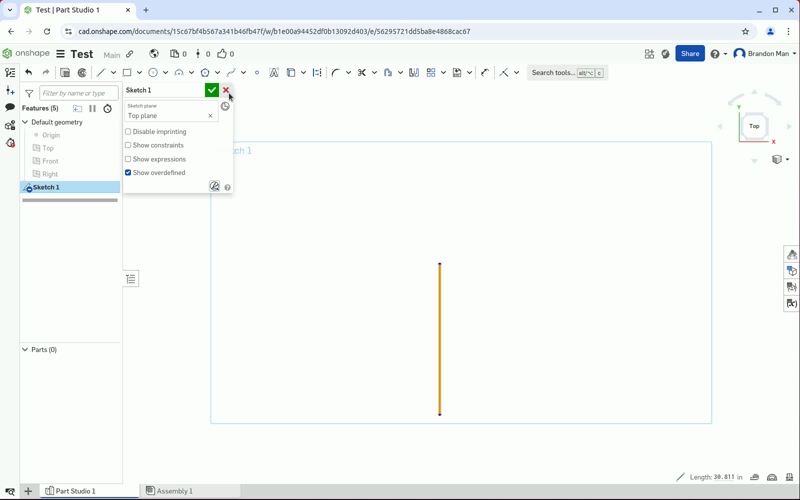
key(shift+h)
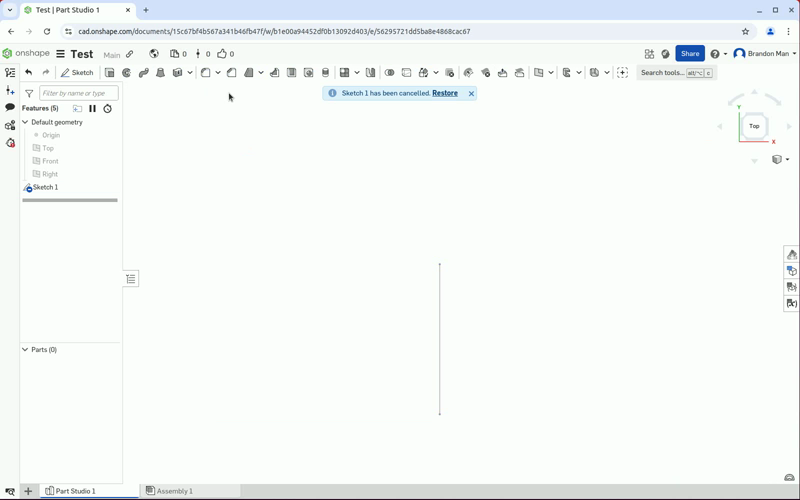
key(shift+s)
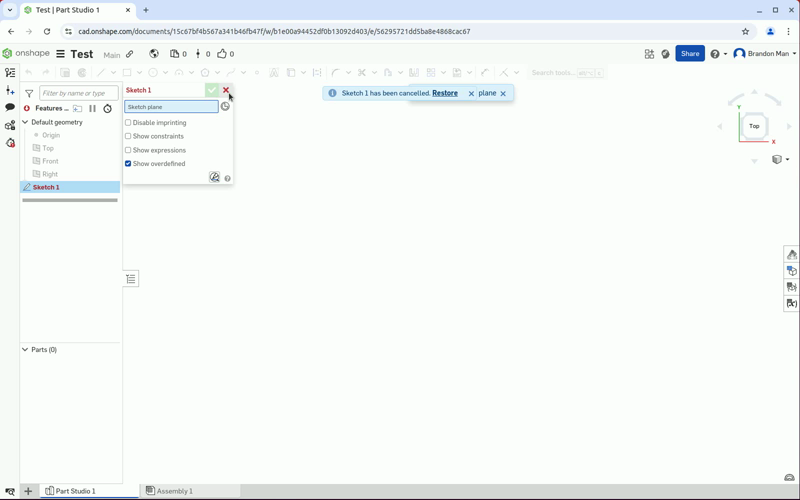
mouse_move(73, 150)
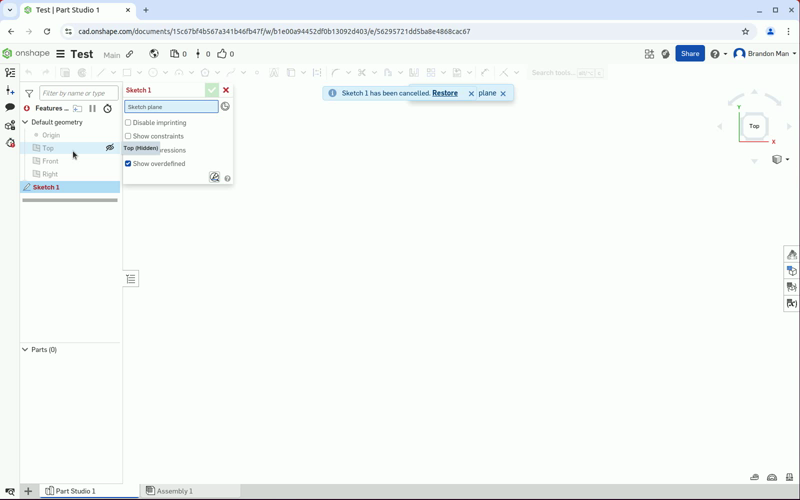
click(73, 150)
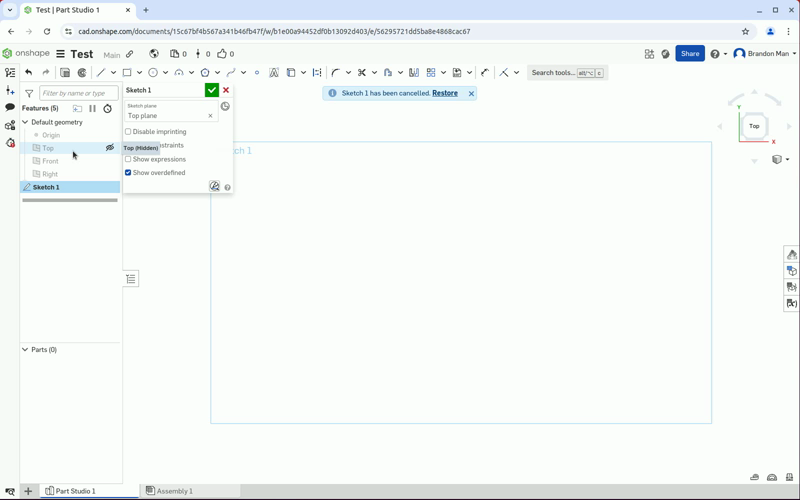
mouse_move(73, 352)
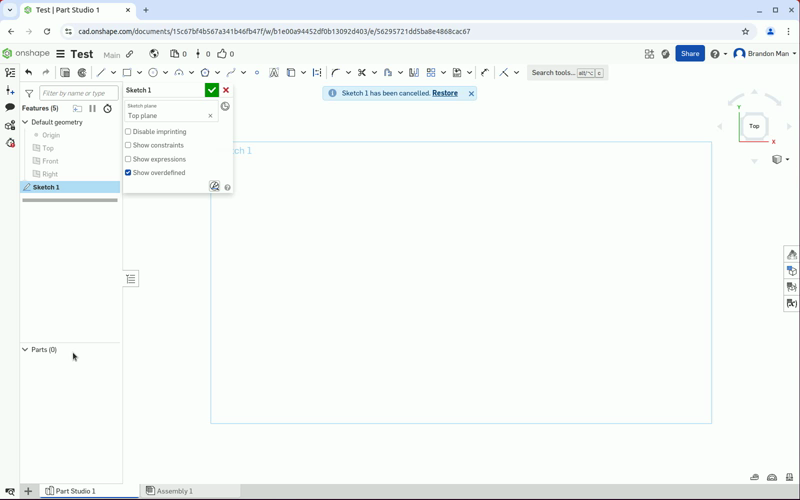
key(y)
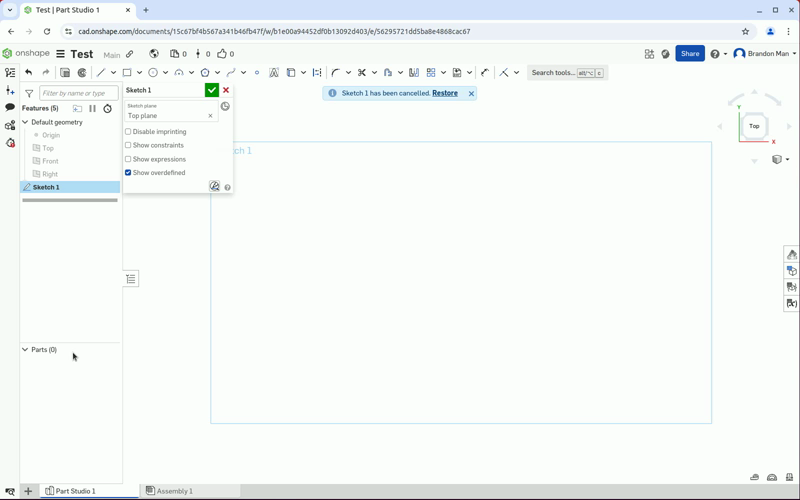
key(l)
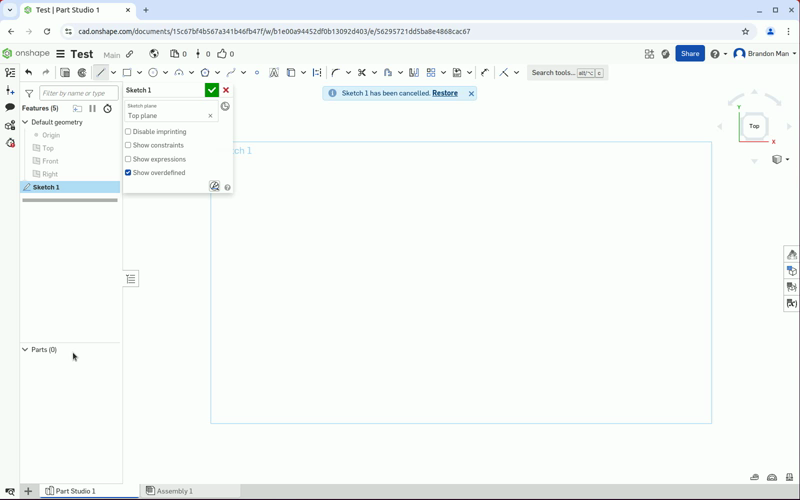
key_down(shift)
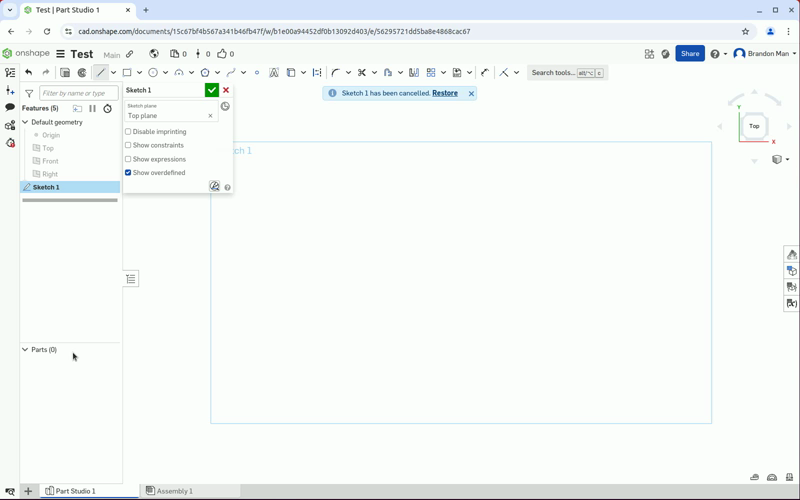
mouse_move(351, 335)
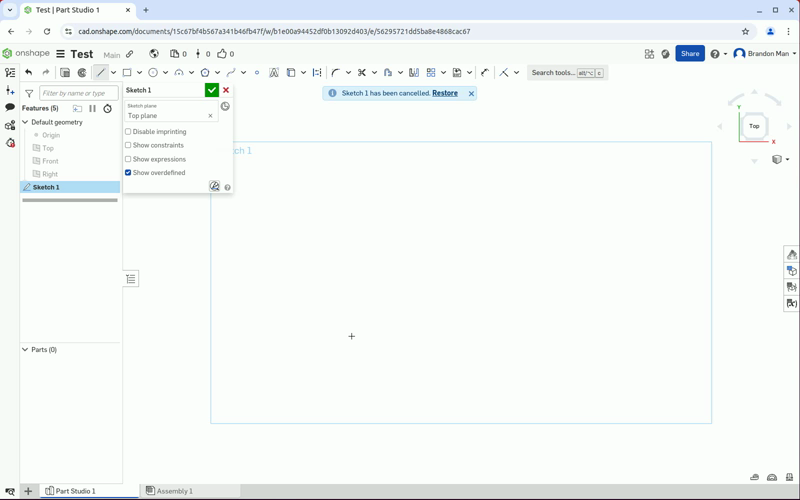
click(351, 335)
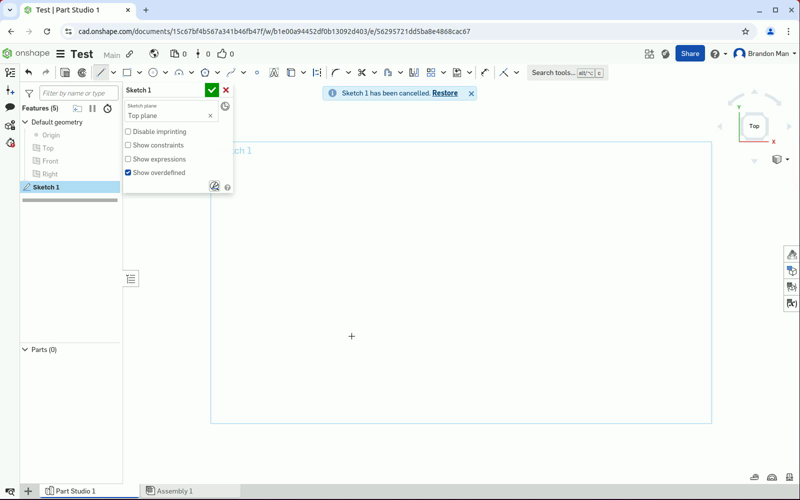
key_up(shift)
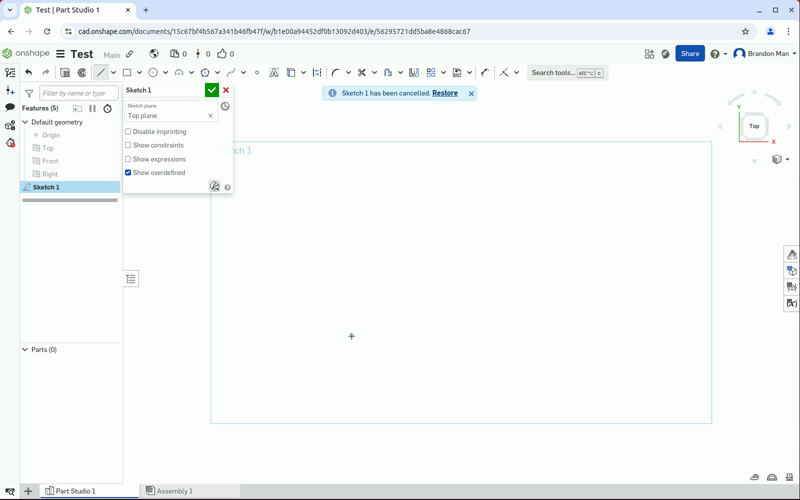
key_down(shift)
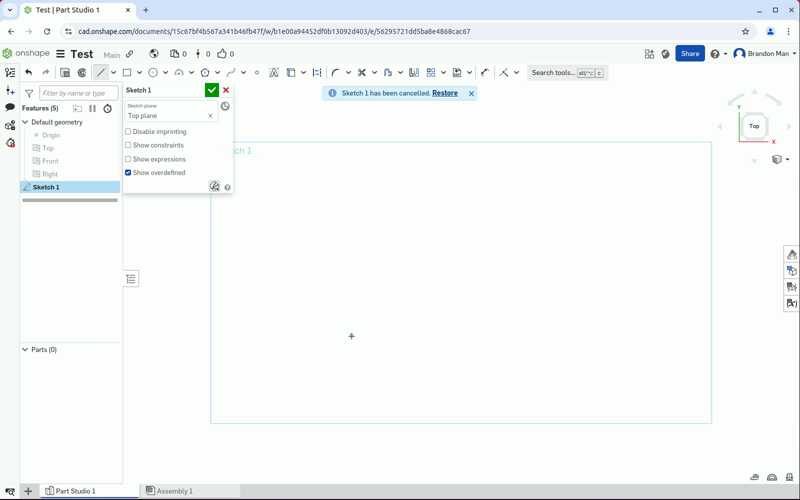
mouse_move(569, 335)
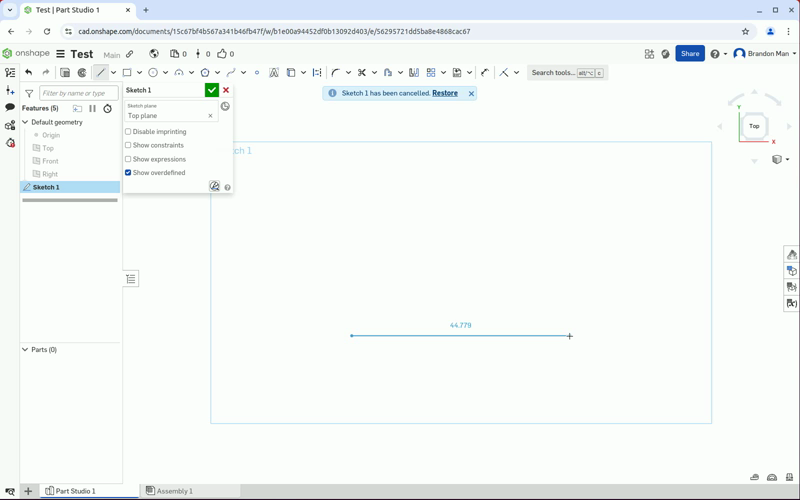
click(569, 335)
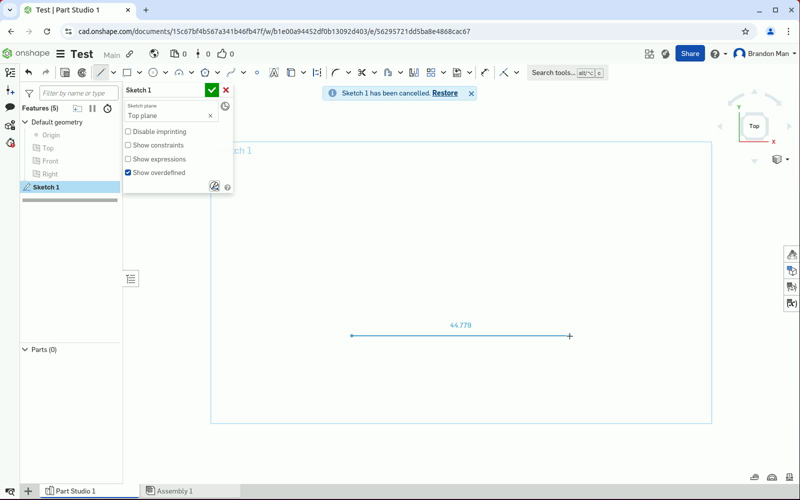
key_up(shift)
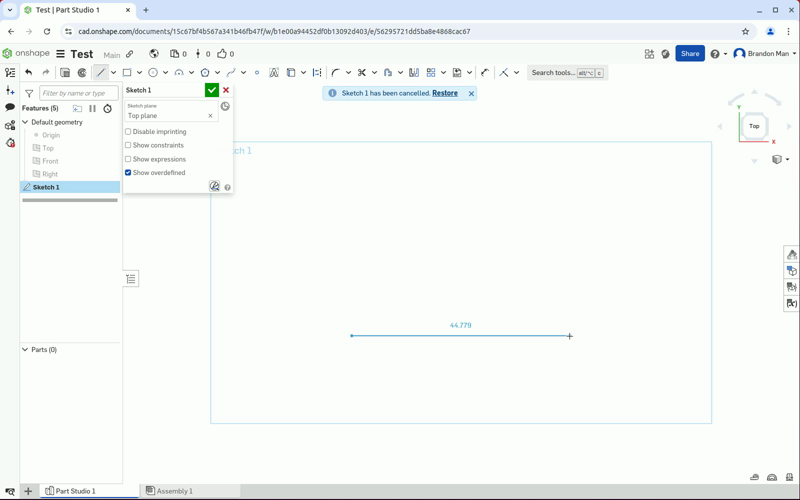
key_down(shift)
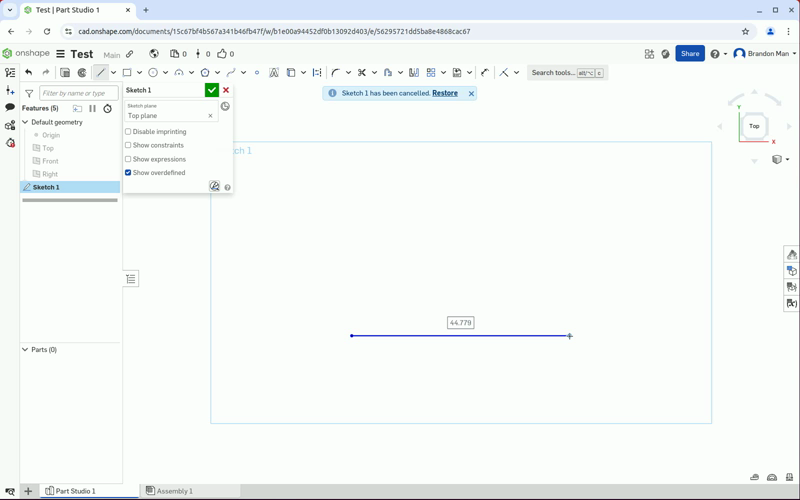
mouse_move(569, 230)
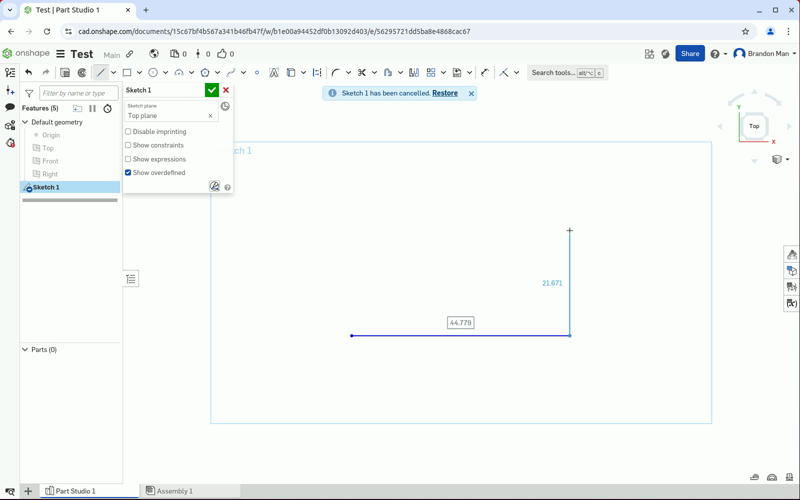
click(569, 230)
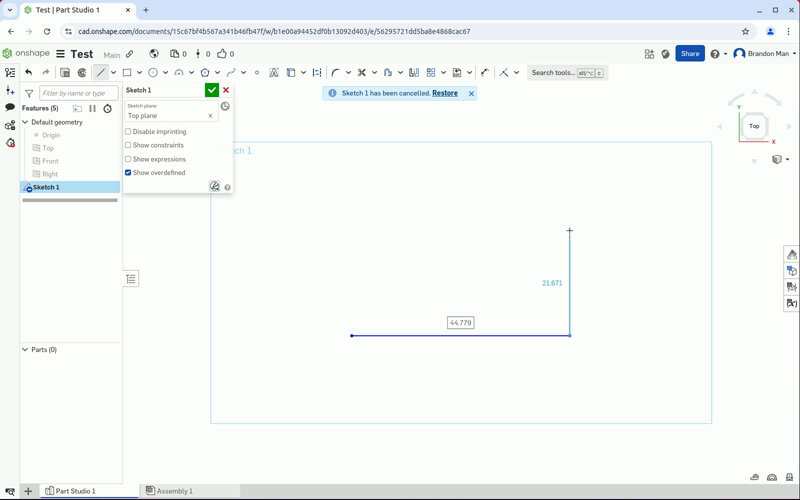
key_up(shift)
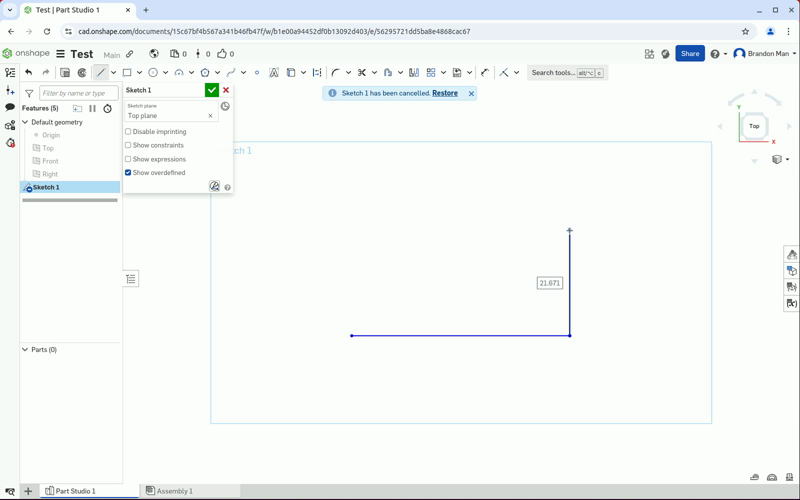
key_down(shift)
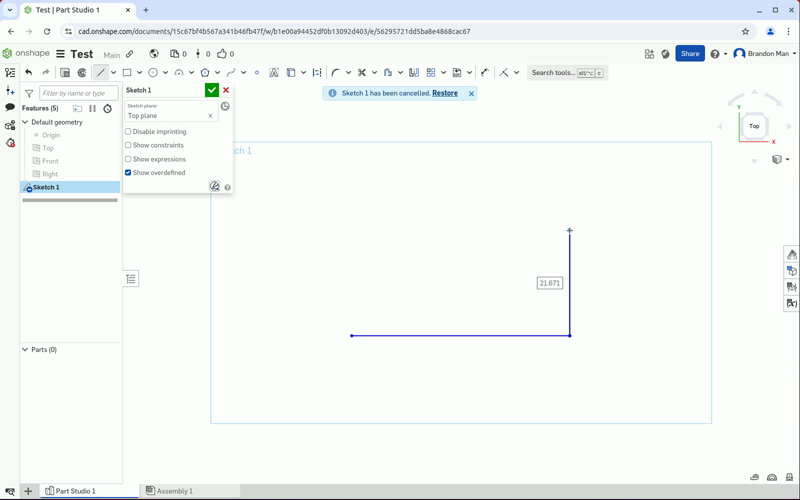
mouse_move(351, 230)
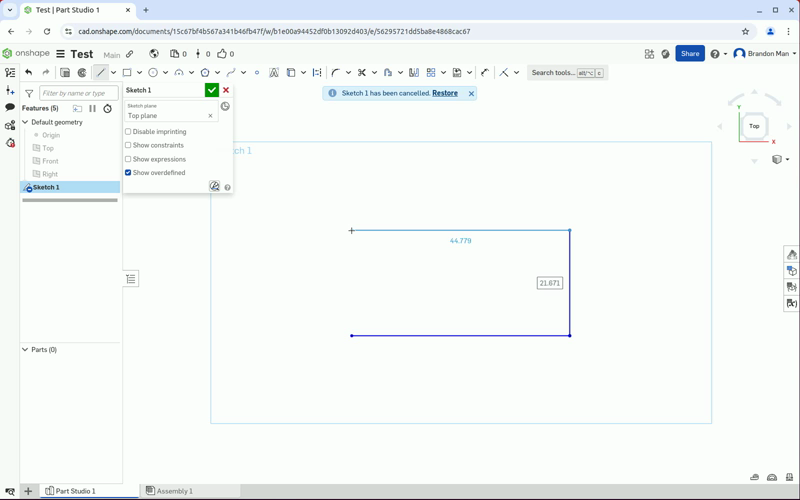
click(351, 230)
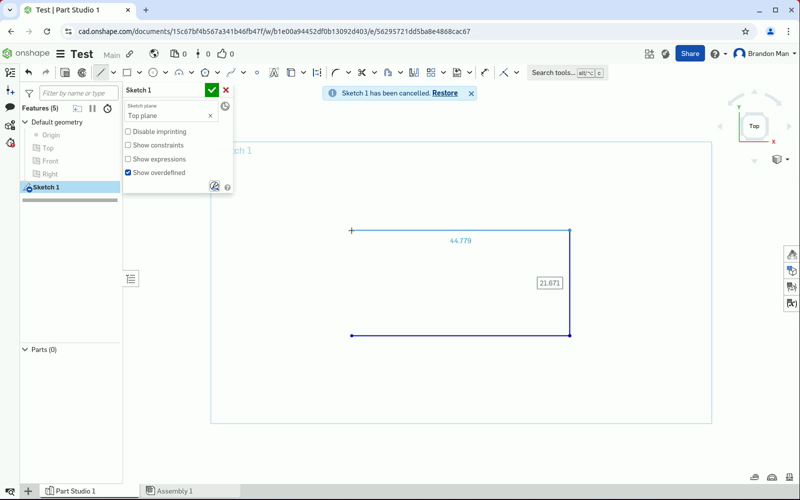
key_up(shift)
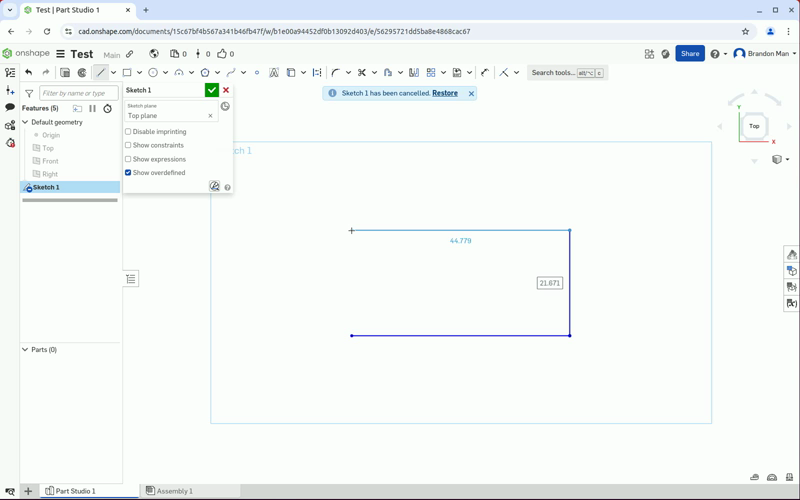
key_down(shift)
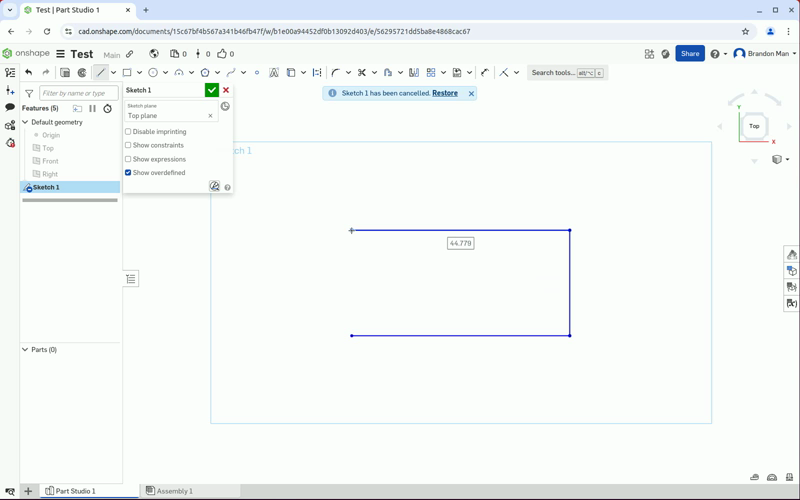
mouse_move(351, 335)
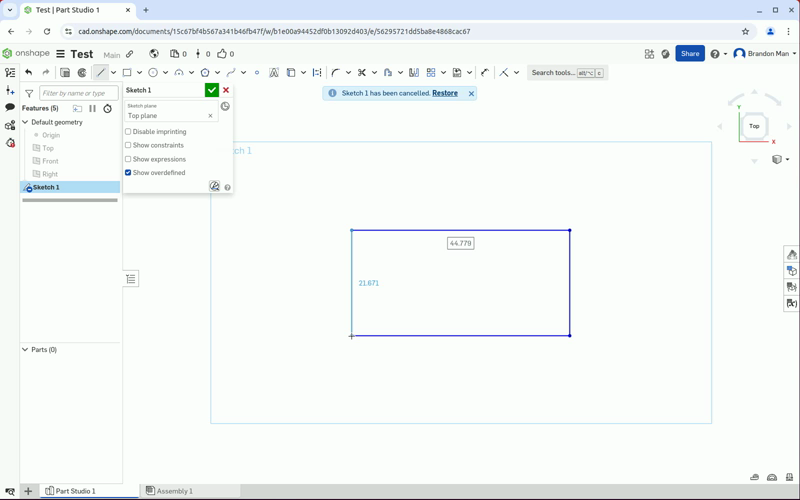
key_up(shift)
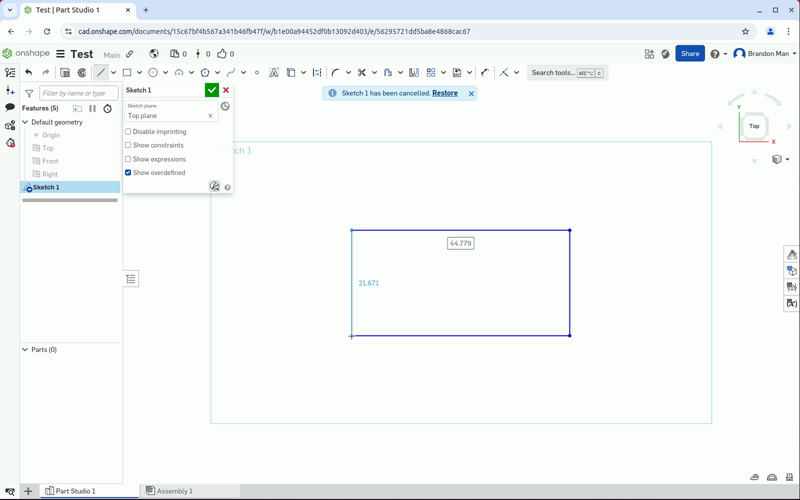
click(351, 335)
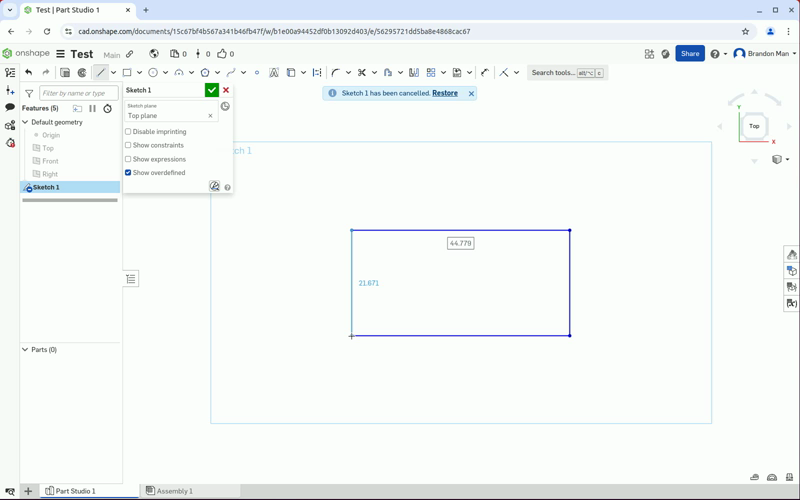
key(esc)
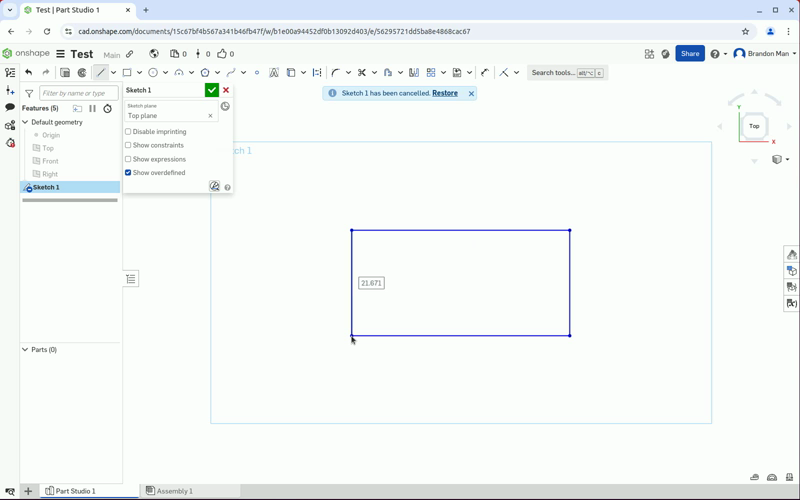
mouse_move(411, 303)
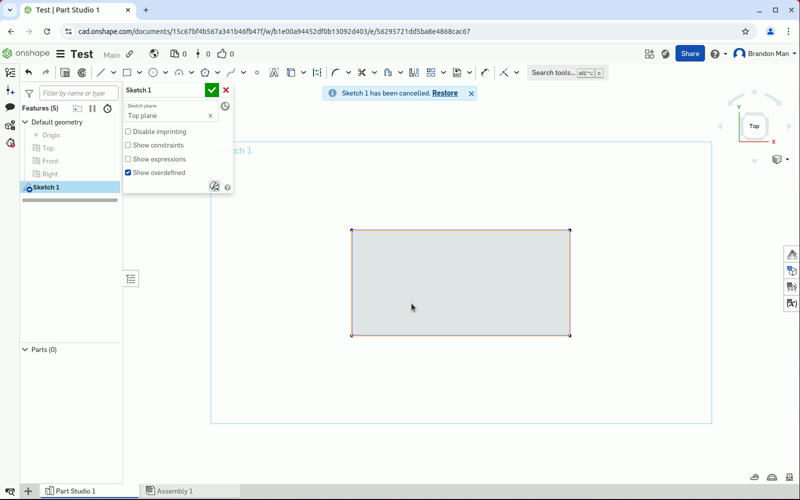
click(411, 303)
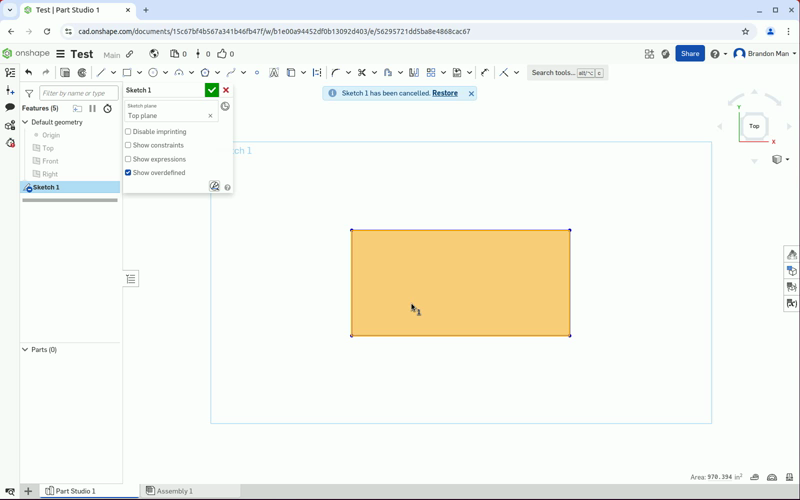
mouse_move(73, 352)
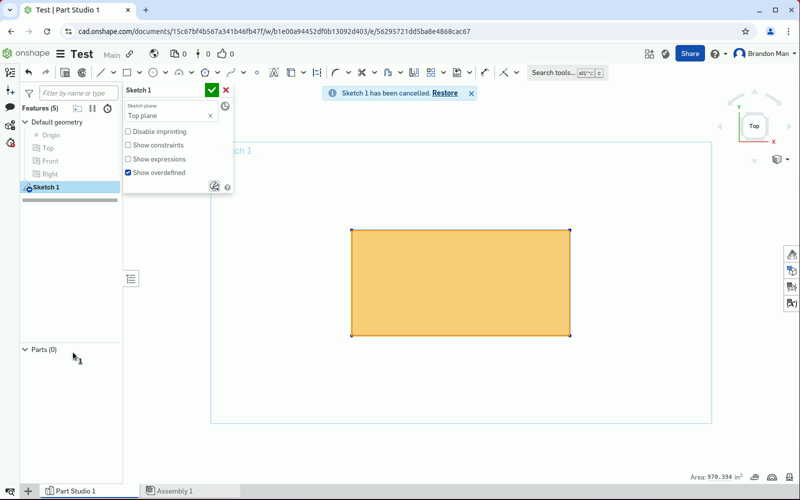
key(shift+y)
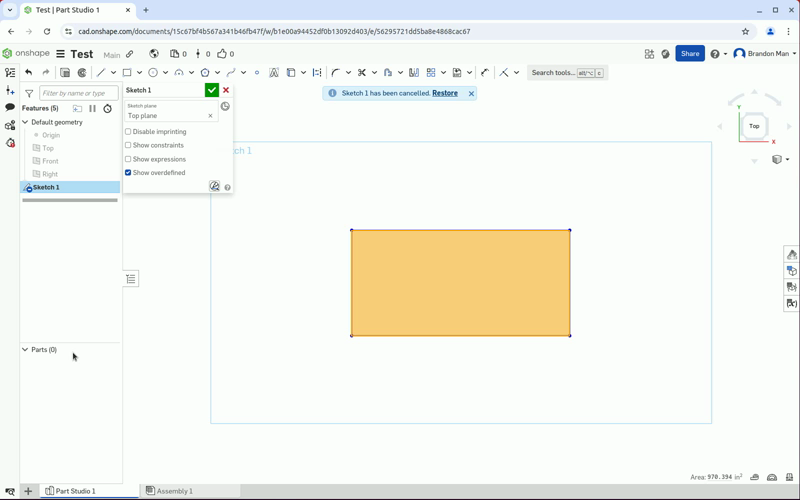
key(shift+e)
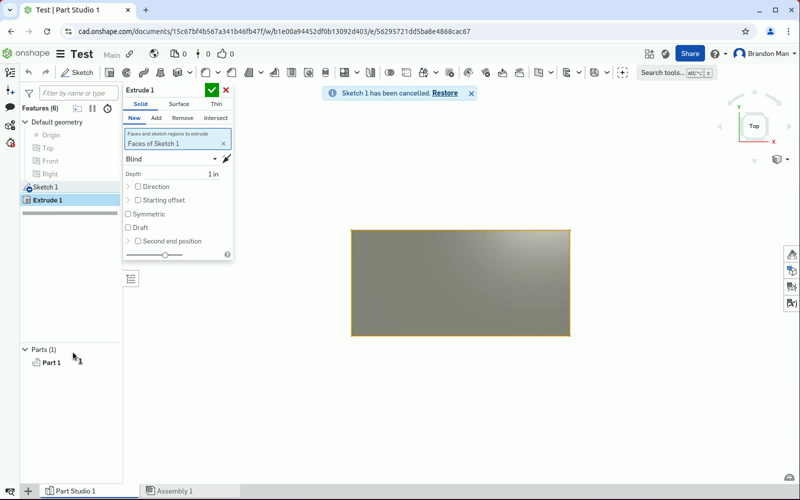
mouse_move(143, 106)
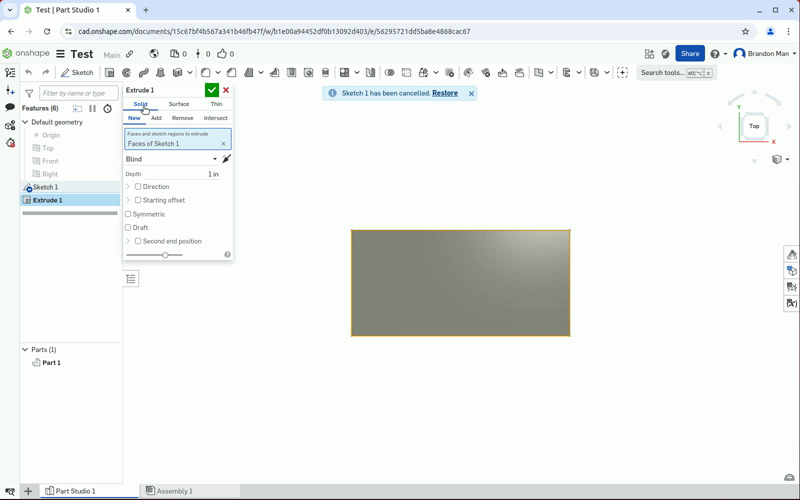
click(143, 106)
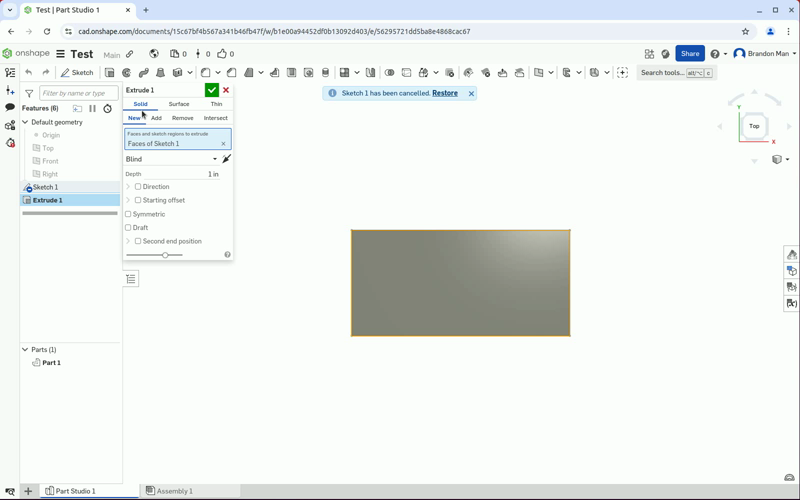
mouse_move(137, 120)
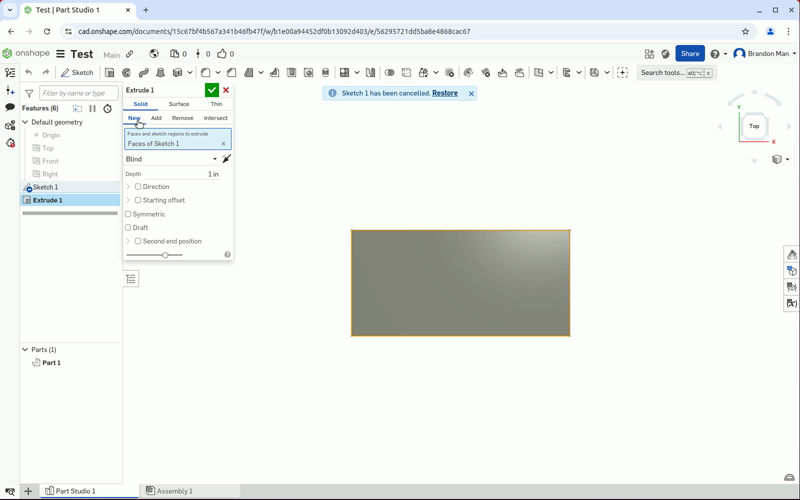
click(137, 120)
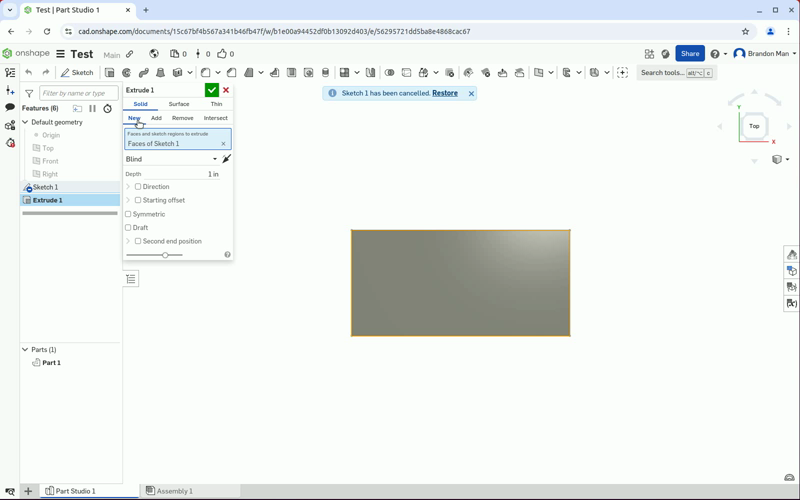
key(tab, 4)
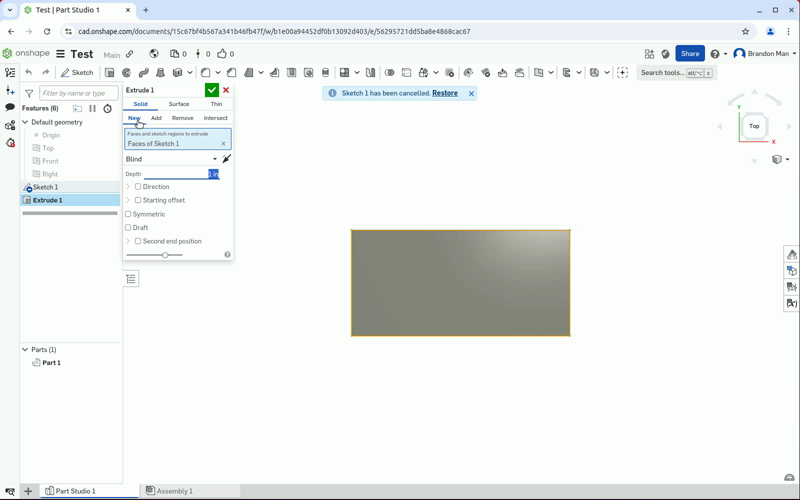
text(4.574)
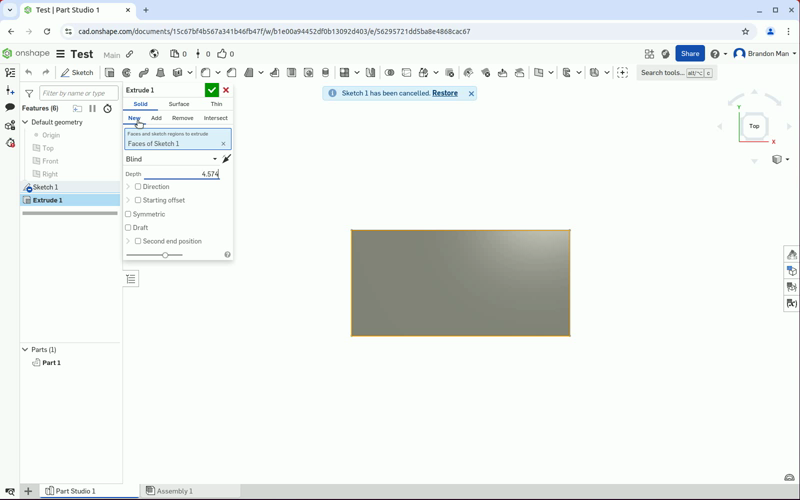
key(enter)
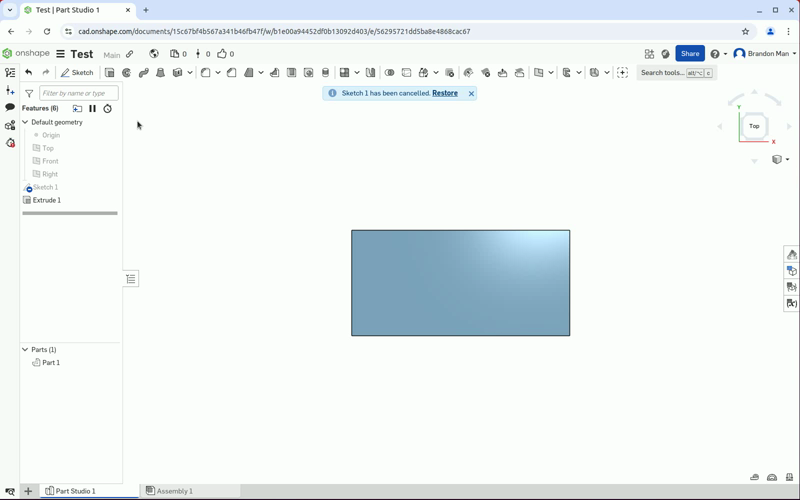
key(shift+h)
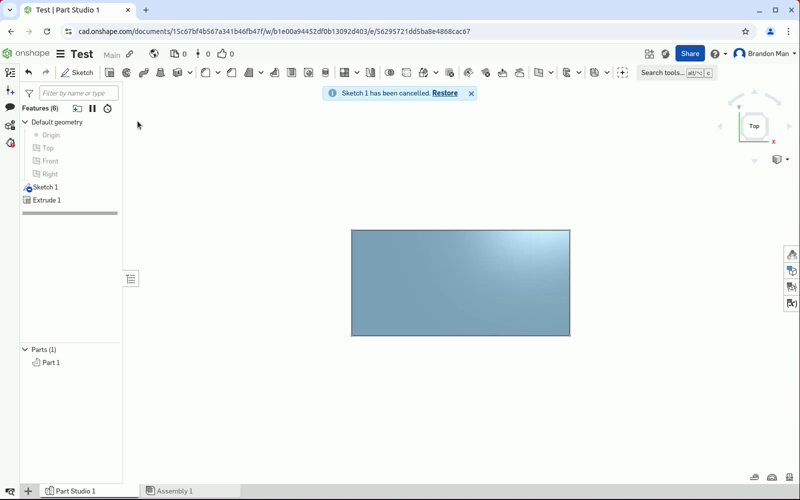
key(shift+h)
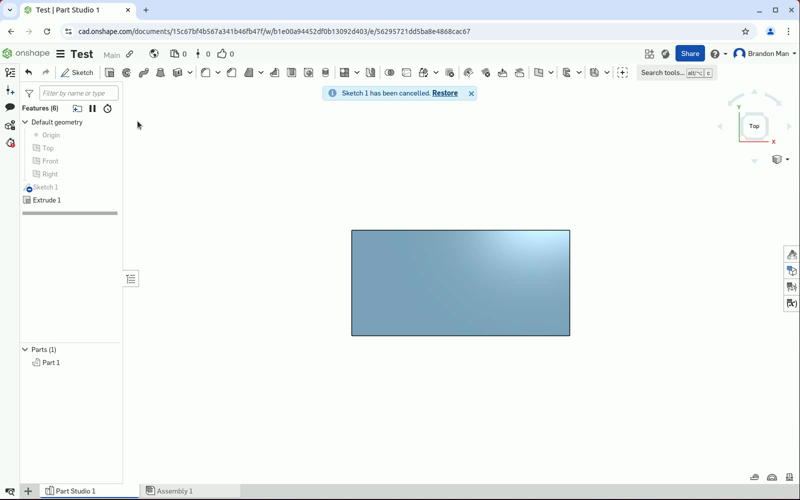
mouse_move(73, 189)
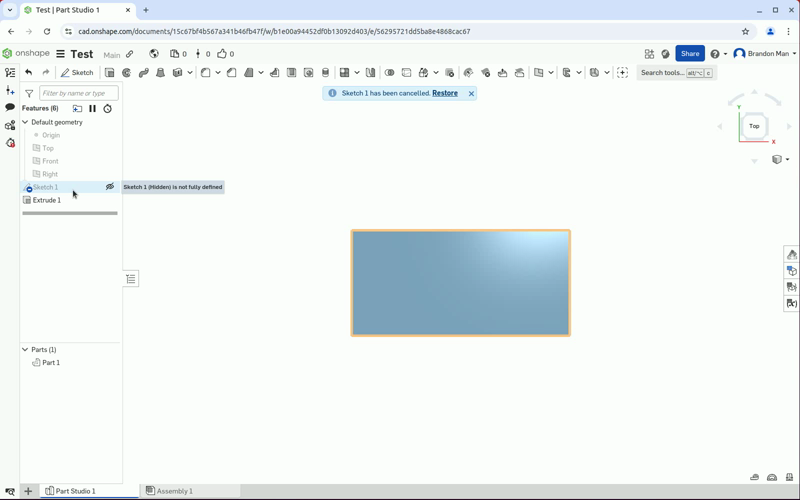
click(73, 189)
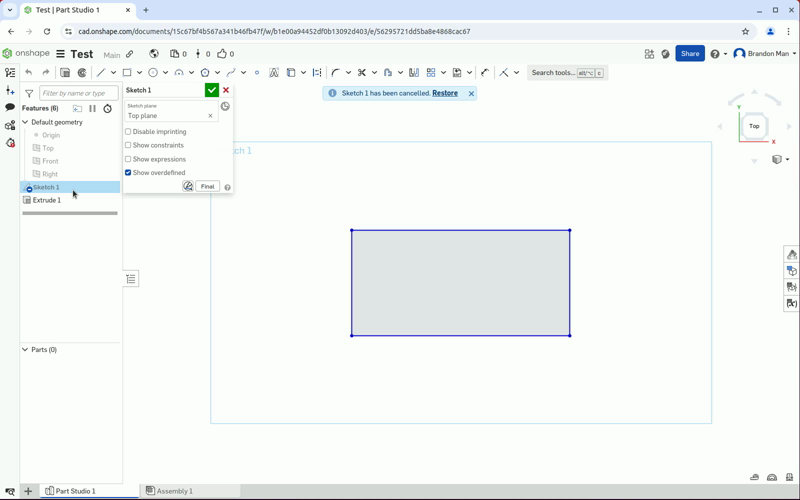
mouse_move(229, 92)
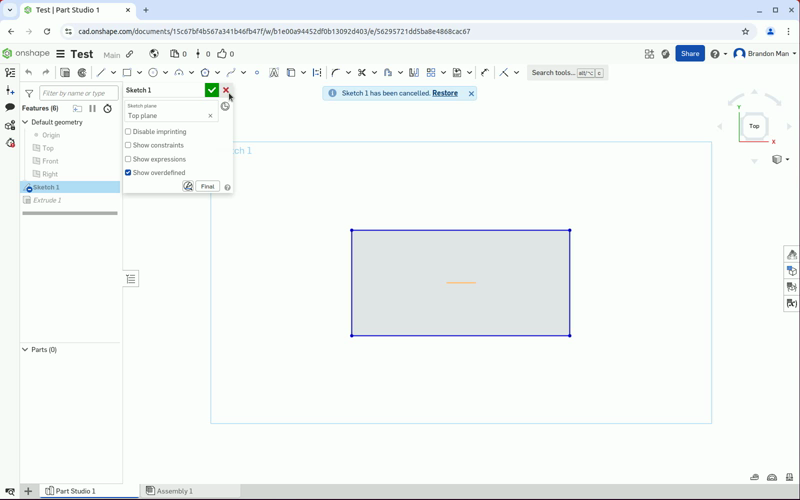
click(229, 92)
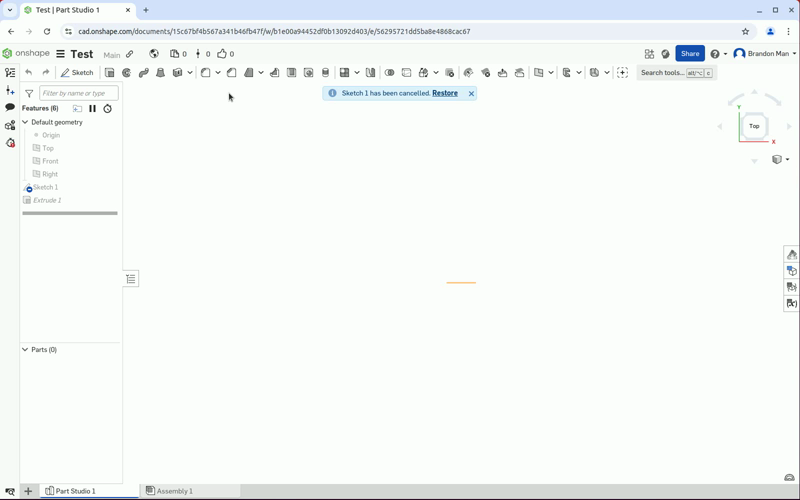
mouse_move(73, 352)
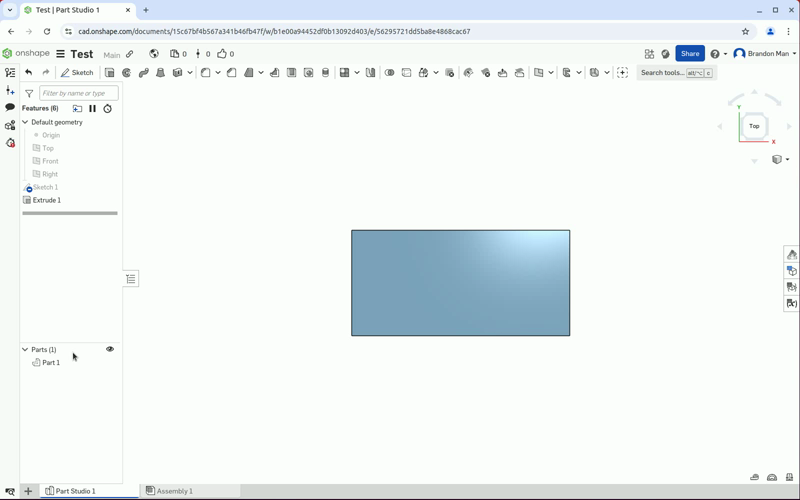
key(y)
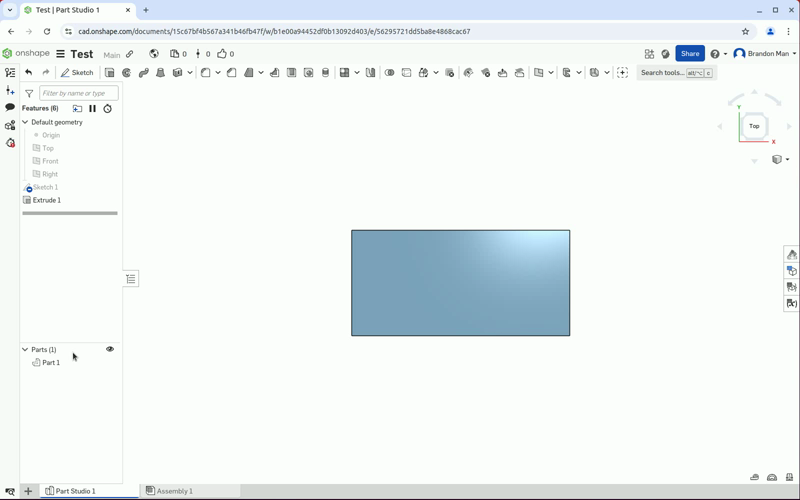
key(shift+p)
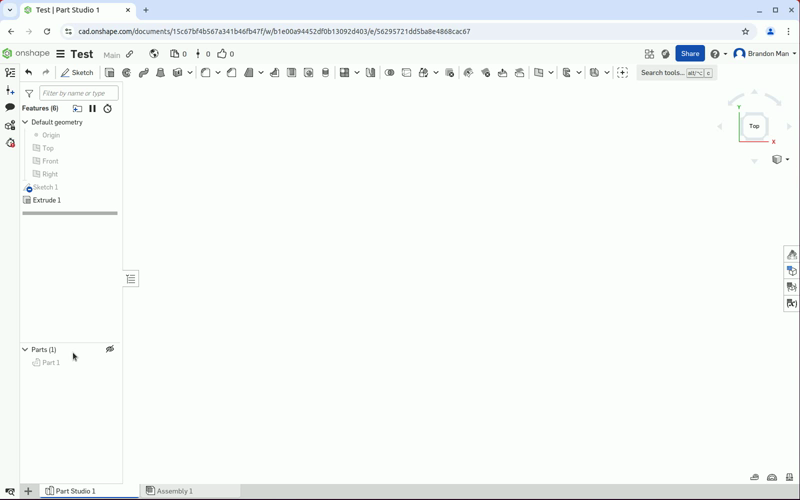
key(space)
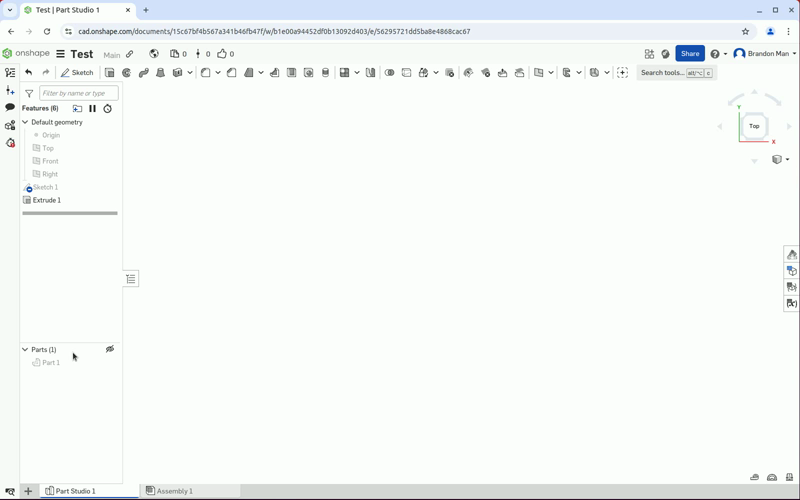
key_down(shift)
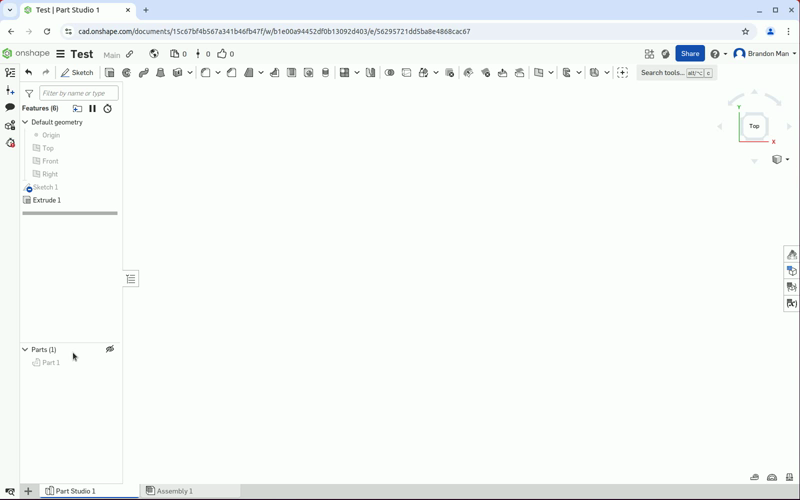
key(up)
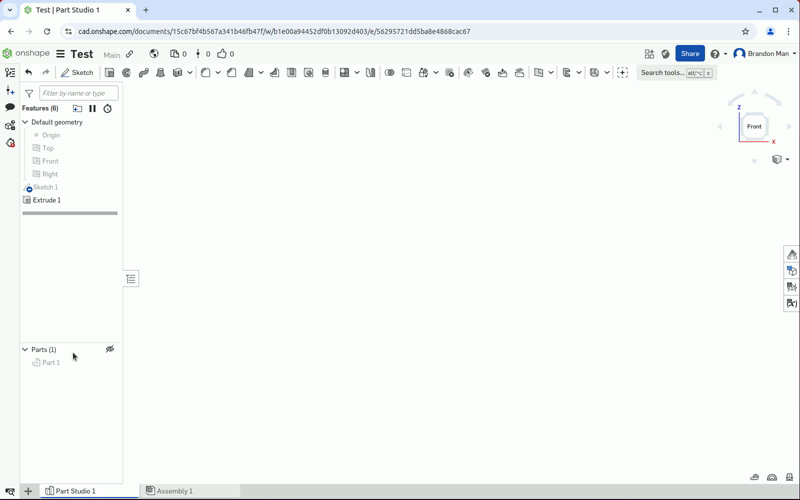
key_up(shift)
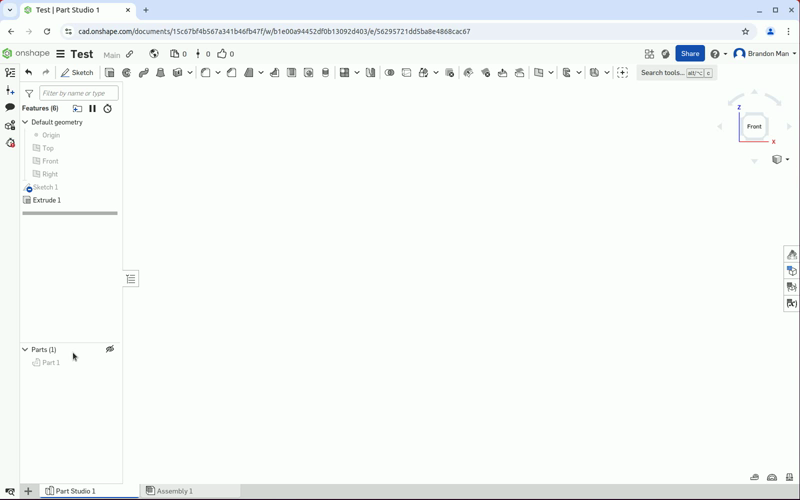
key(space)
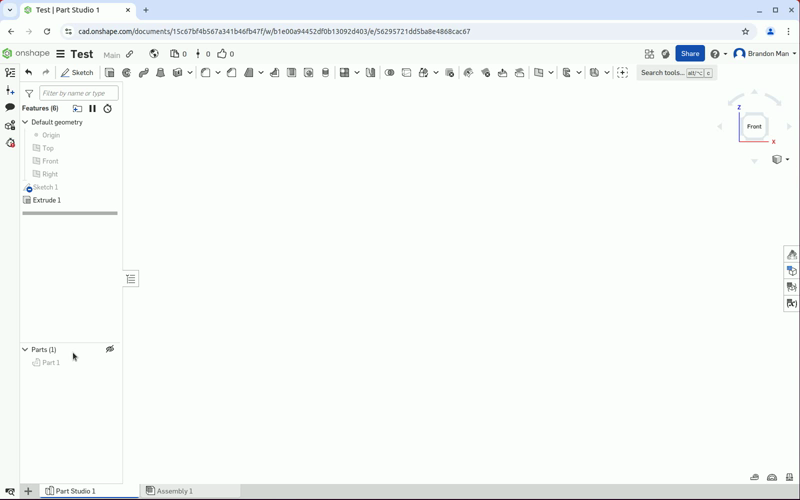
key_down(shift)
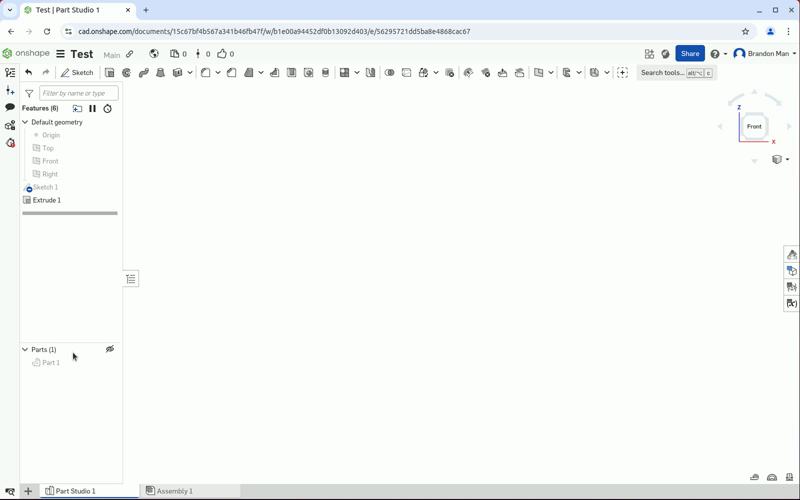
key(left)
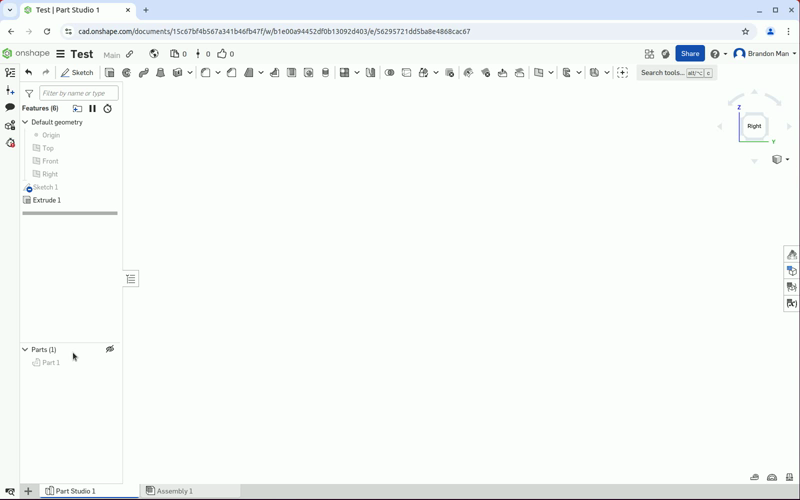
key_up(shift)
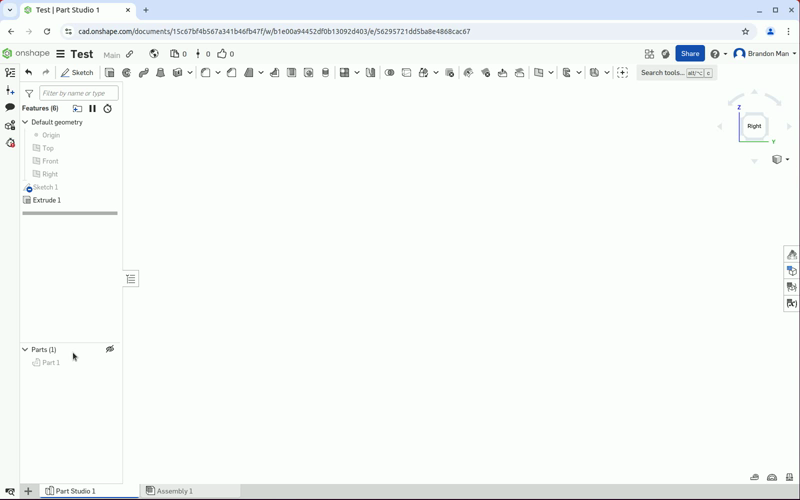
mouse_move(73, 352)
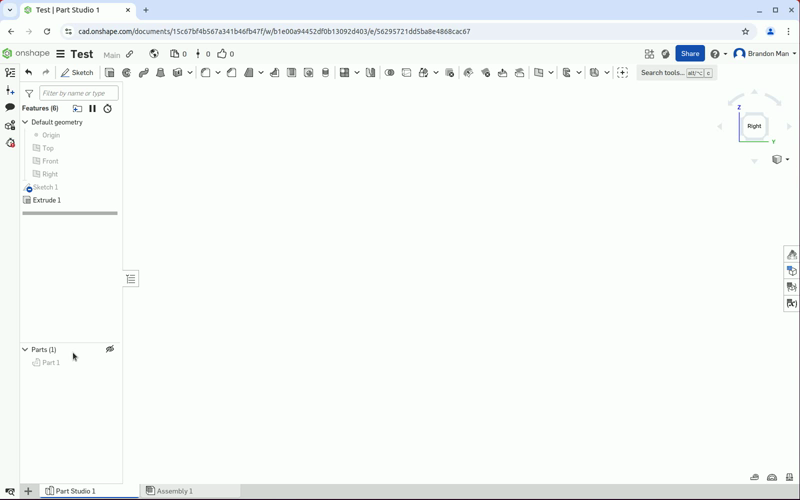
key(shift+y)
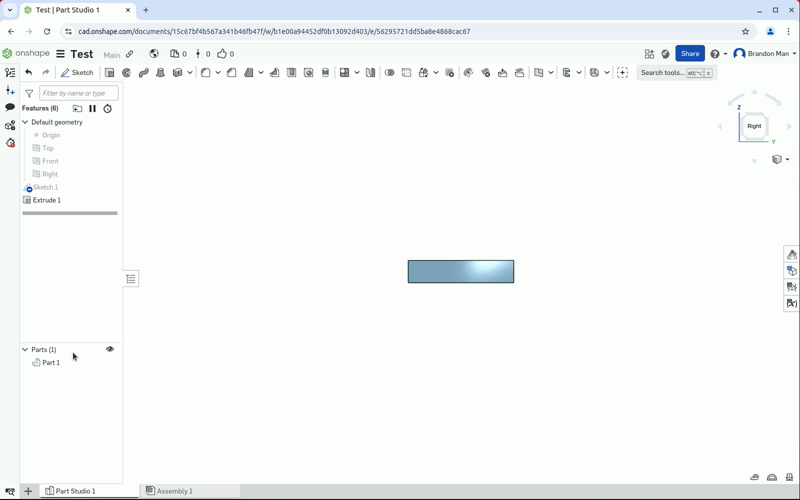
mouse_move(541, 75)
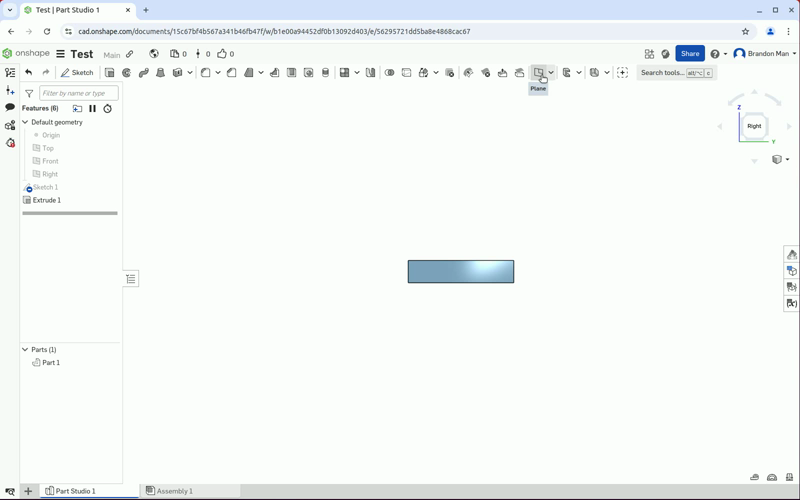
click(541, 75)
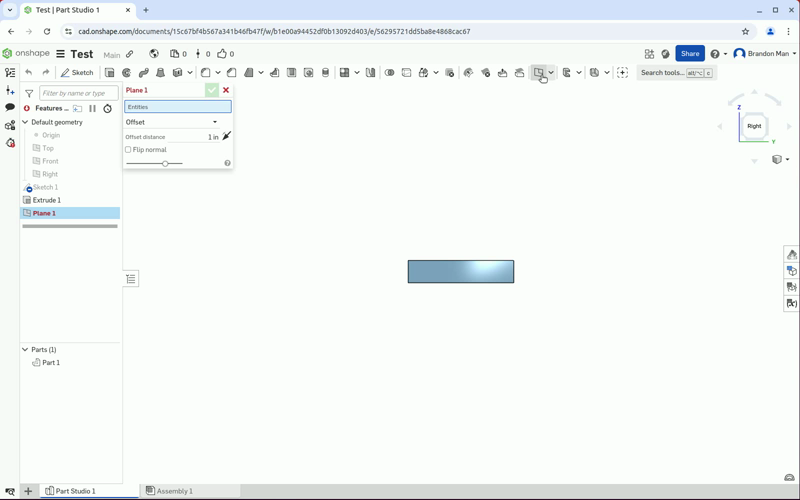
mouse_move(73, 176)
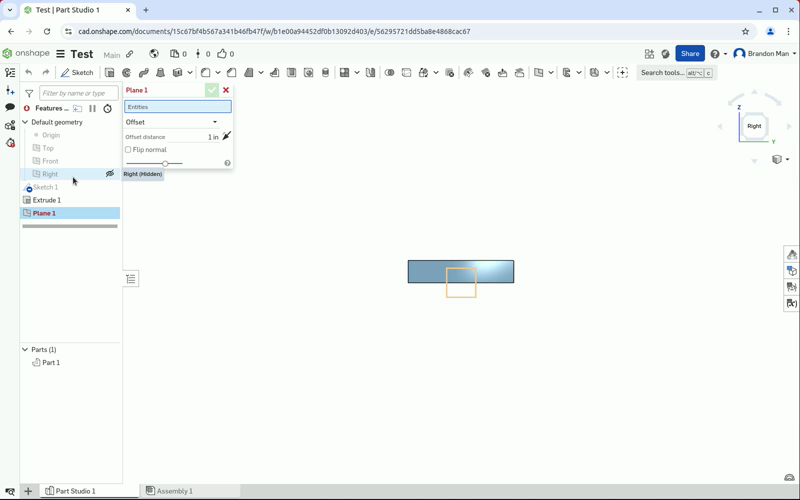
click(73, 176)
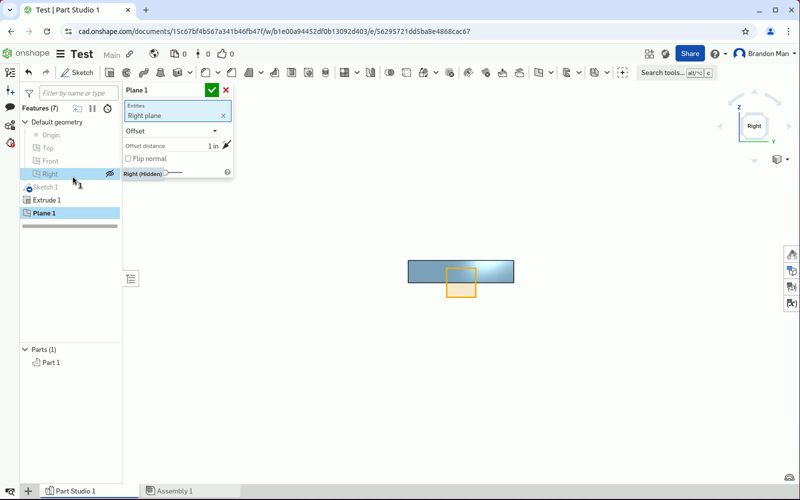
key(tab, 2)
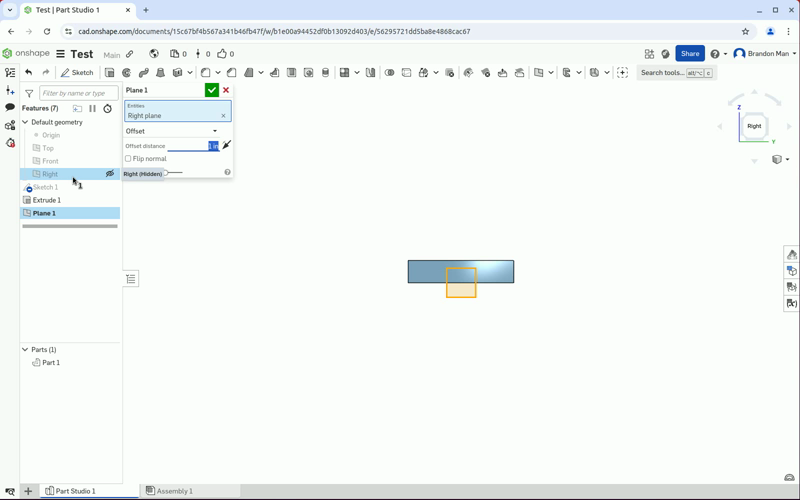
text(22.4)
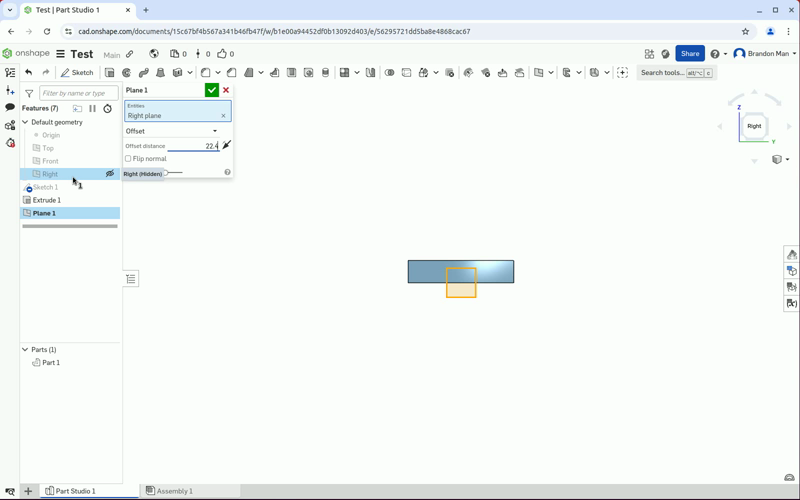
key(enter, 2)
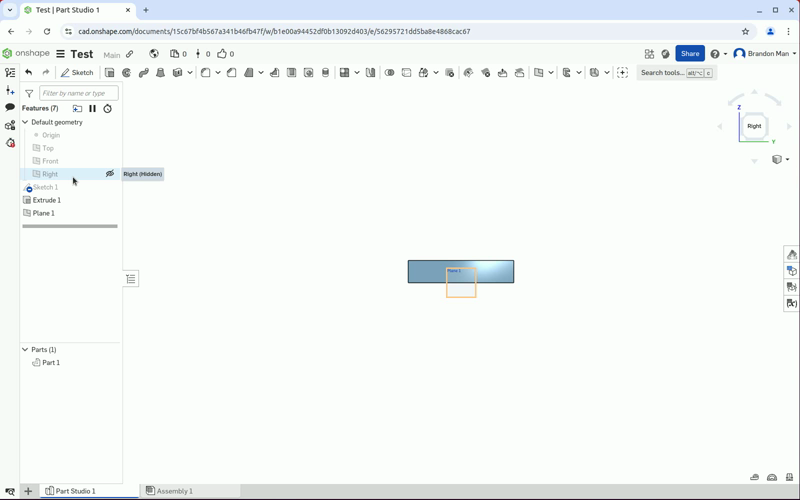
key(shift+s)
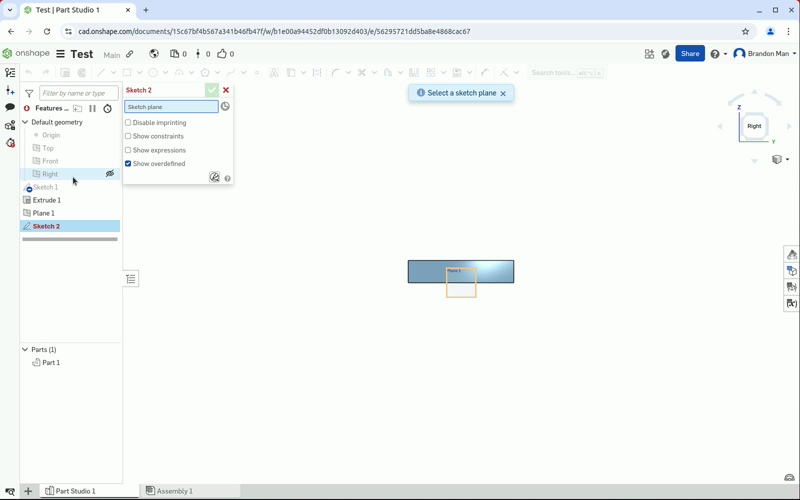
mouse_move(73, 215)
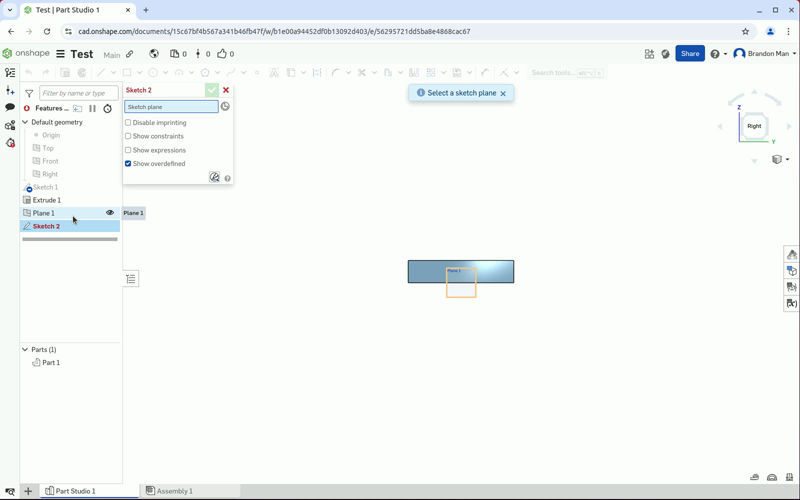
click(73, 215)
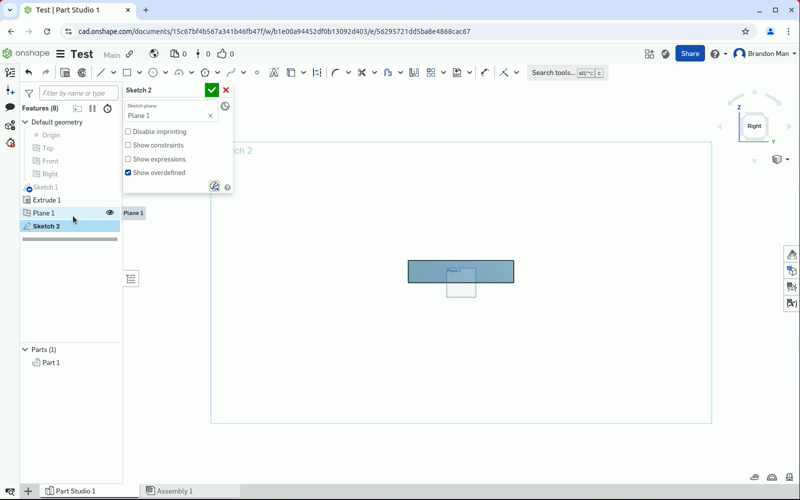
mouse_move(73, 352)
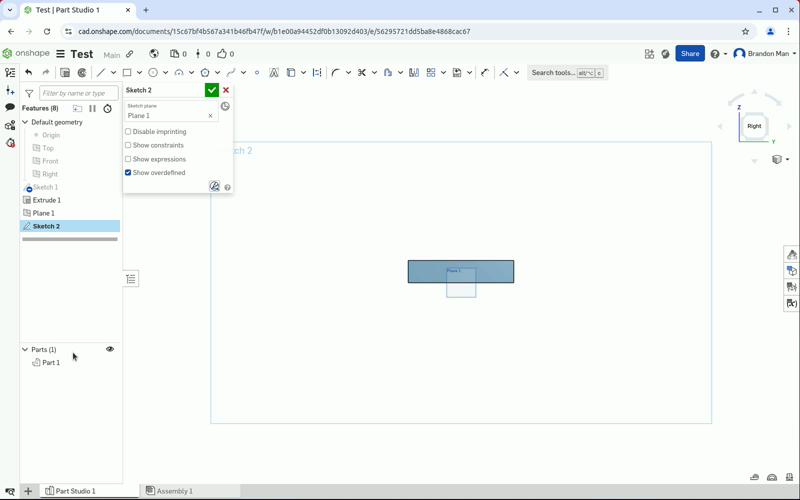
key(y)
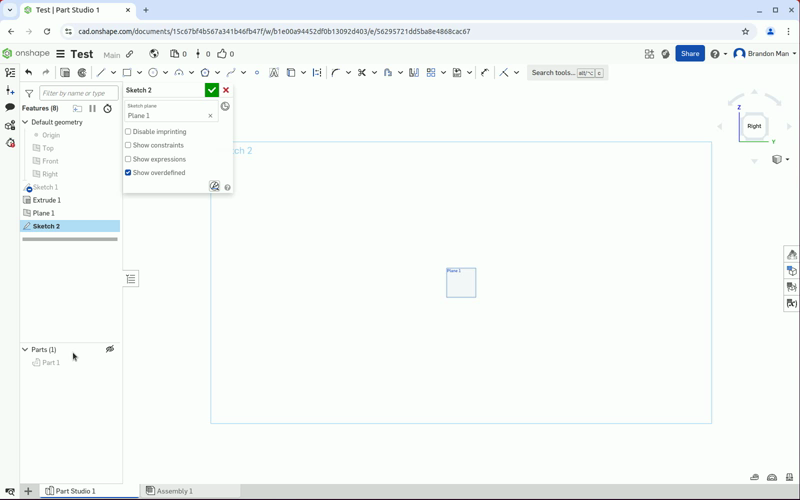
key(l)
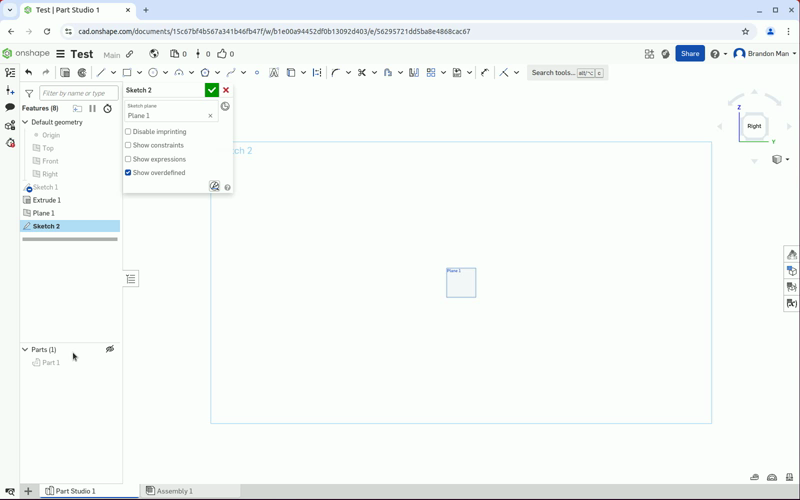
key_down(shift)
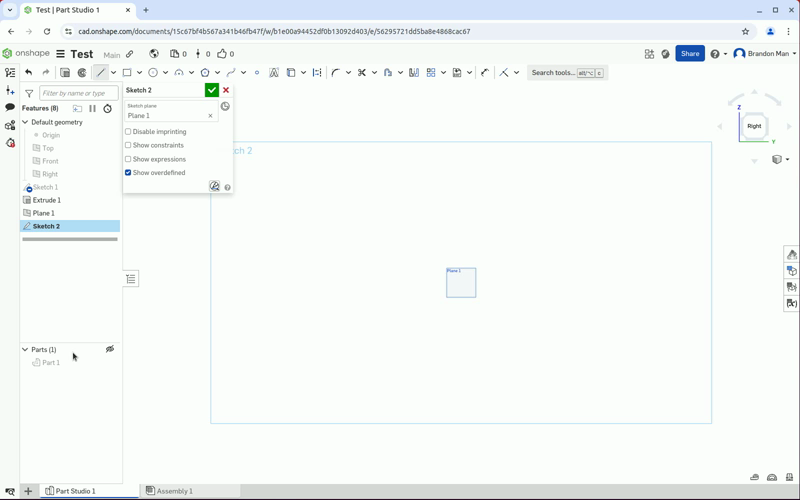
mouse_move(407, 282)
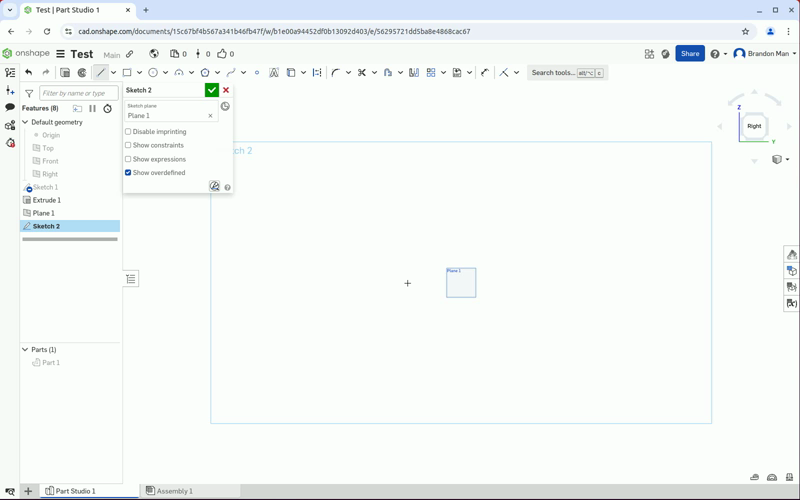
click(407, 282)
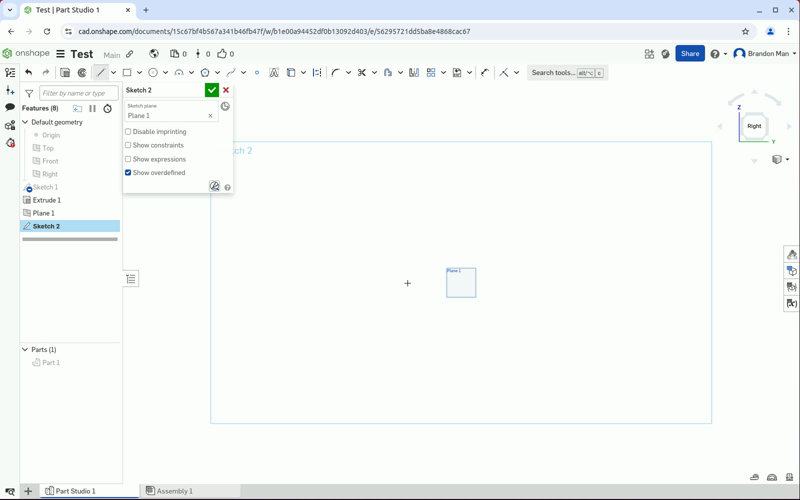
key_up(shift)
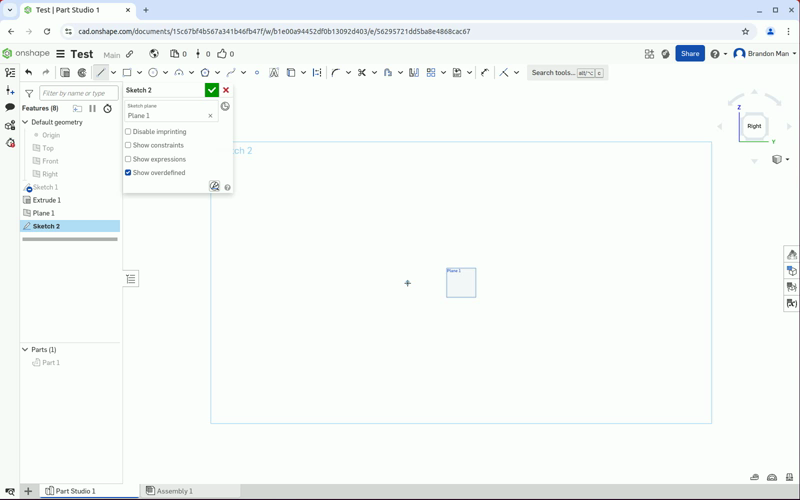
key_down(shift)
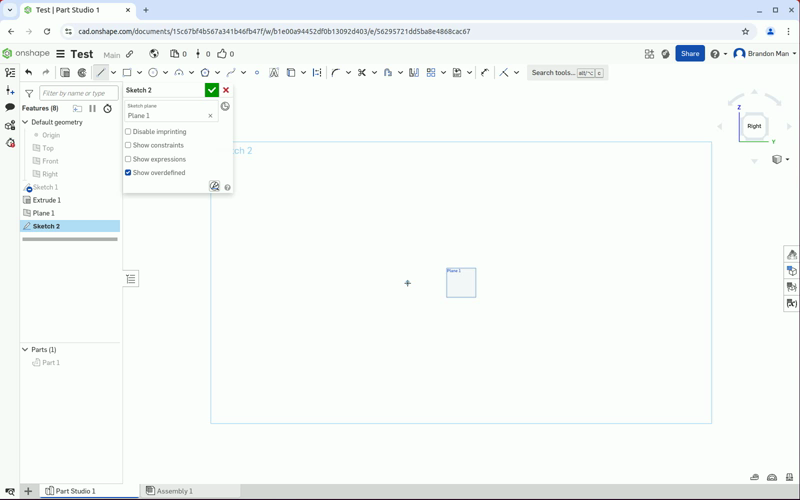
mouse_move(513, 282)
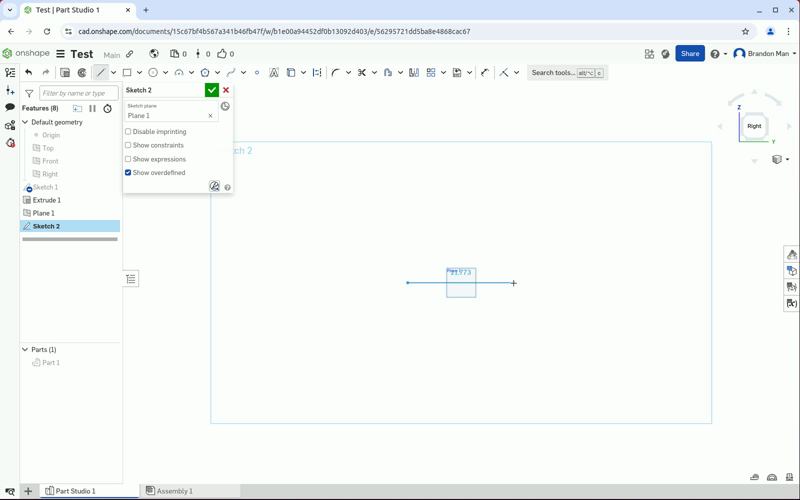
click(513, 282)
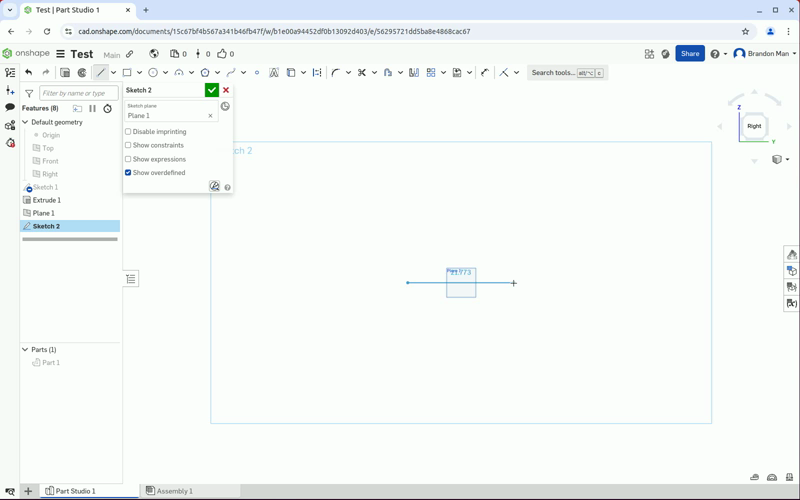
key_up(shift)
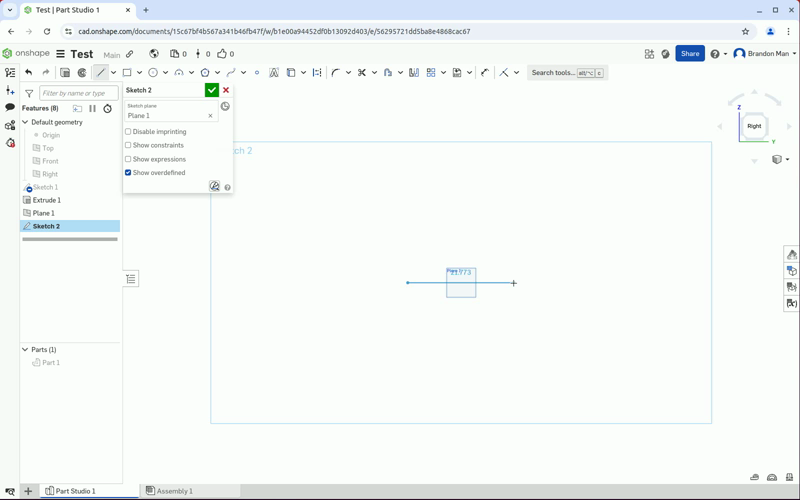
key_down(shift)
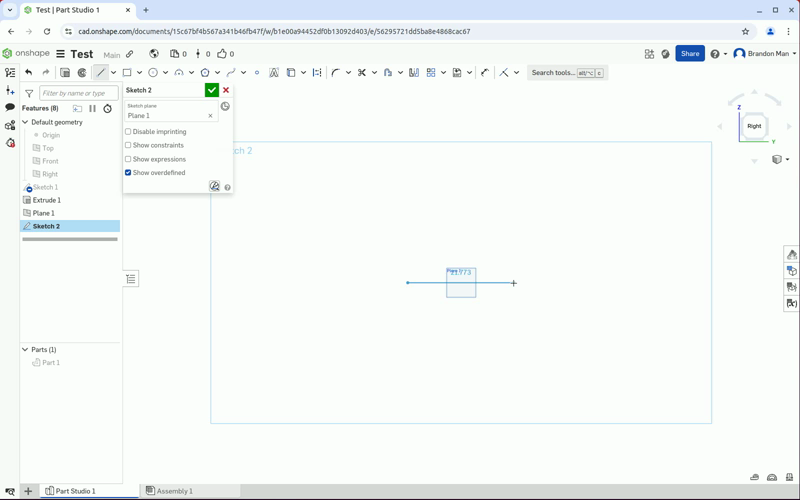
mouse_move(543, 282)
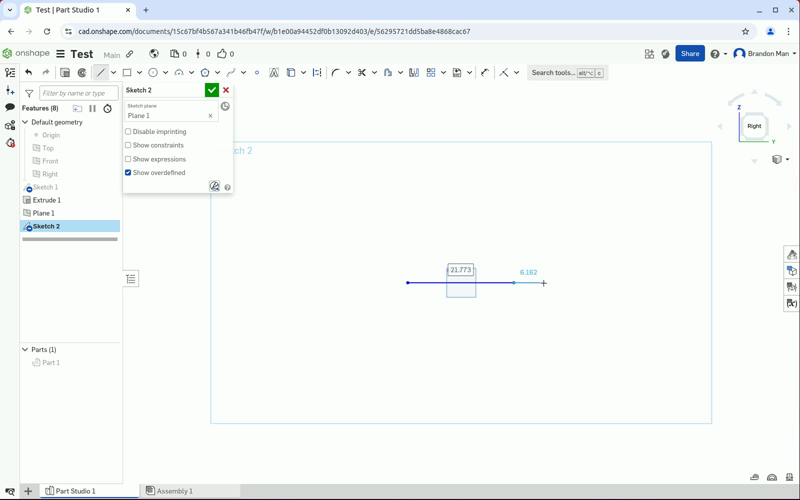
mouse_move(513, 260)
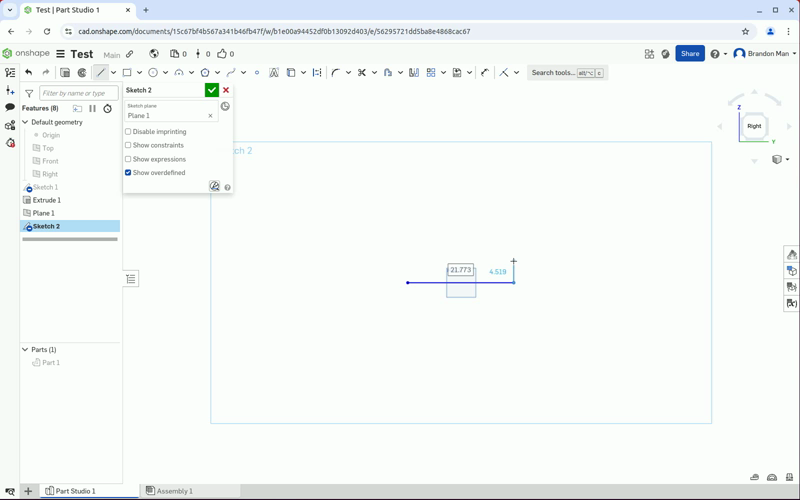
click(513, 260)
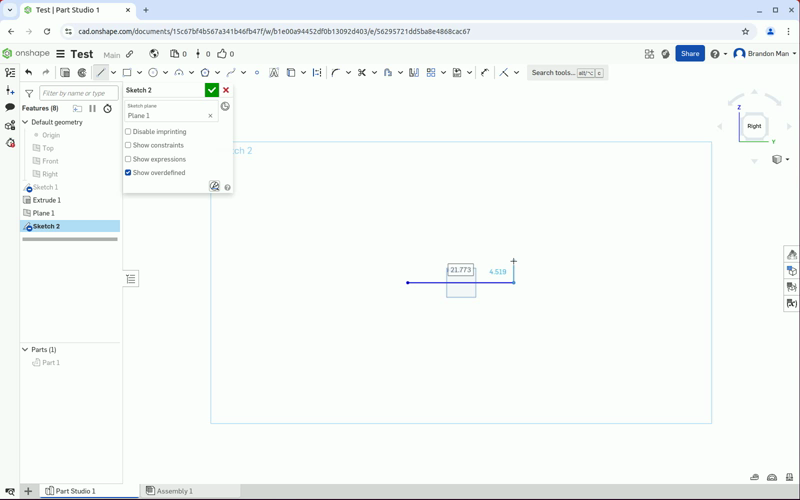
key_up(shift)
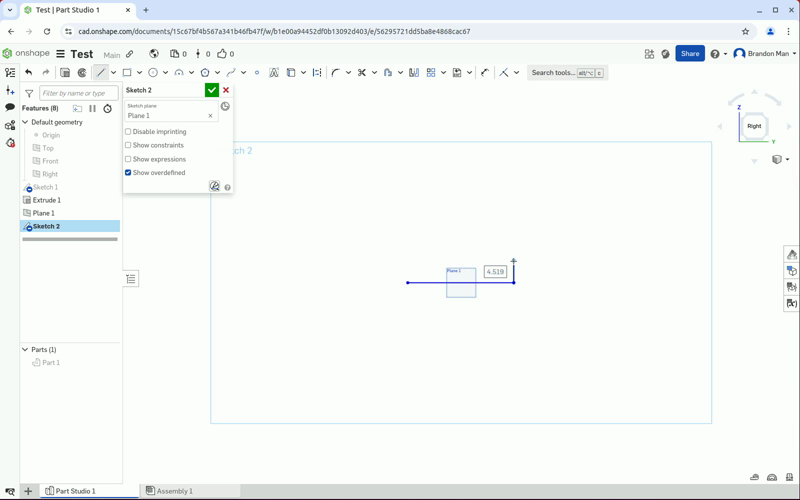
key_down(shift)
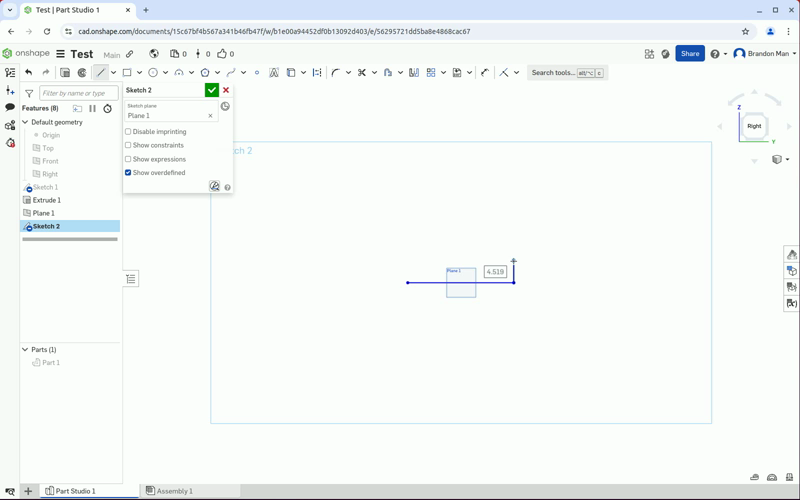
mouse_move(407, 260)
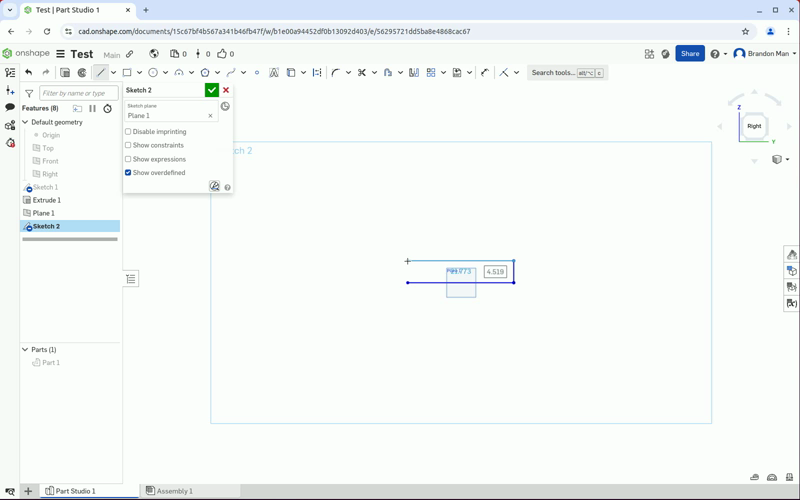
click(407, 260)
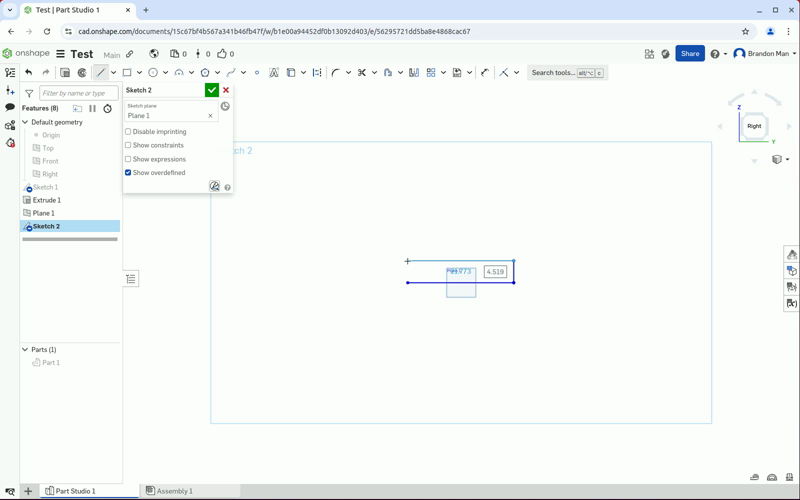
key_up(shift)
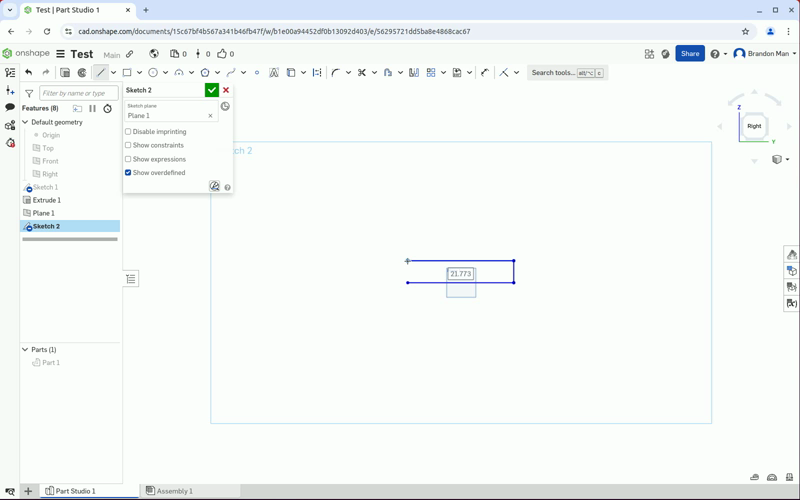
mouse_move(437, 260)
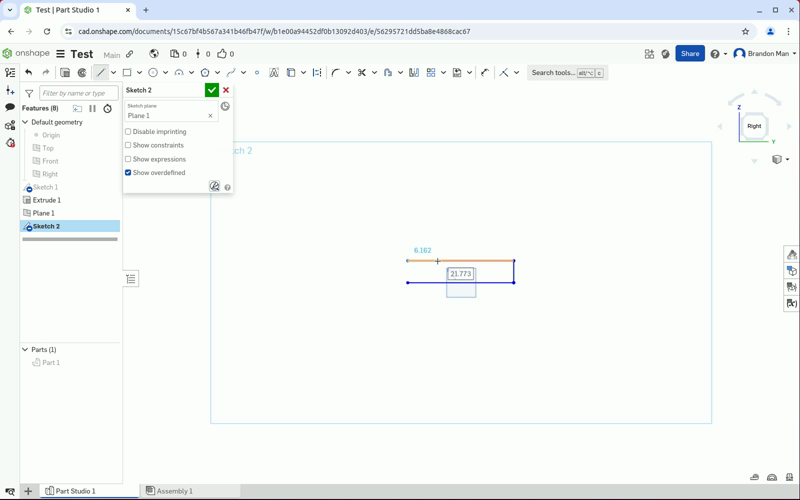
key_down(shift)
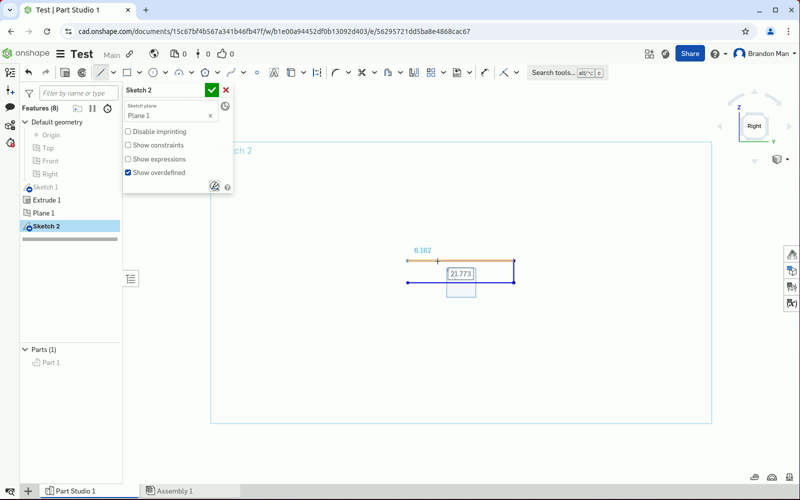
mouse_move(407, 282)
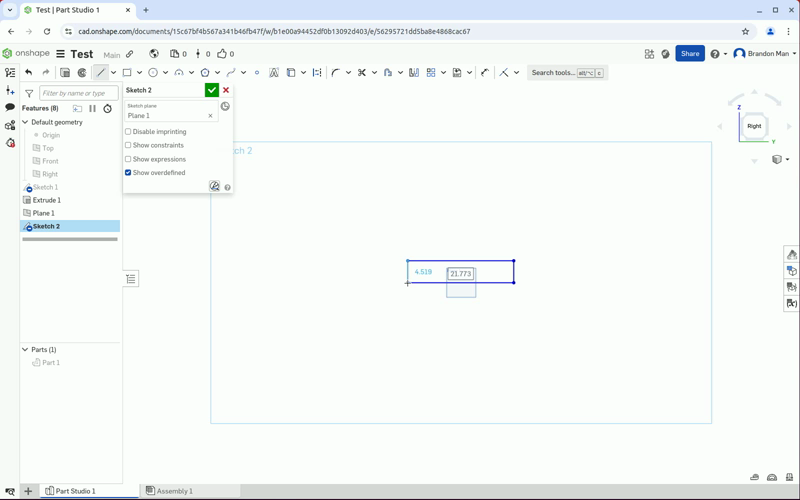
key_up(shift)
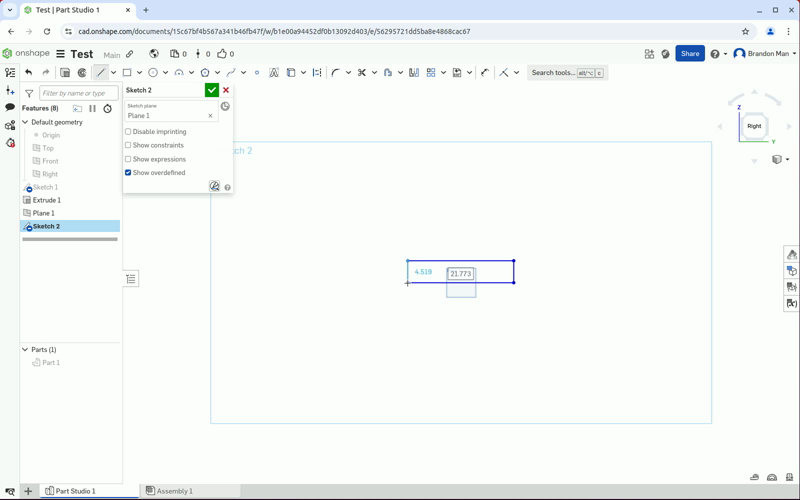
click(407, 282)
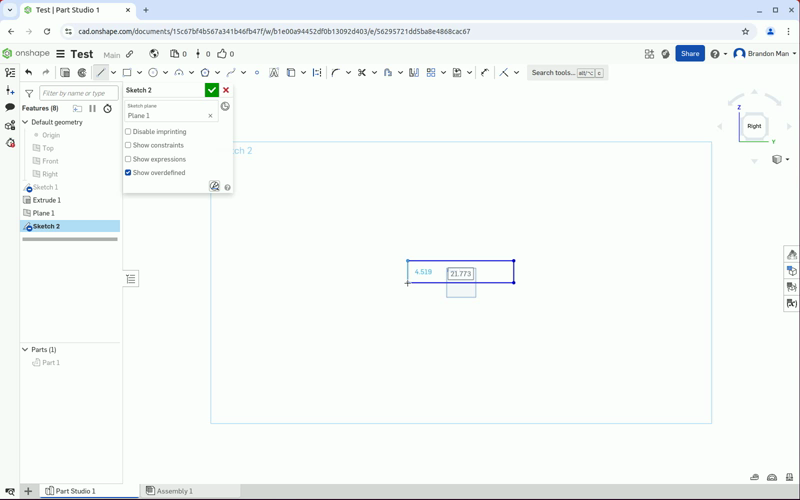
key(esc)
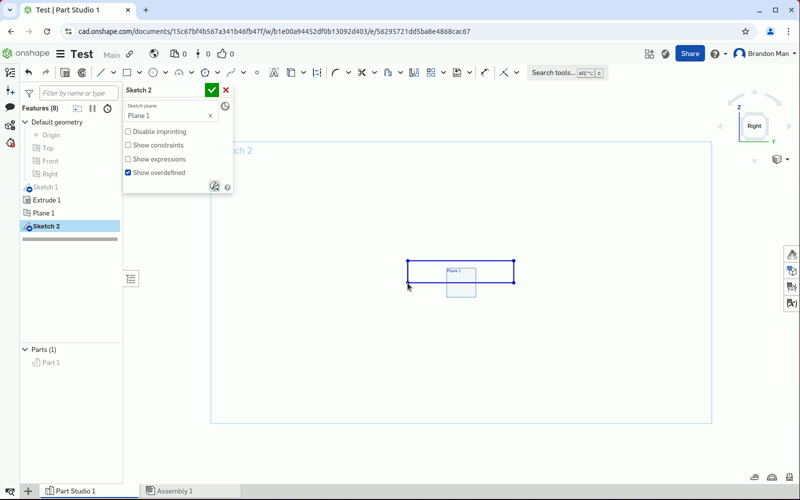
mouse_move(500, 275)
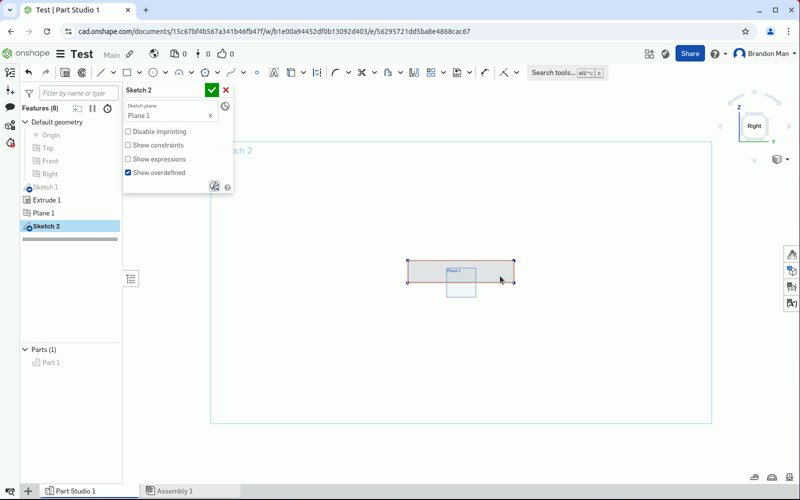
click(500, 275)
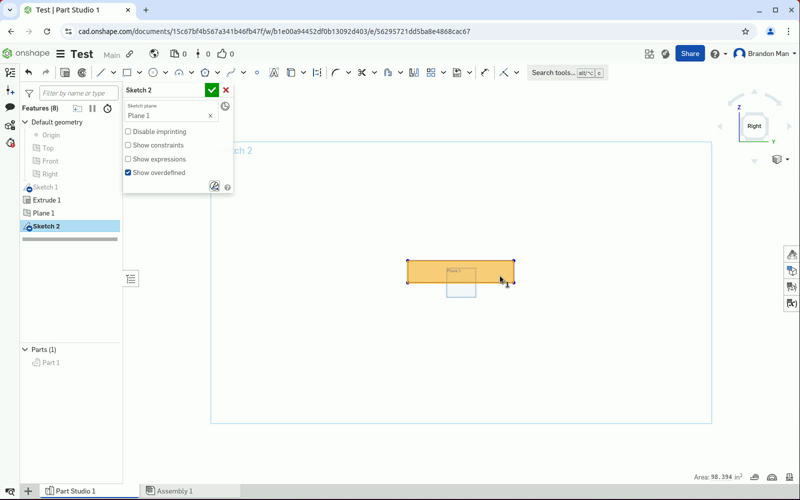
mouse_move(73, 352)
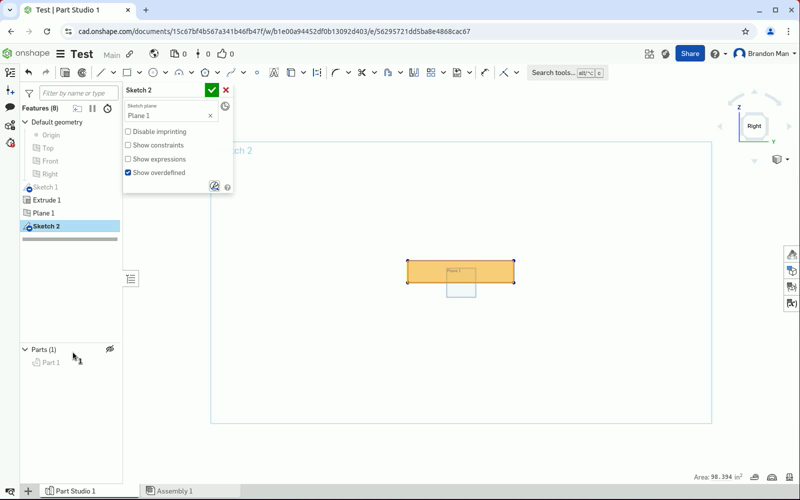
key(shift+y)
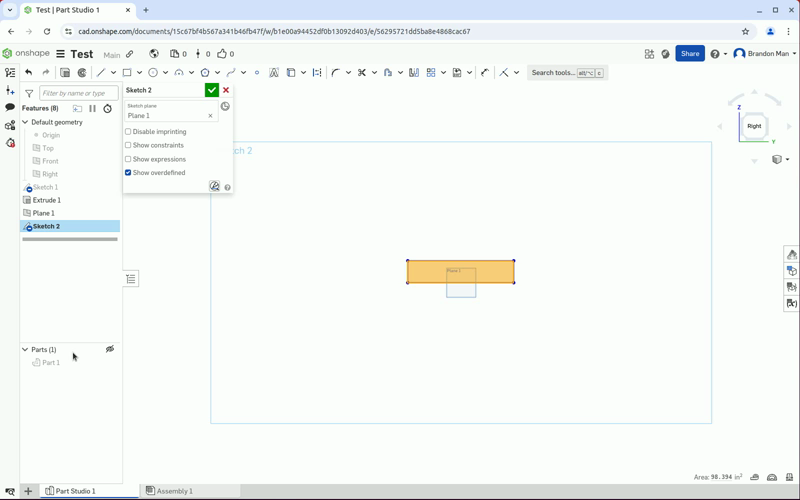
key(shift+e)
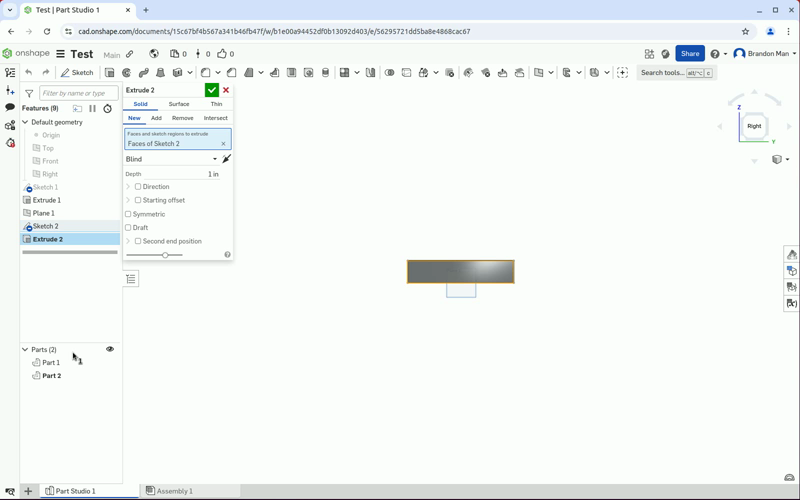
mouse_move(143, 106)
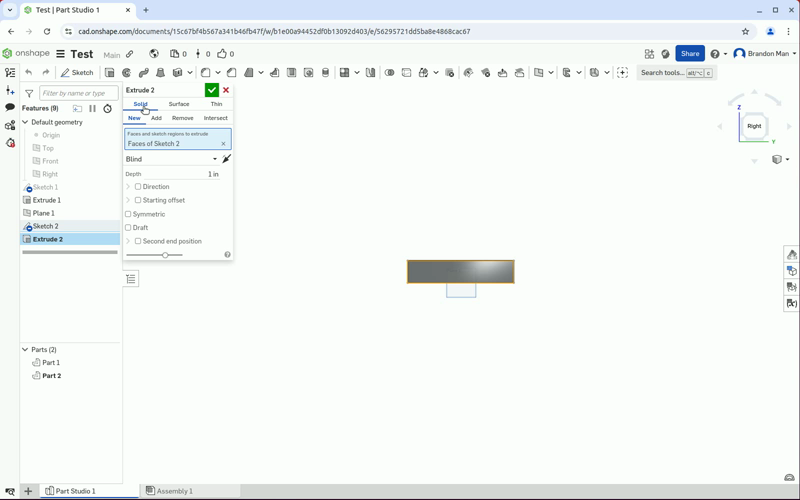
click(143, 106)
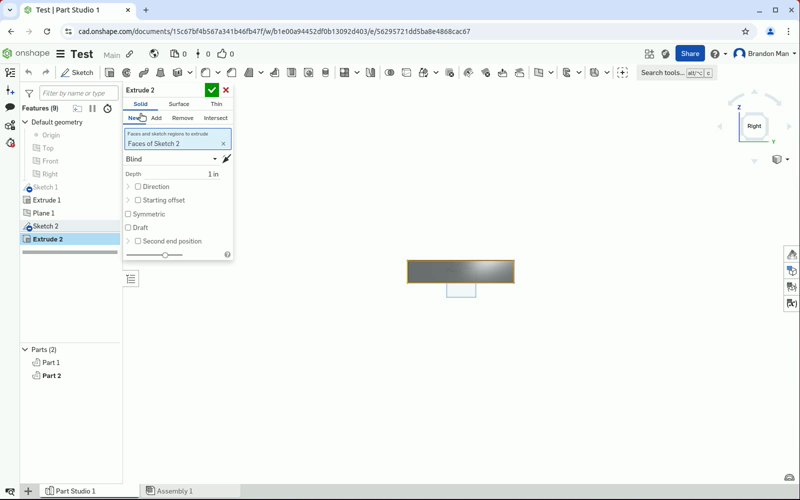
mouse_move(137, 120)
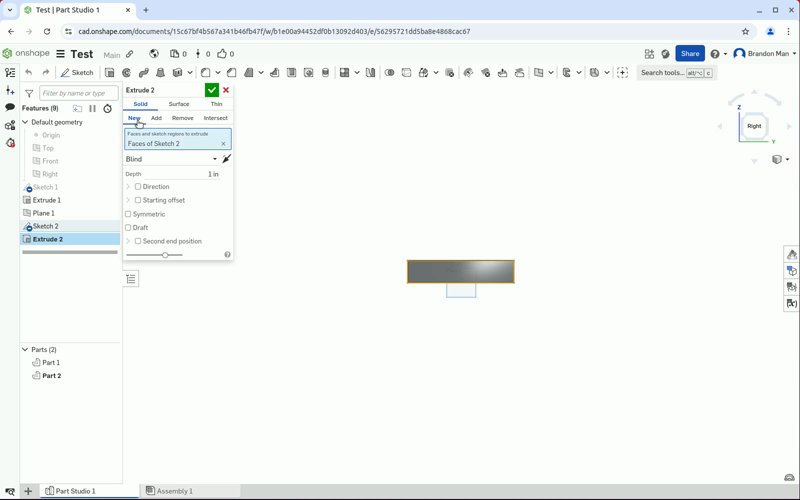
click(137, 120)
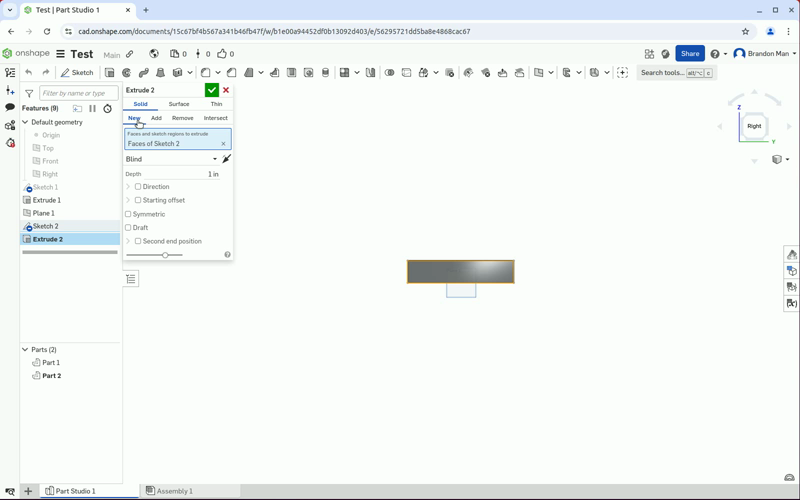
key(tab, 4)
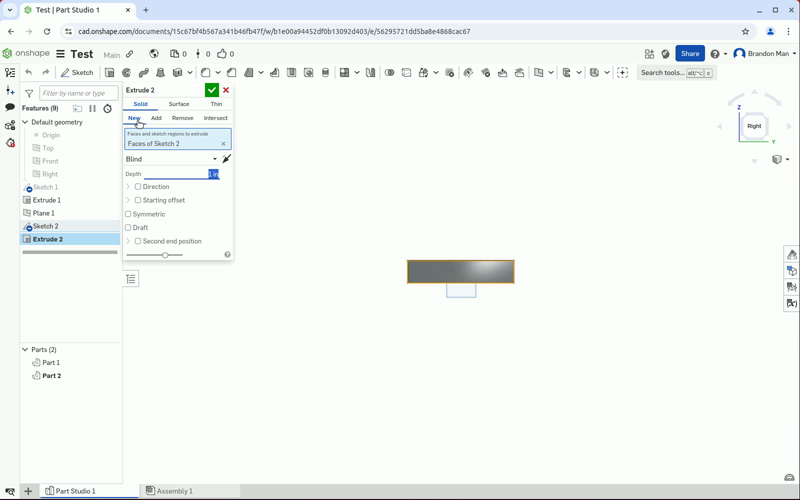
text(0.722)
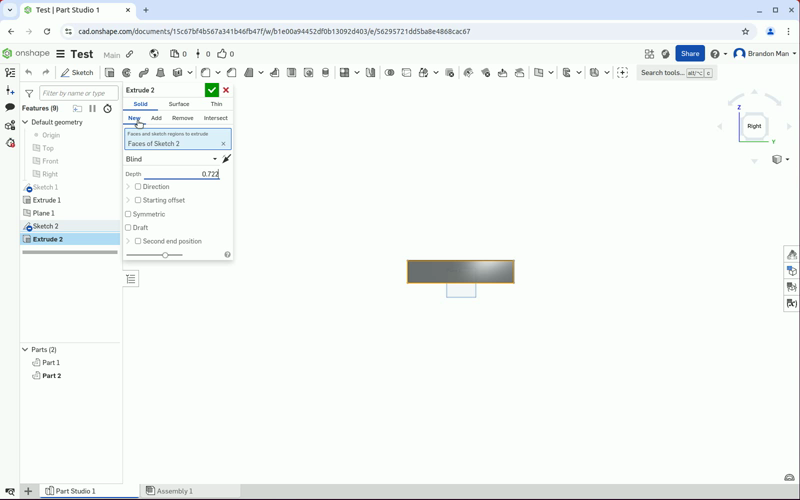
key(enter)
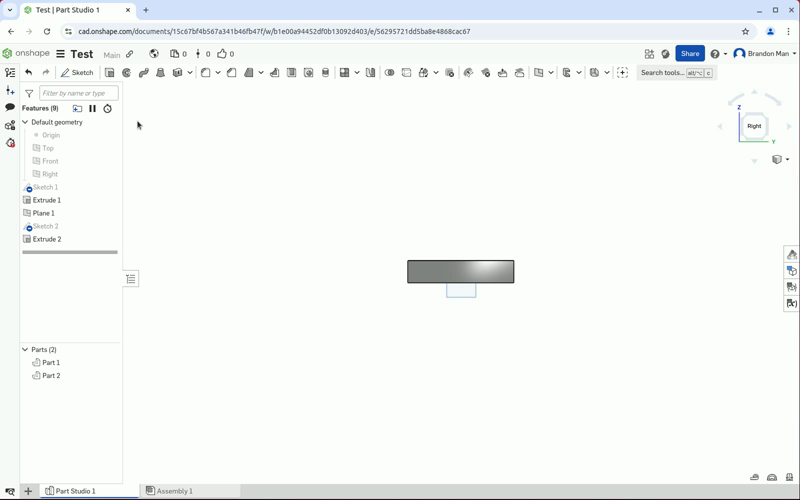
key(shift+h)
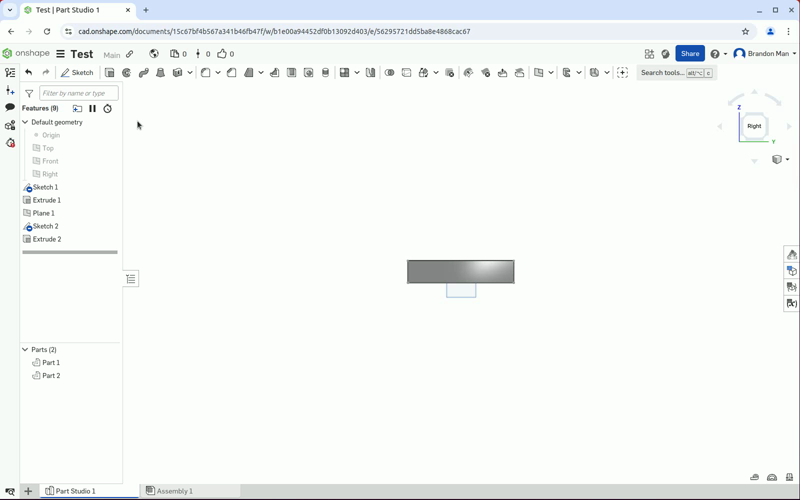
key(shift+h)
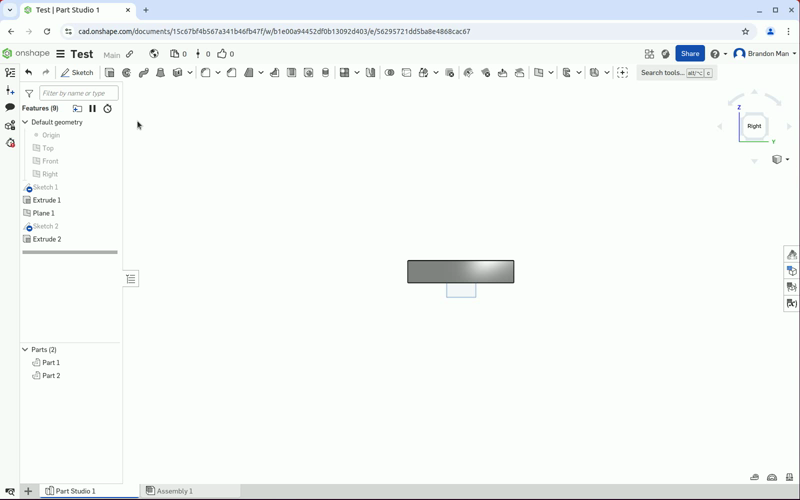
mouse_move(73, 189)
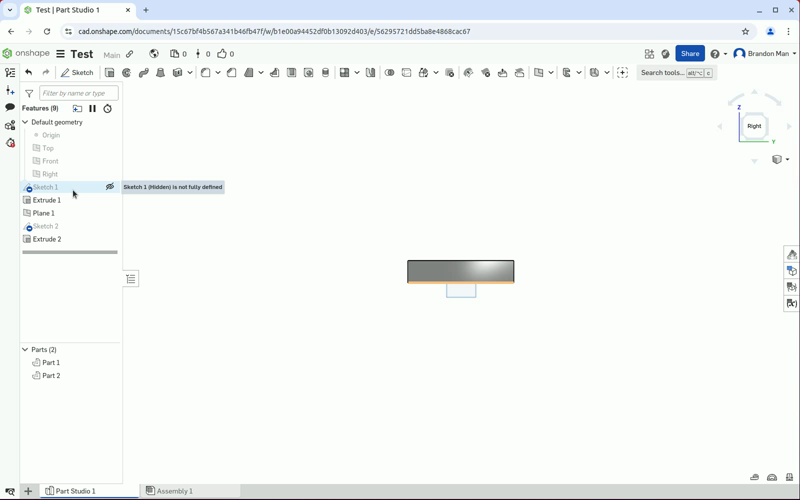
click(73, 189)
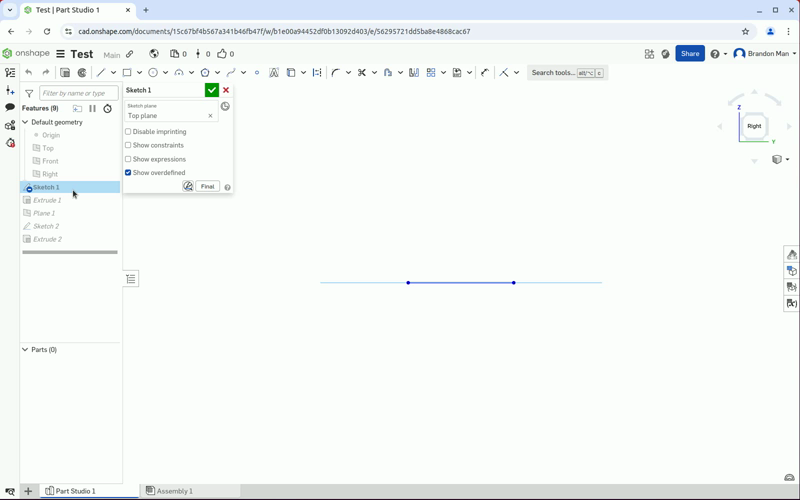
mouse_move(229, 92)
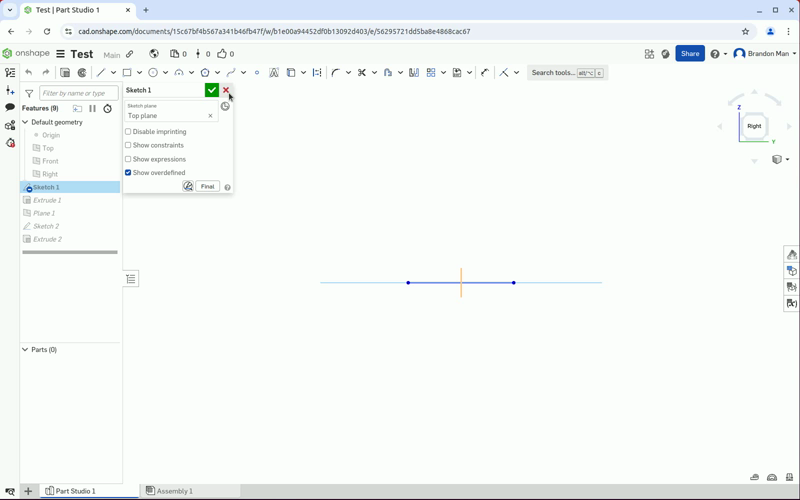
click(229, 92)
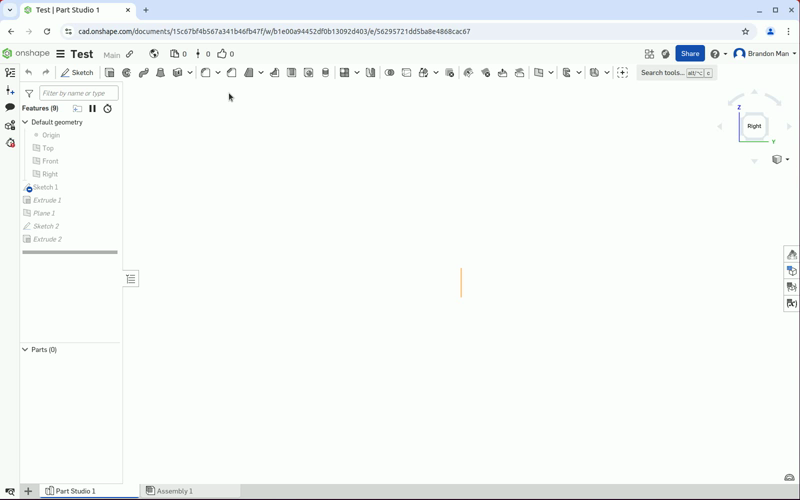
key(shift+s)
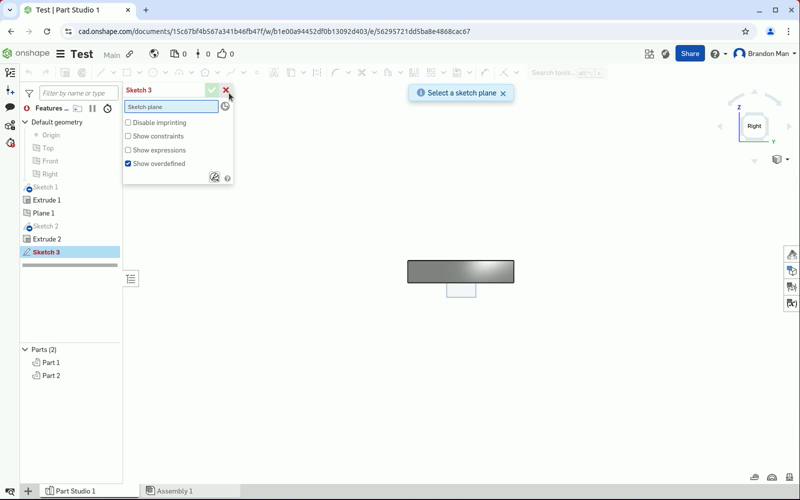
mouse_move(73, 215)
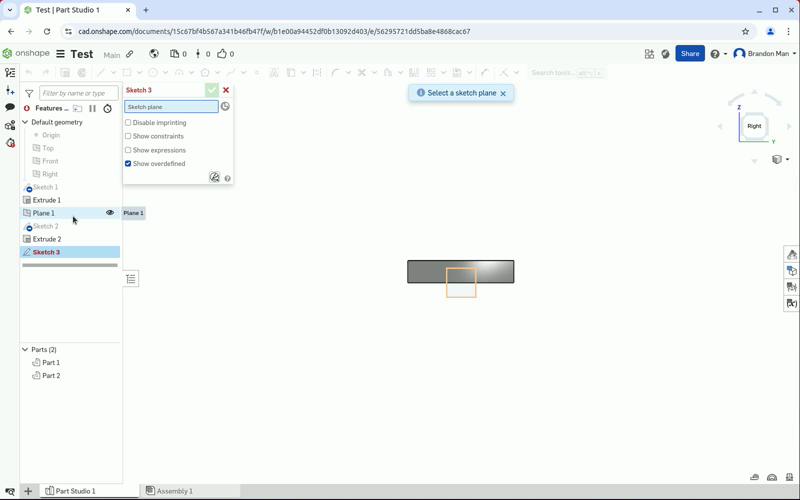
click(73, 215)
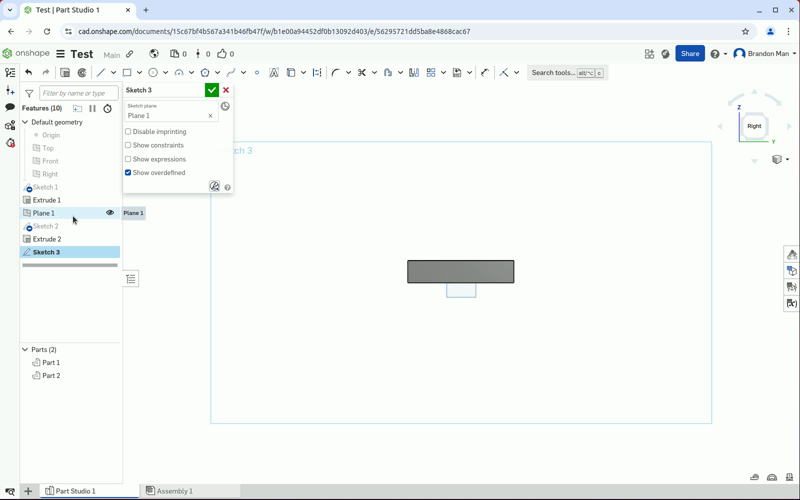
mouse_move(73, 352)
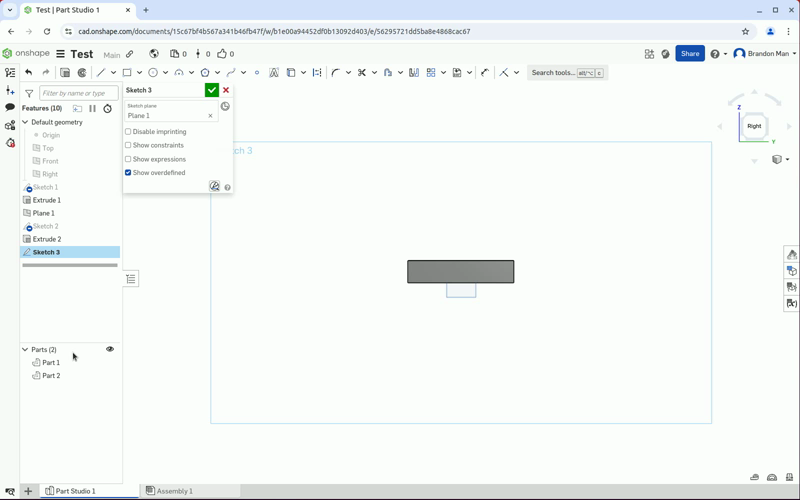
key(y)
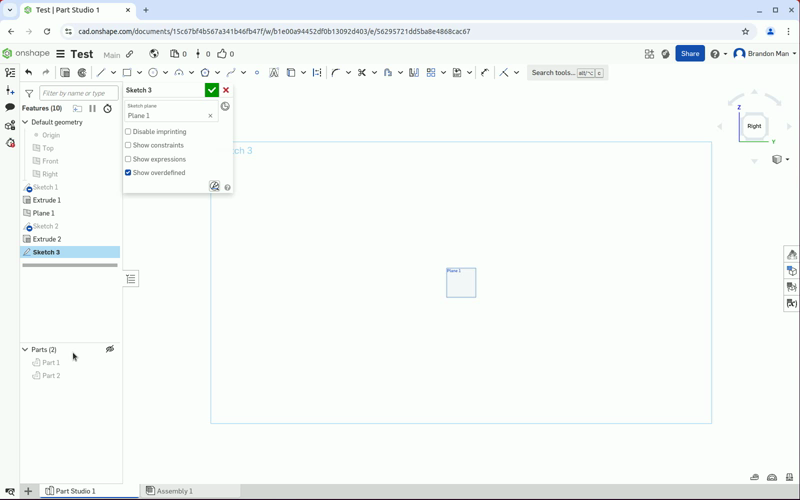
key(l)
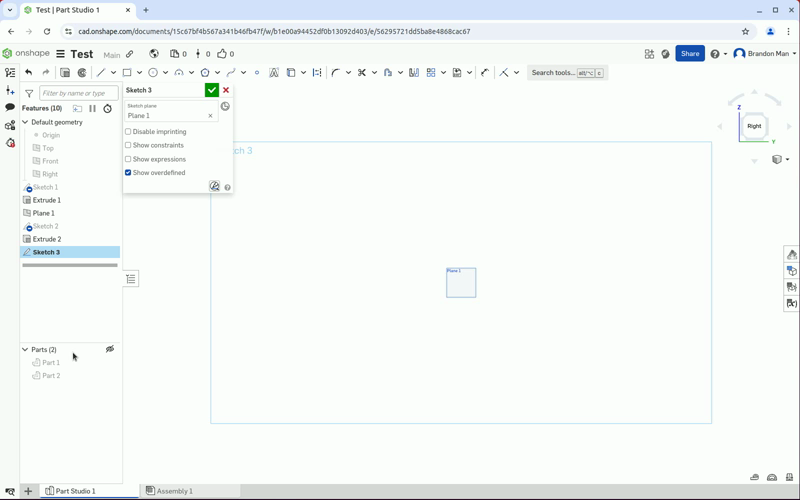
key_down(shift)
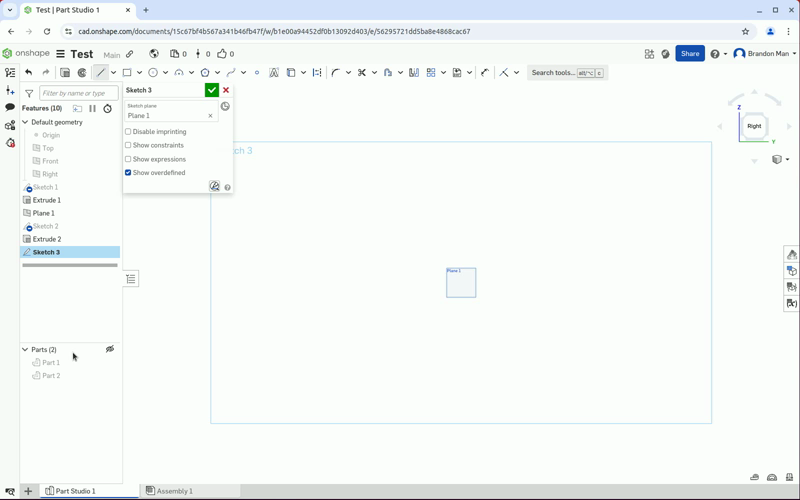
mouse_move(407, 260)
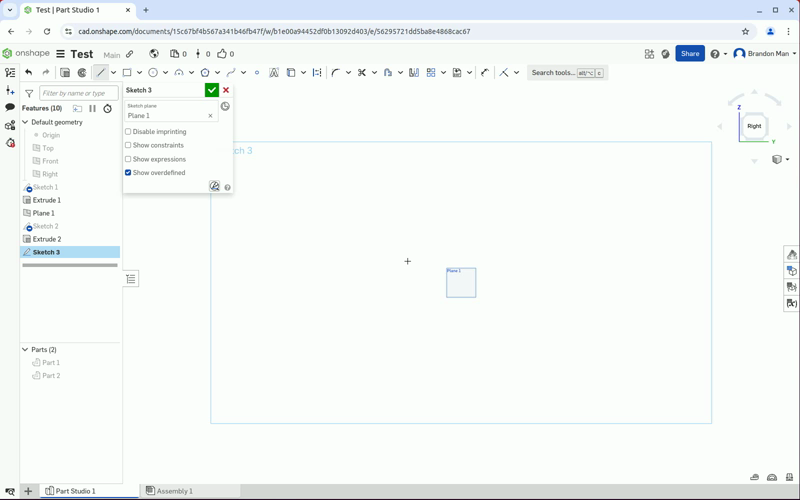
click(407, 260)
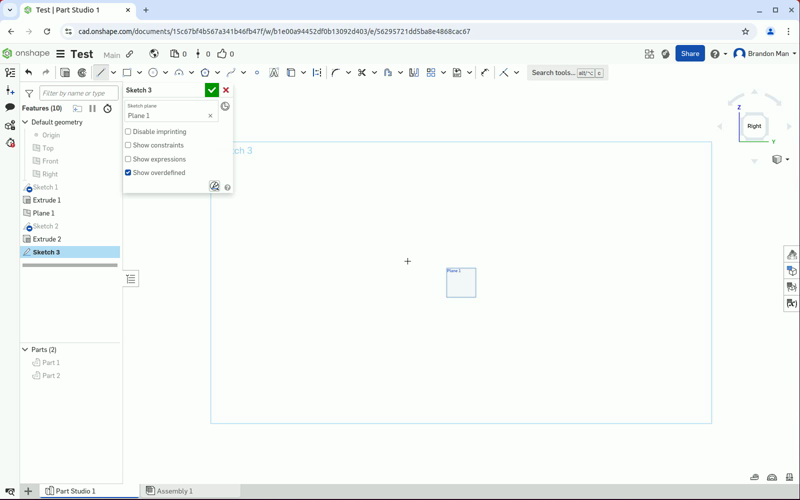
key_up(shift)
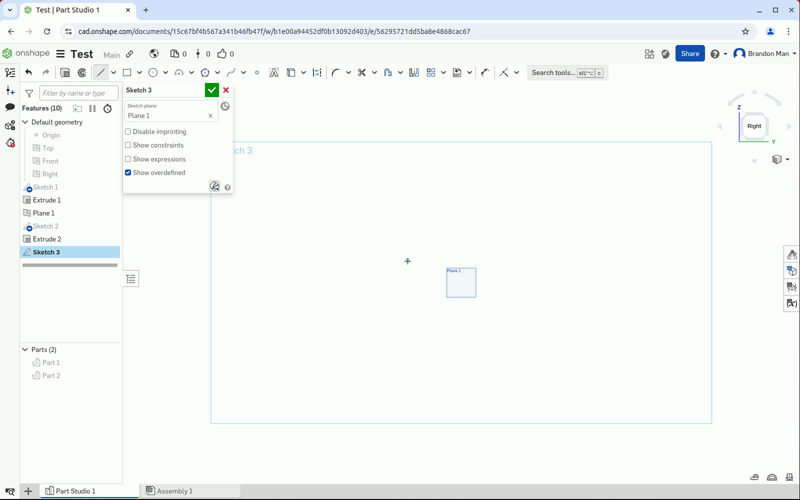
key_down(shift)
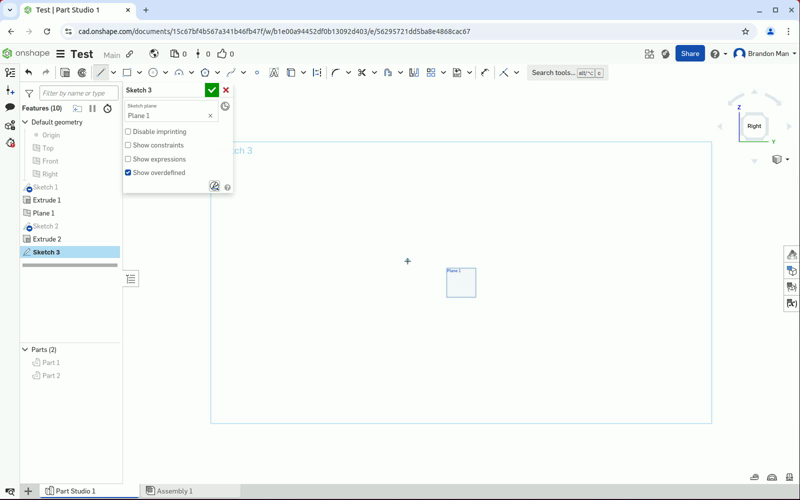
mouse_move(513, 260)
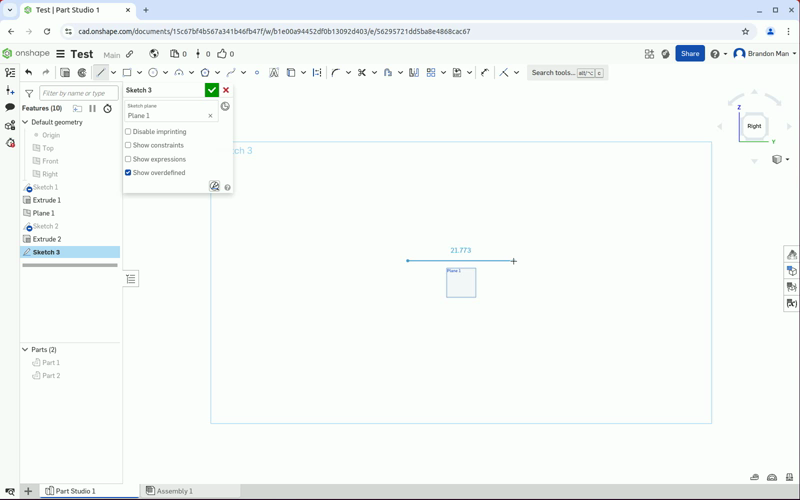
click(513, 260)
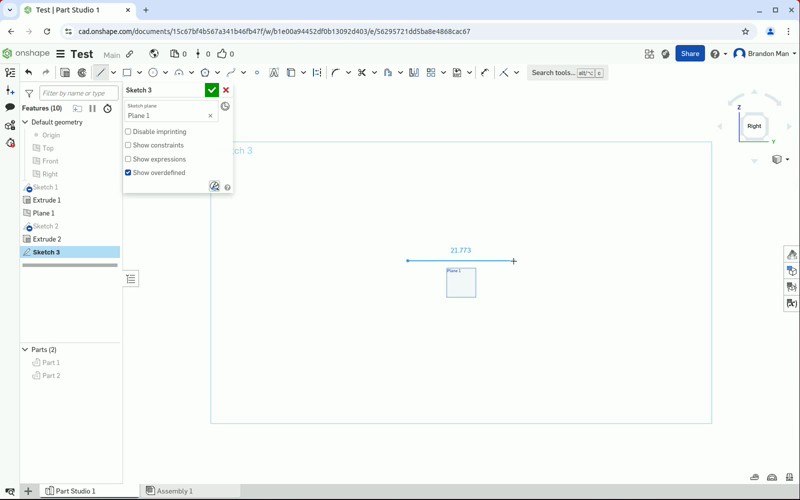
key_up(shift)
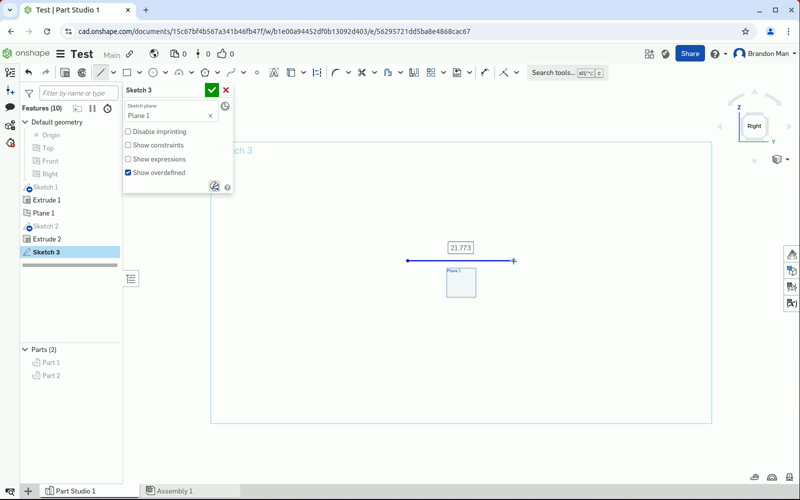
key_down(shift)
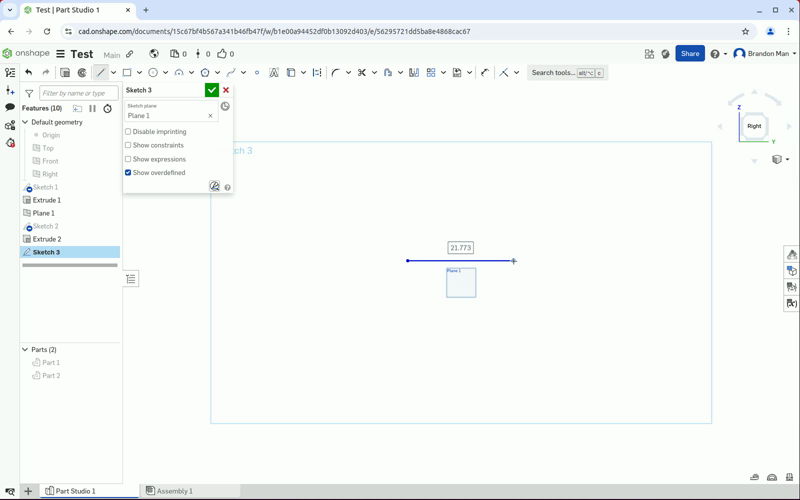
mouse_move(543, 260)
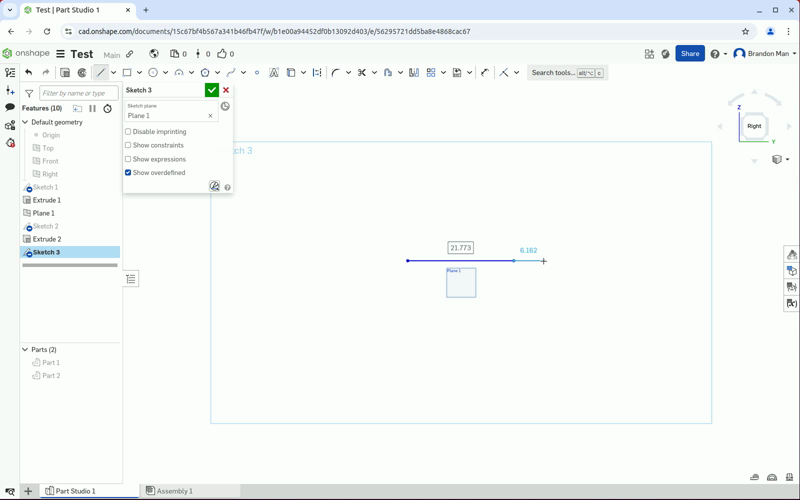
mouse_move(513, 257)
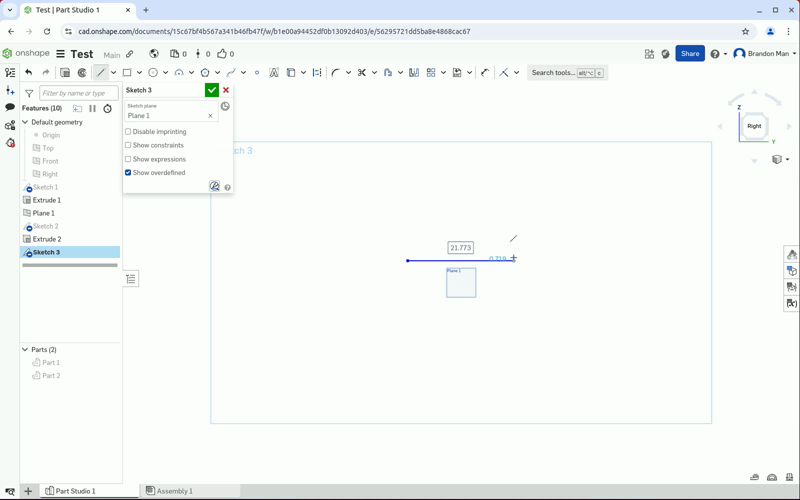
scroll(6)
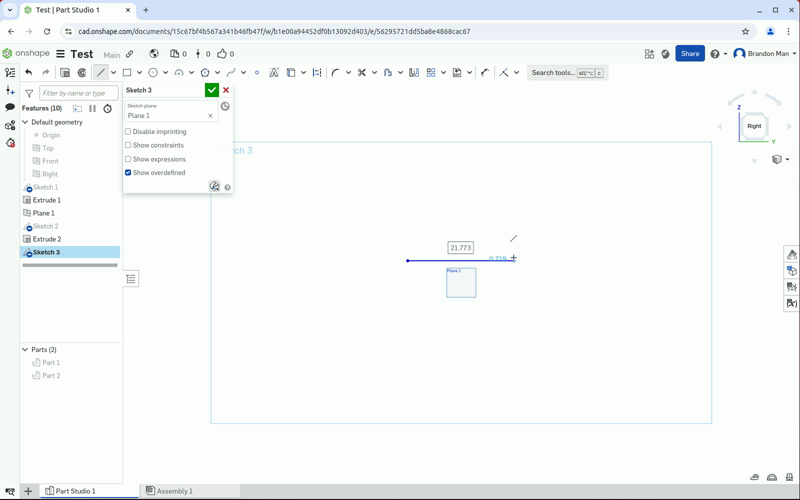
scroll(6)
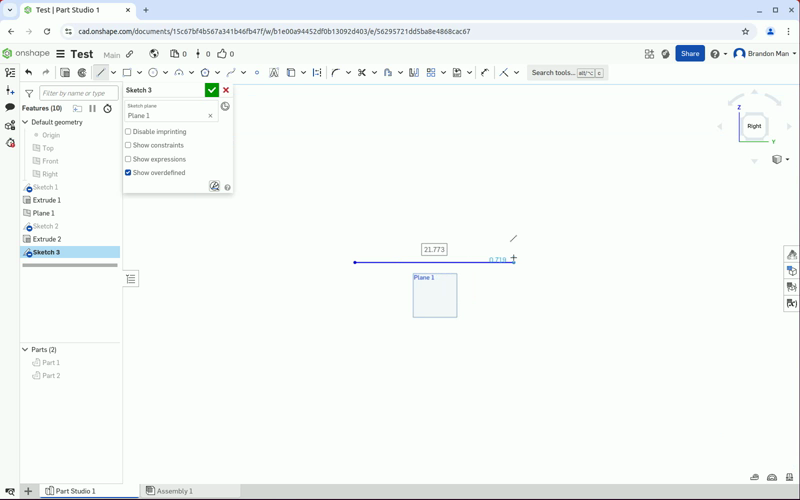
scroll(6)
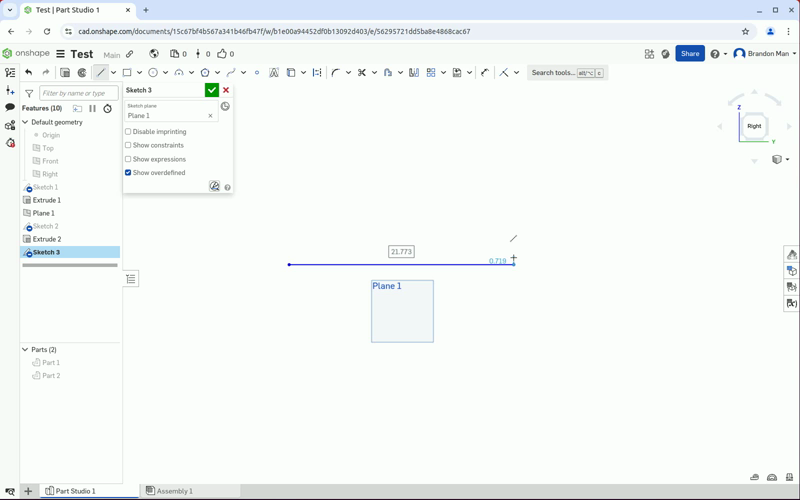
scroll(6)
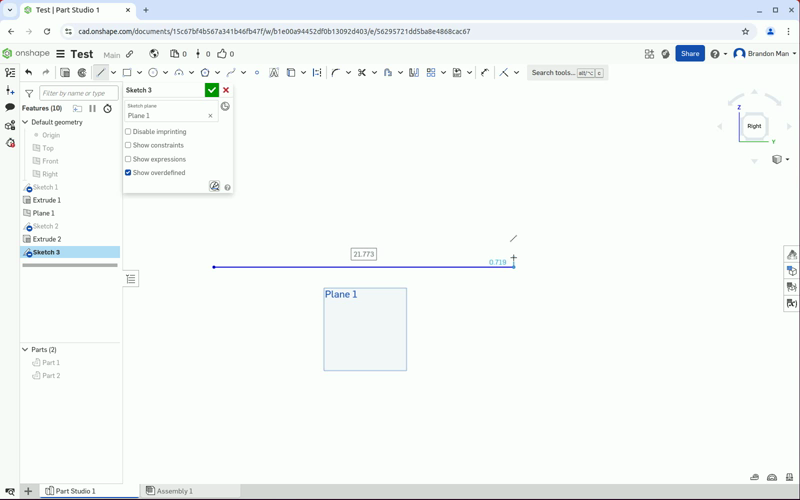
scroll(6)
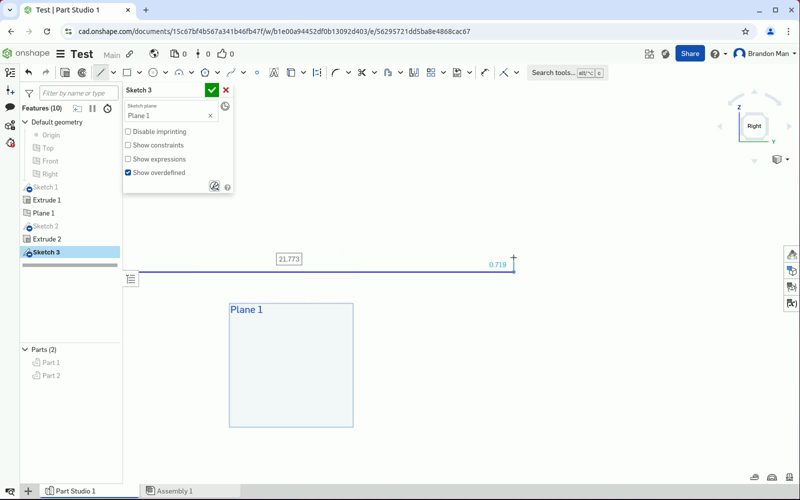
scroll(6)
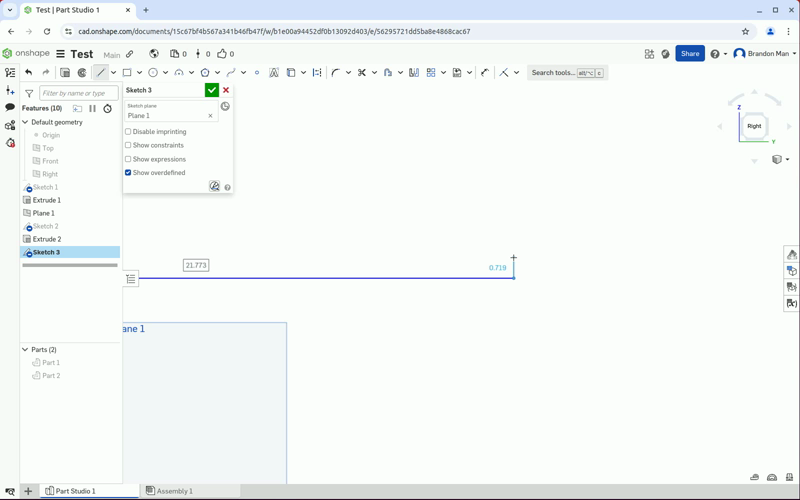
scroll(6)
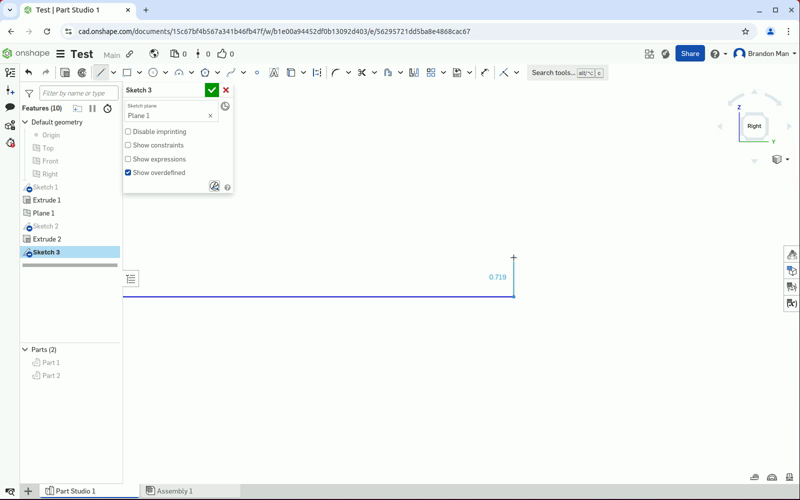
click(513, 257)
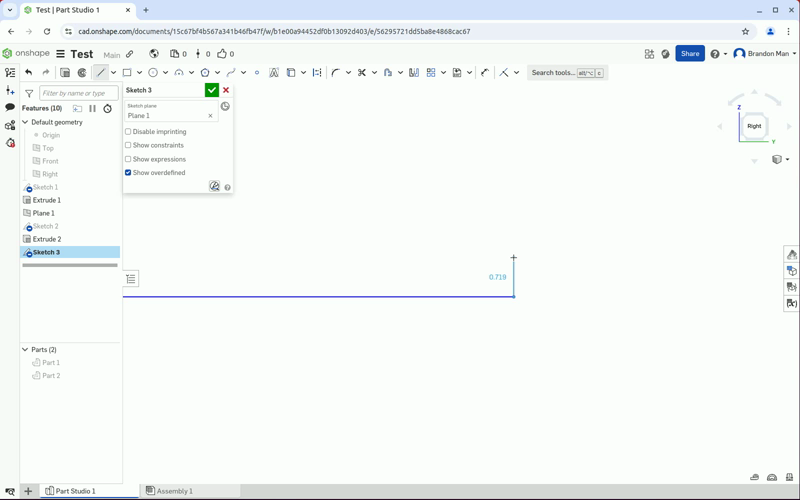
scroll(-6)
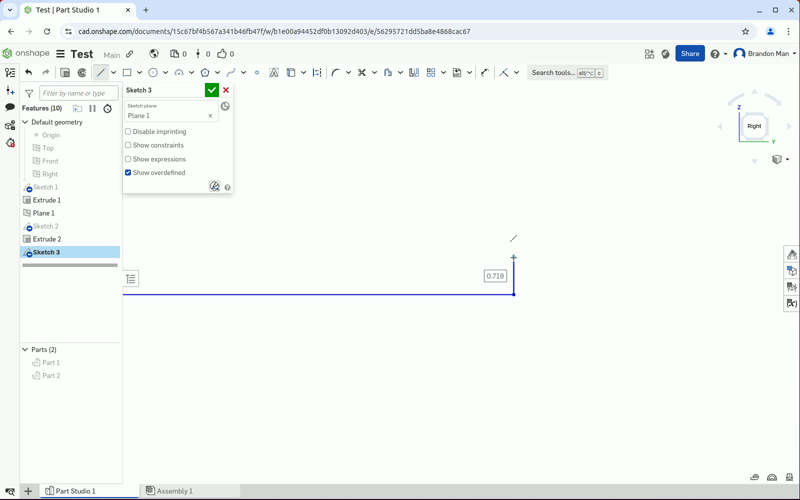
scroll(-6)
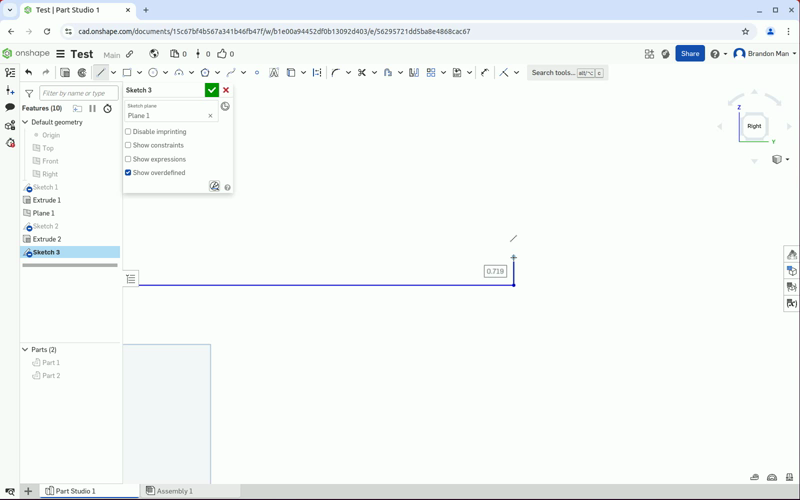
scroll(-6)
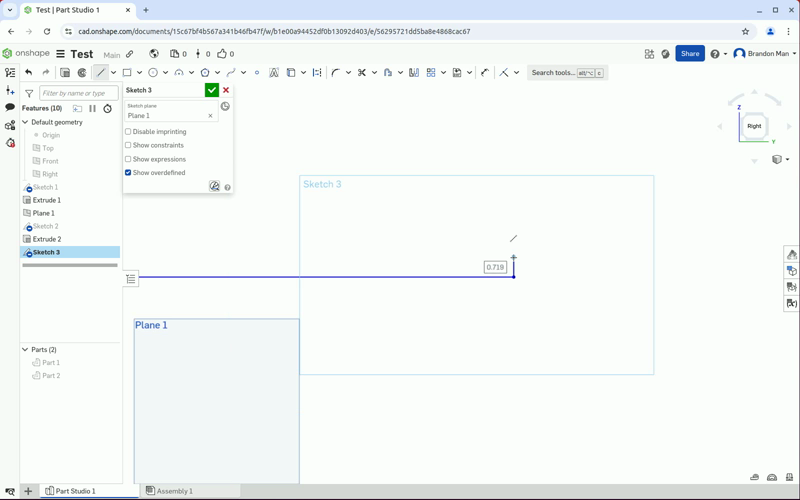
scroll(-6)
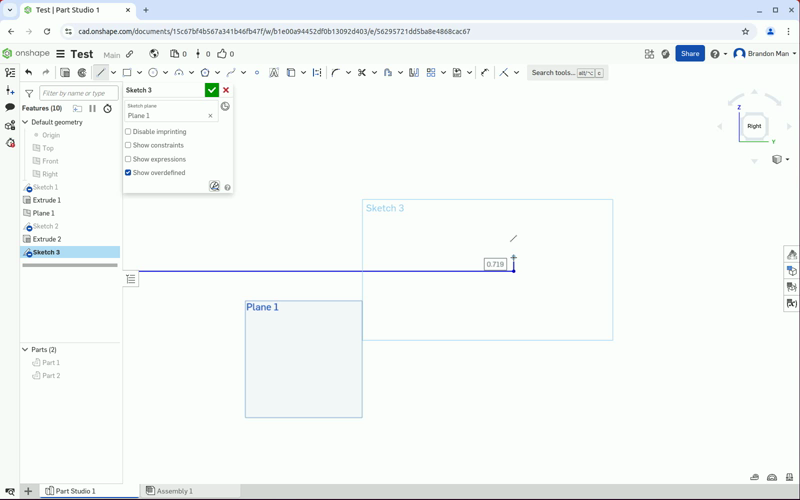
scroll(-6)
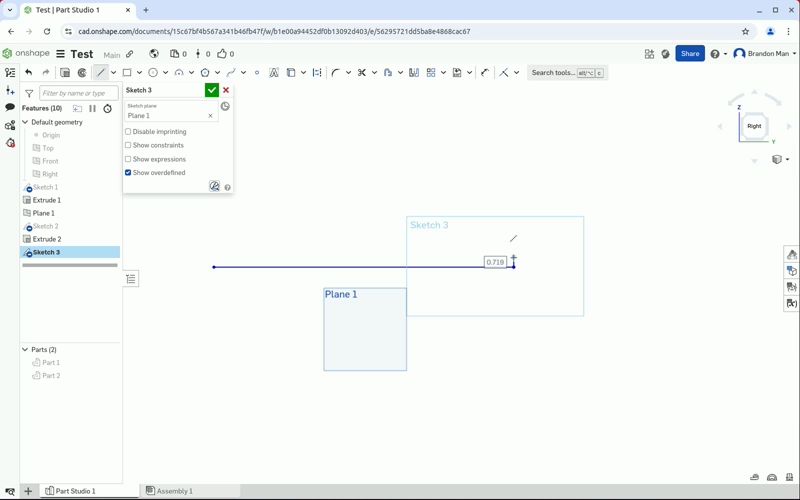
scroll(-6)
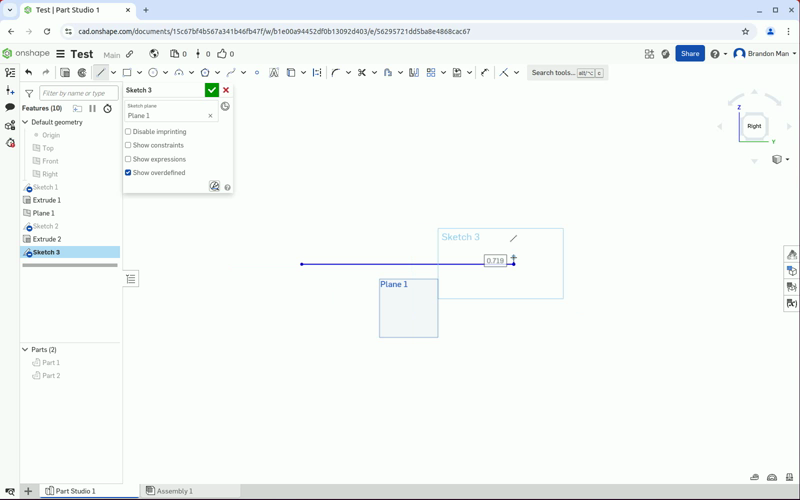
scroll(-6)
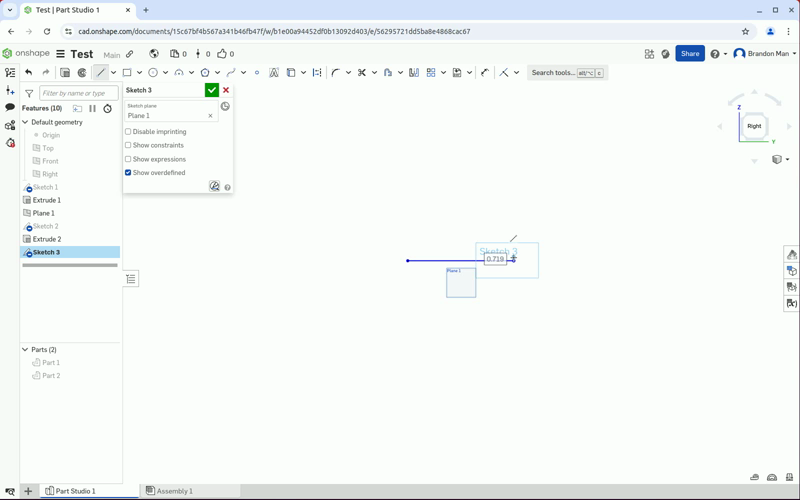
key_up(shift)
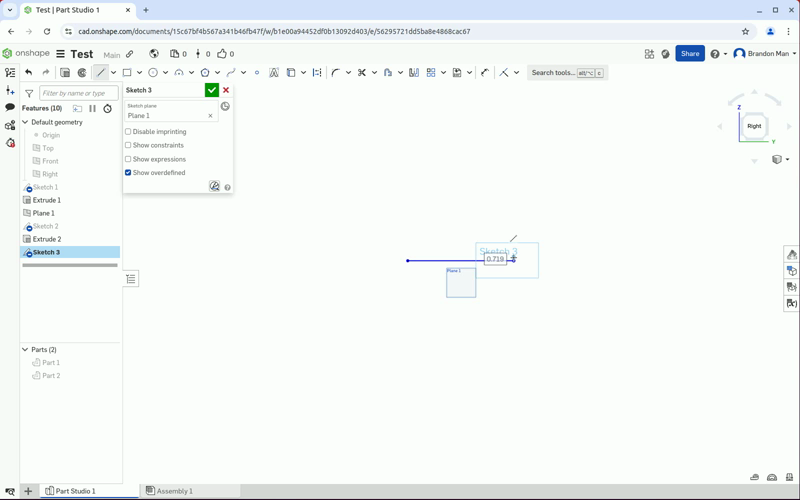
key_down(shift)
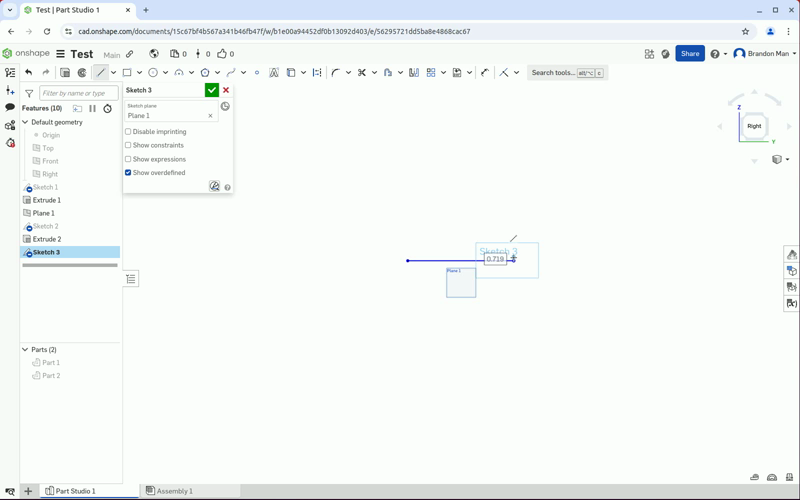
mouse_move(407, 257)
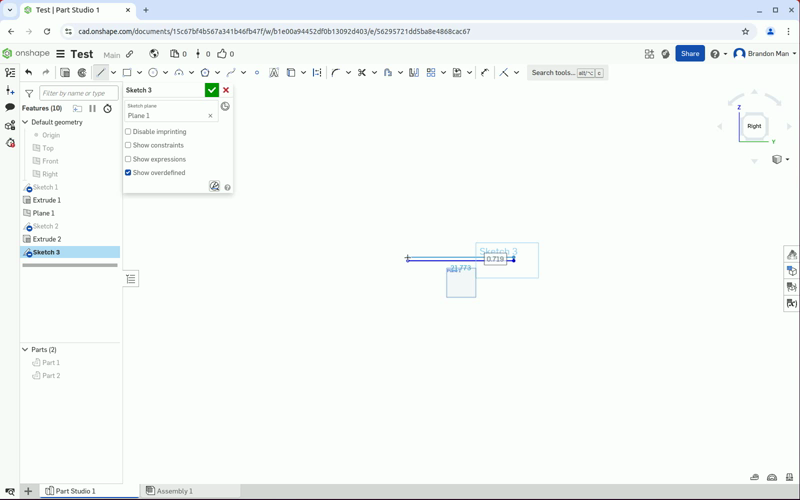
scroll(6)
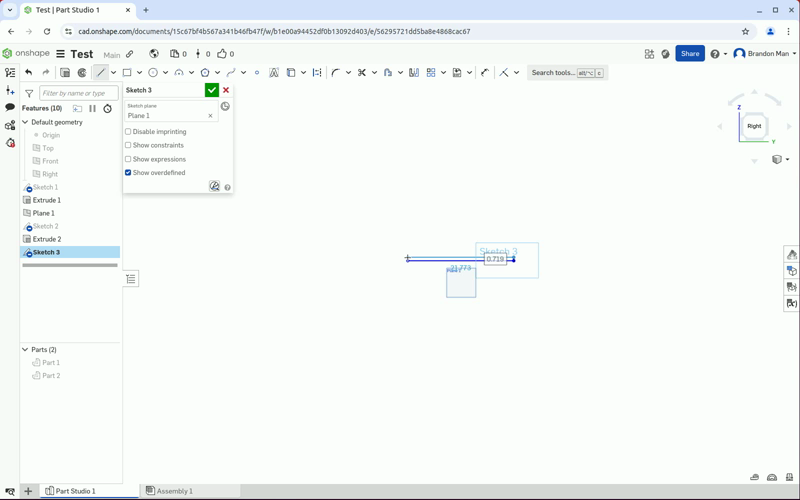
scroll(6)
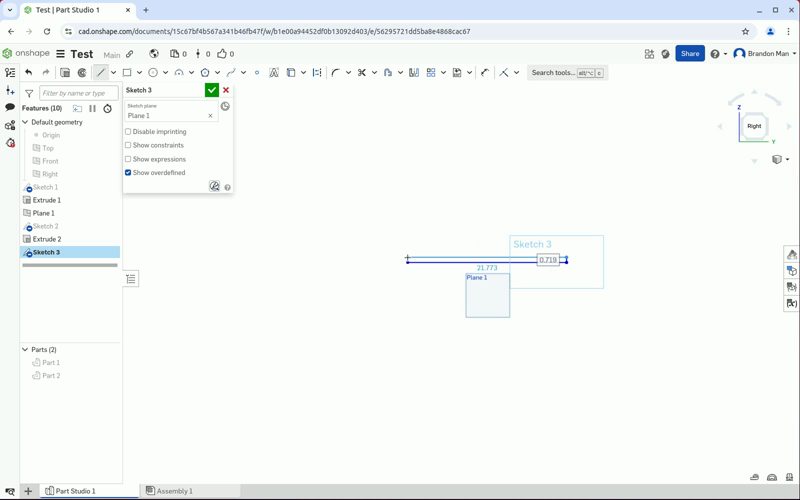
scroll(6)
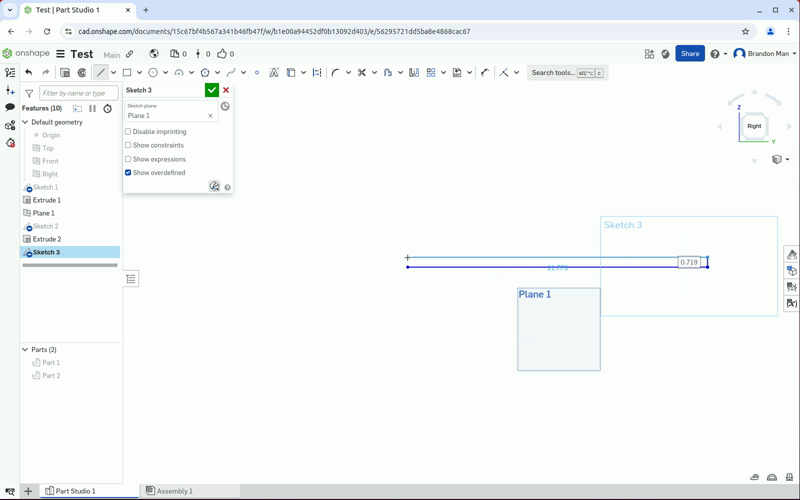
scroll(6)
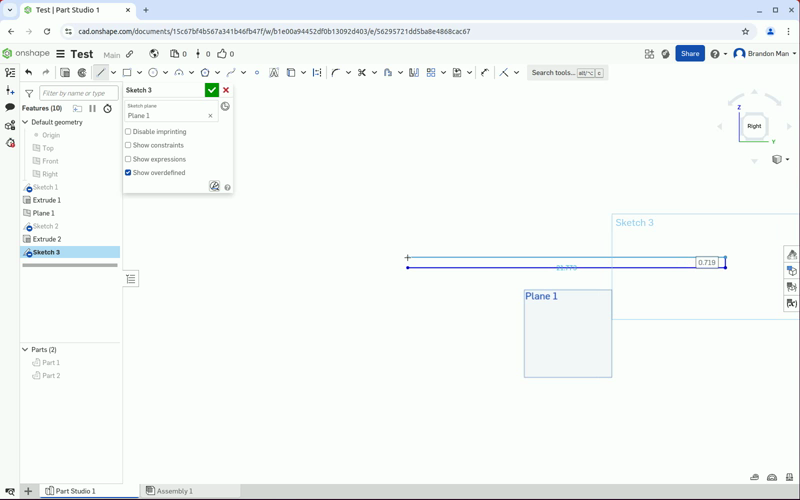
scroll(6)
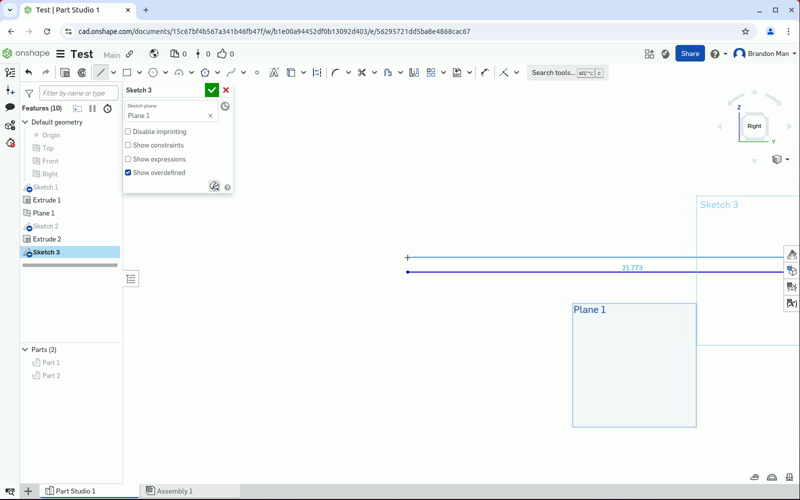
scroll(6)
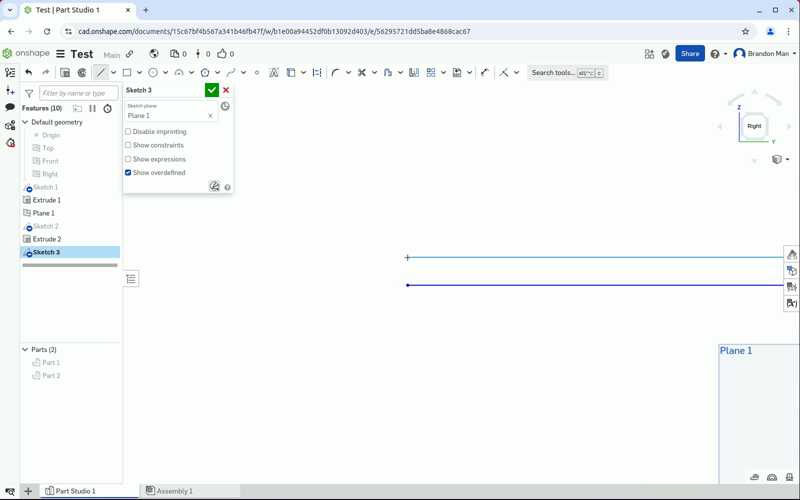
scroll(6)
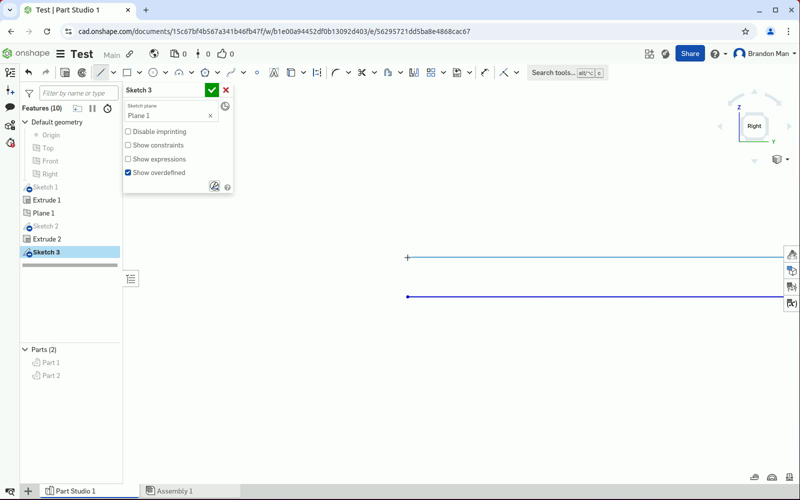
click(407, 257)
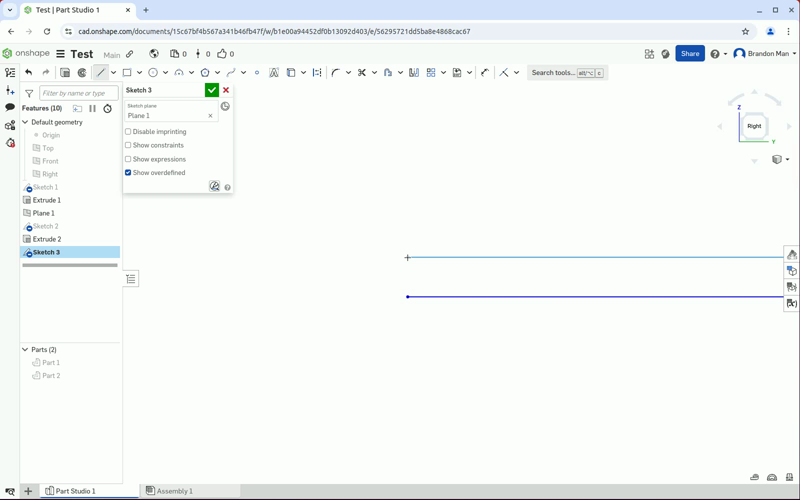
scroll(-6)
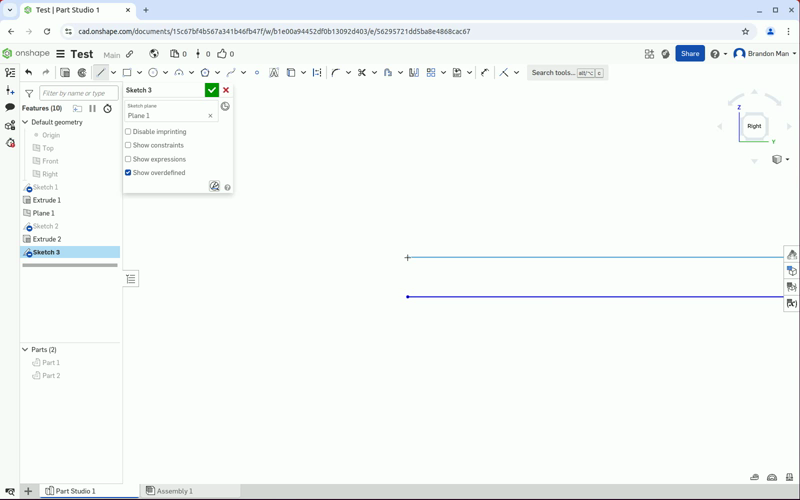
scroll(-6)
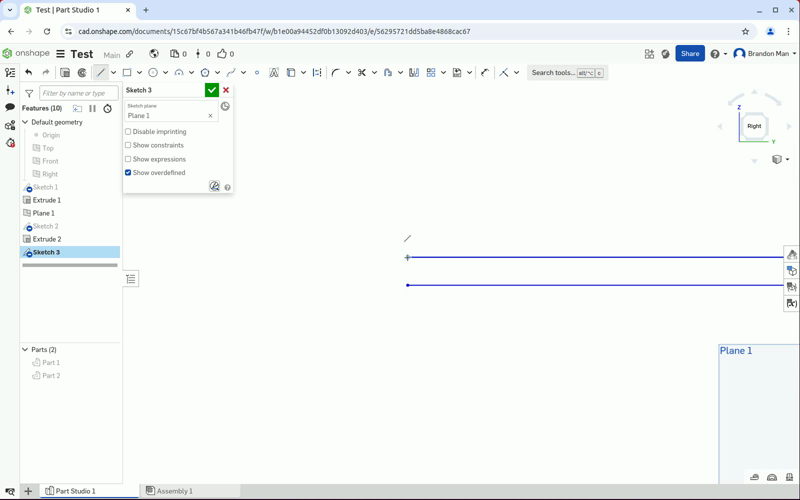
scroll(-6)
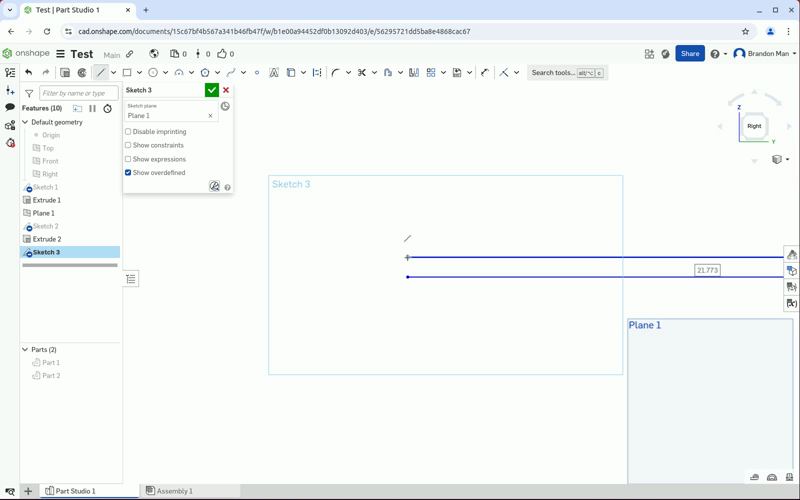
scroll(-6)
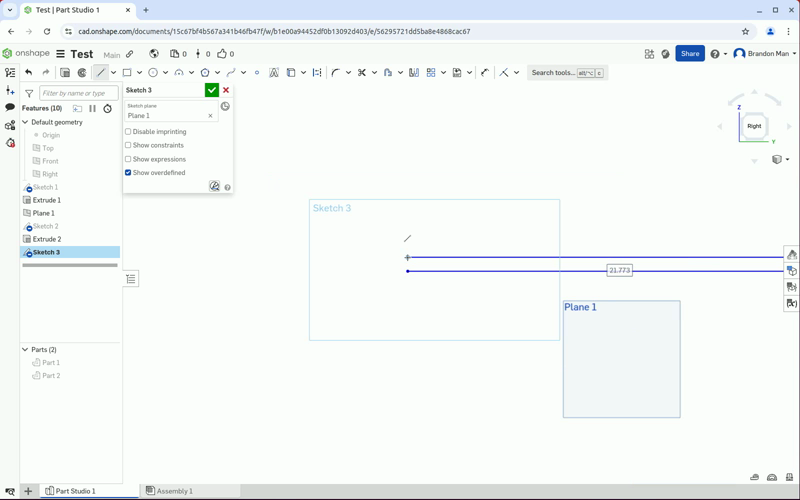
scroll(-6)
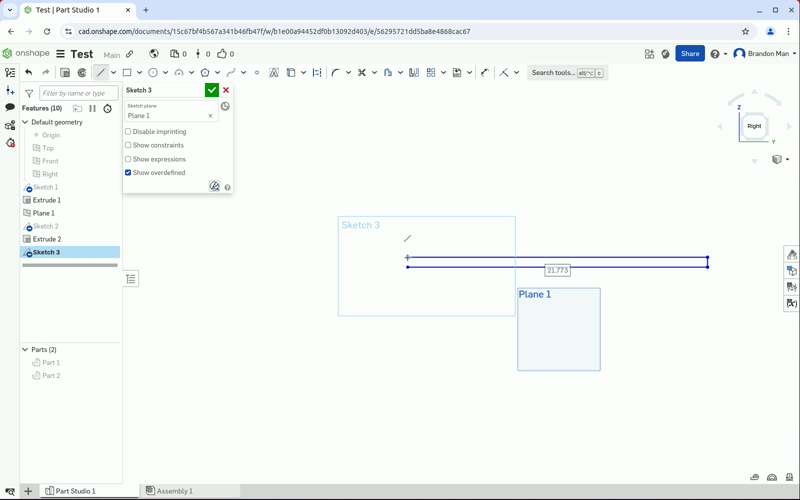
scroll(-6)
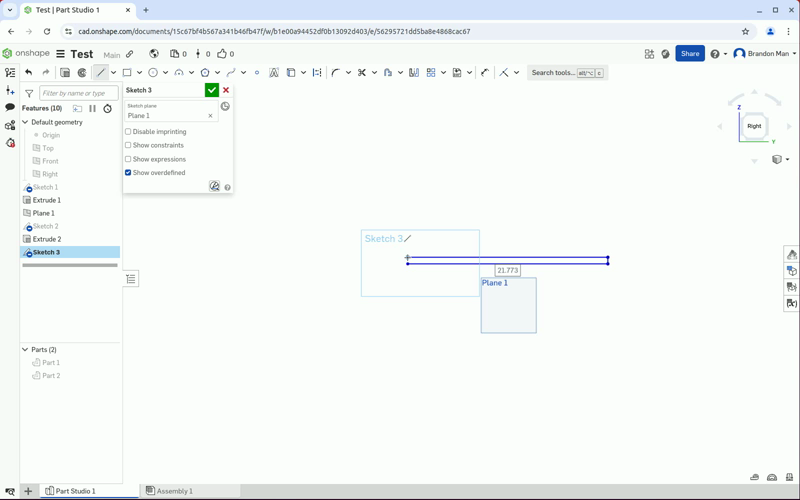
scroll(-6)
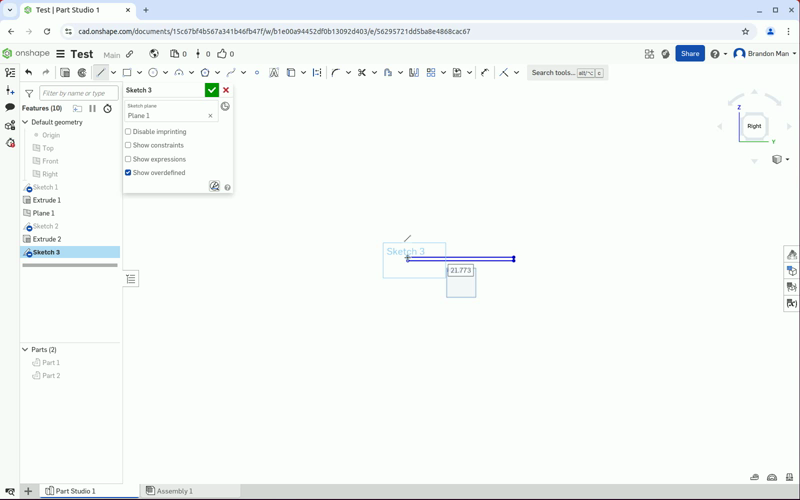
key_up(shift)
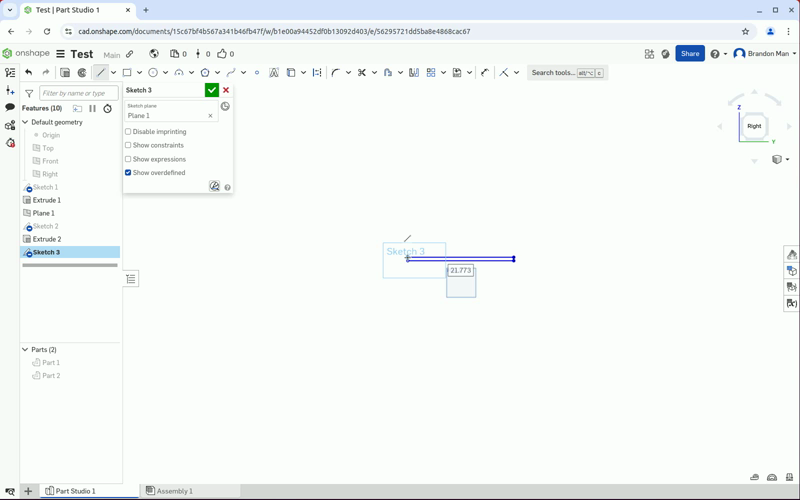
mouse_move(437, 257)
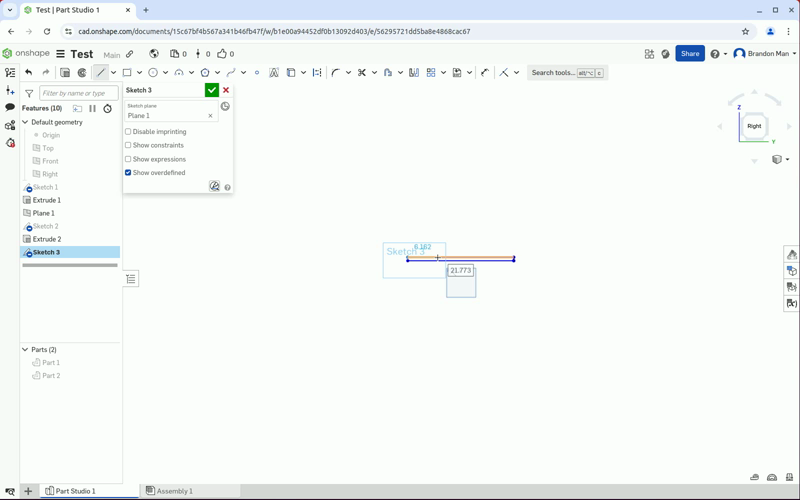
key_down(shift)
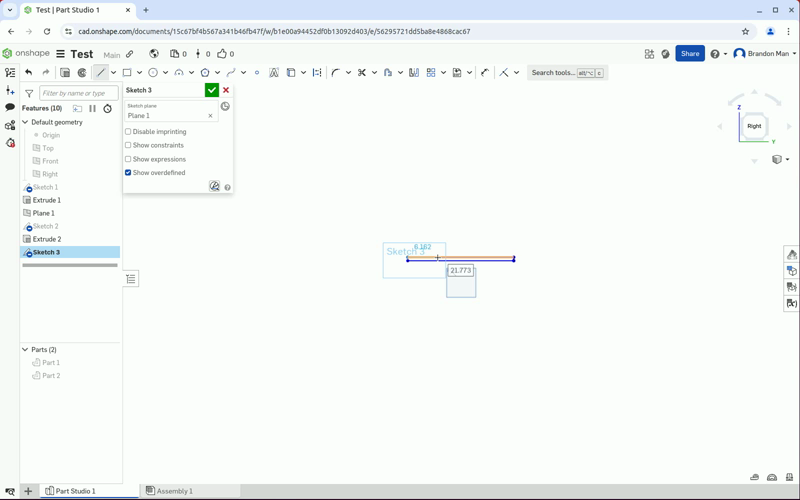
mouse_move(407, 260)
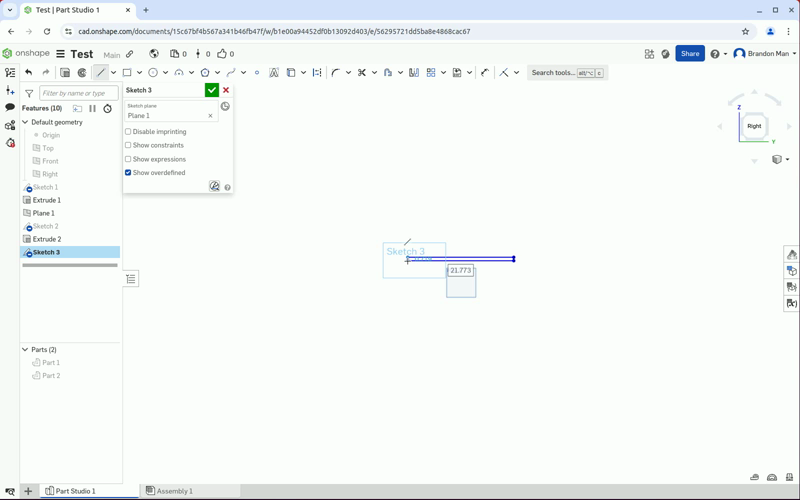
scroll(6)
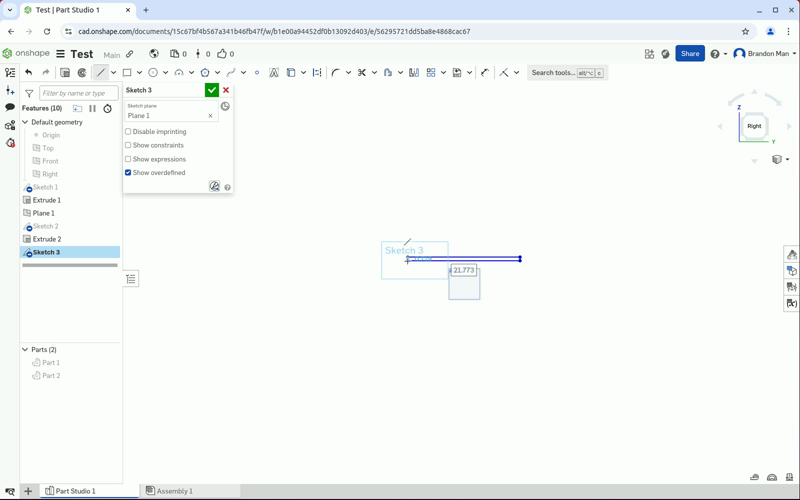
scroll(6)
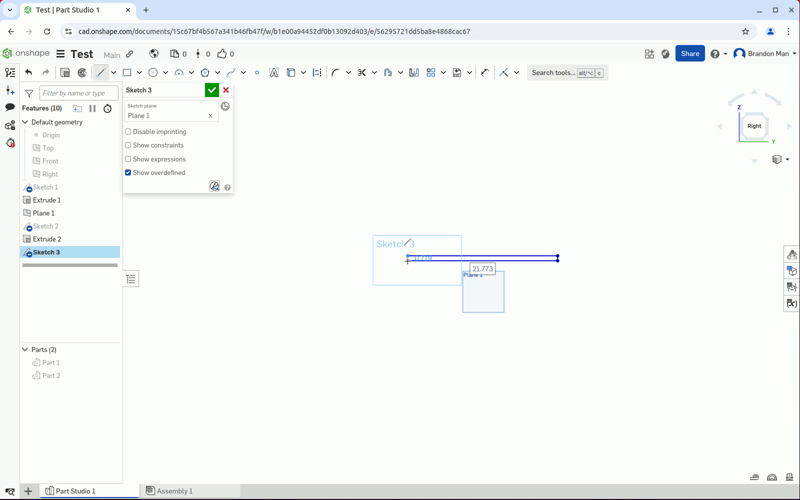
scroll(6)
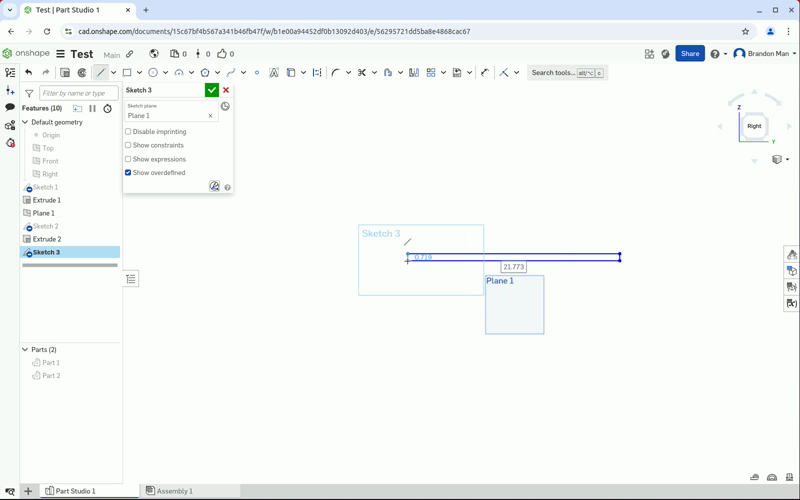
scroll(6)
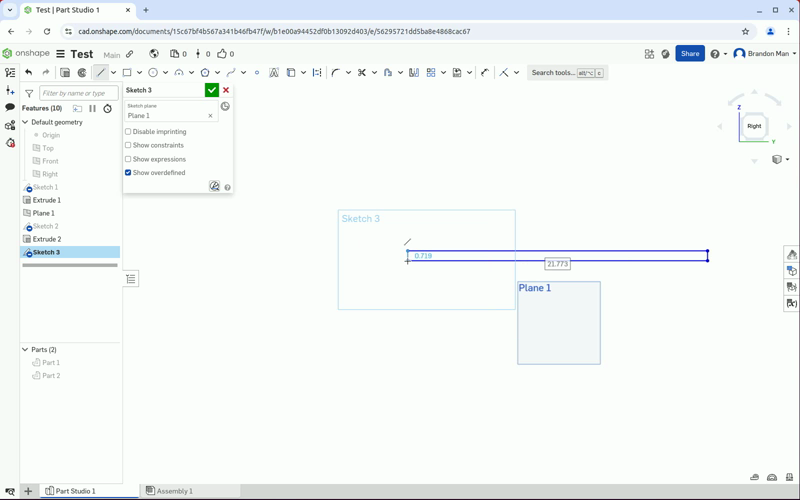
scroll(6)
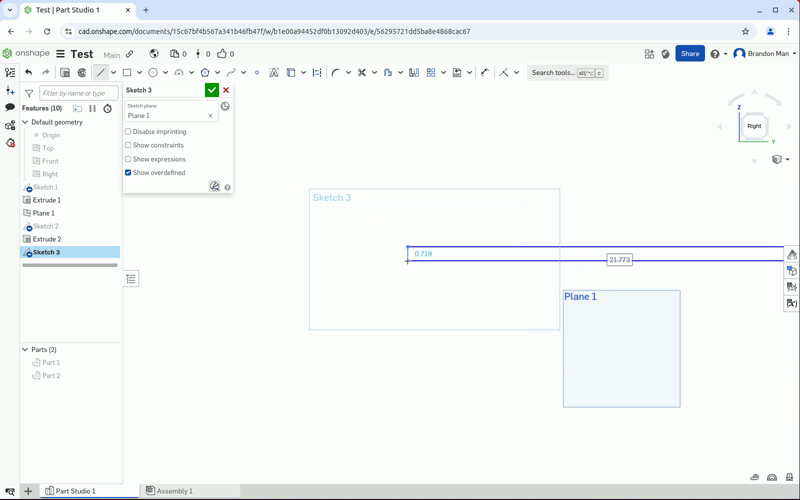
scroll(6)
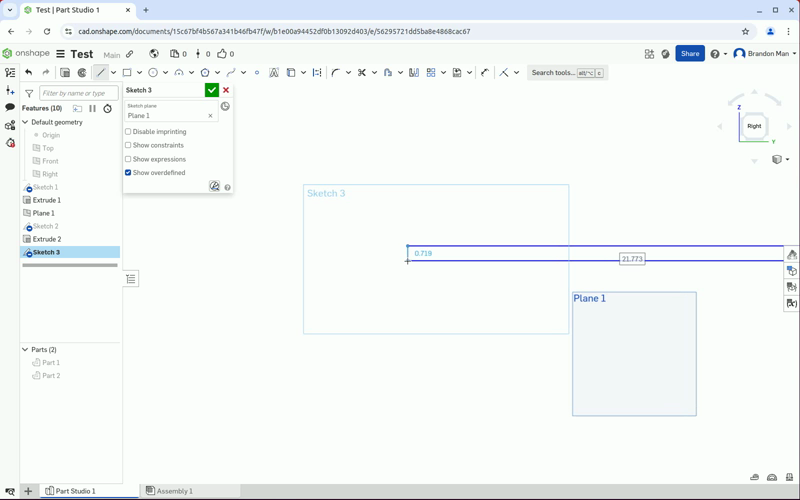
scroll(6)
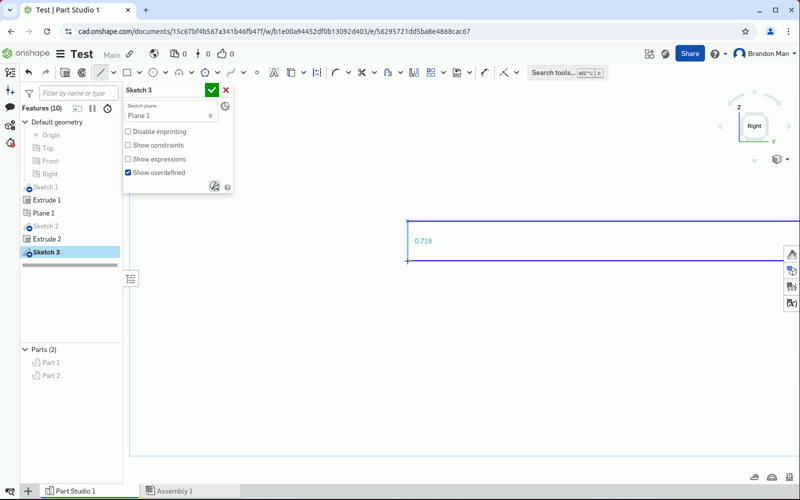
key_up(shift)
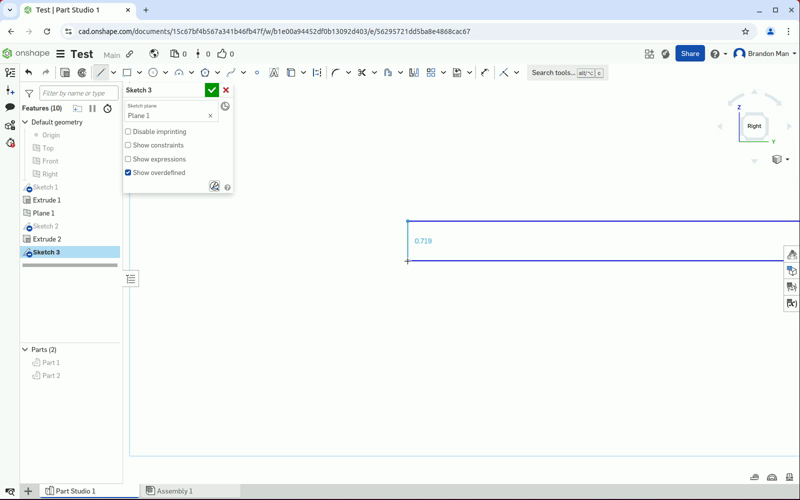
click(407, 260)
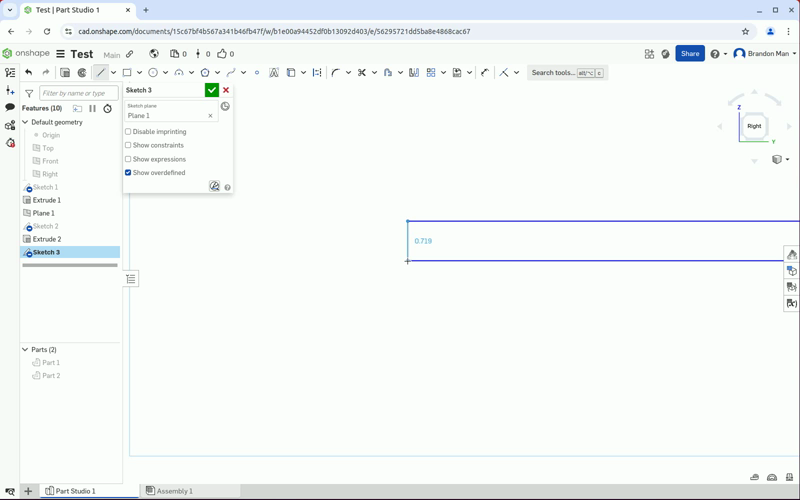
scroll(-6)
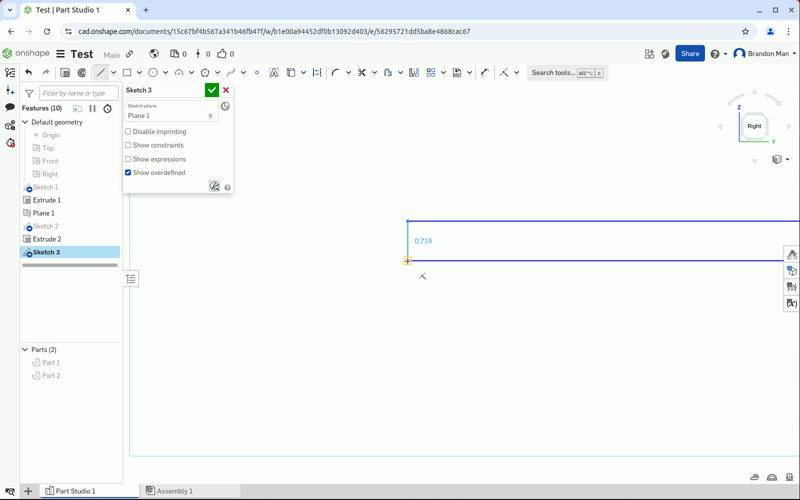
scroll(-6)
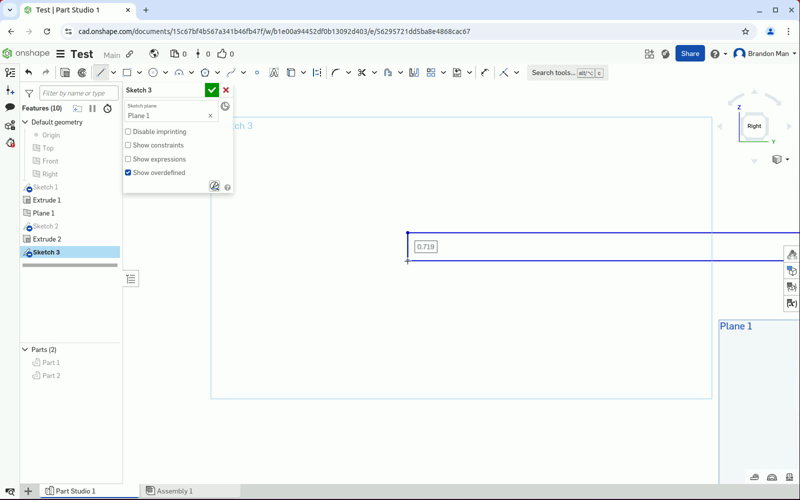
scroll(-6)
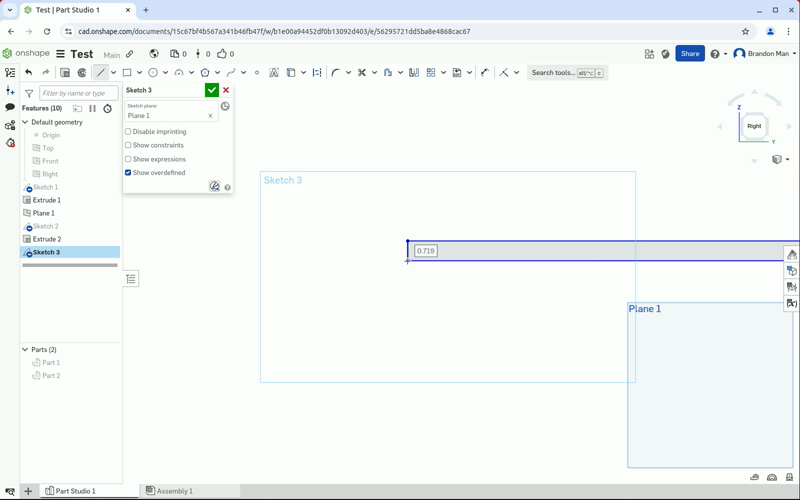
scroll(-6)
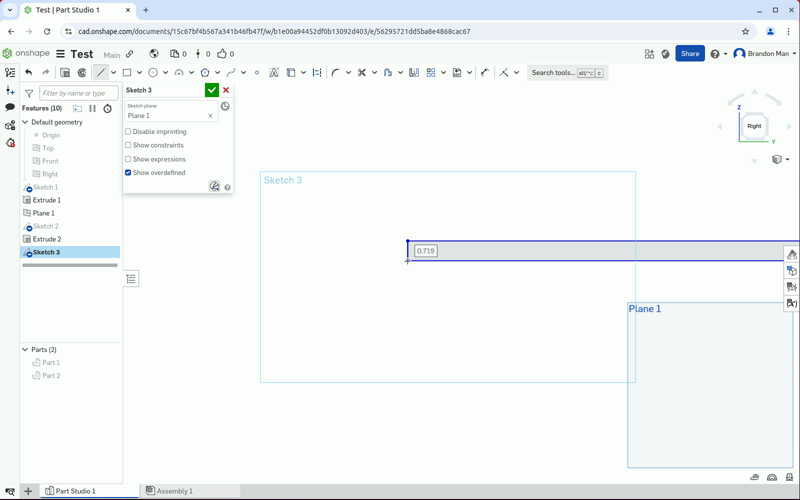
scroll(-6)
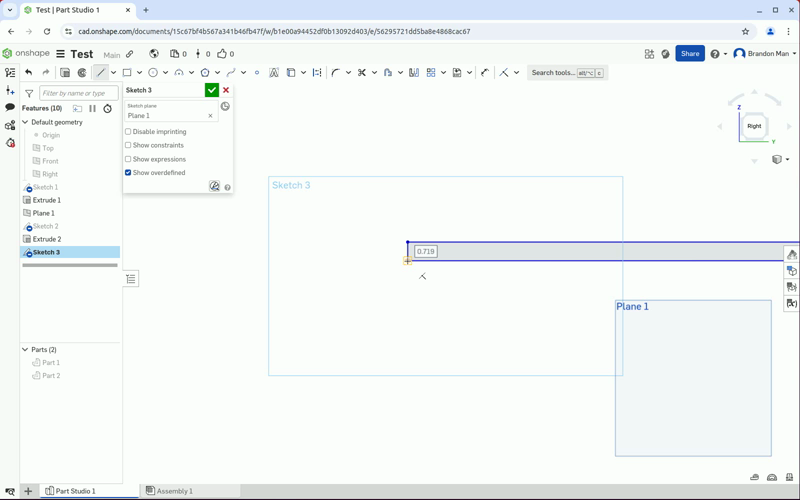
scroll(-6)
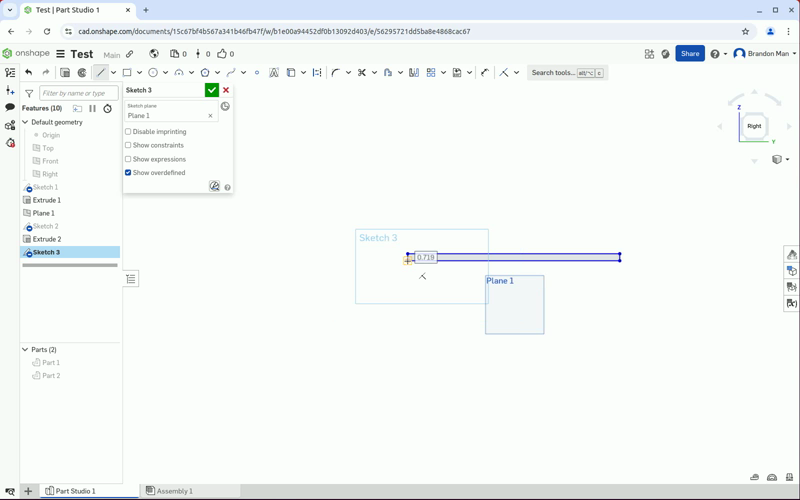
scroll(-6)
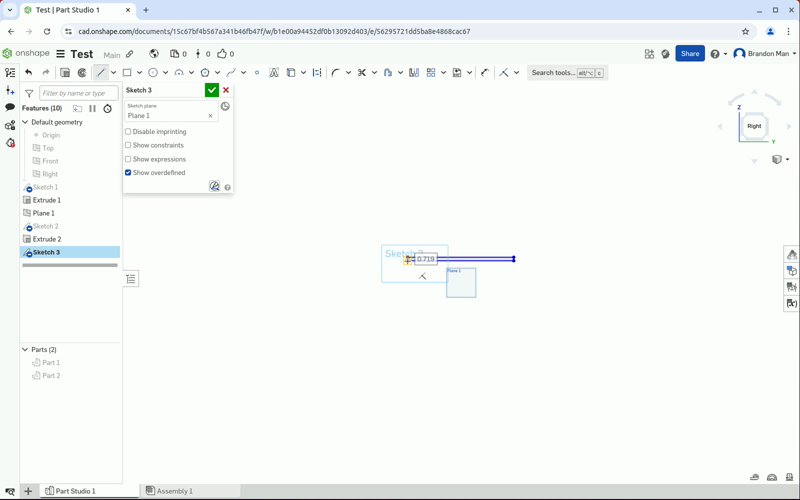
key(esc)
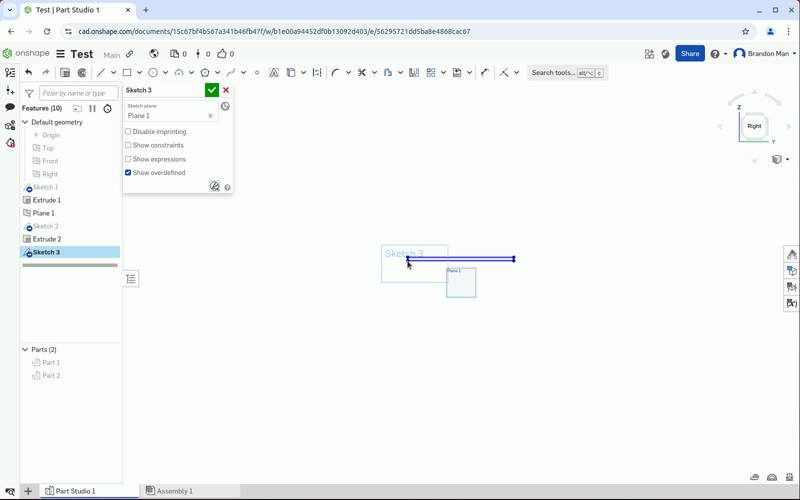
mouse_move(410, 259)
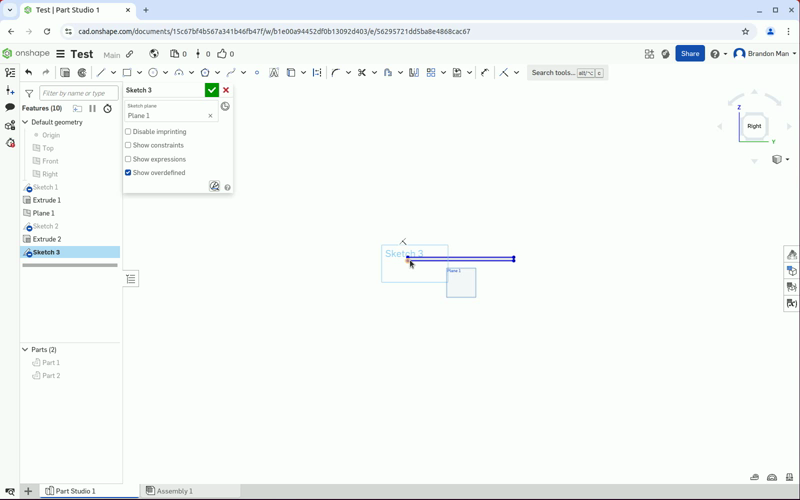
scroll(6)
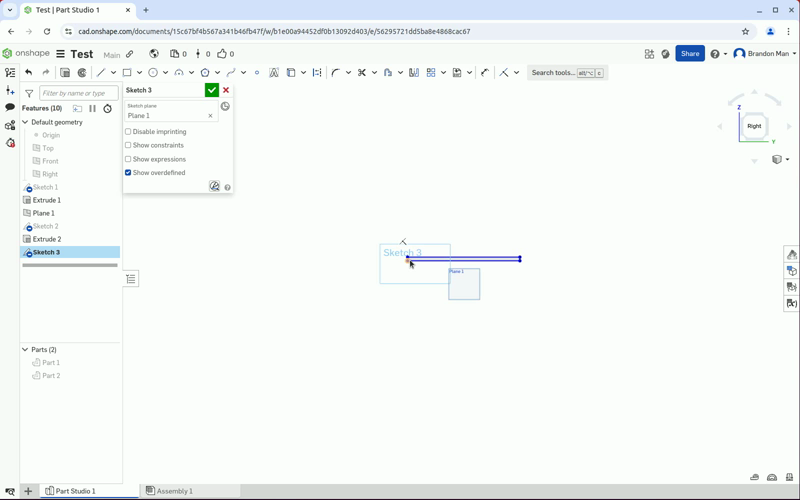
scroll(6)
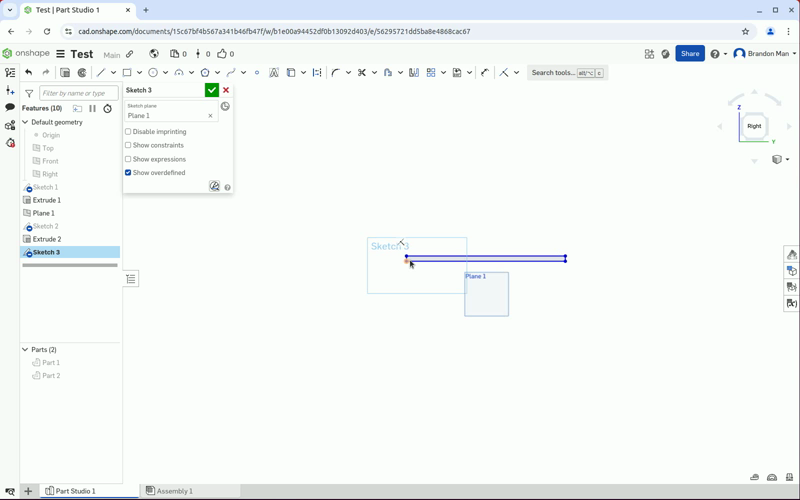
scroll(6)
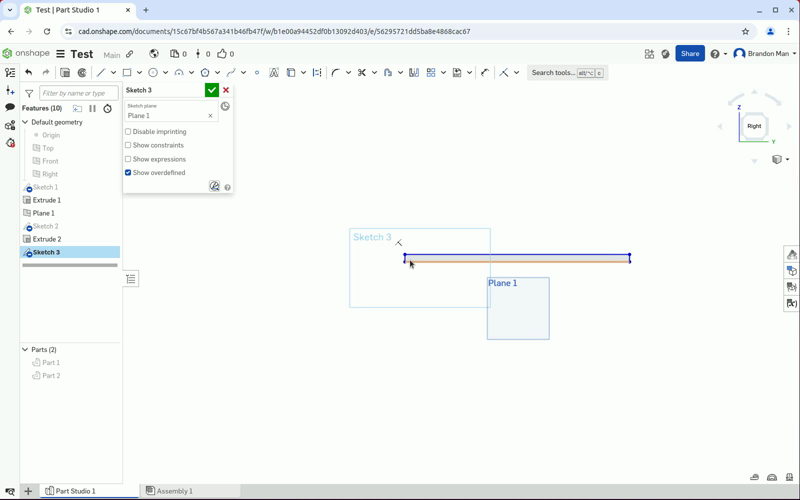
scroll(6)
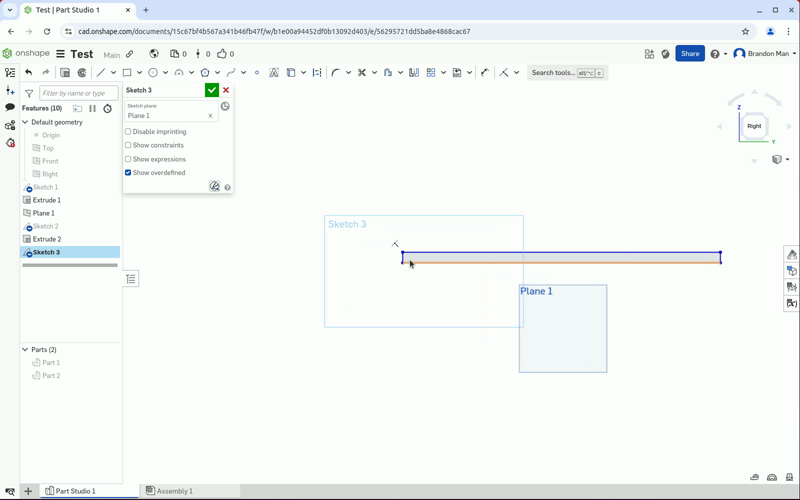
scroll(6)
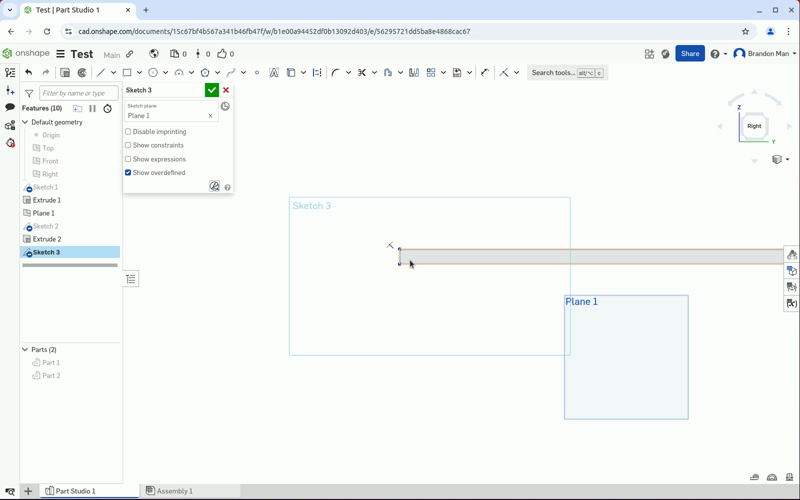
scroll(6)
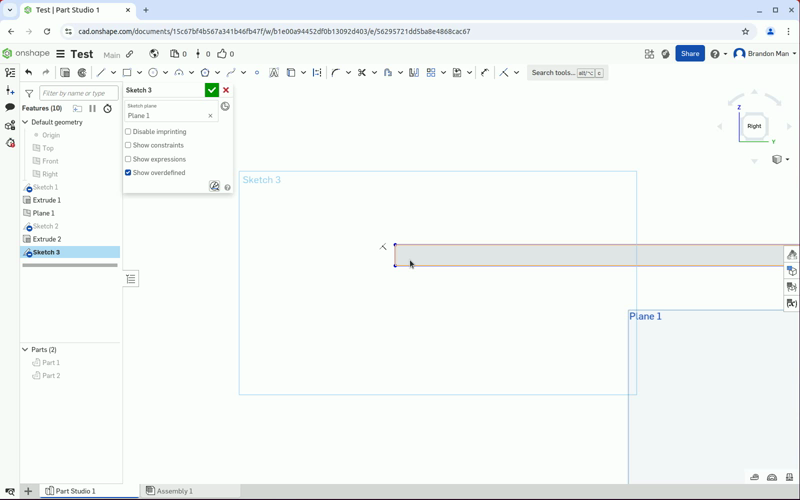
scroll(6)
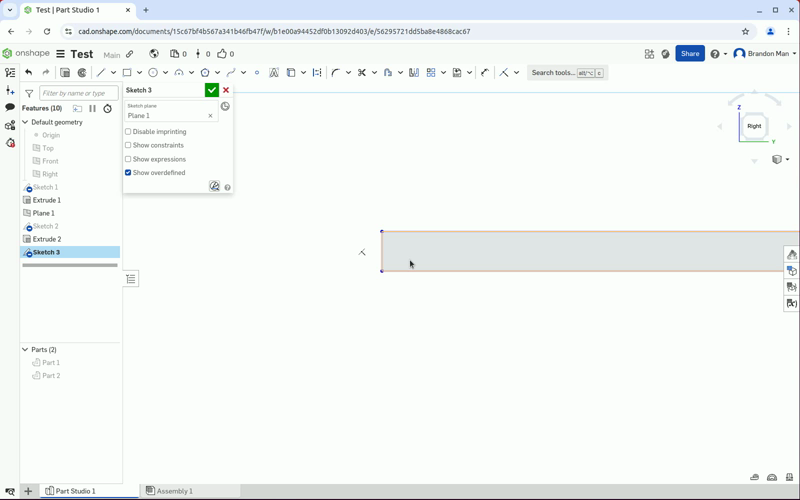
click(410, 259)
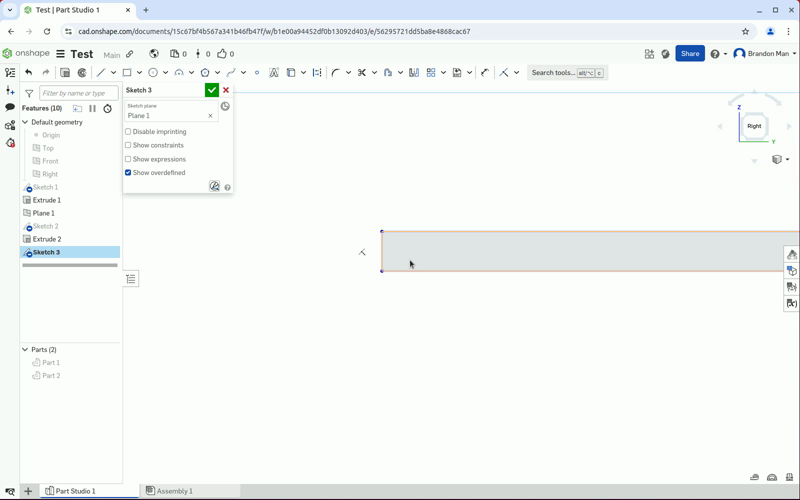
scroll(-6)
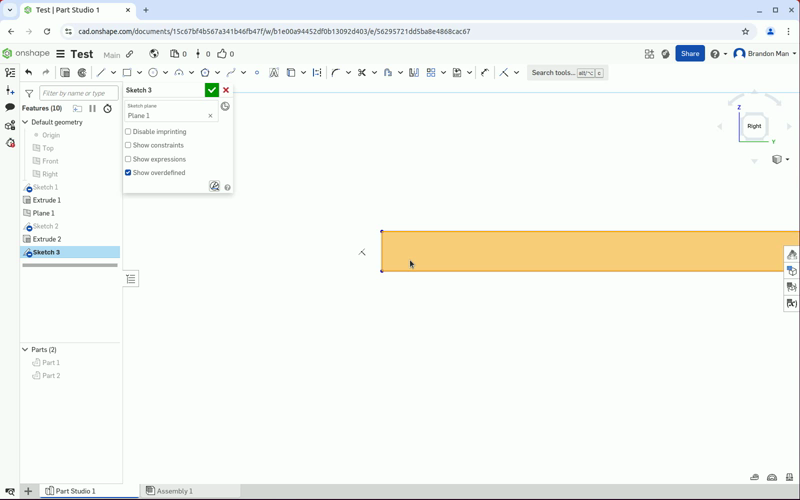
scroll(-6)
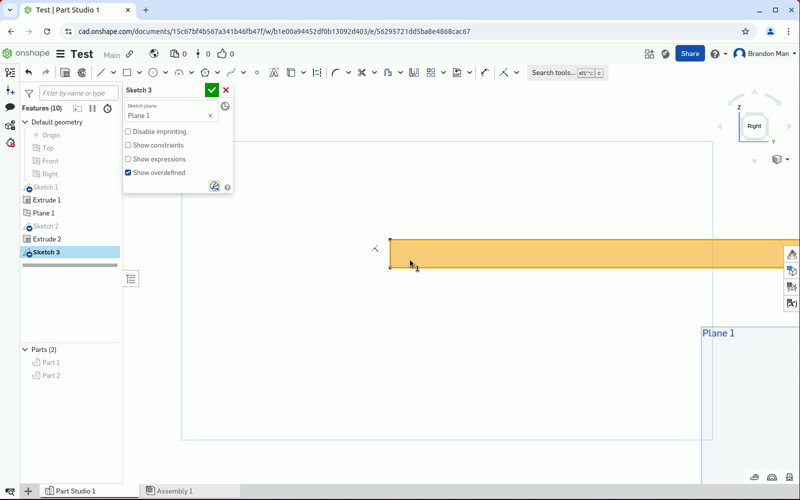
scroll(-6)
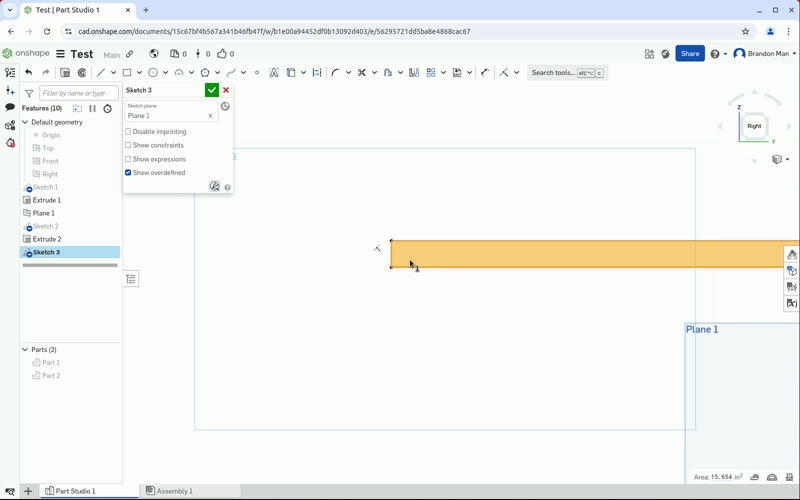
scroll(-6)
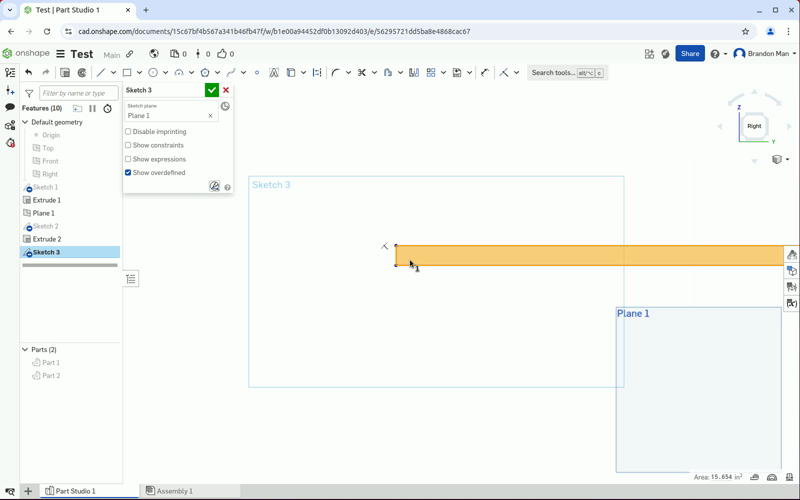
scroll(-6)
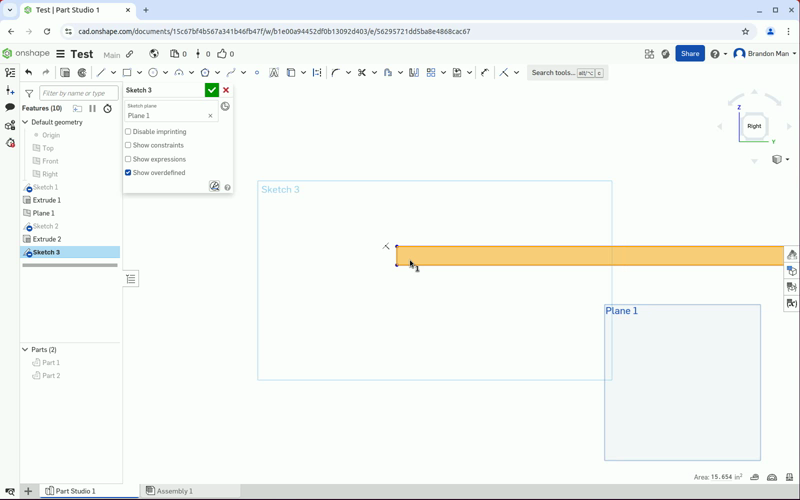
scroll(-6)
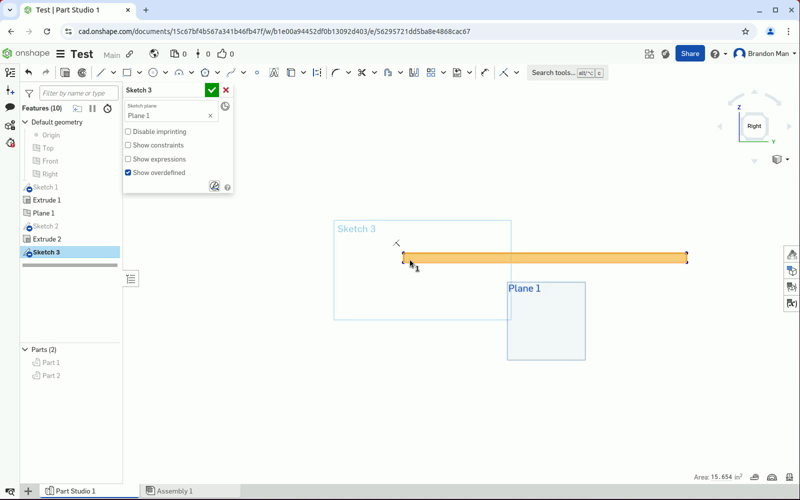
scroll(-6)
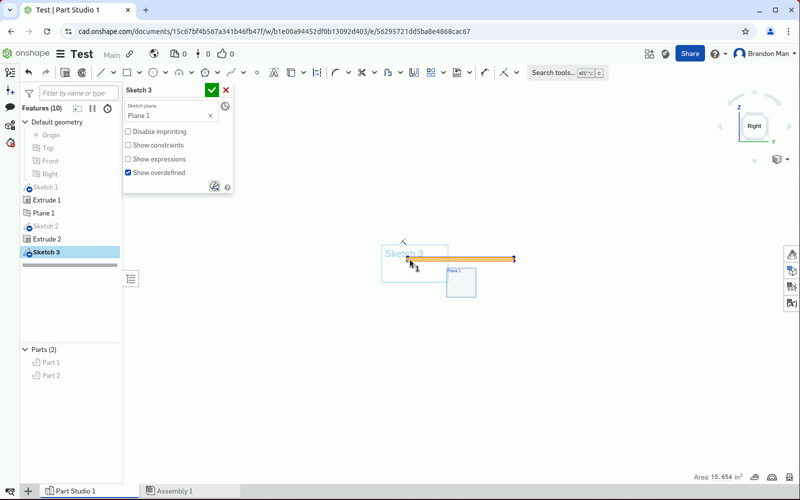
mouse_move(73, 352)
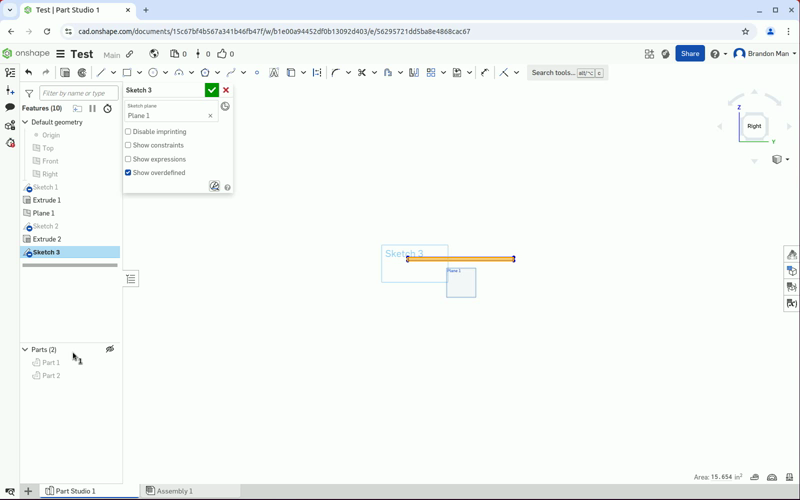
key(shift+y)
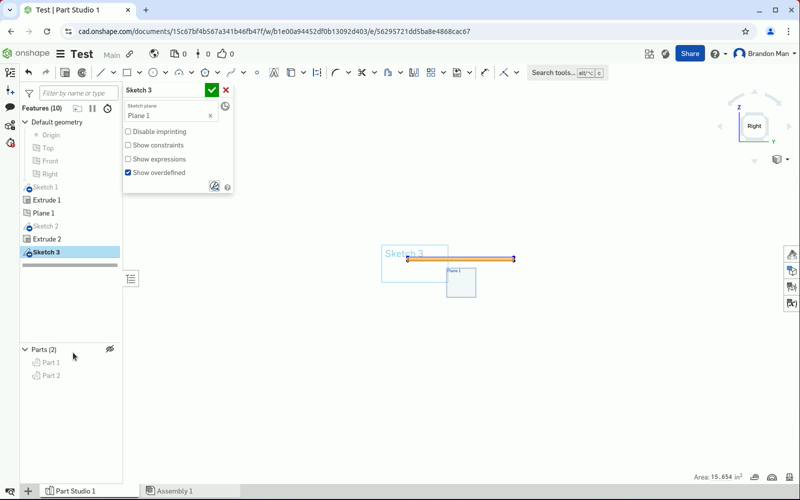
key(shift+e)
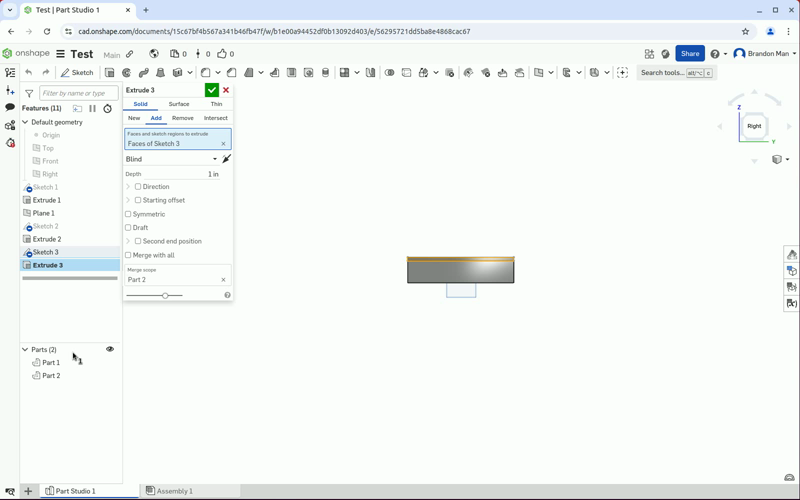
mouse_move(143, 106)
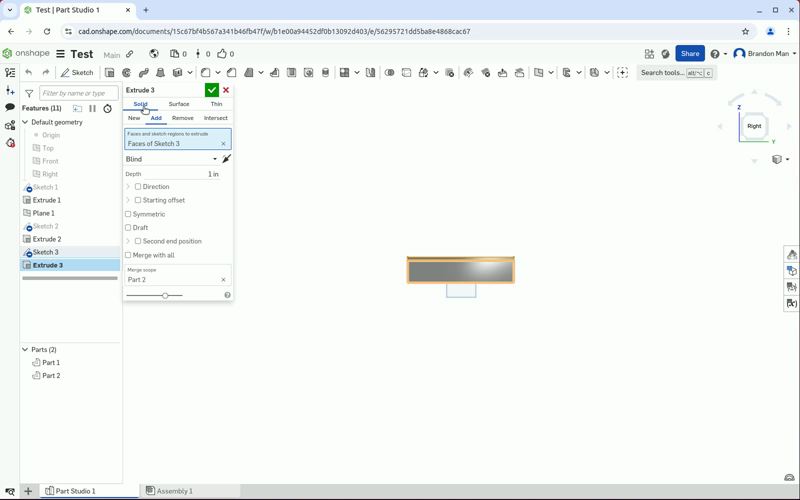
click(143, 106)
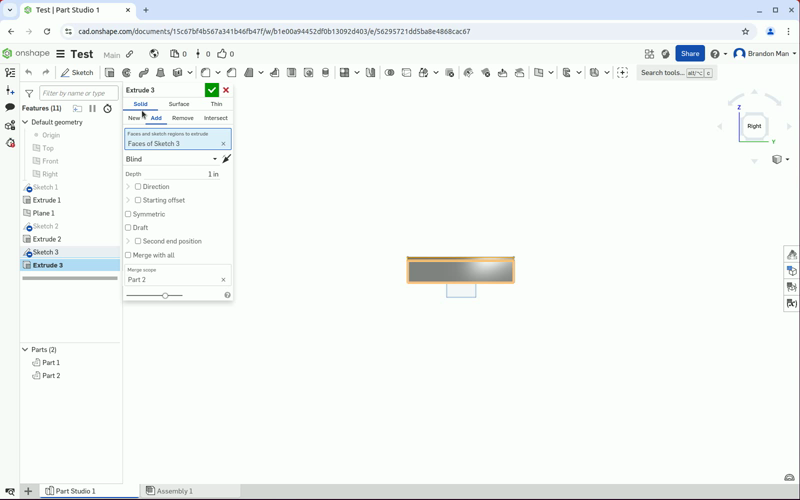
mouse_move(137, 120)
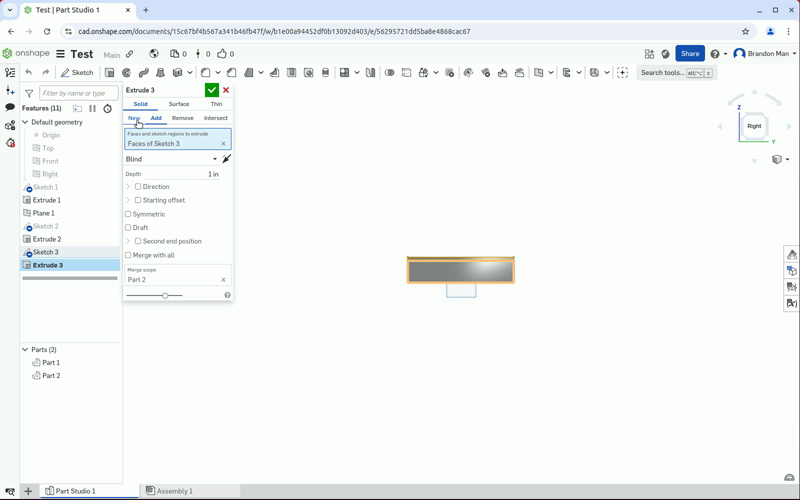
click(137, 120)
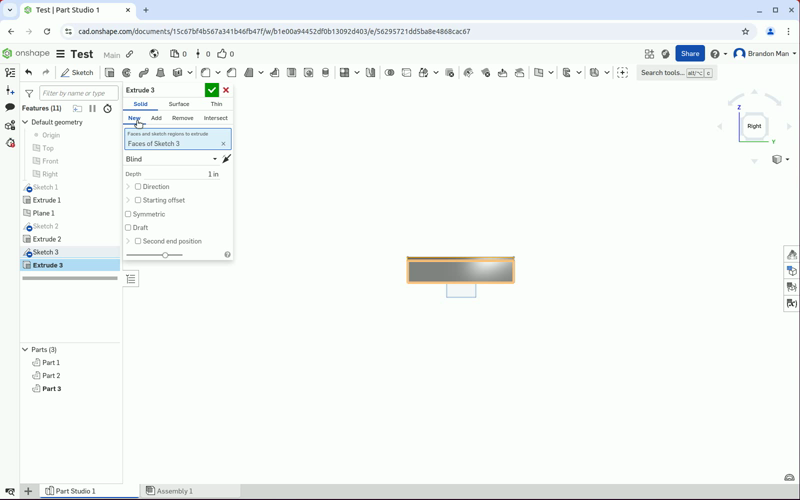
key(tab, 4)
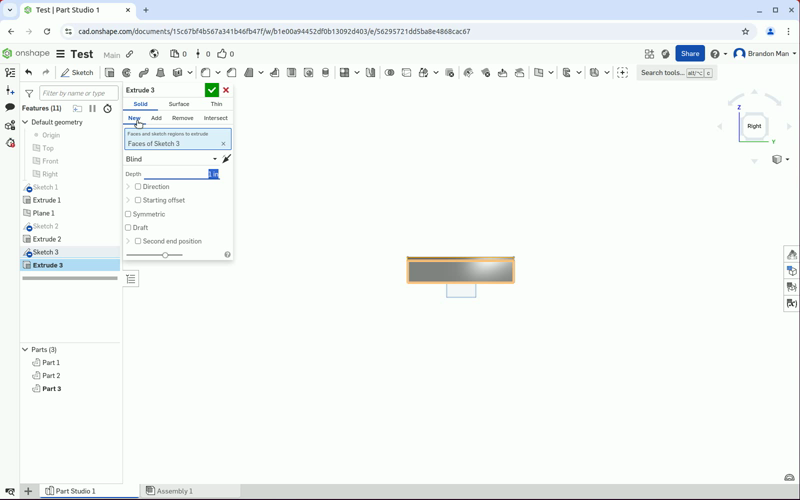
text(0.722)
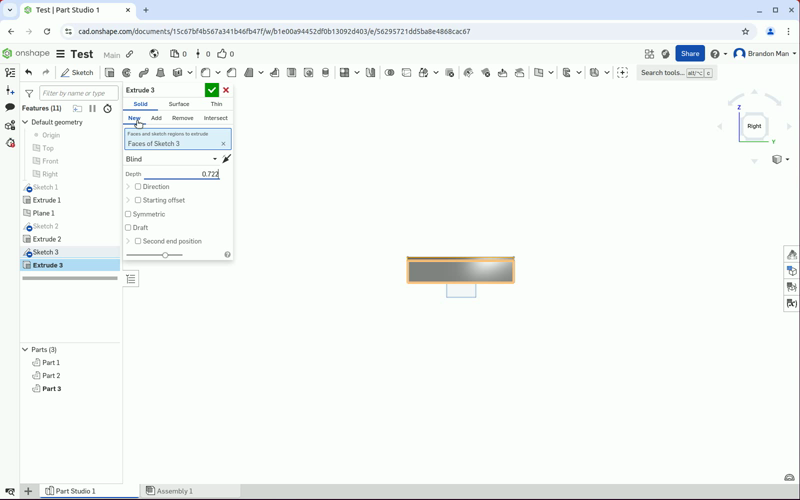
key(enter)
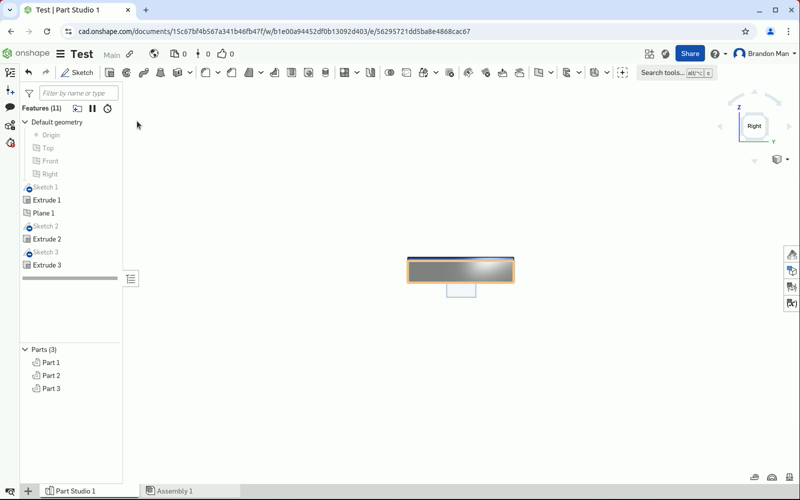
key(shift+h)
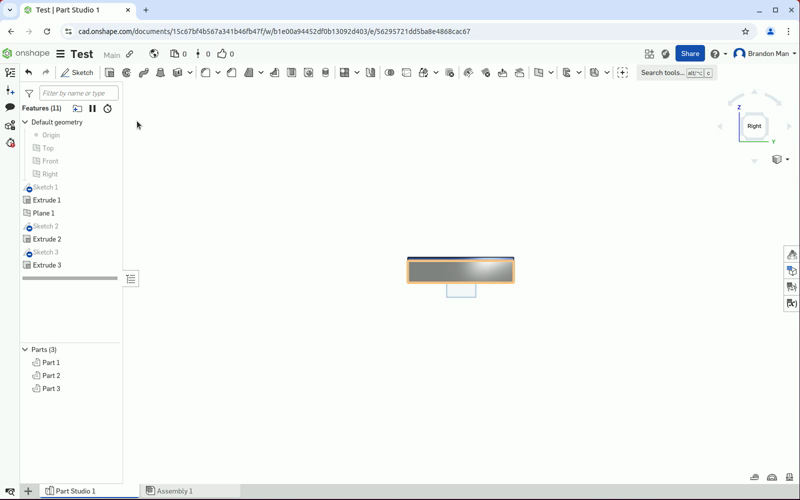
key(shift+h)
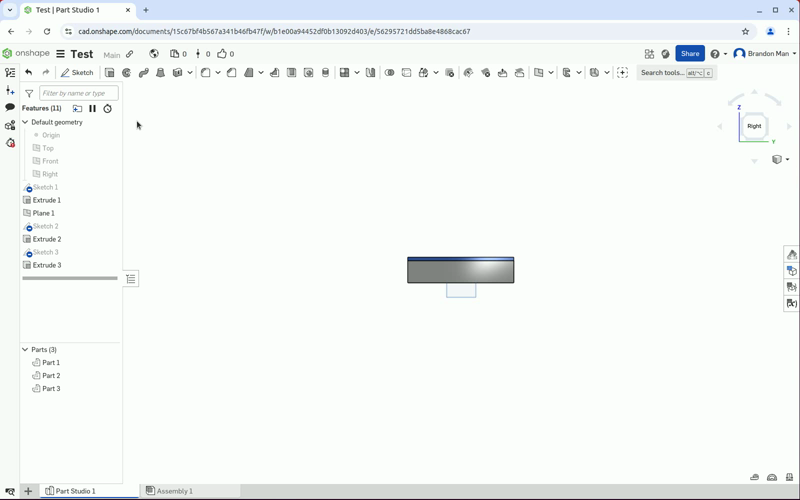
mouse_move(73, 189)
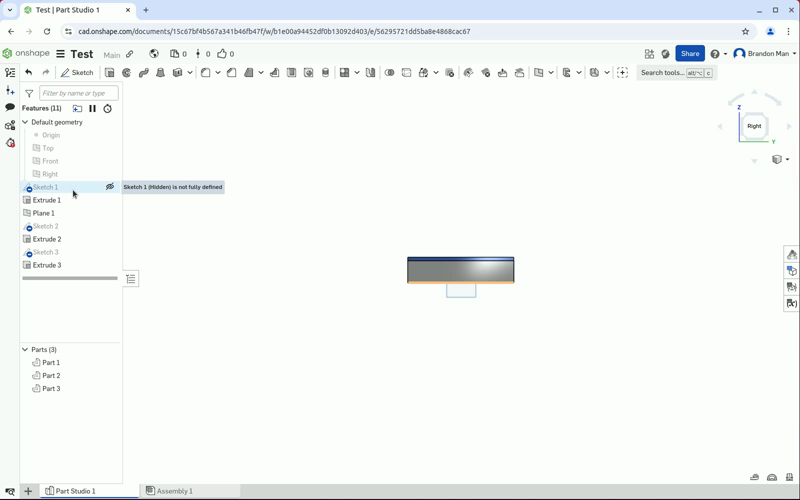
click(73, 189)
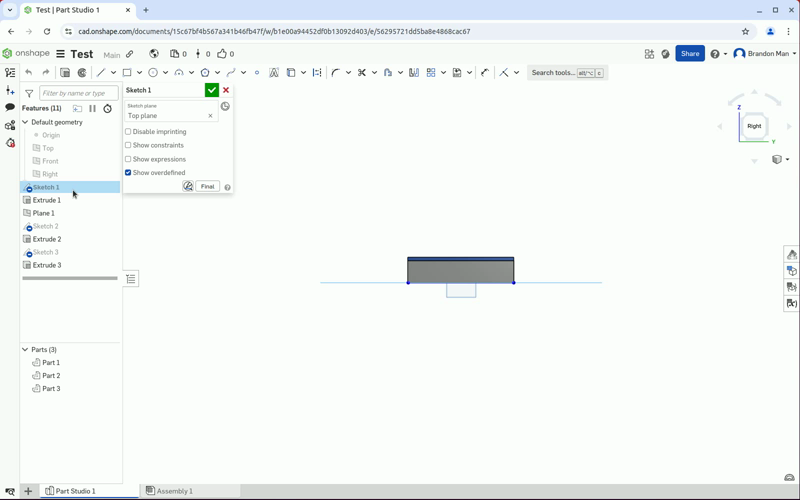
mouse_move(229, 92)
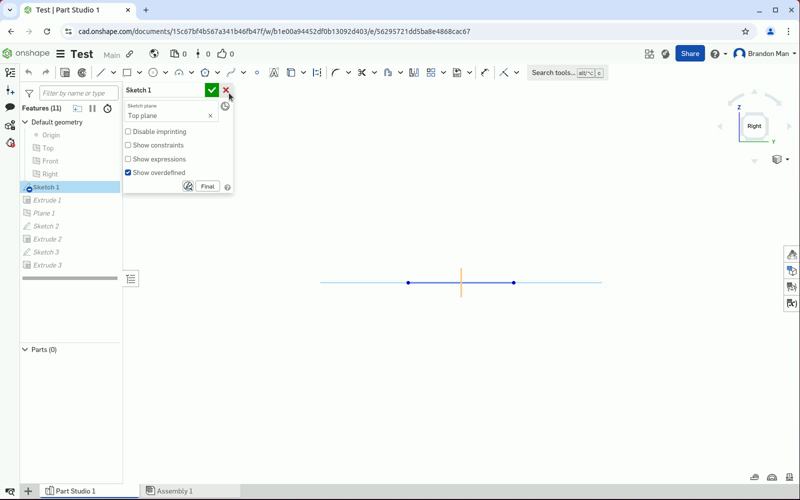
click(229, 92)
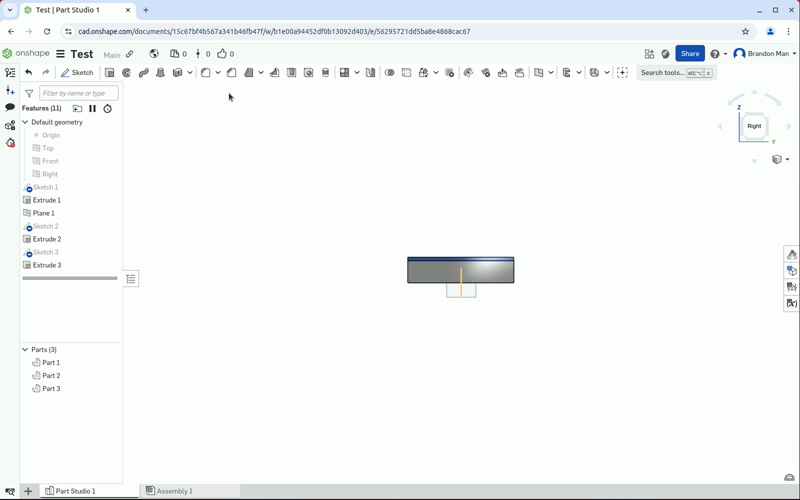
mouse_move(73, 352)
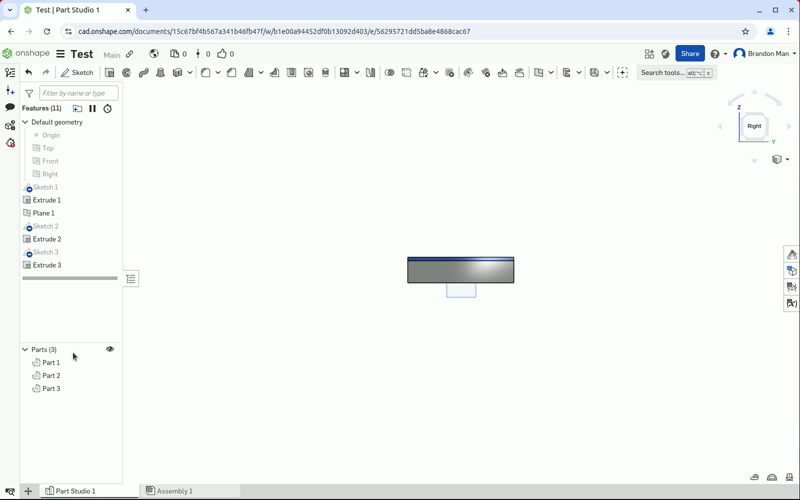
key(y)
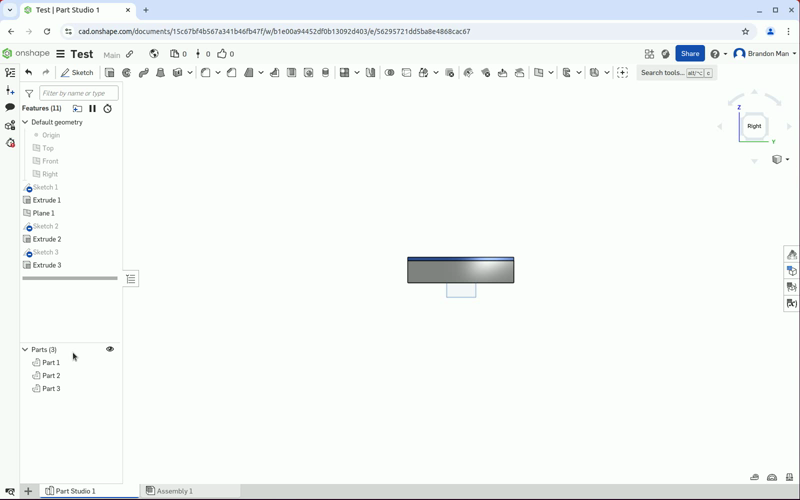
key(shift+p)
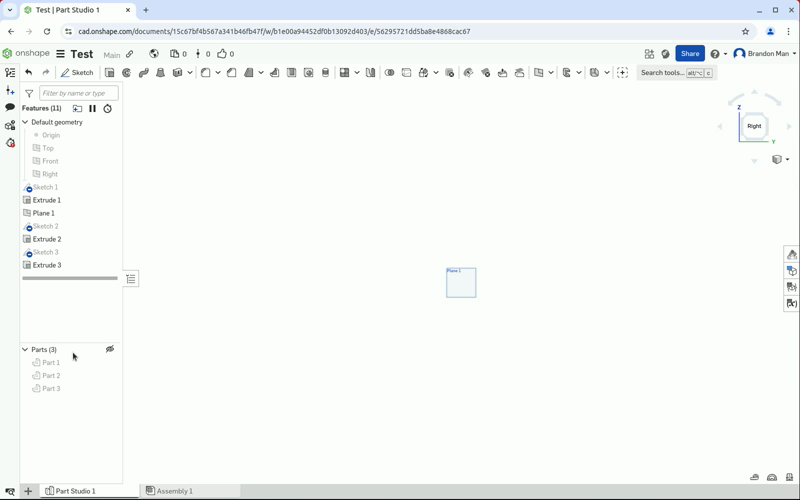
key(space)
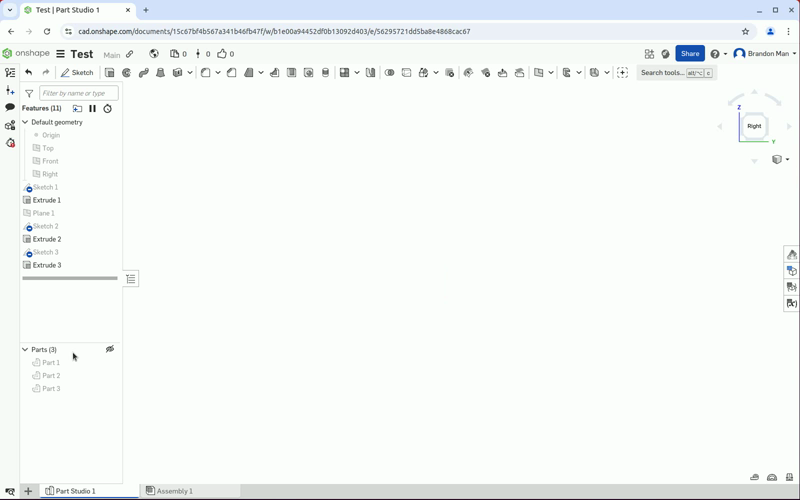
key_down(shift)
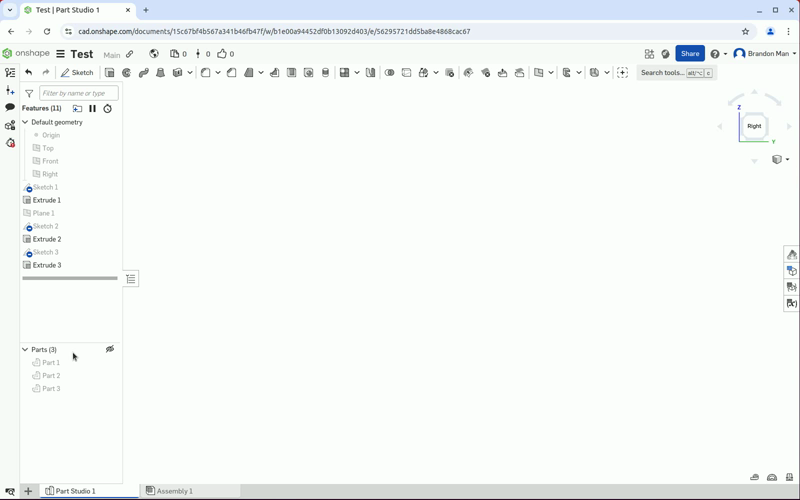
key(right)
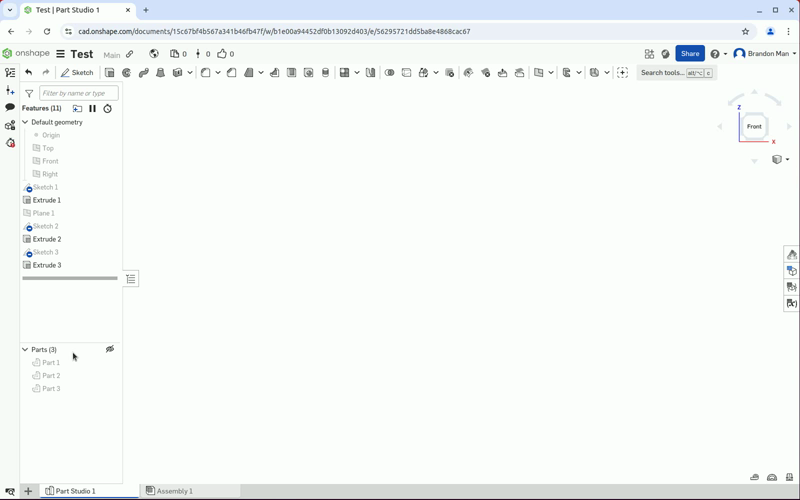
key_up(shift)
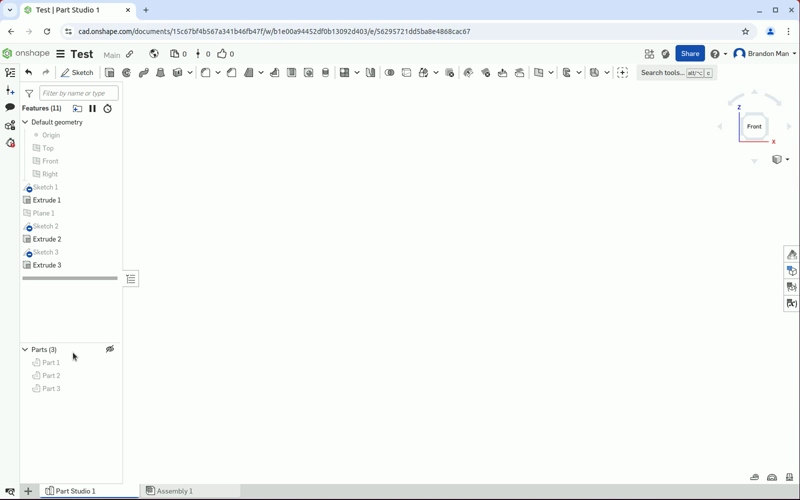
mouse_move(73, 352)
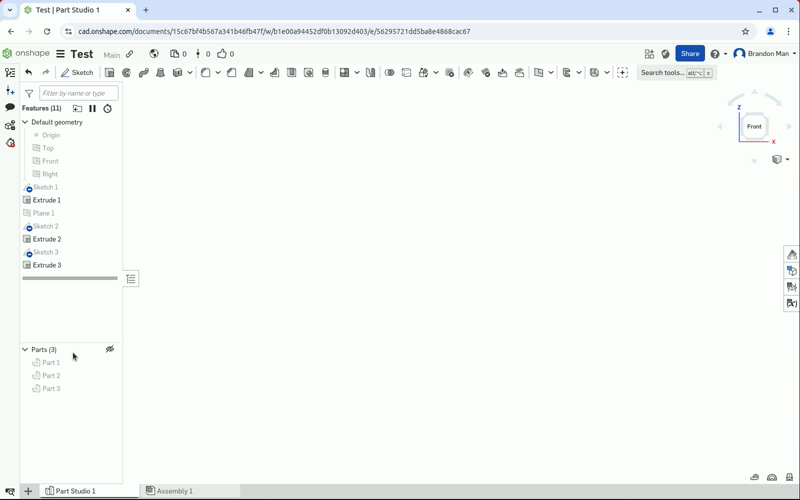
key(shift+y)
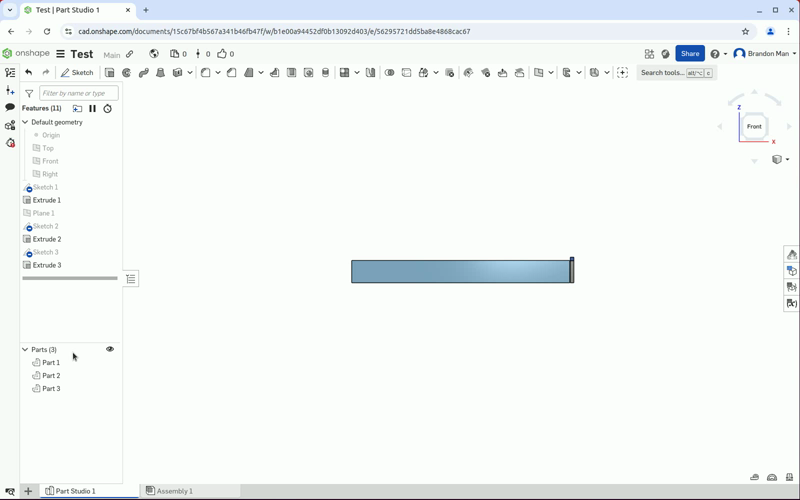
mouse_move(541, 75)
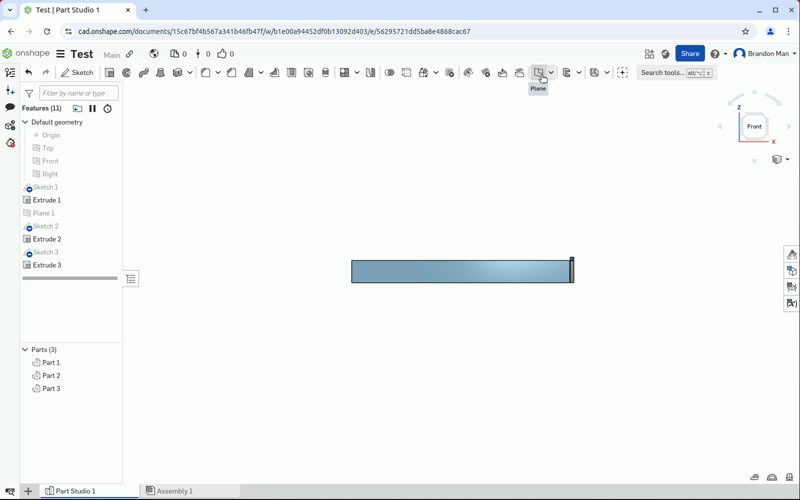
click(541, 75)
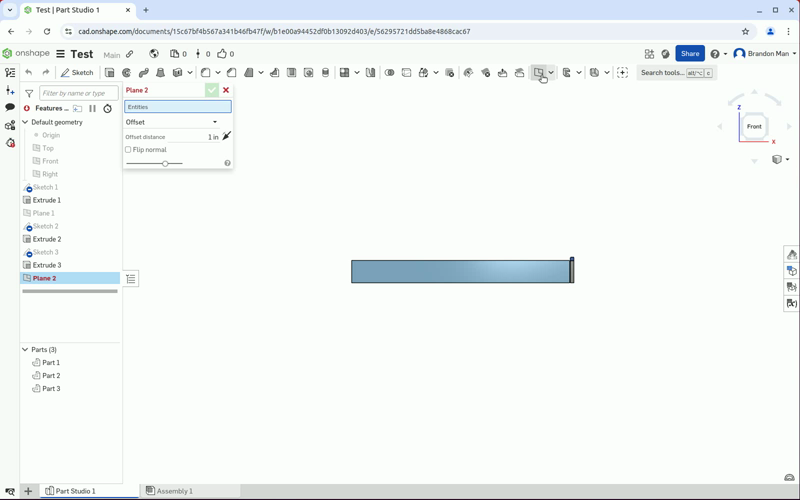
mouse_move(73, 163)
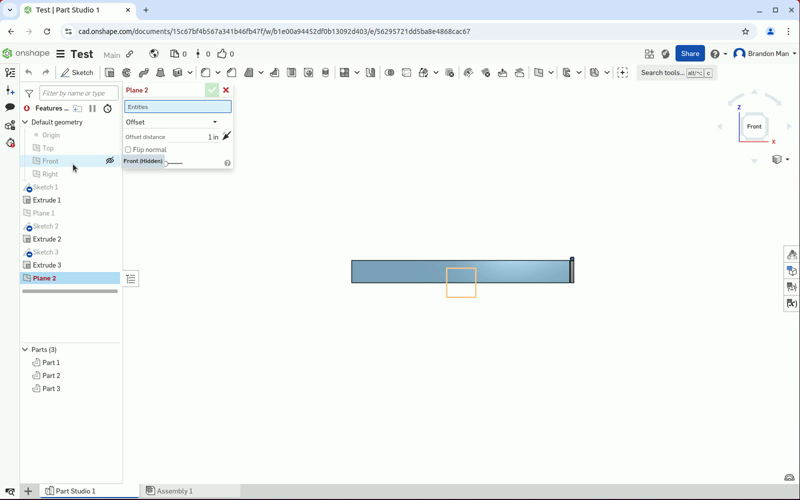
click(73, 163)
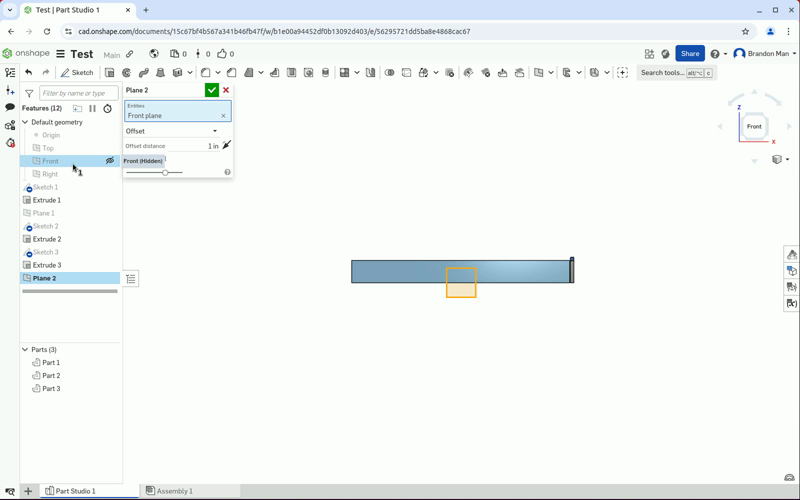
key(tab, 2)
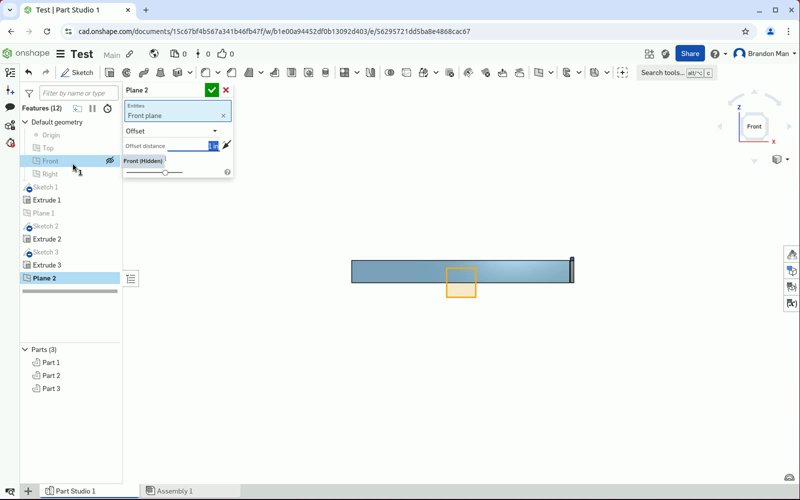
text(10.845)
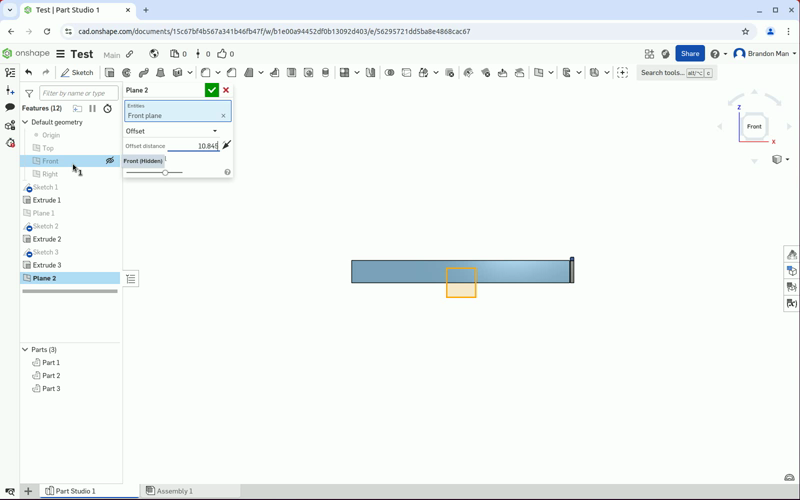
key(enter, 2)
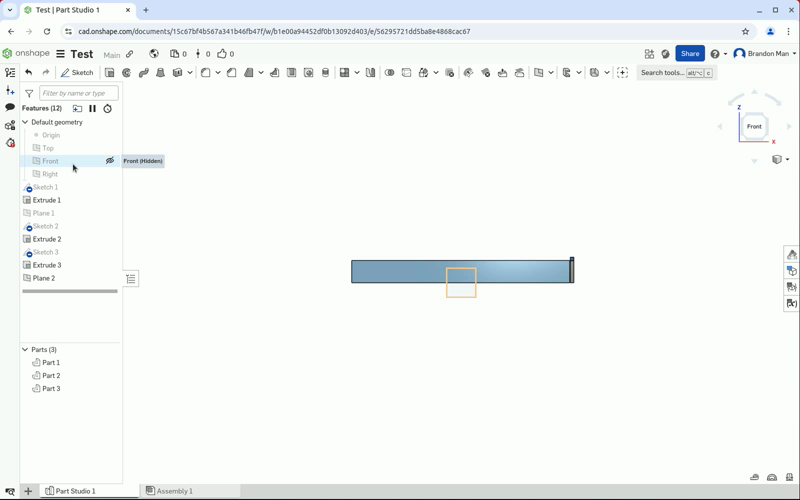
key(shift+s)
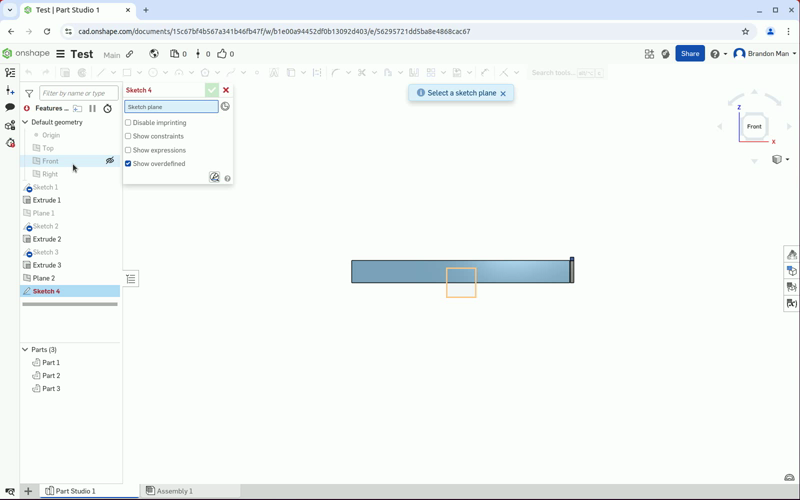
mouse_move(73, 280)
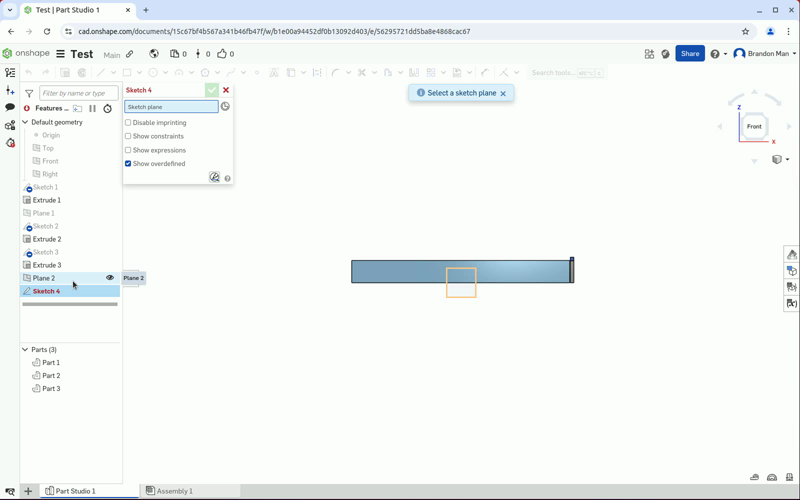
click(73, 280)
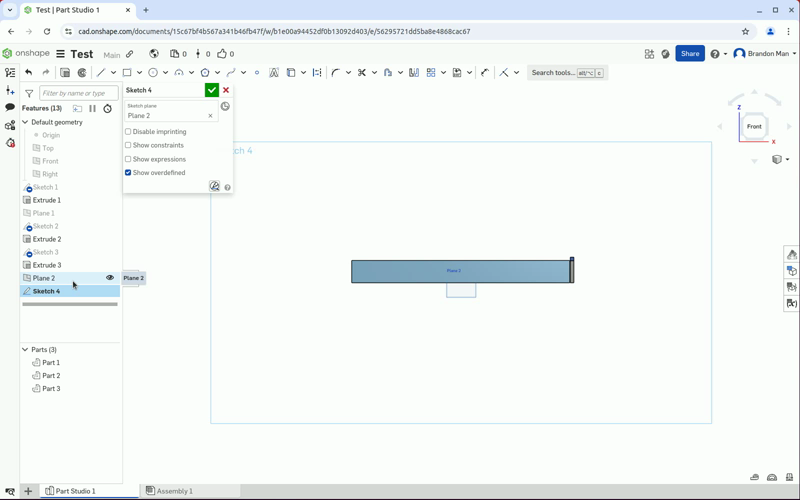
mouse_move(73, 352)
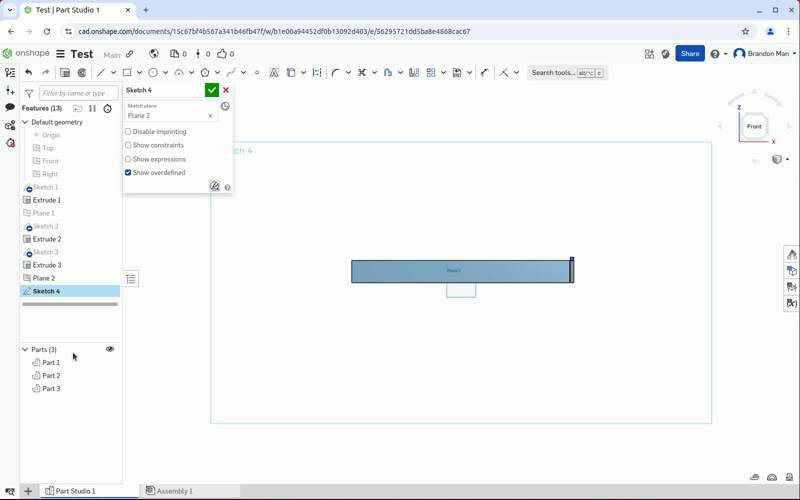
key(y)
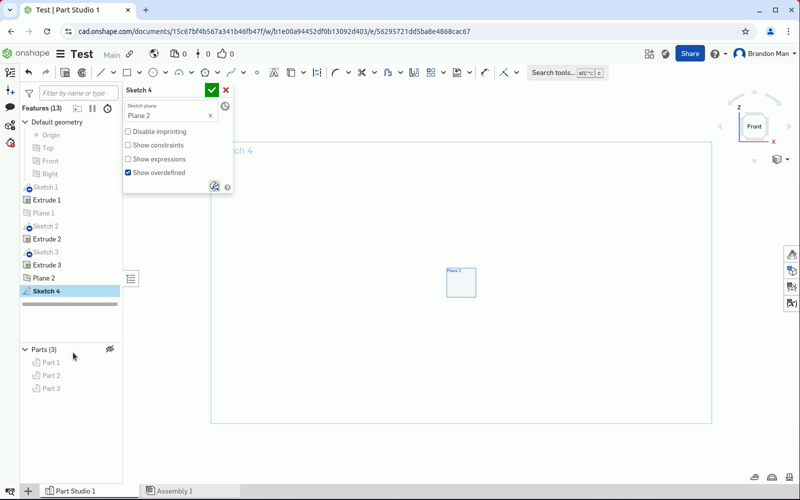
key(l)
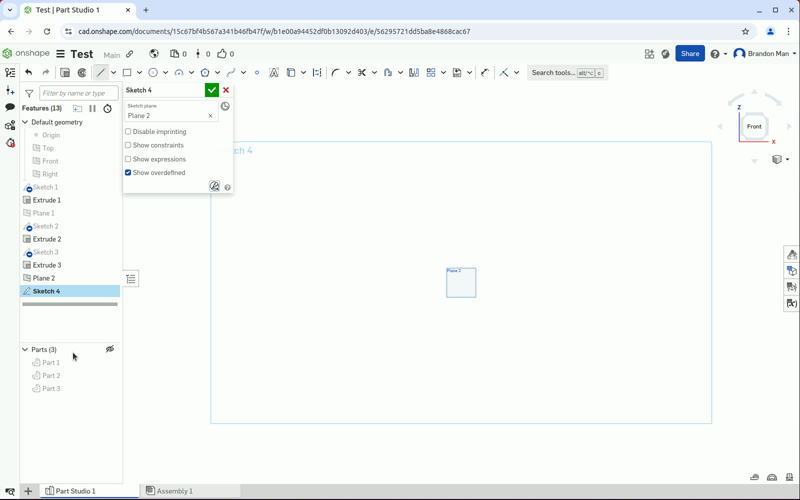
key_down(shift)
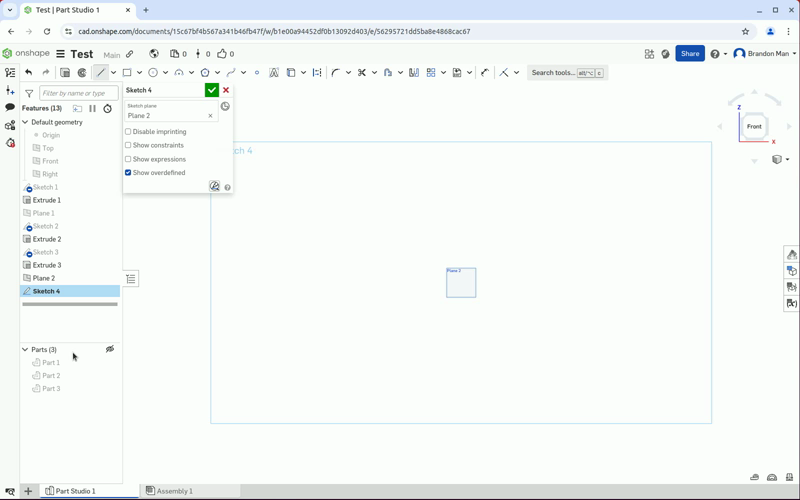
mouse_move(348, 282)
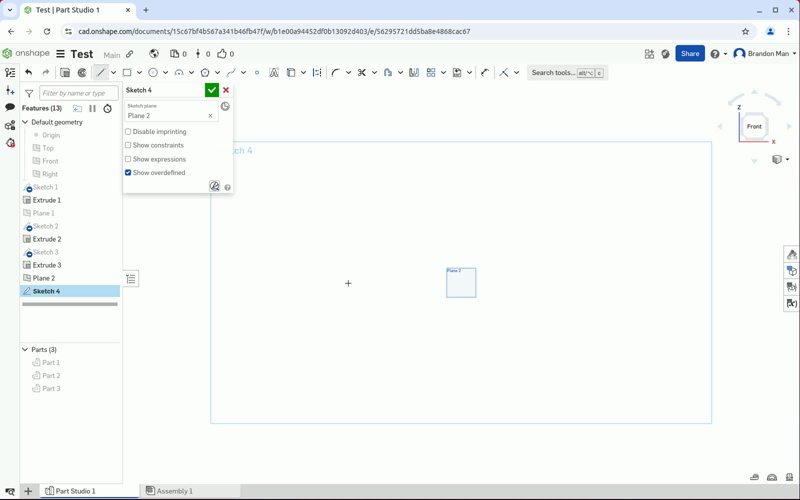
click(348, 282)
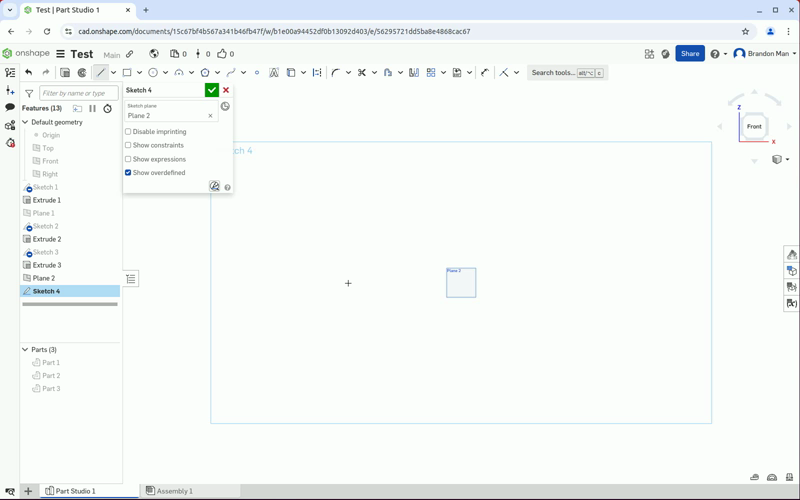
key_up(shift)
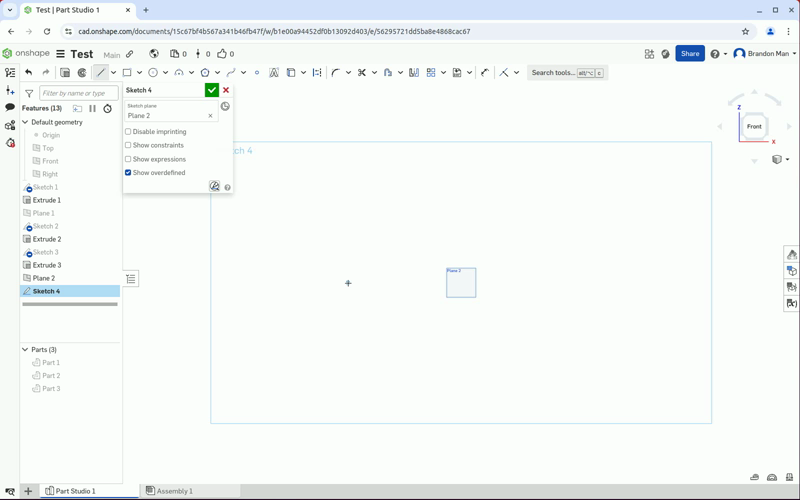
key_down(shift)
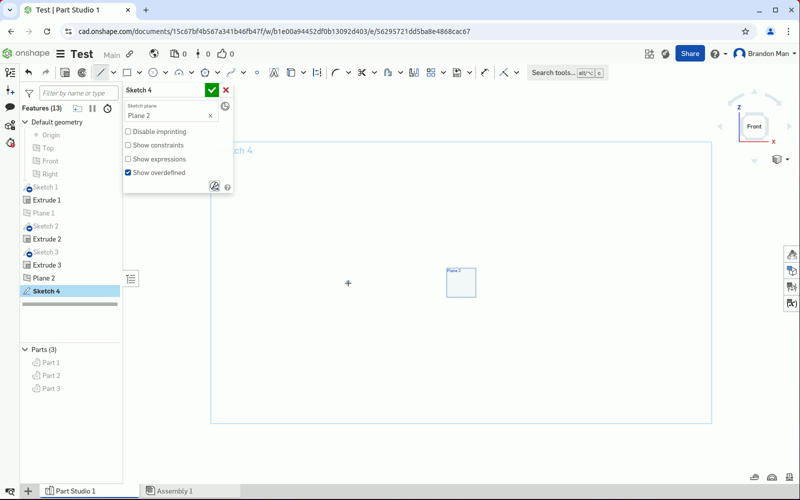
mouse_move(378, 282)
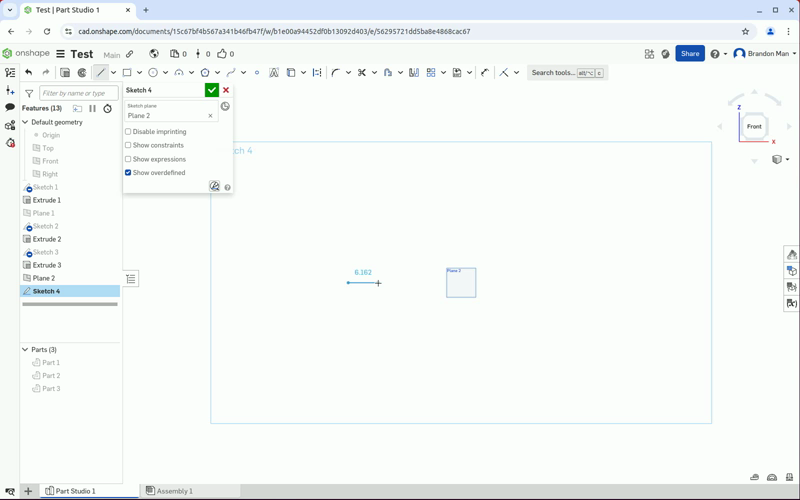
mouse_move(350, 282)
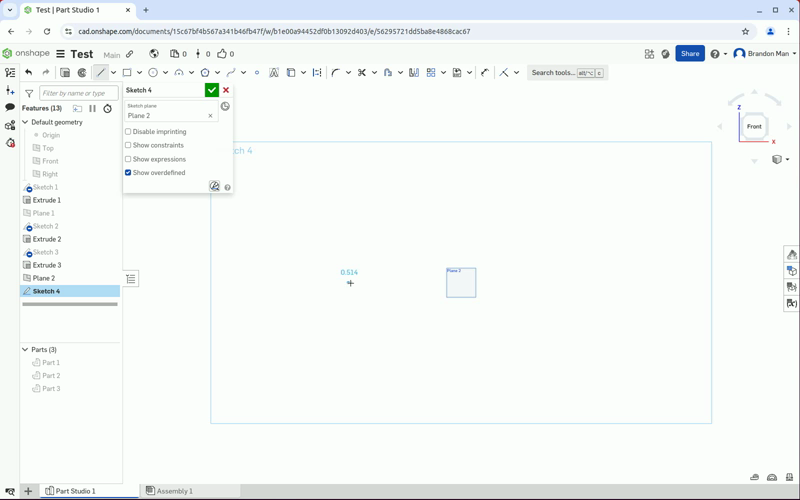
scroll(6)
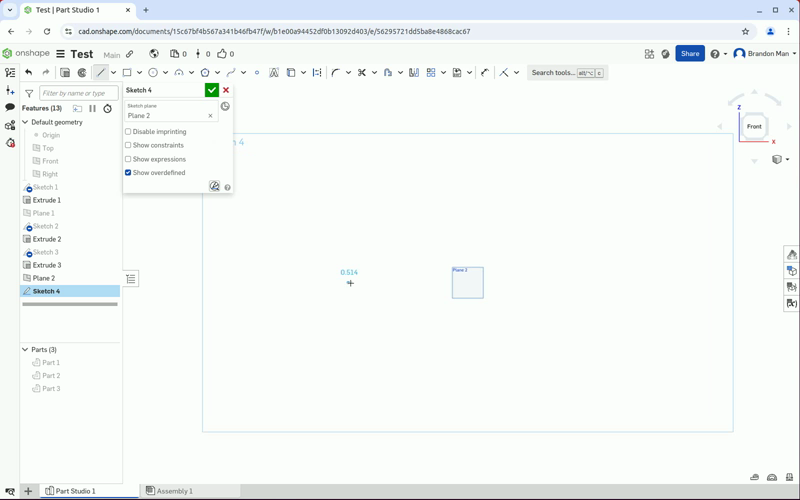
scroll(6)
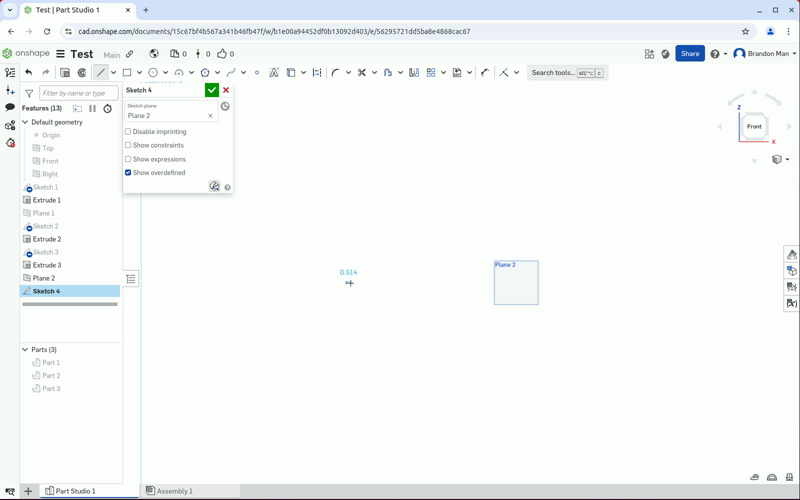
scroll(6)
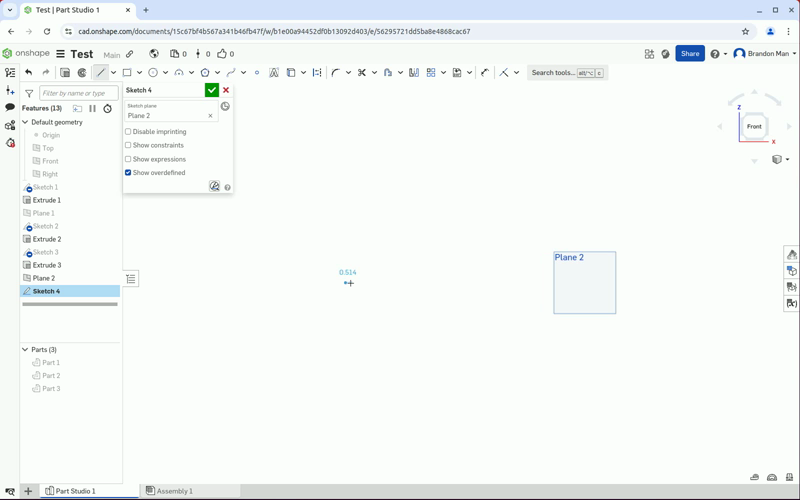
scroll(6)
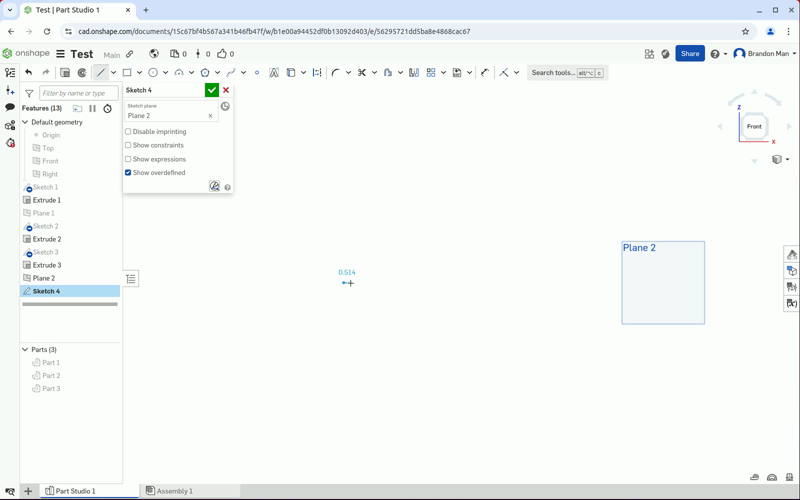
scroll(6)
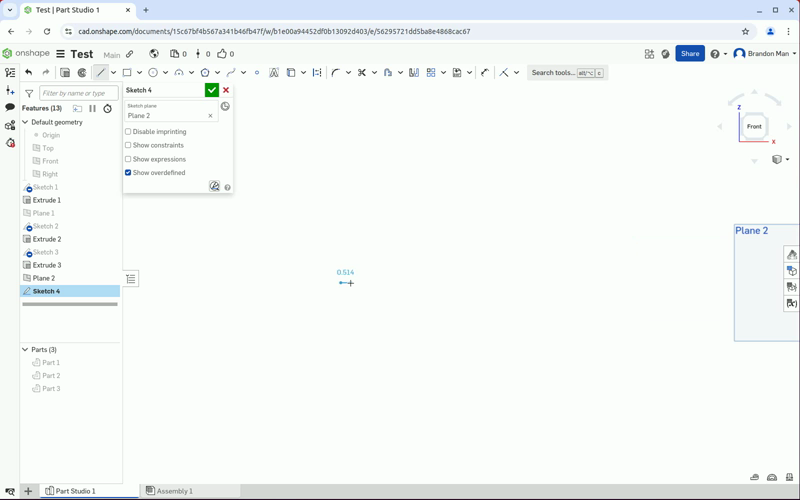
scroll(6)
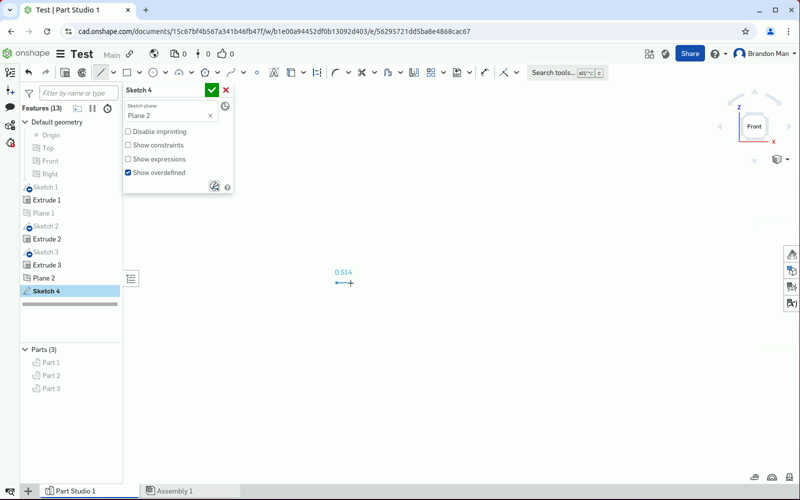
scroll(6)
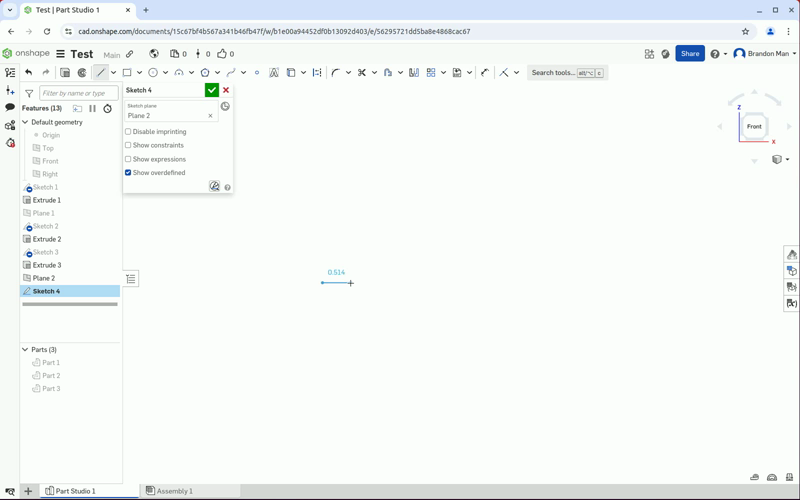
click(350, 282)
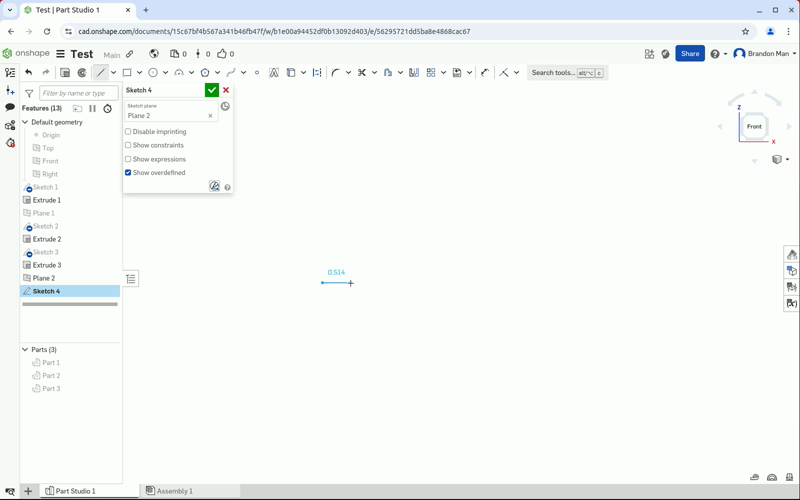
scroll(-6)
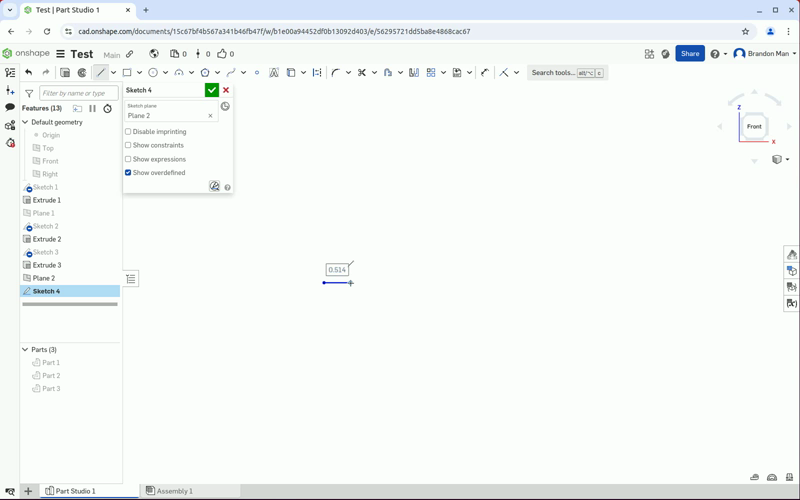
scroll(-6)
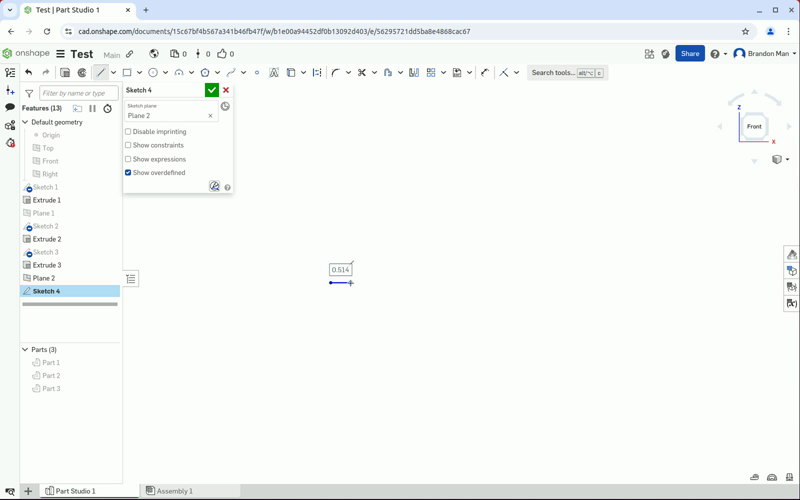
scroll(-6)
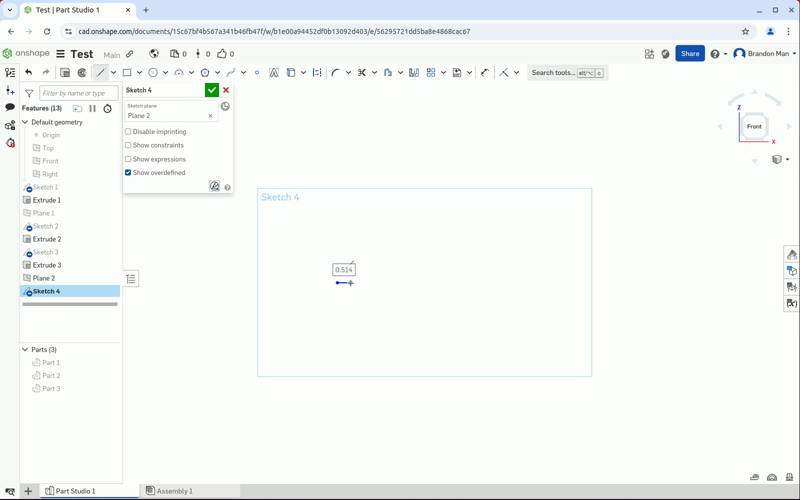
scroll(-6)
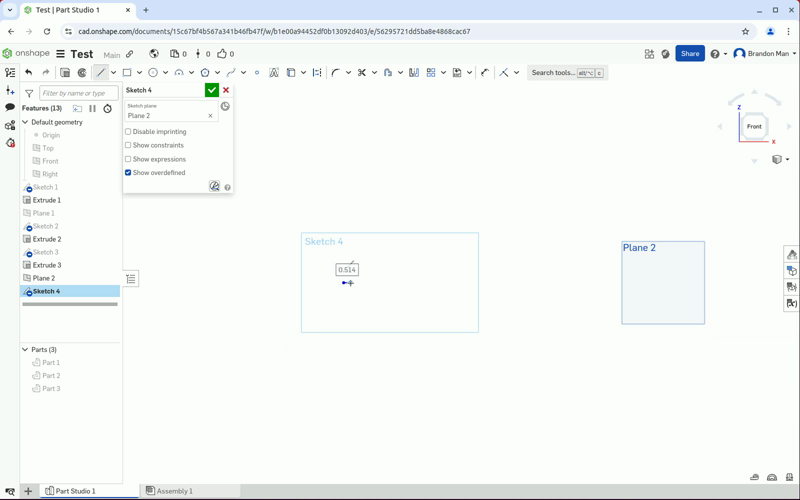
scroll(-6)
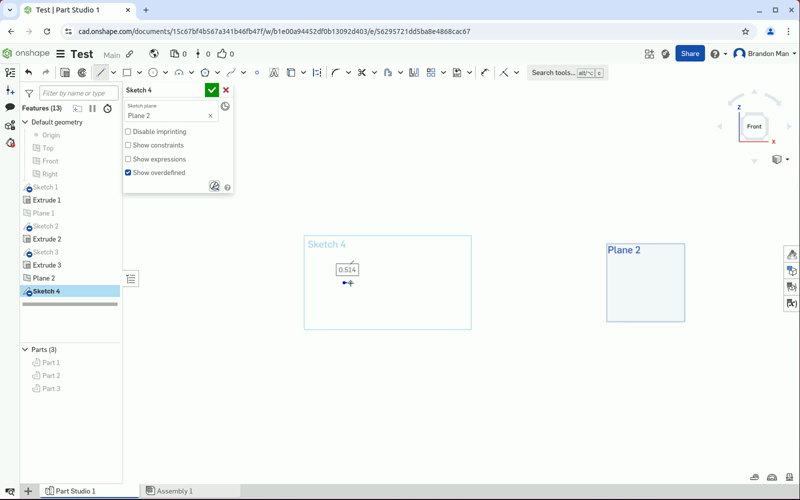
scroll(-6)
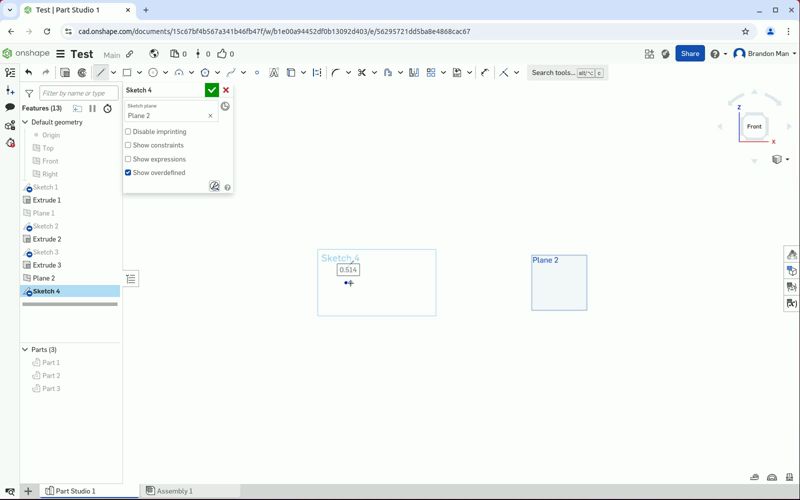
scroll(-6)
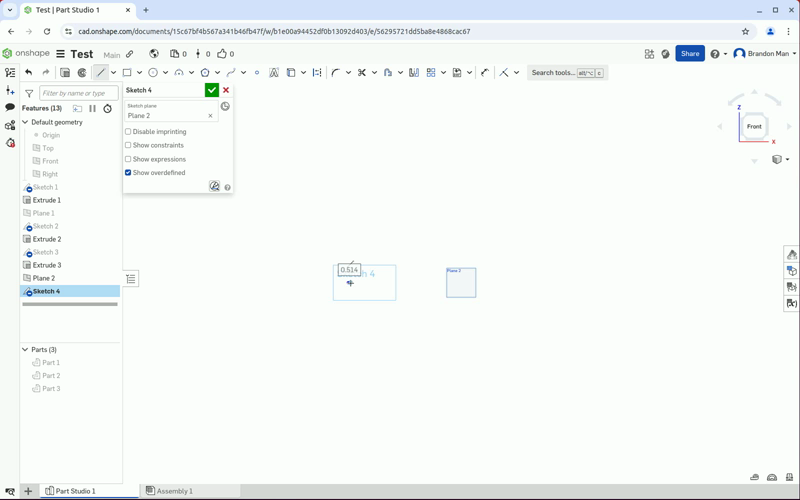
key_up(shift)
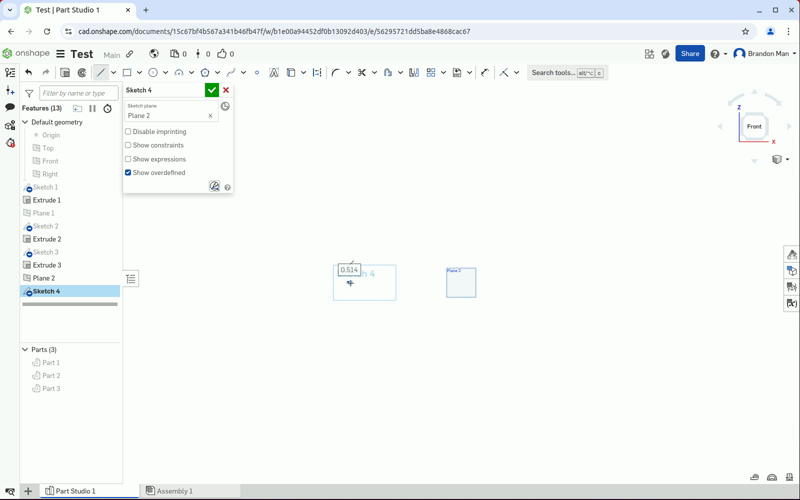
key_down(shift)
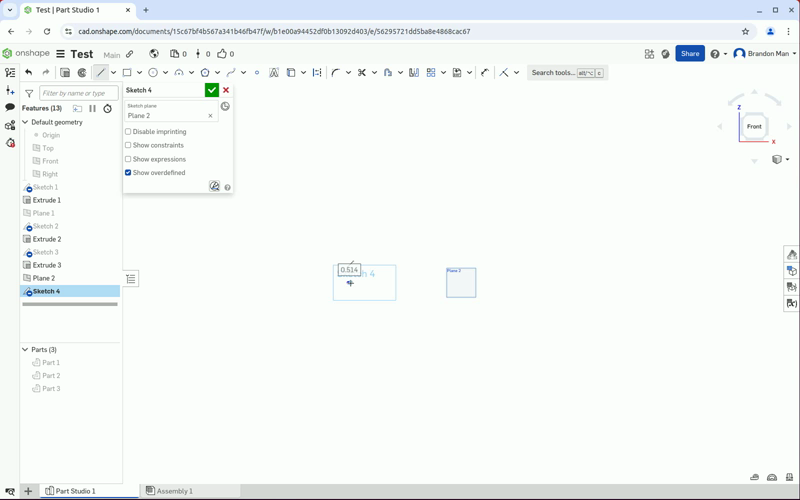
mouse_move(380, 282)
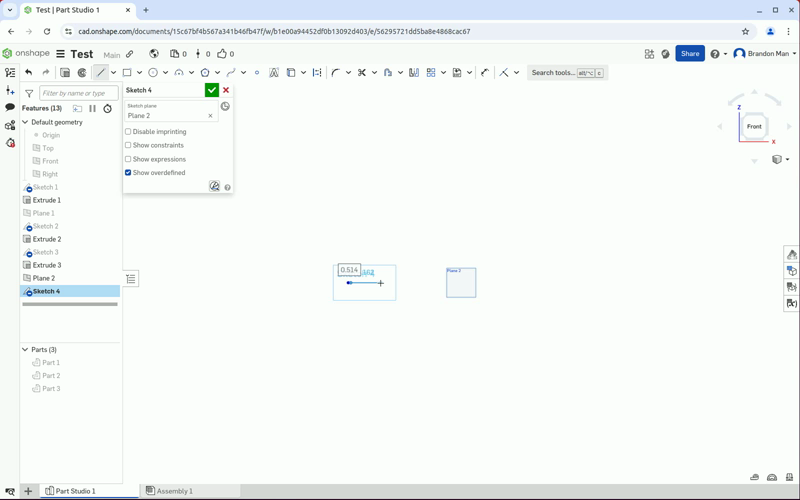
mouse_move(350, 259)
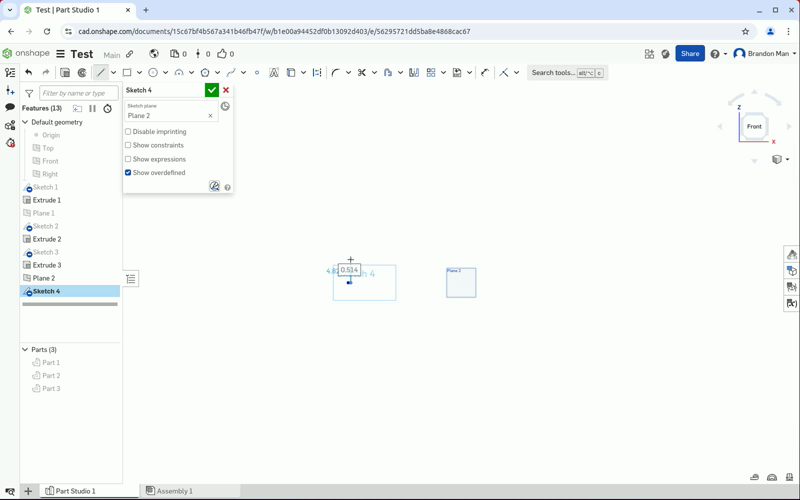
click(350, 259)
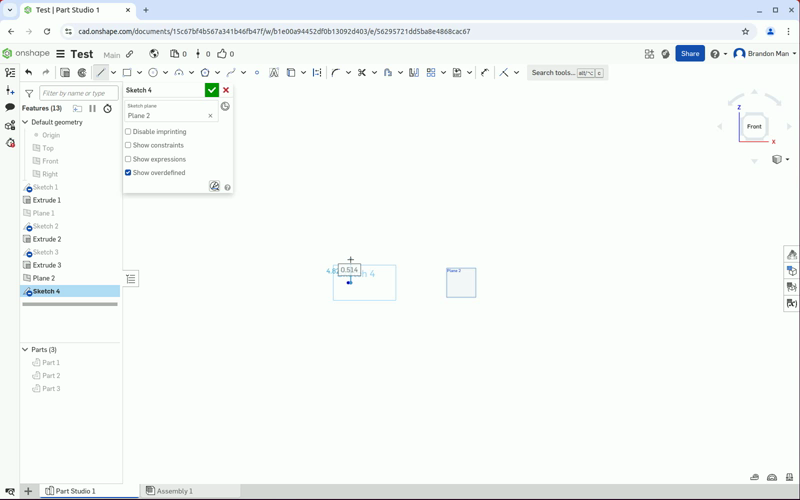
key_up(shift)
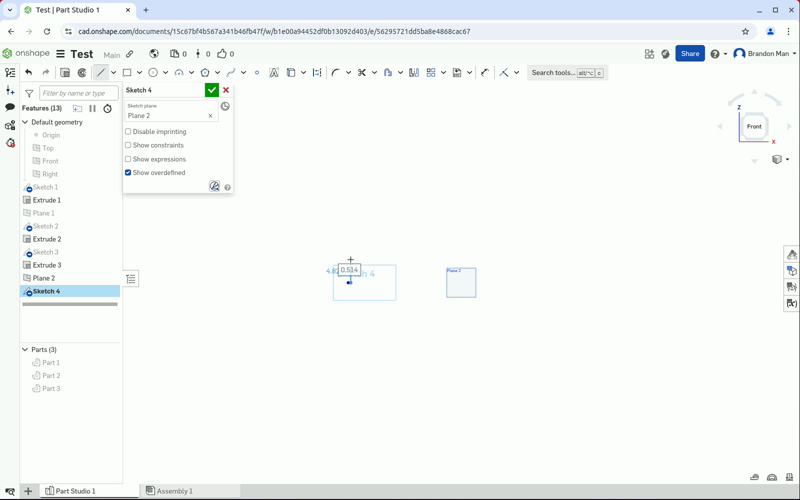
key_down(shift)
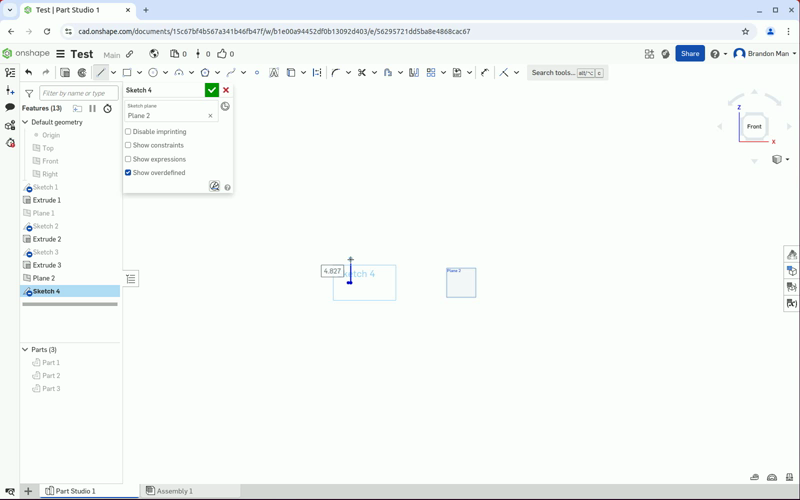
mouse_move(569, 259)
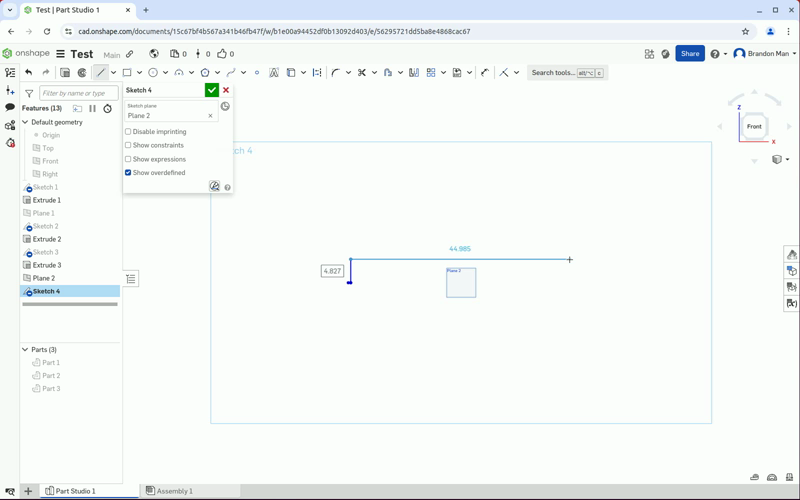
click(569, 259)
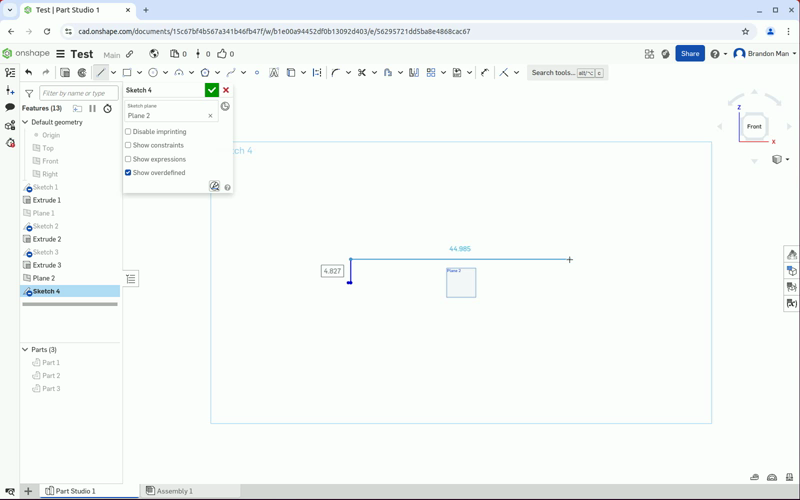
key_up(shift)
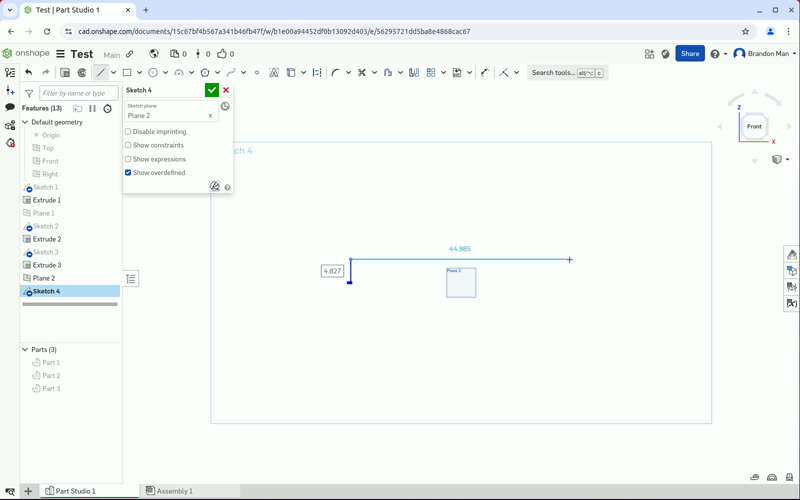
key_down(shift)
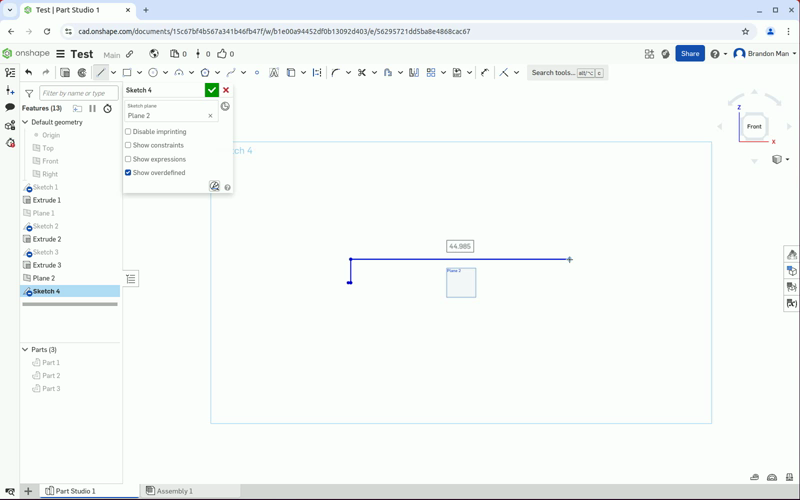
mouse_move(589, 259)
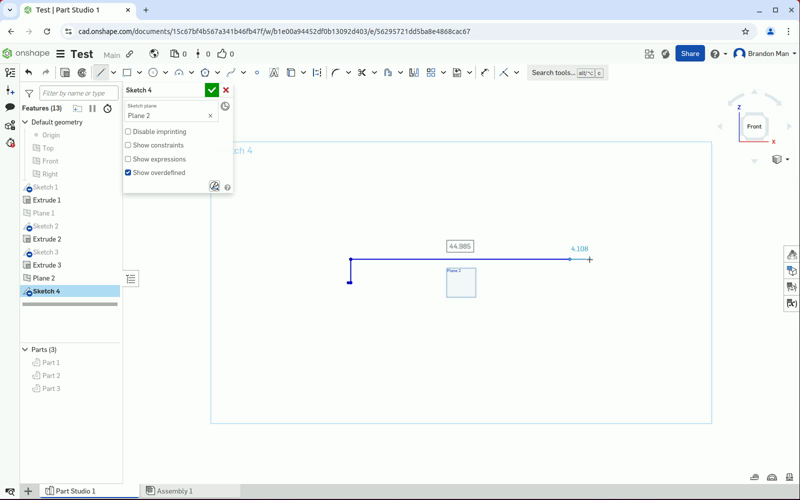
mouse_move(569, 282)
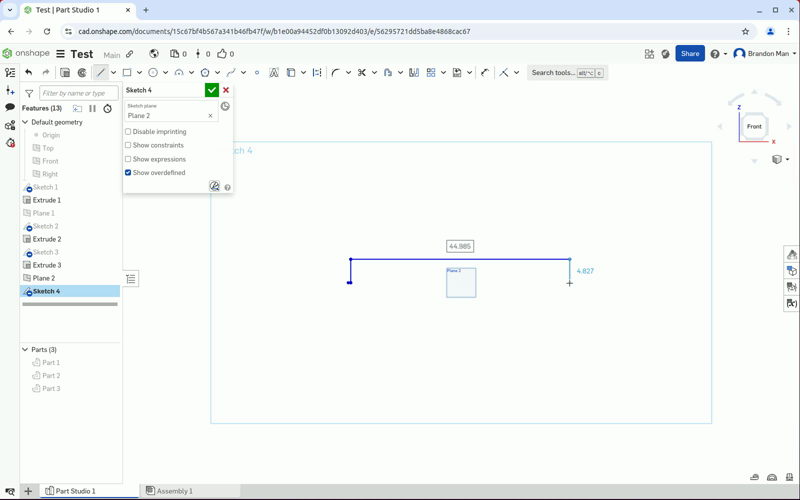
click(569, 282)
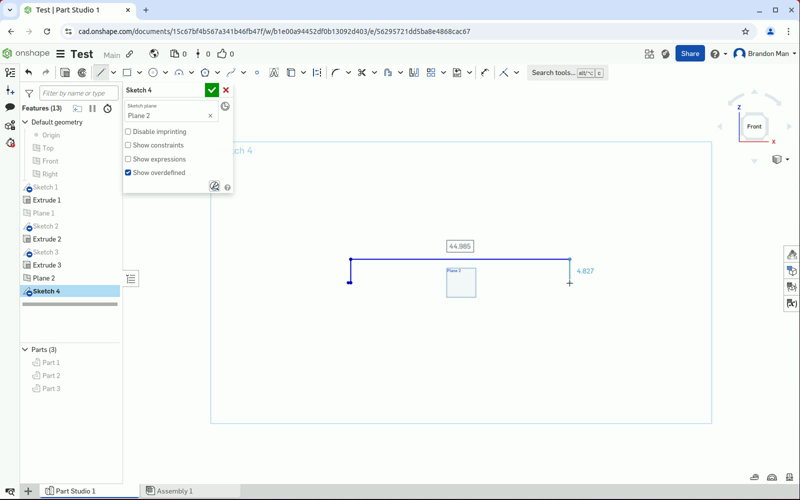
key_up(shift)
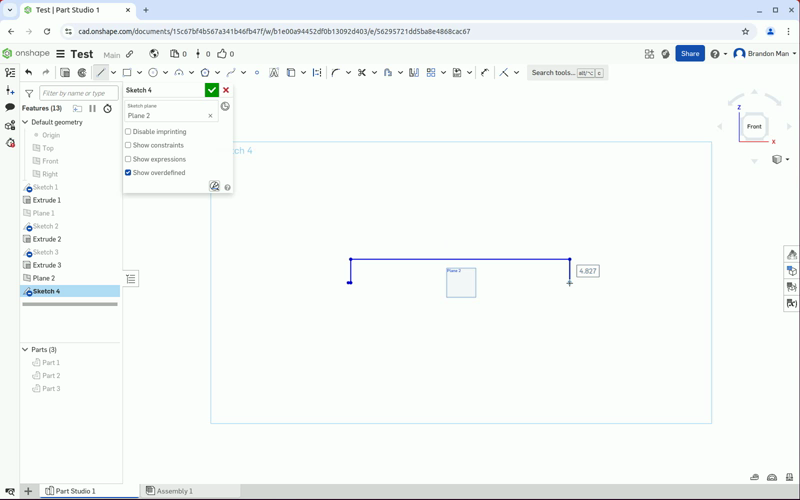
key_down(shift)
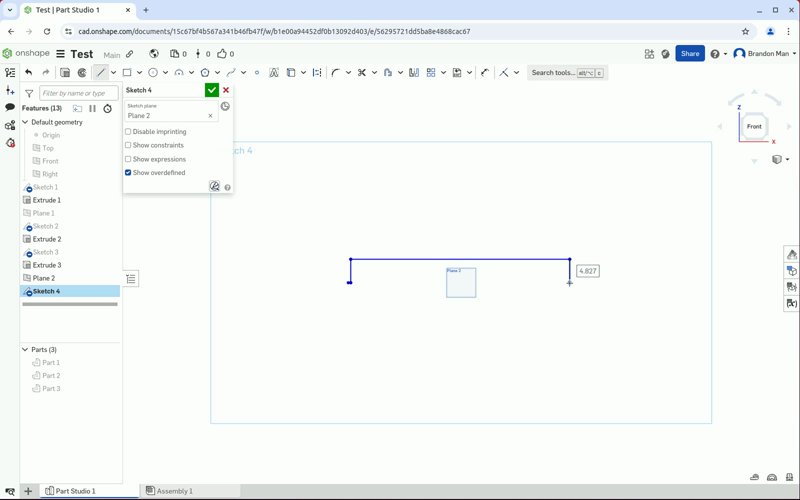
mouse_move(589, 282)
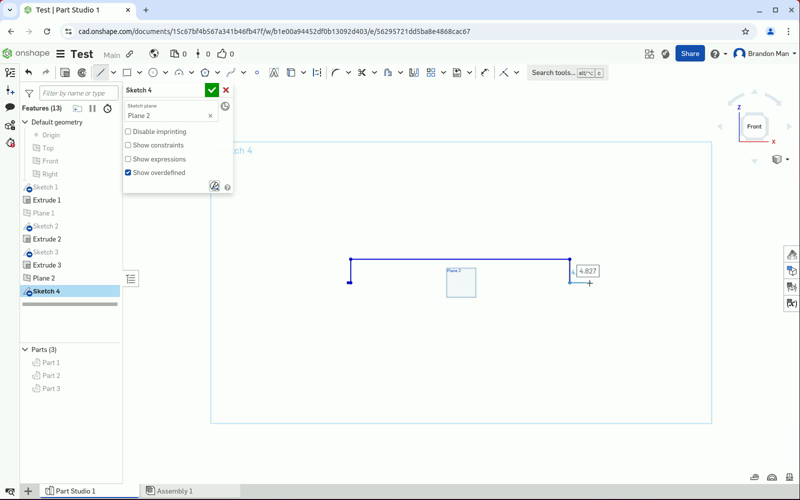
mouse_move(572, 282)
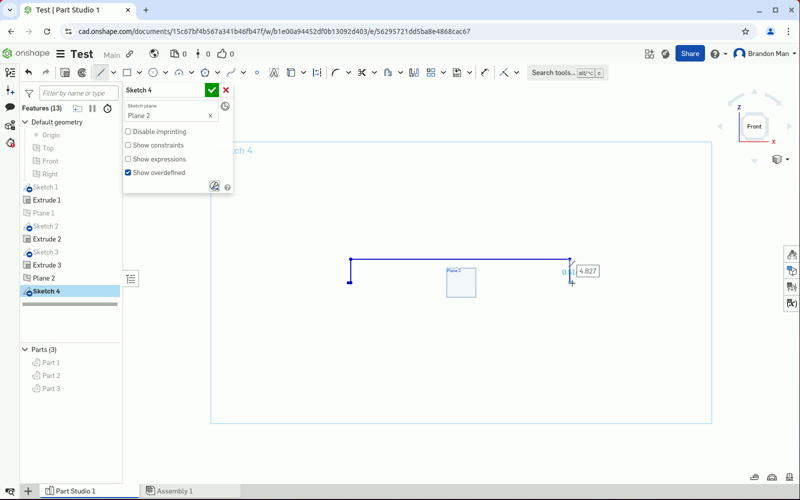
scroll(6)
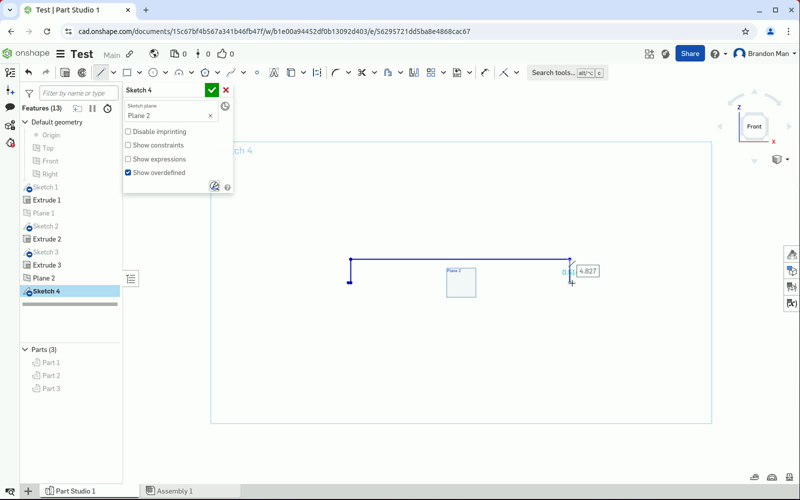
scroll(6)
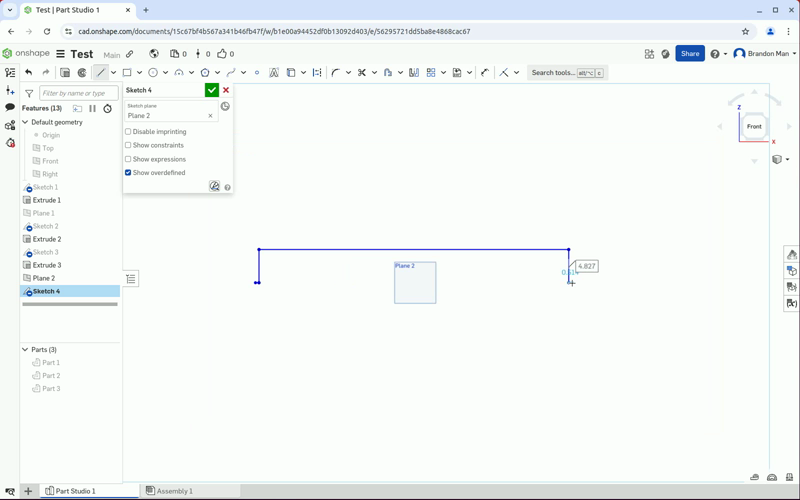
scroll(6)
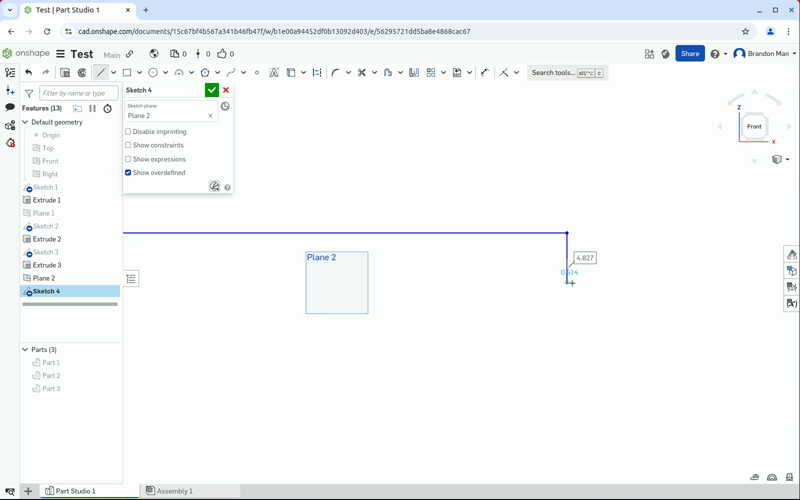
scroll(6)
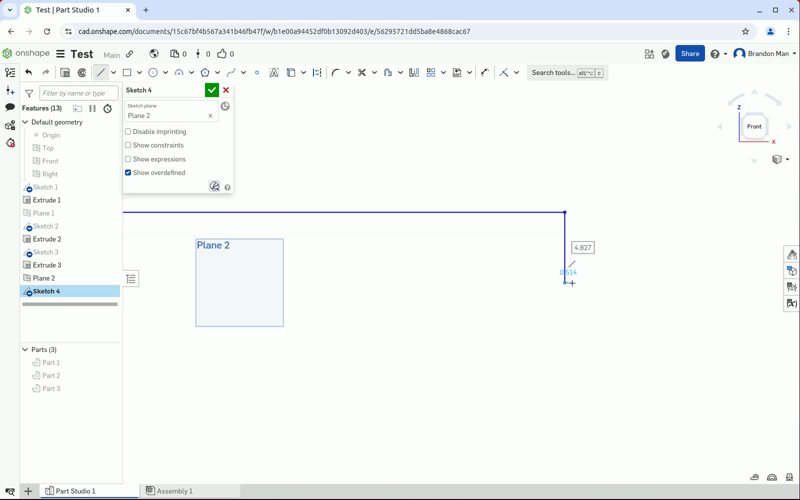
scroll(6)
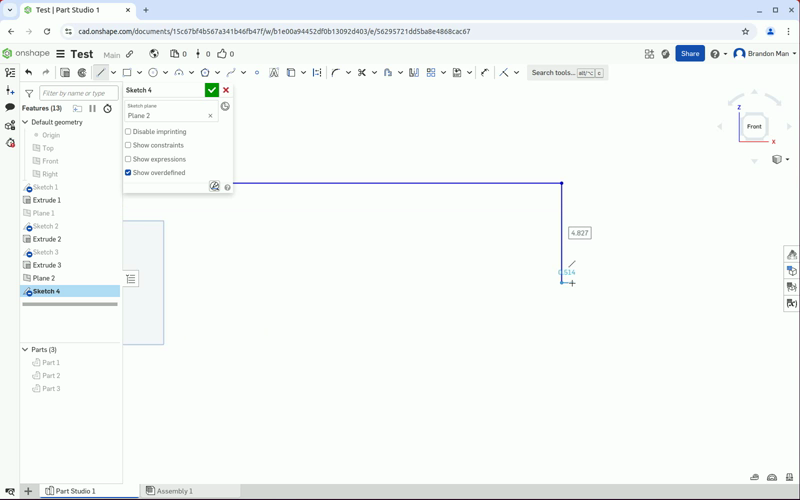
scroll(6)
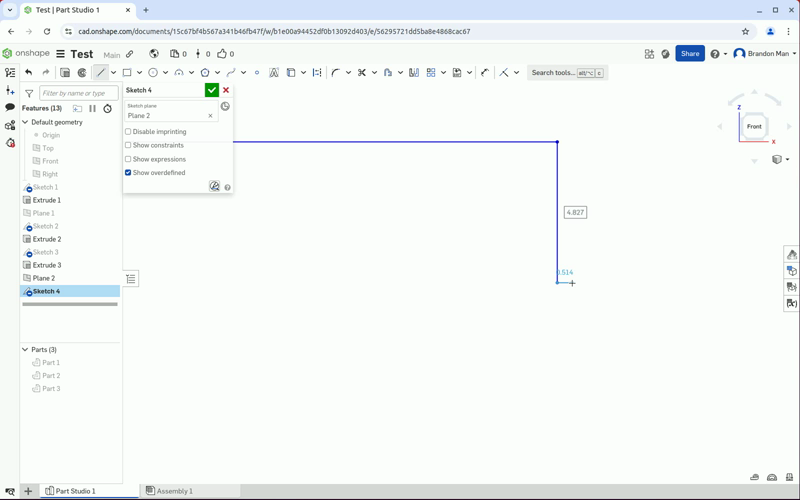
scroll(6)
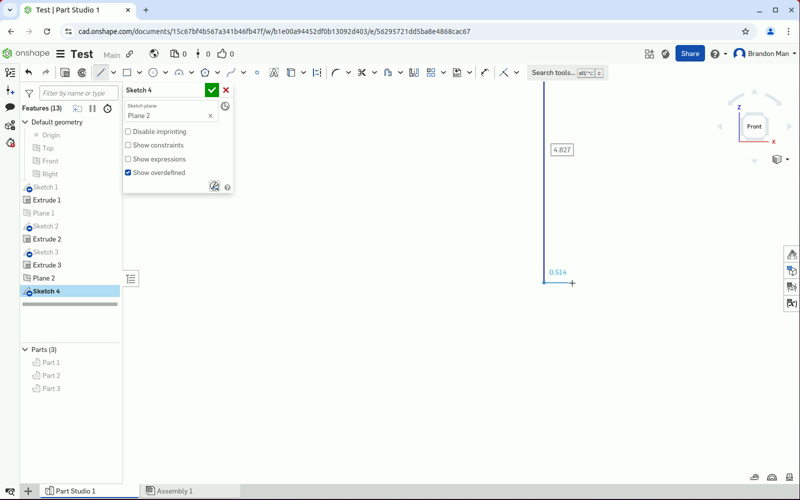
click(572, 282)
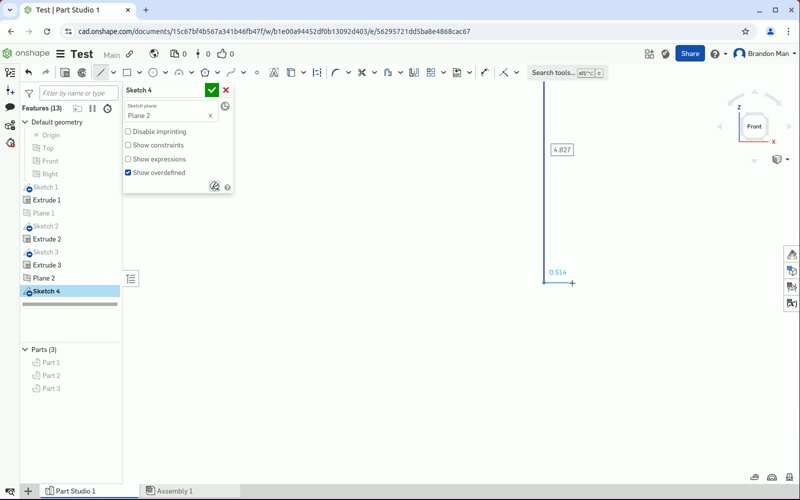
scroll(-6)
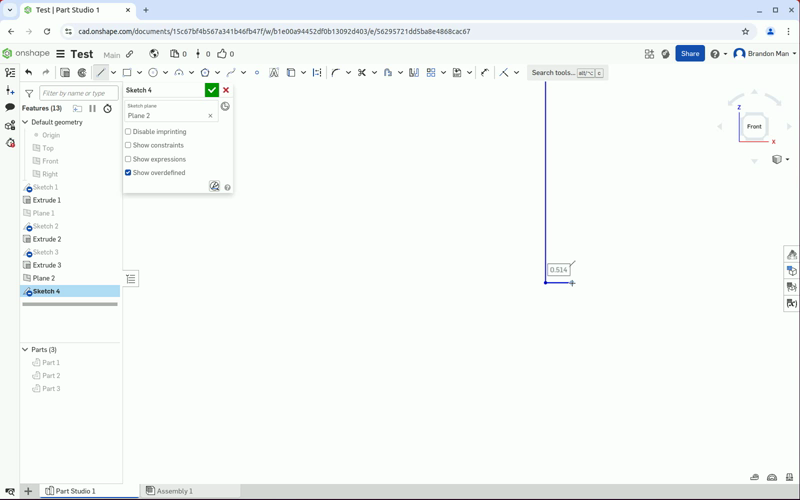
scroll(-6)
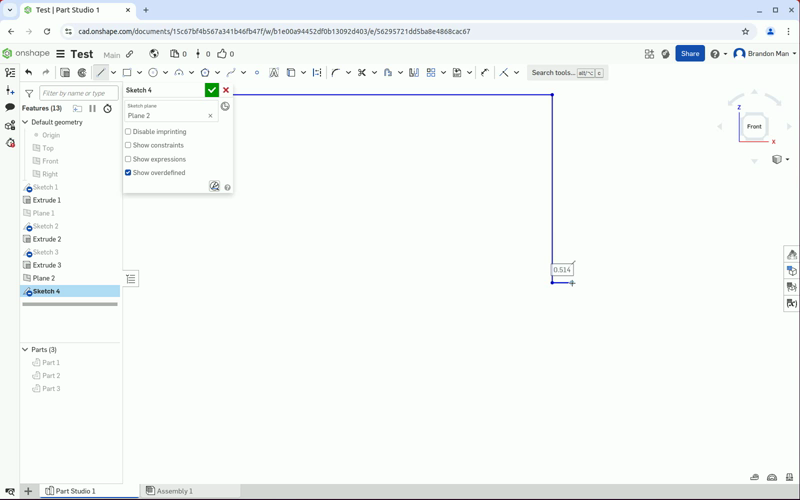
scroll(-6)
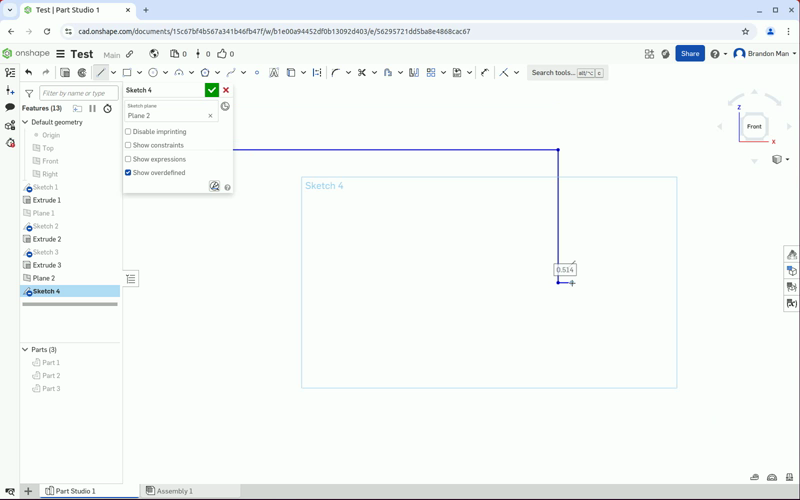
scroll(-6)
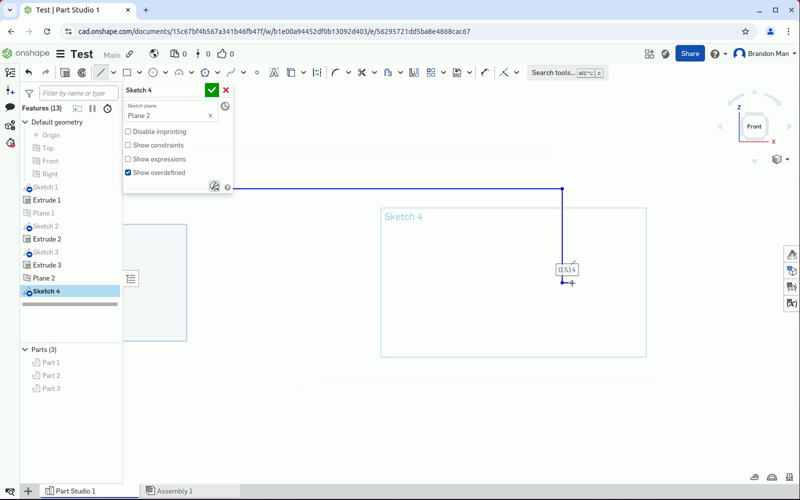
scroll(-6)
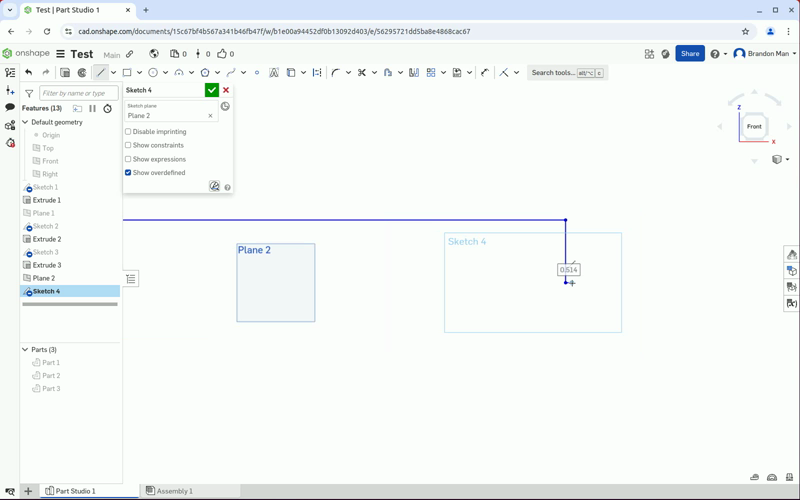
scroll(-6)
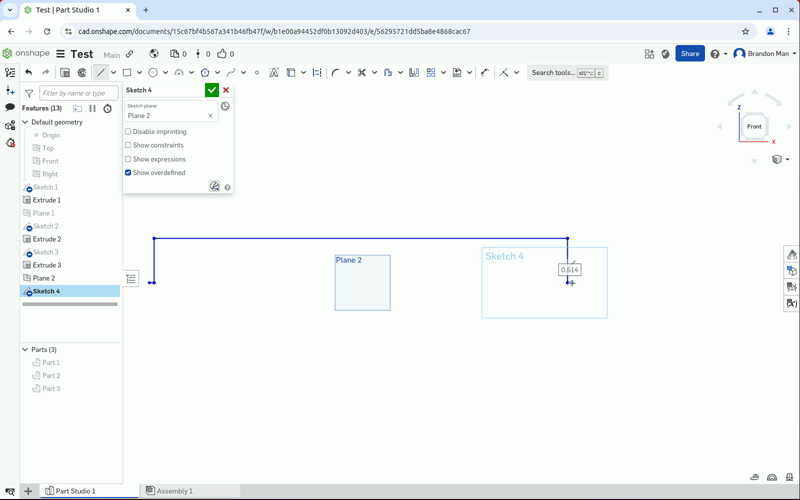
scroll(-6)
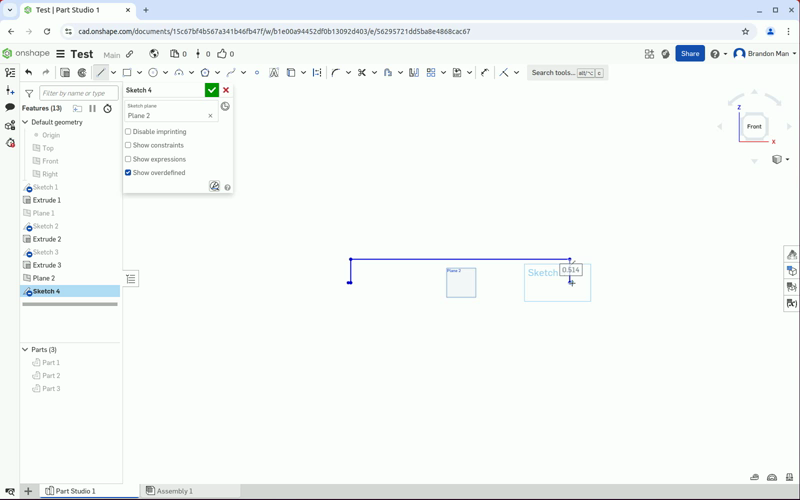
key_up(shift)
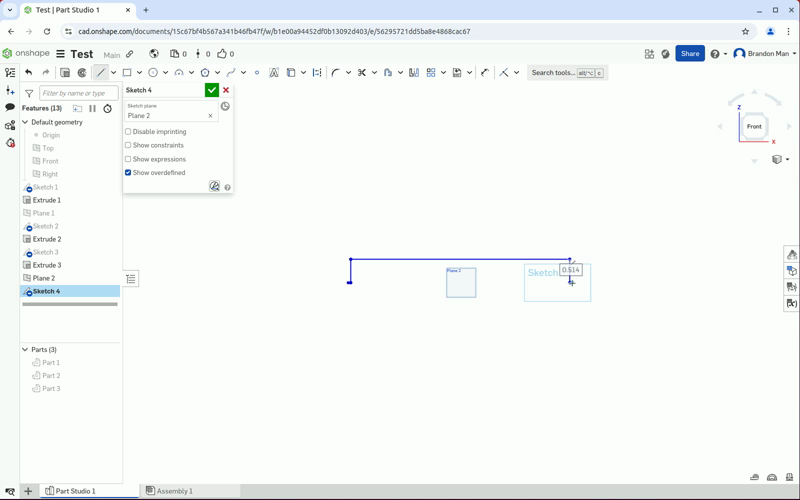
key_down(shift)
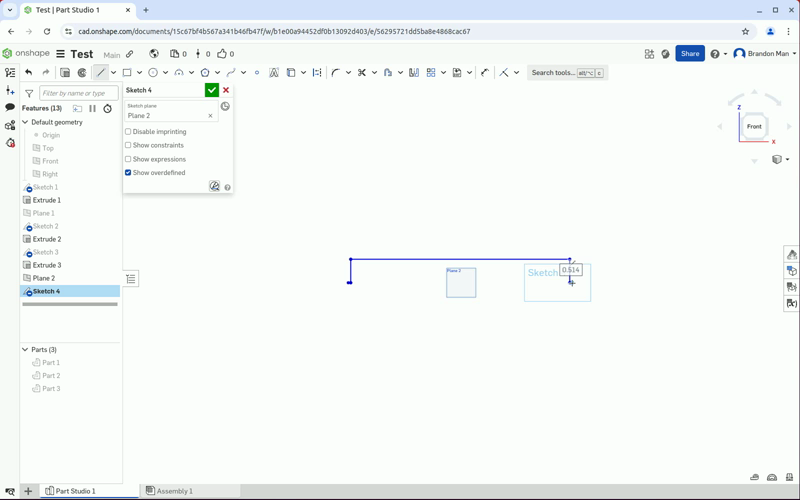
mouse_move(589, 282)
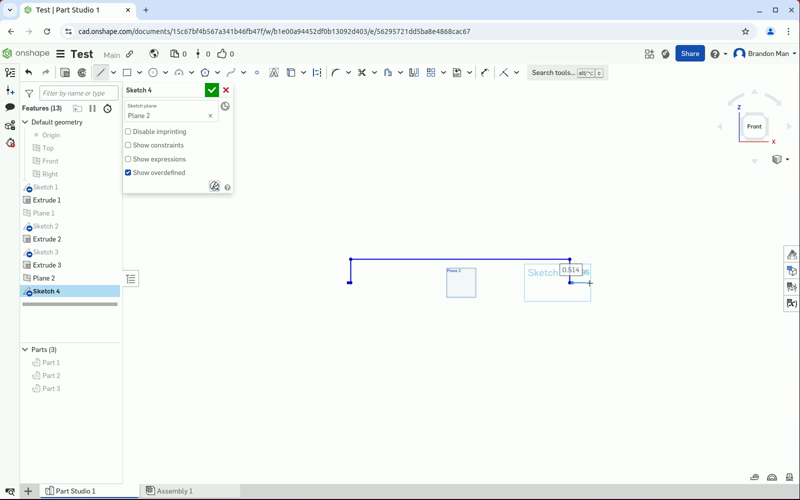
mouse_move(572, 257)
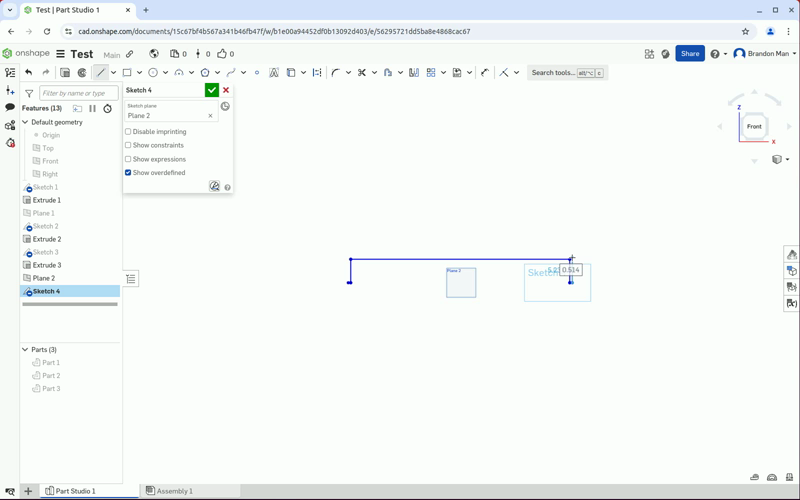
scroll(6)
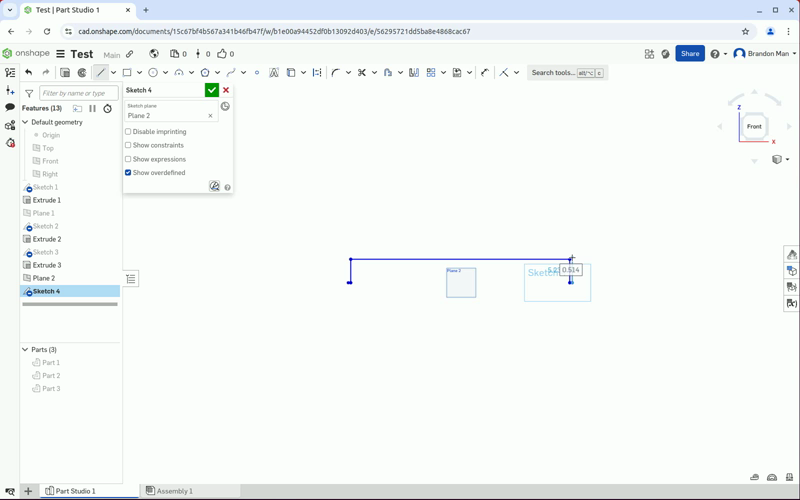
scroll(6)
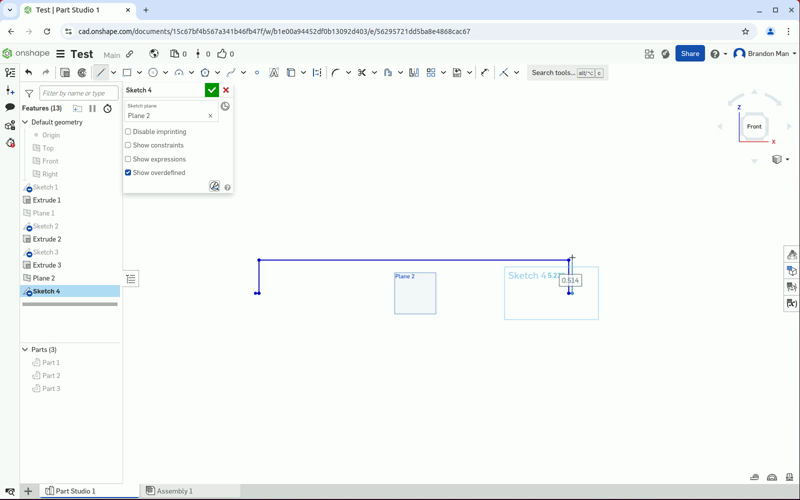
scroll(6)
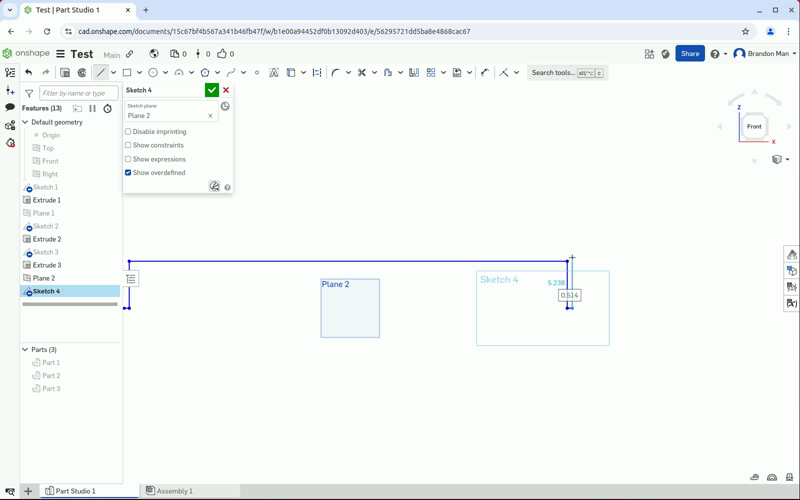
scroll(6)
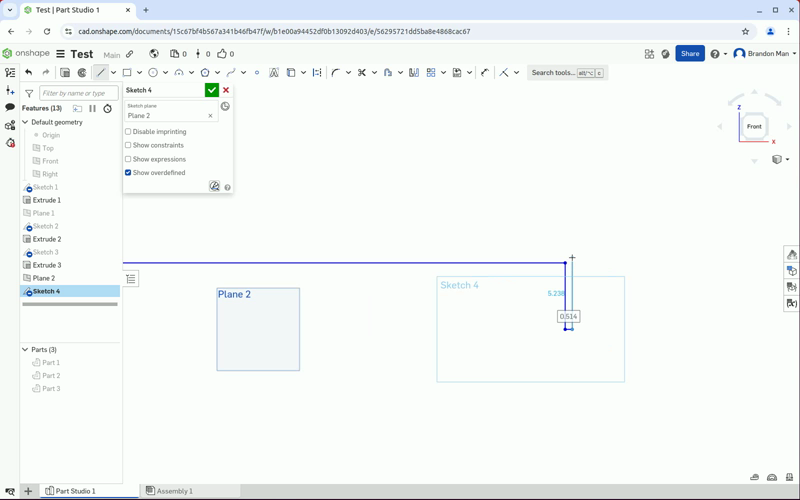
scroll(6)
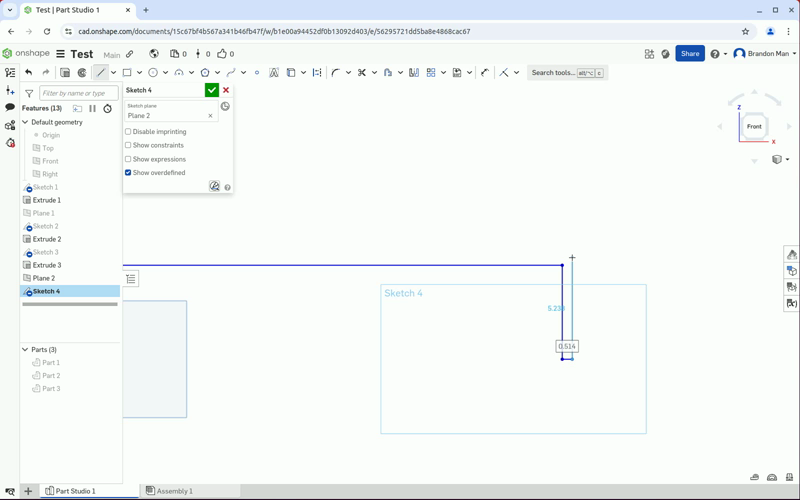
scroll(6)
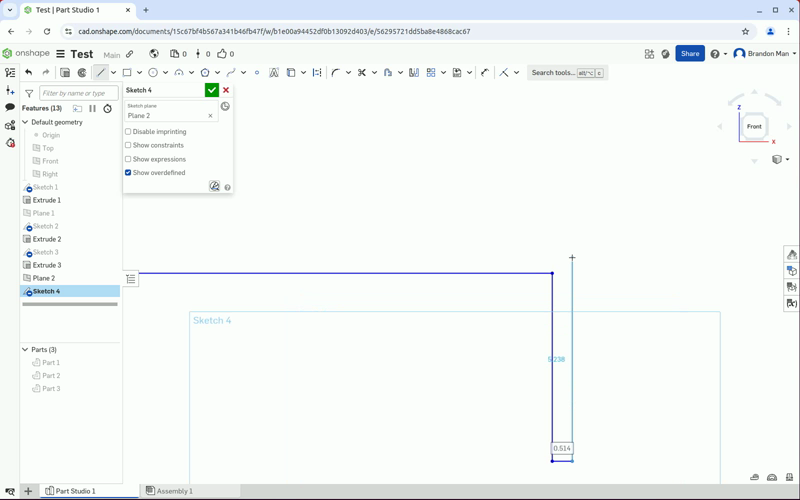
scroll(6)
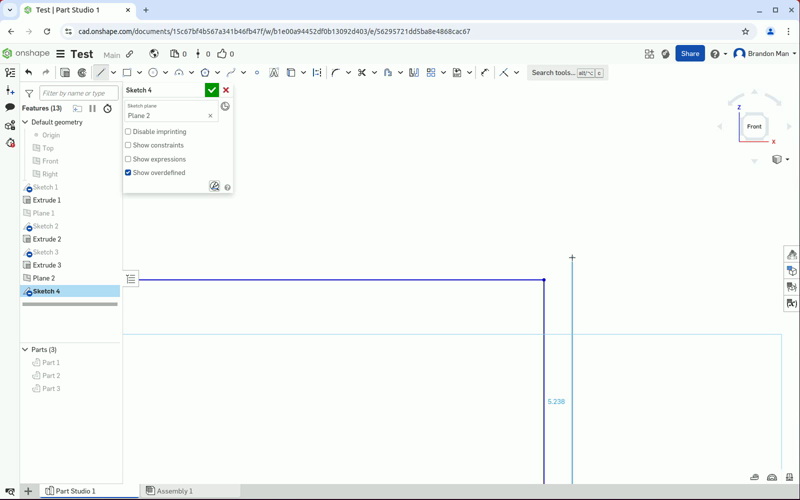
click(572, 257)
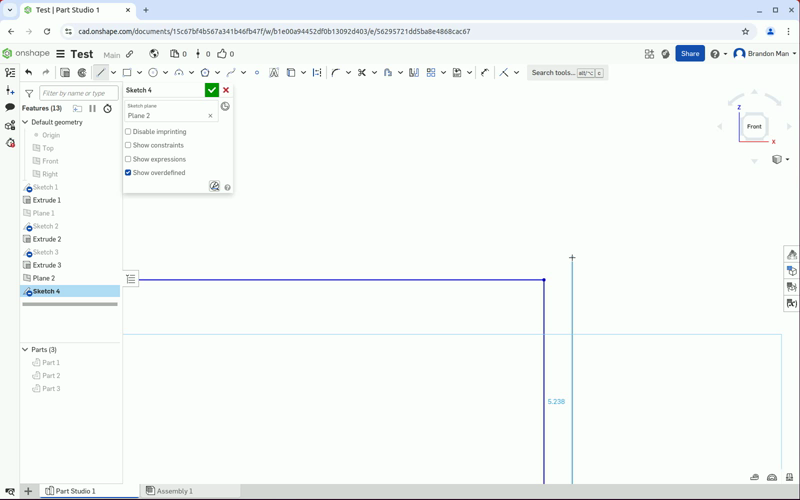
scroll(-6)
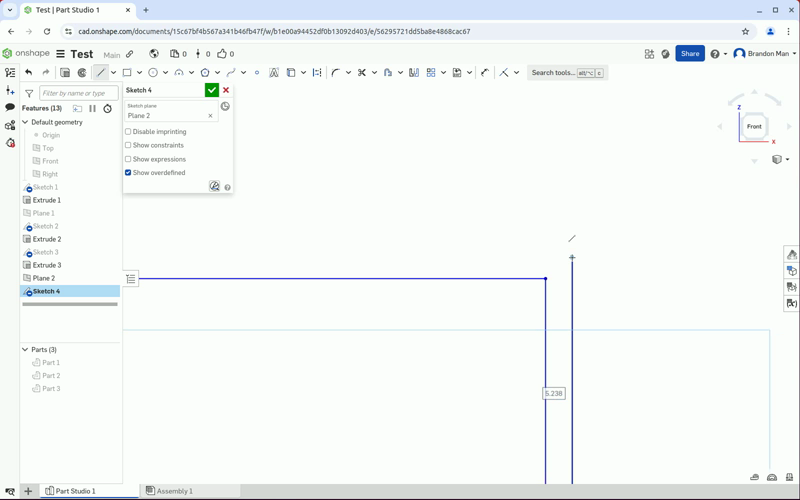
scroll(-6)
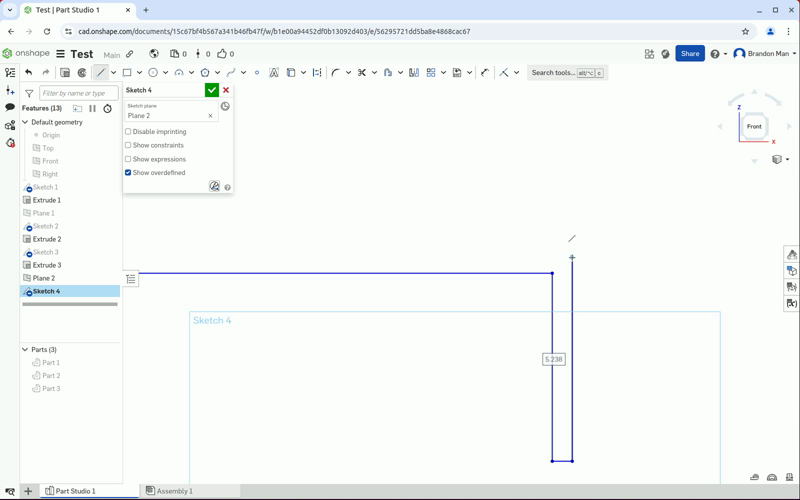
scroll(-6)
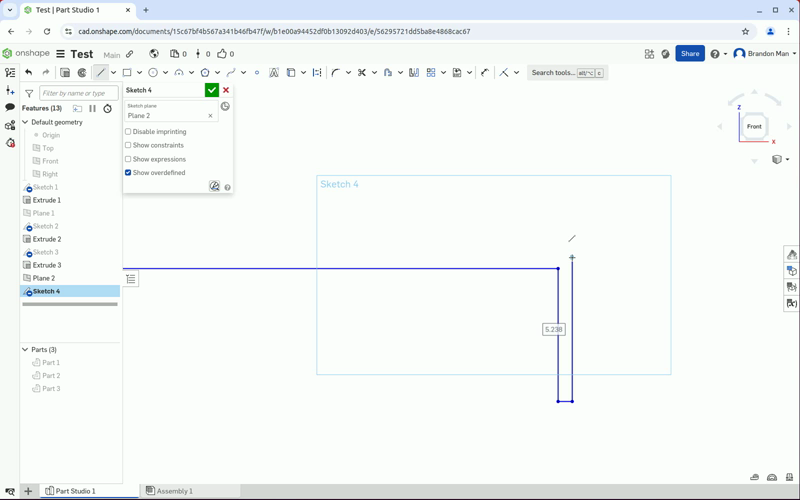
scroll(-6)
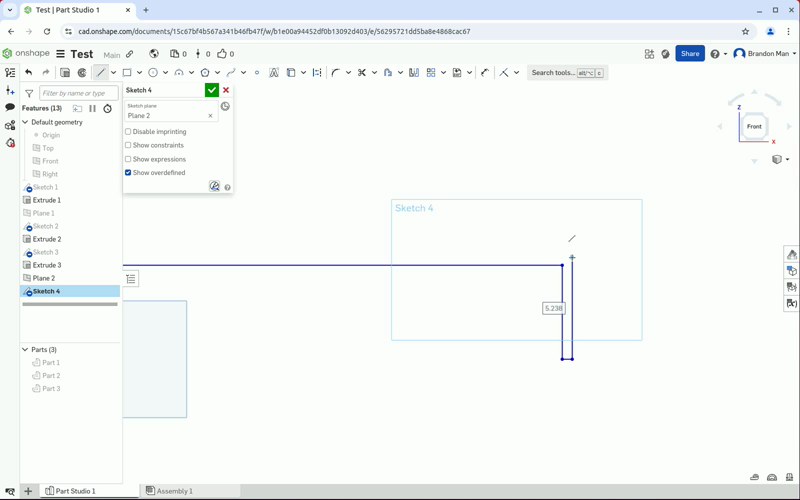
scroll(-6)
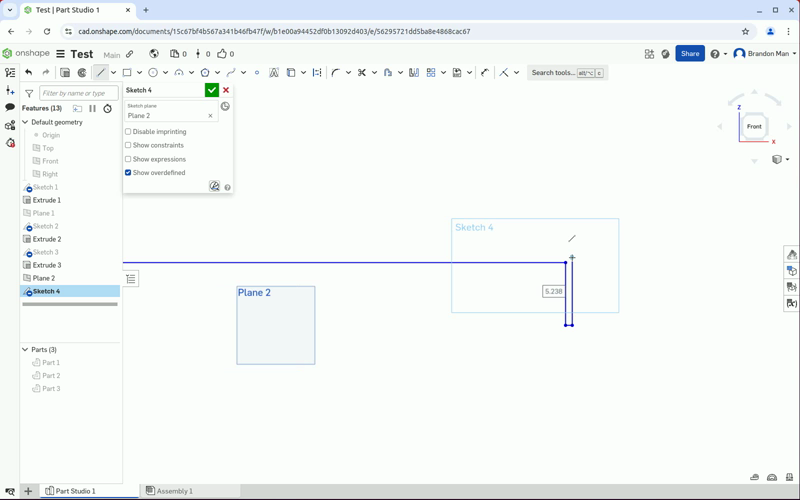
scroll(-6)
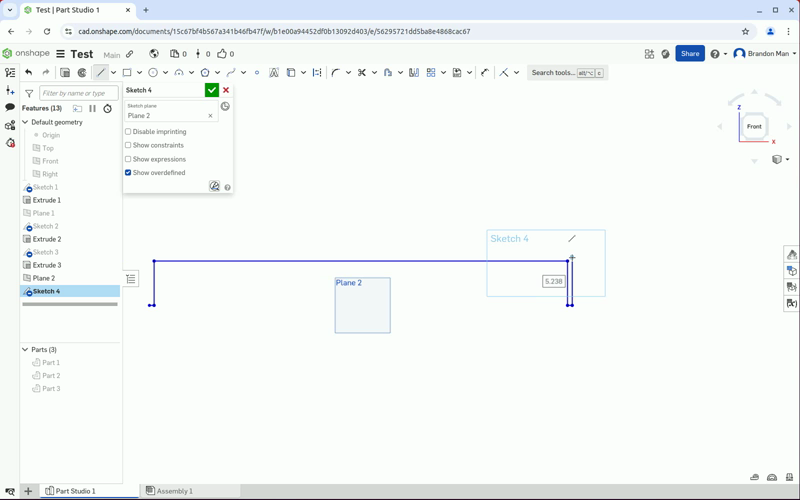
scroll(-6)
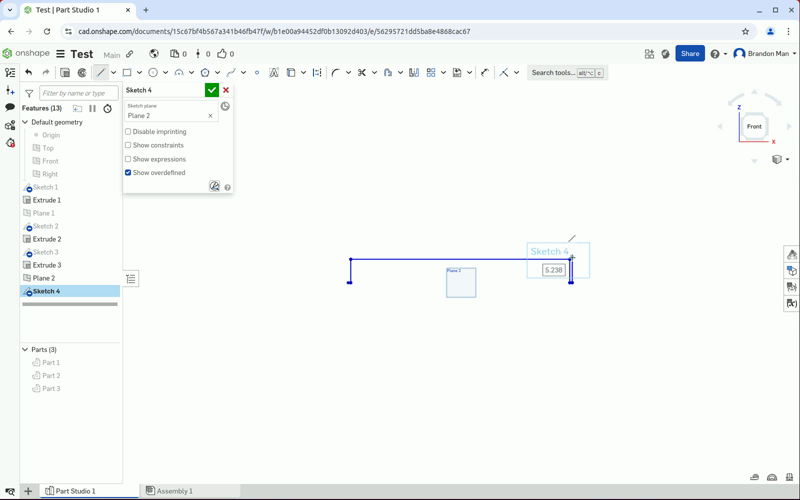
key_up(shift)
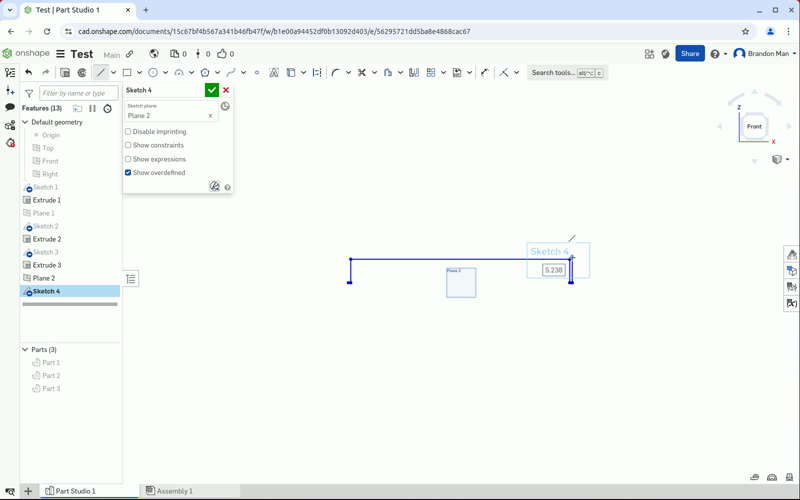
key_down(shift)
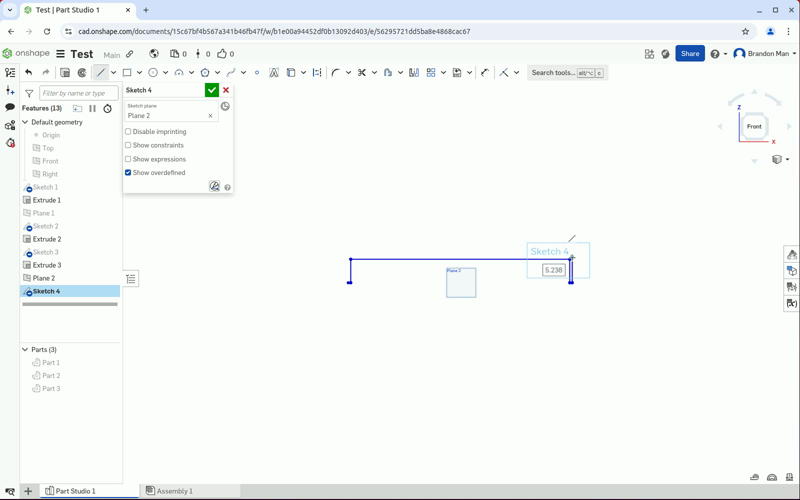
mouse_move(348, 257)
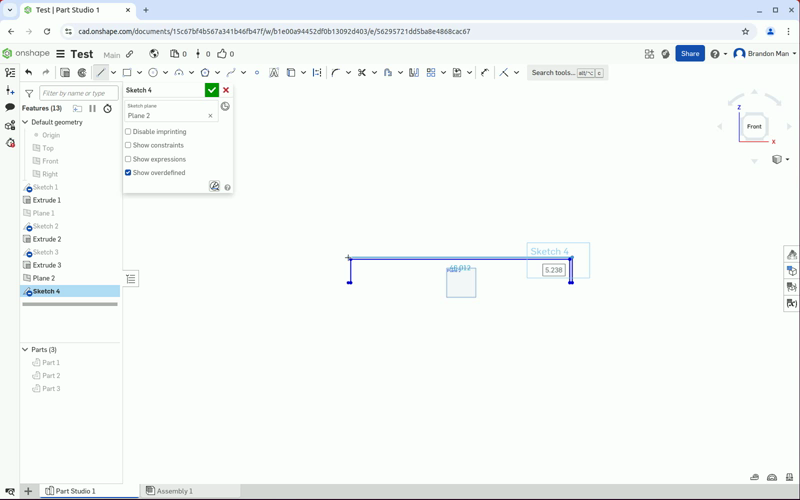
scroll(6)
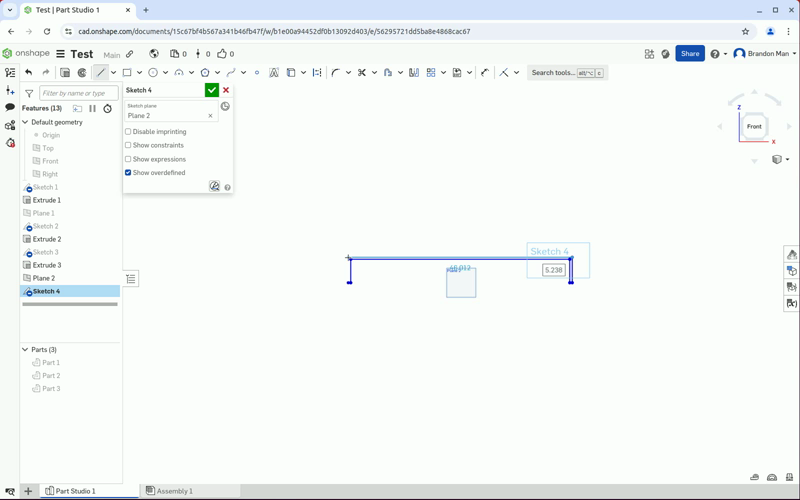
scroll(6)
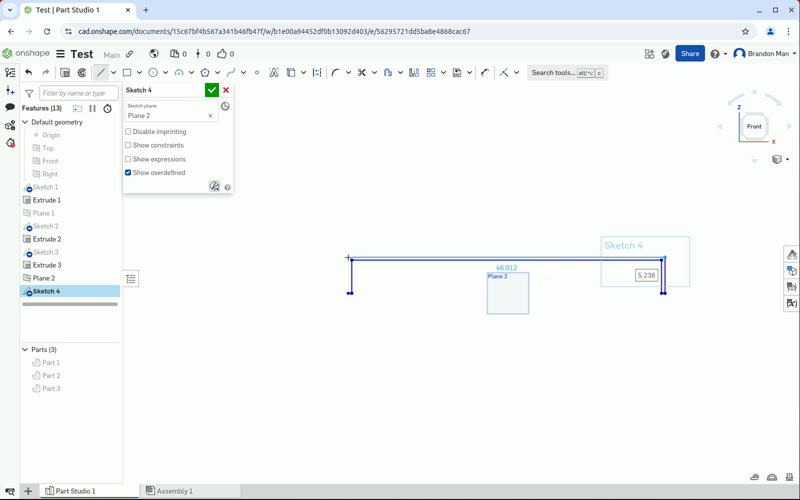
scroll(6)
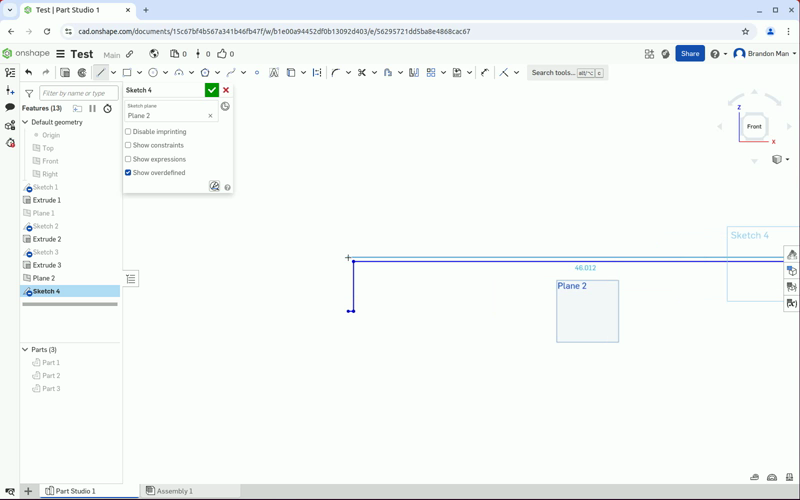
scroll(6)
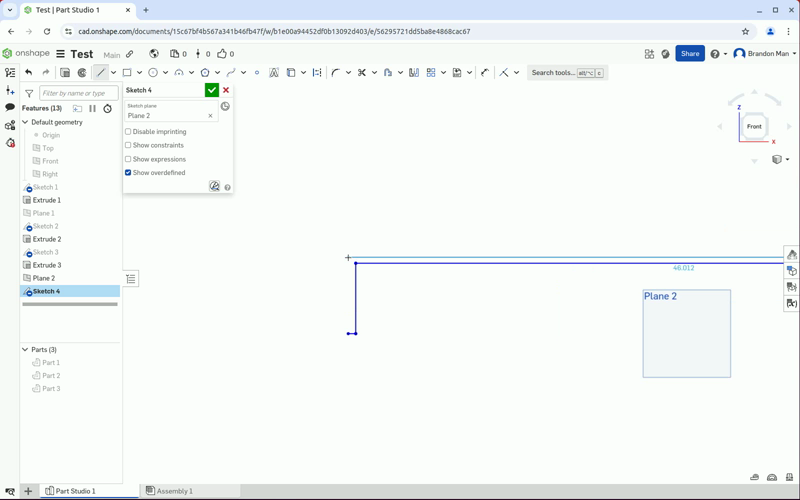
scroll(6)
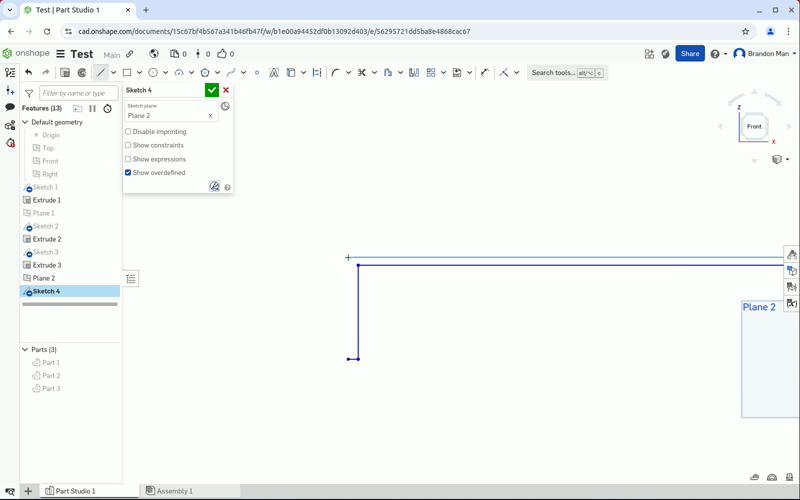
scroll(6)
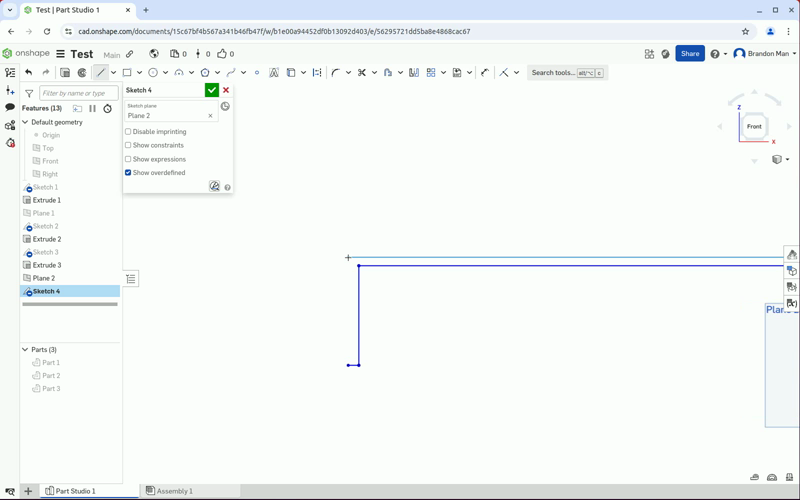
scroll(6)
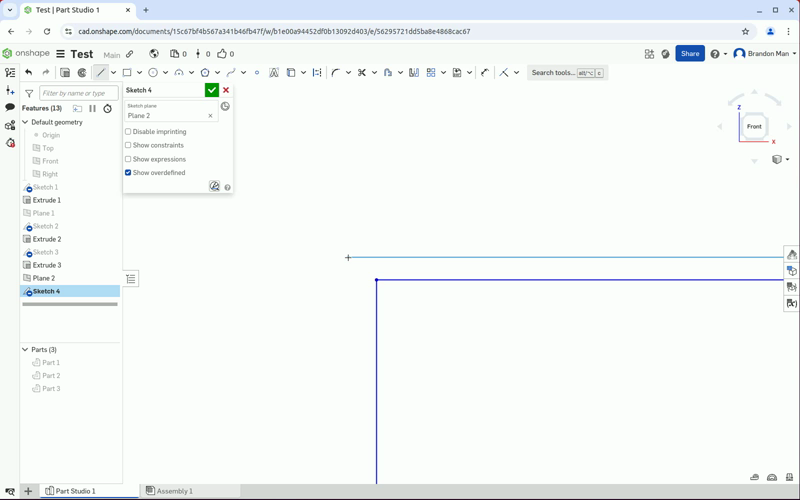
click(348, 257)
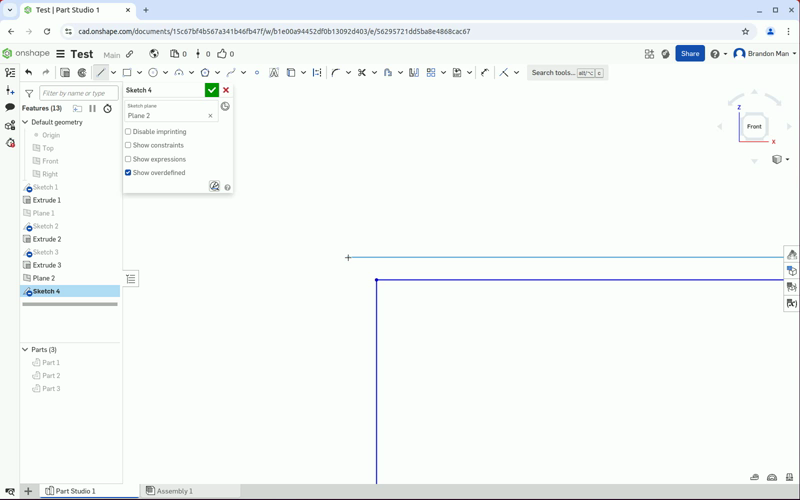
scroll(-6)
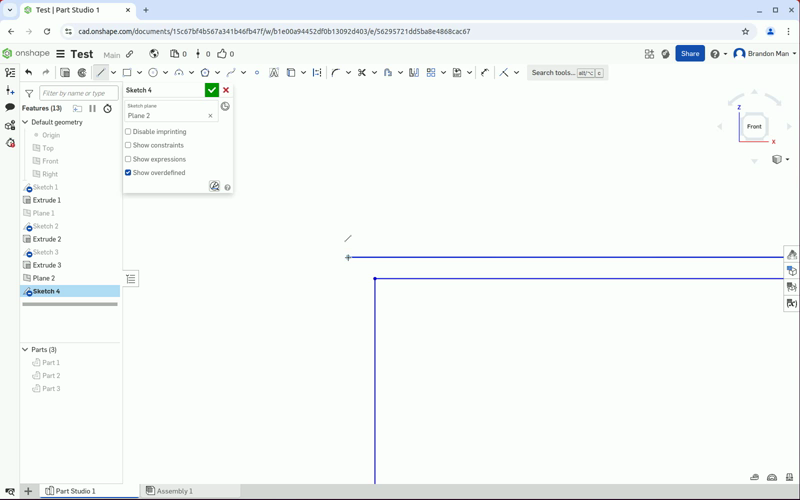
scroll(-6)
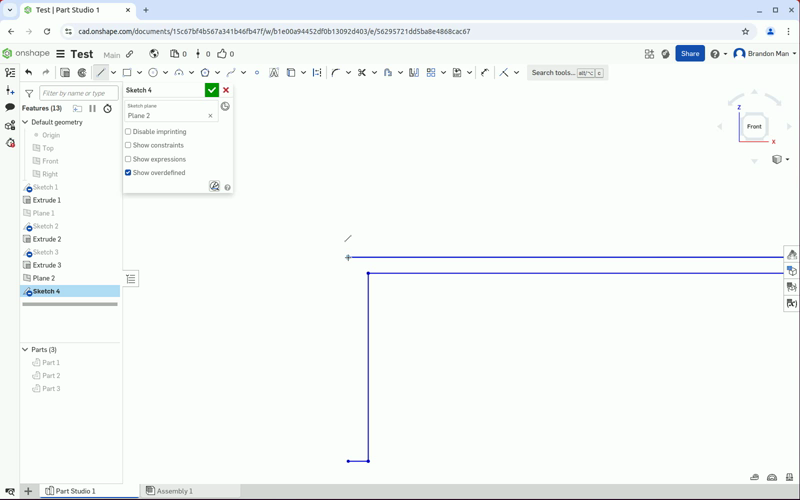
scroll(-6)
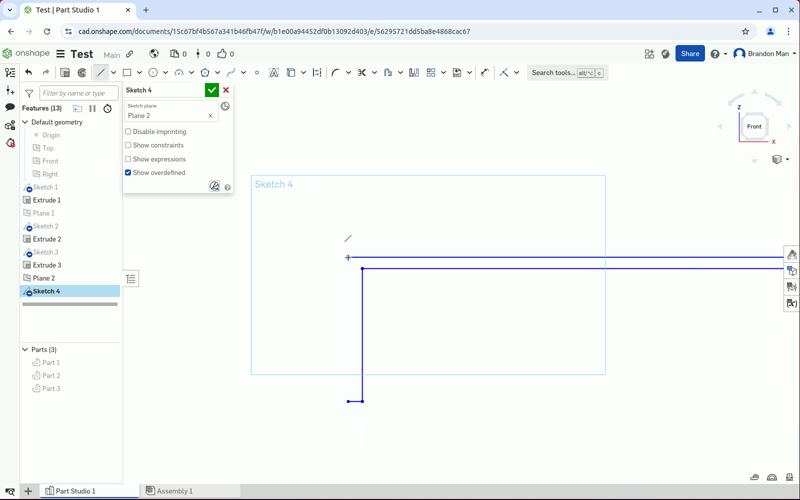
scroll(-6)
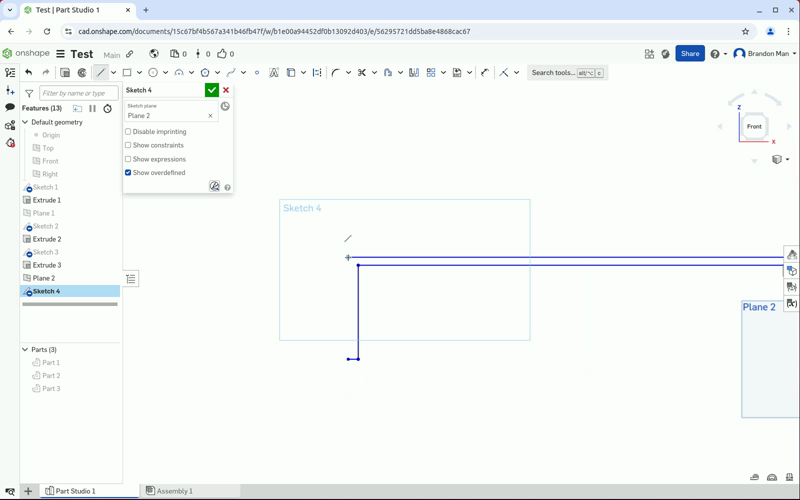
scroll(-6)
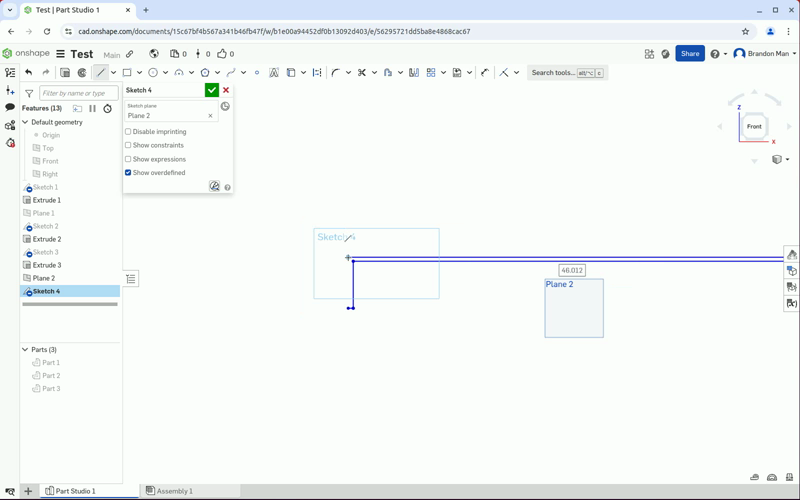
scroll(-6)
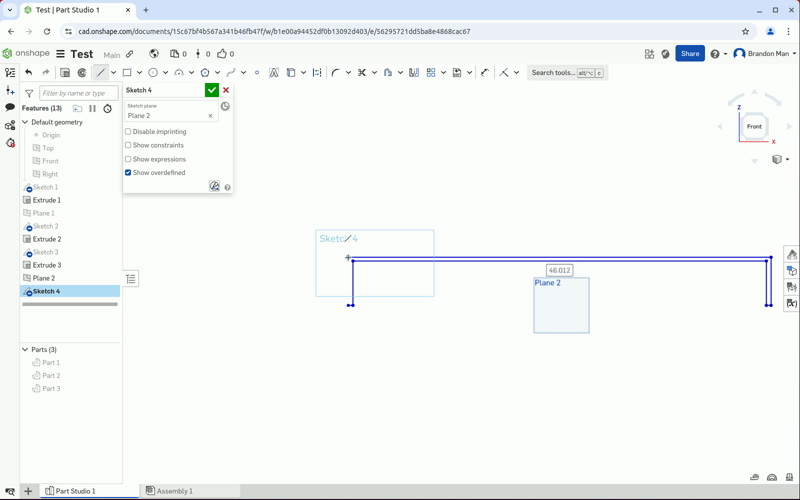
scroll(-6)
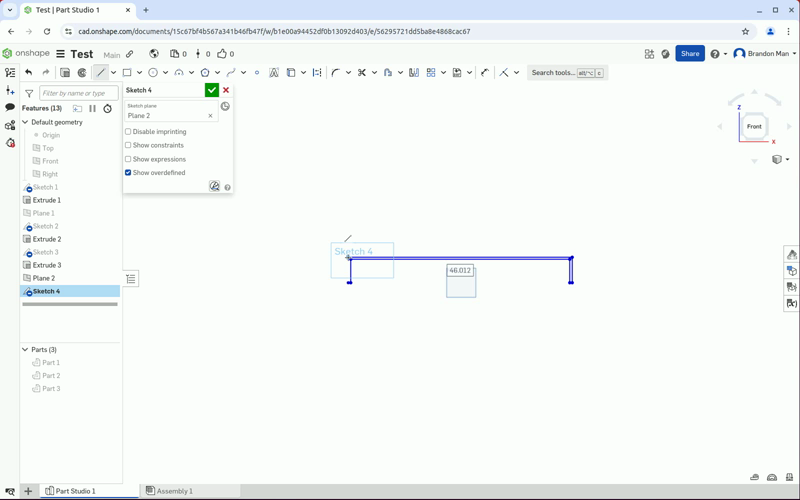
key_up(shift)
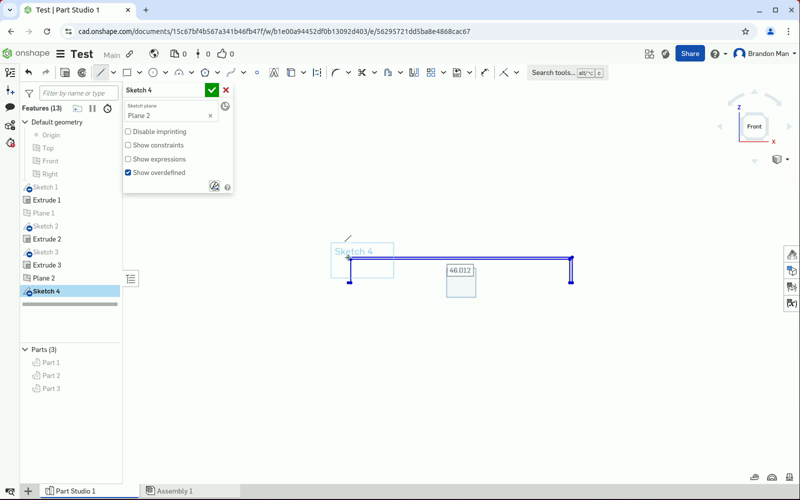
mouse_move(378, 257)
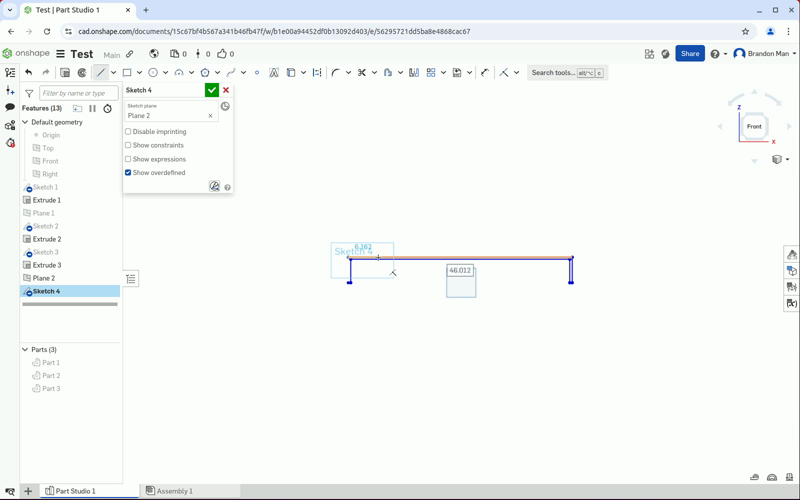
key_down(shift)
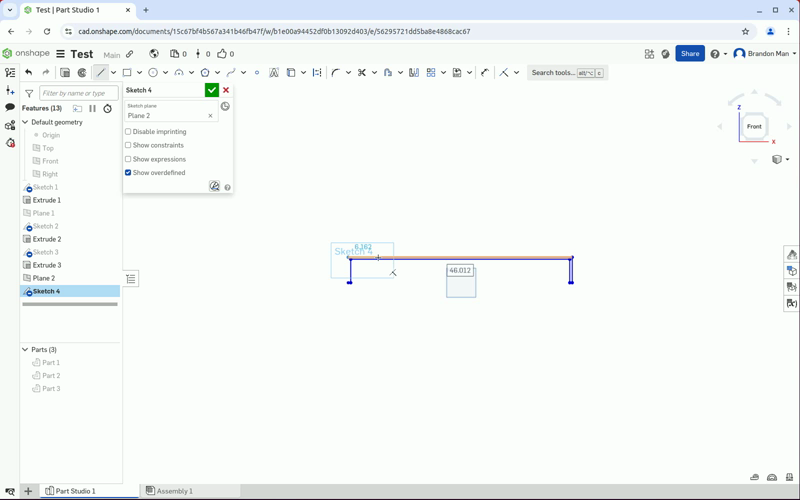
mouse_move(348, 282)
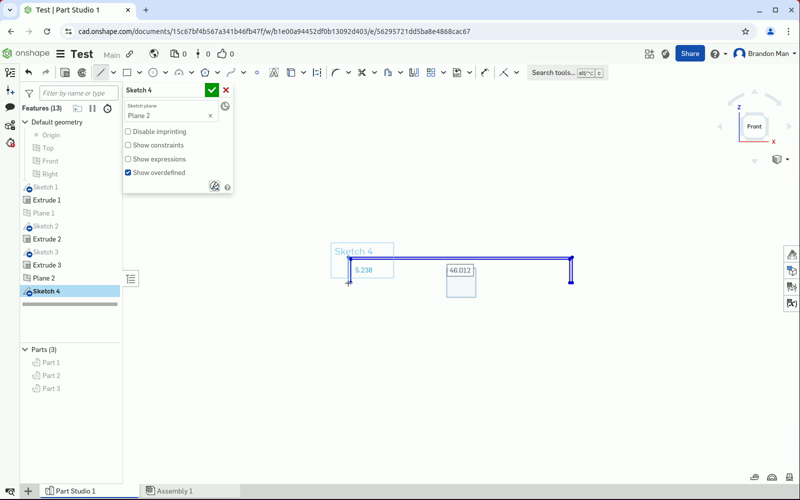
scroll(6)
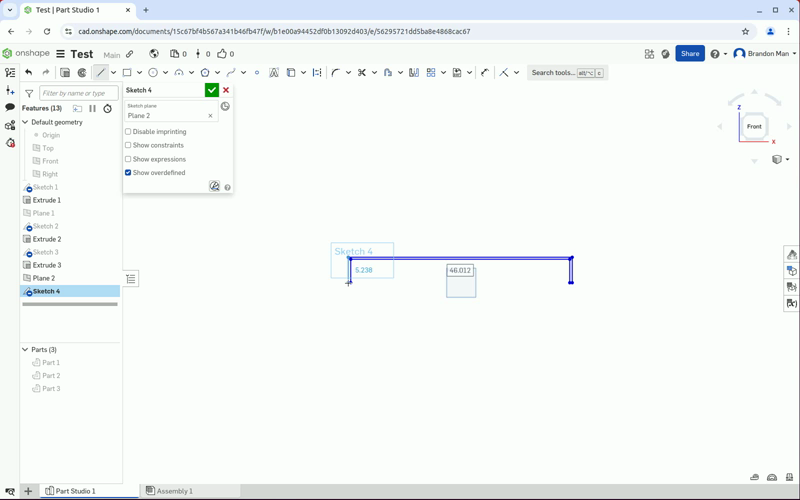
scroll(6)
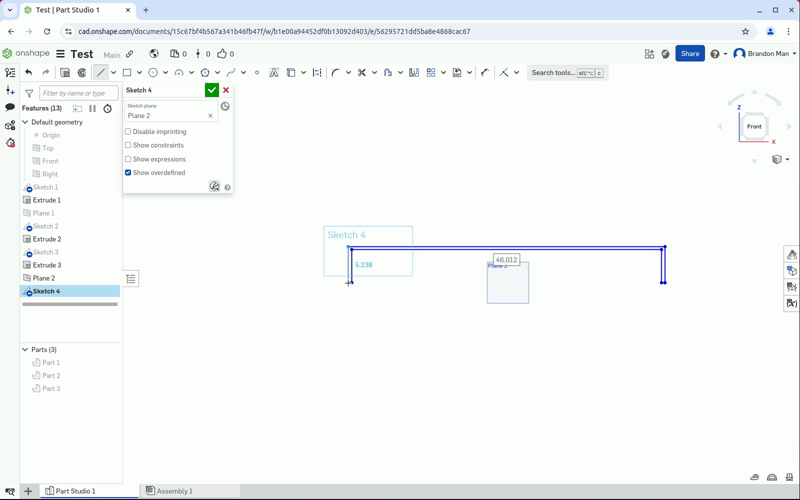
scroll(6)
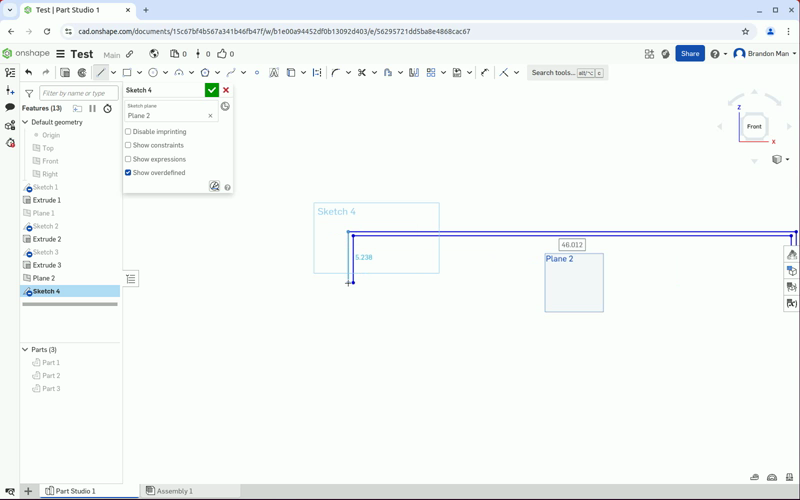
scroll(6)
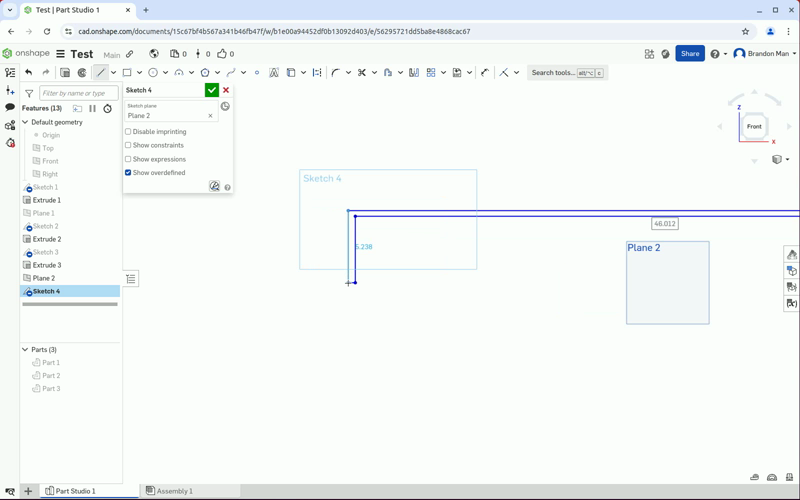
scroll(6)
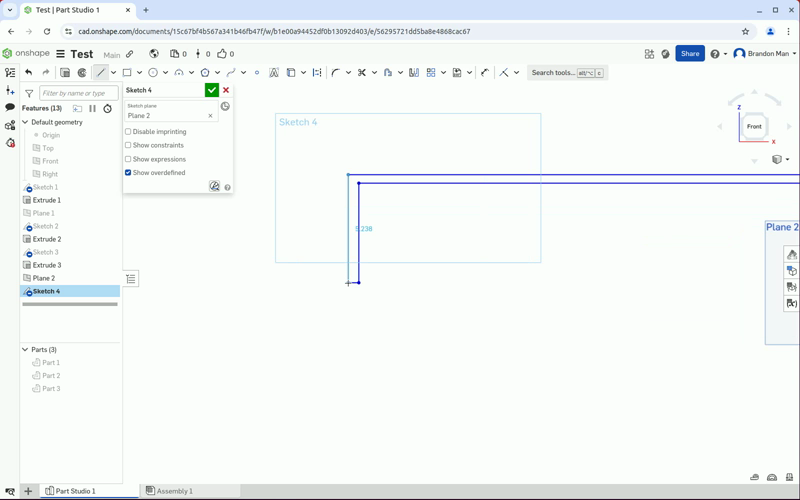
scroll(6)
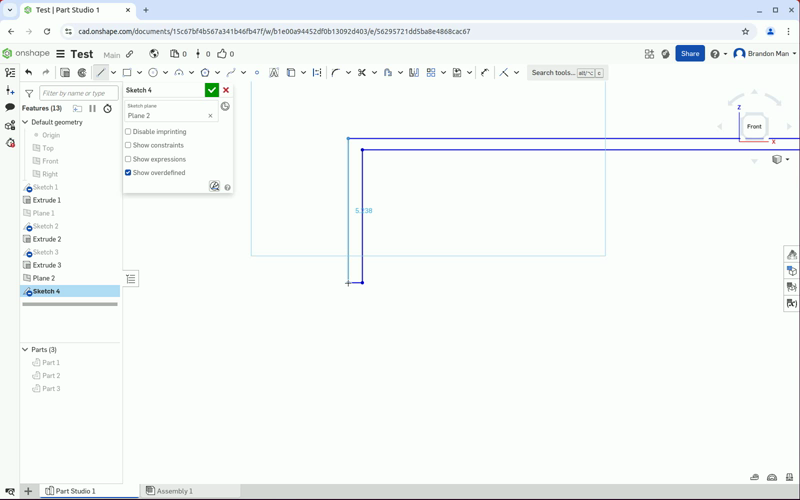
scroll(6)
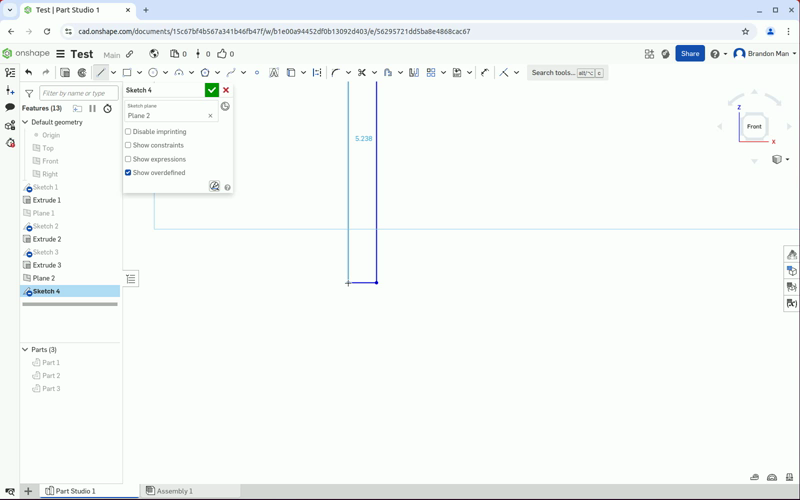
key_up(shift)
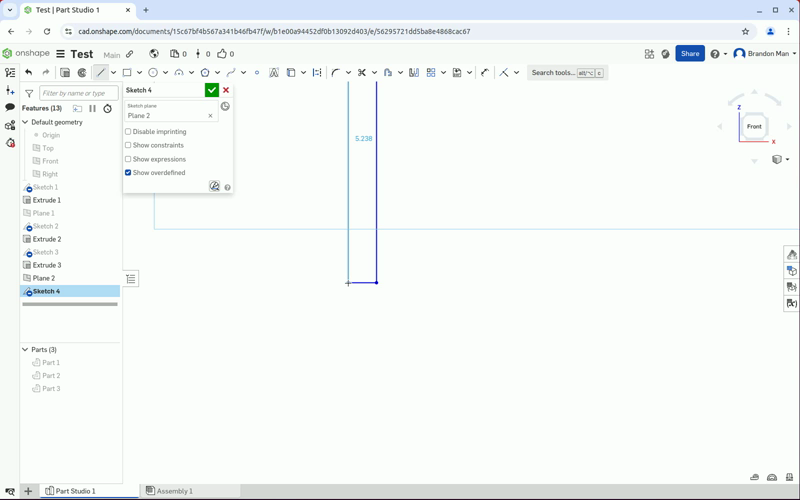
click(348, 282)
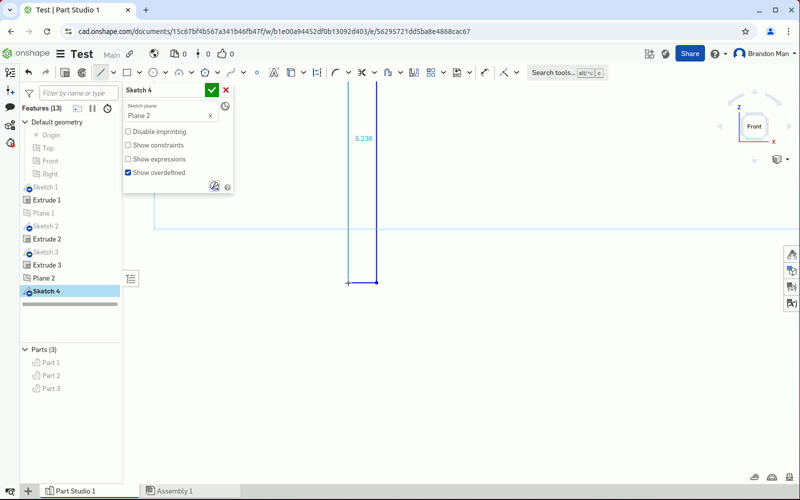
scroll(-6)
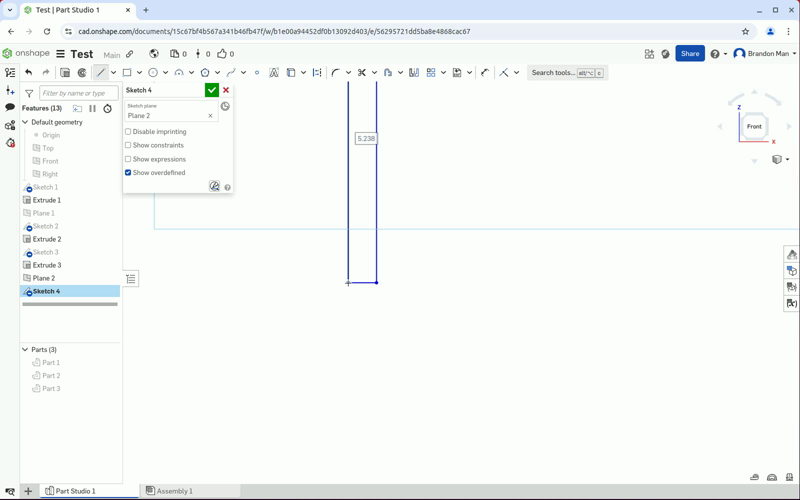
scroll(-6)
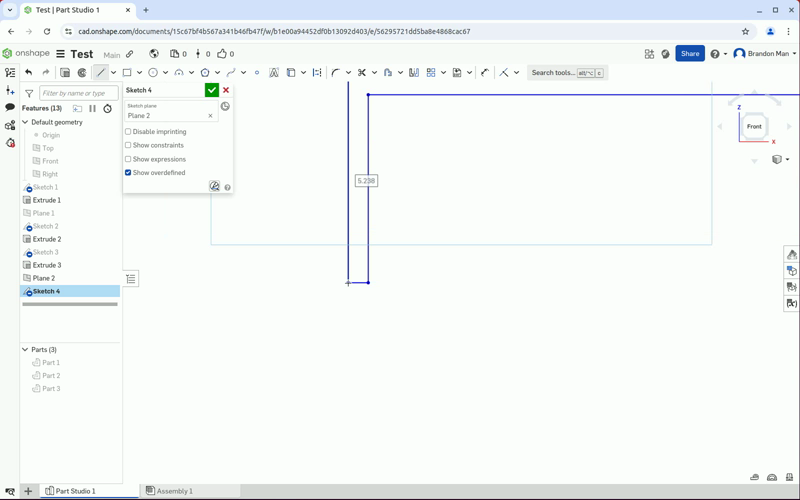
scroll(-6)
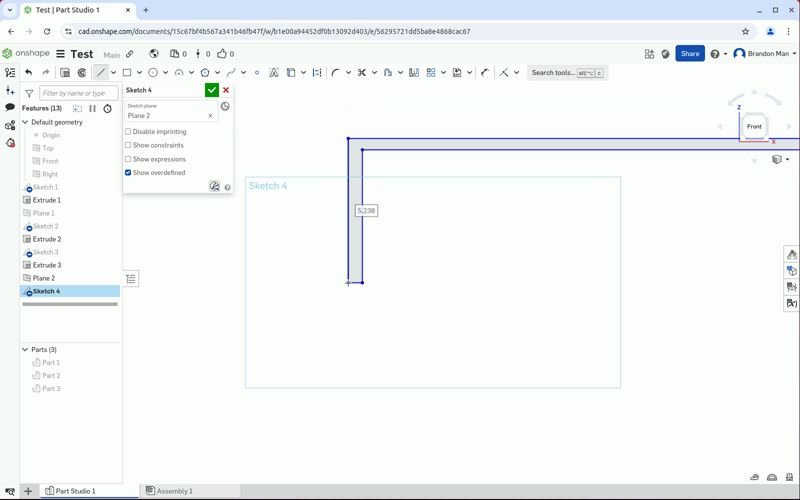
scroll(-6)
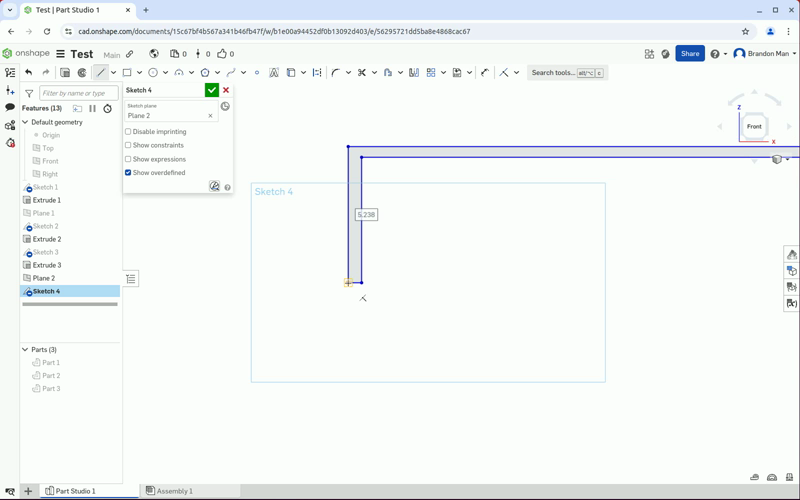
scroll(-6)
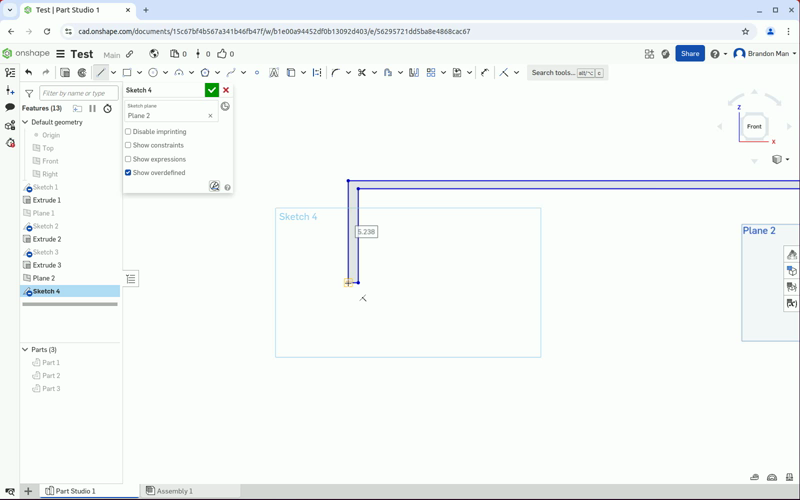
scroll(-6)
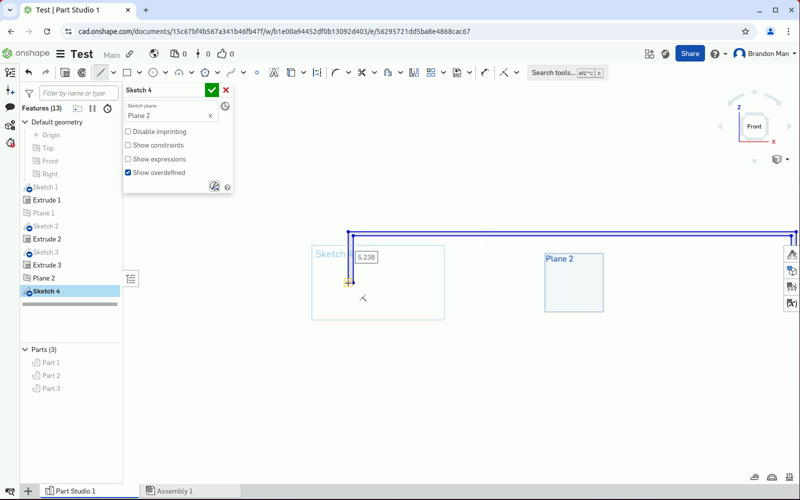
scroll(-6)
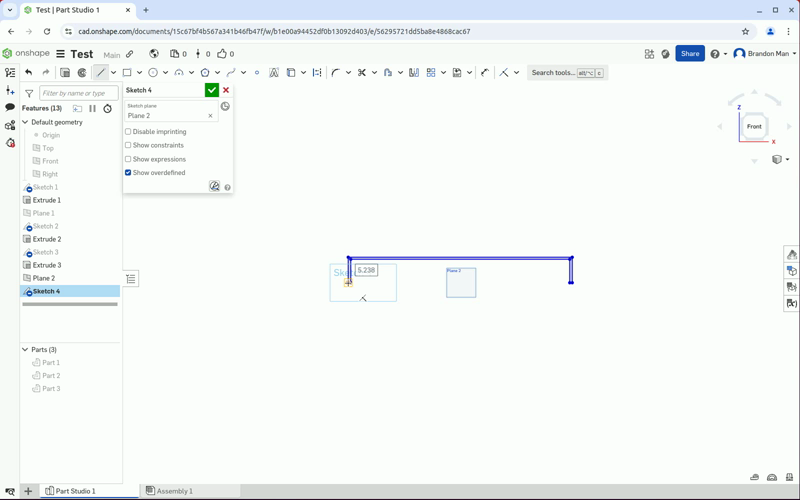
key(esc)
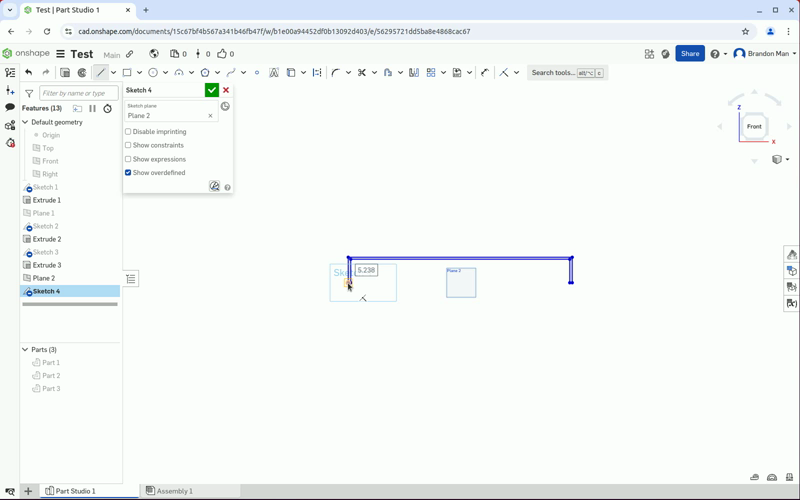
mouse_move(456, 258)
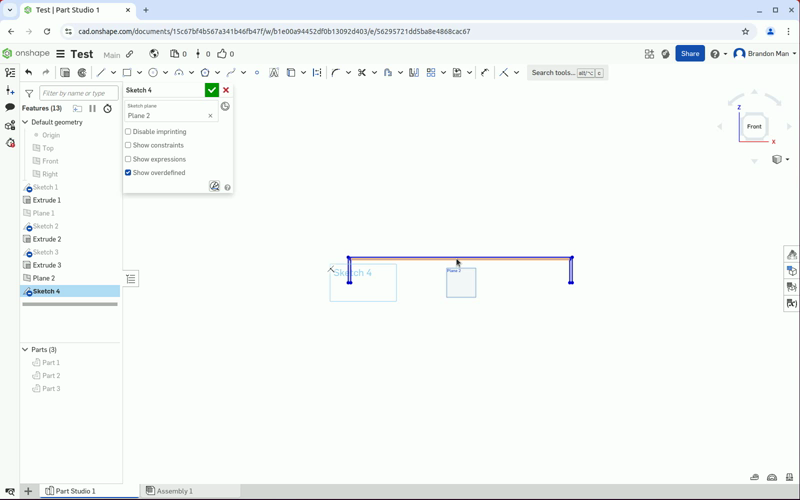
scroll(6)
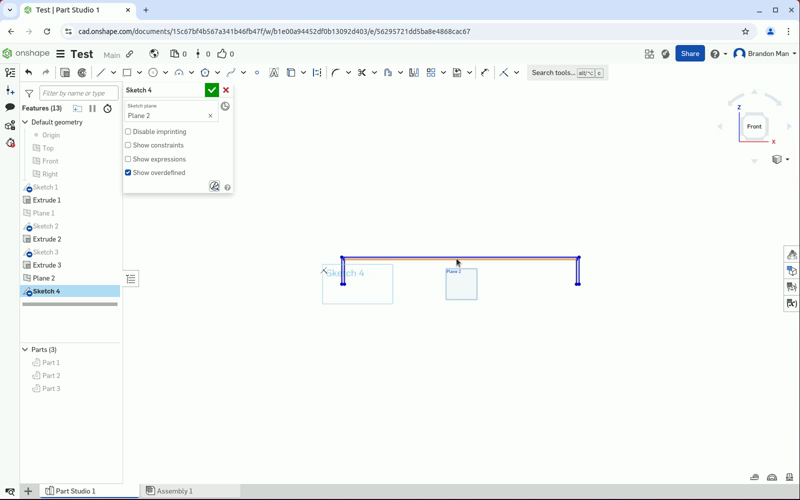
scroll(6)
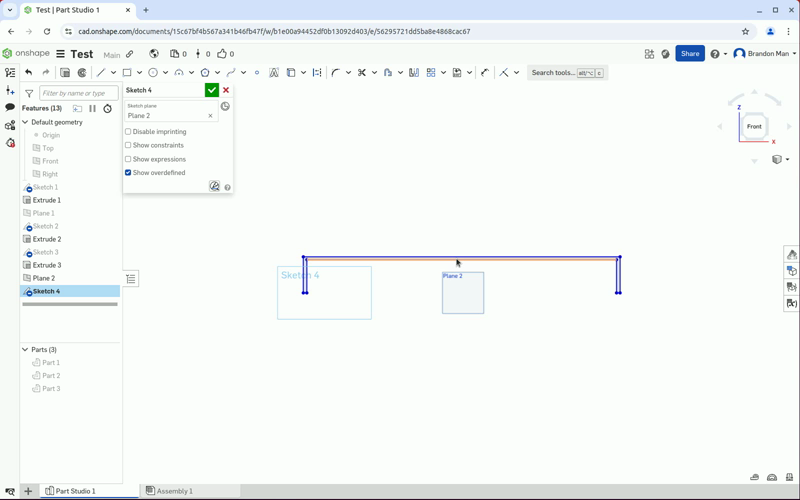
scroll(6)
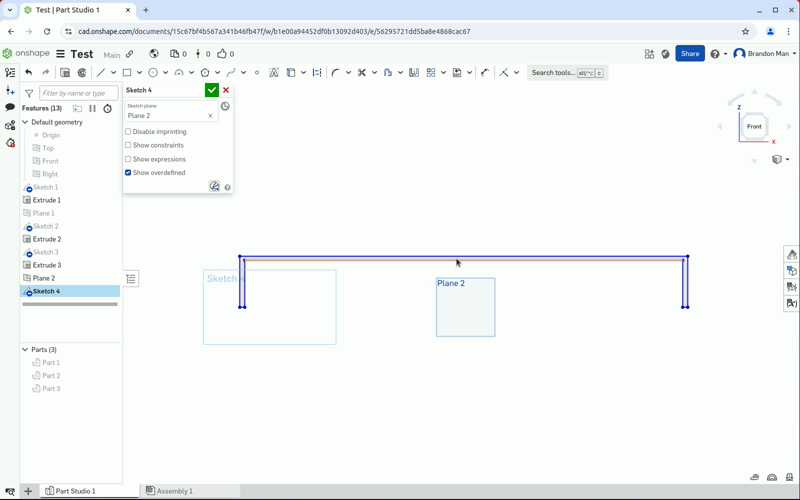
scroll(6)
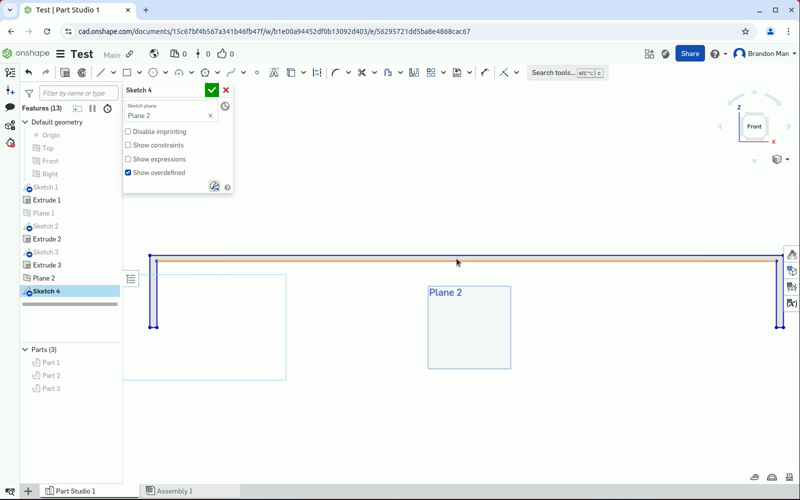
scroll(6)
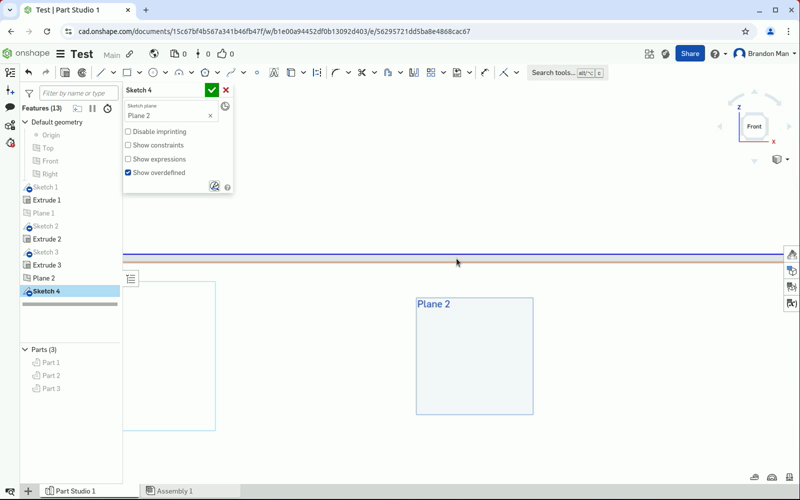
scroll(6)
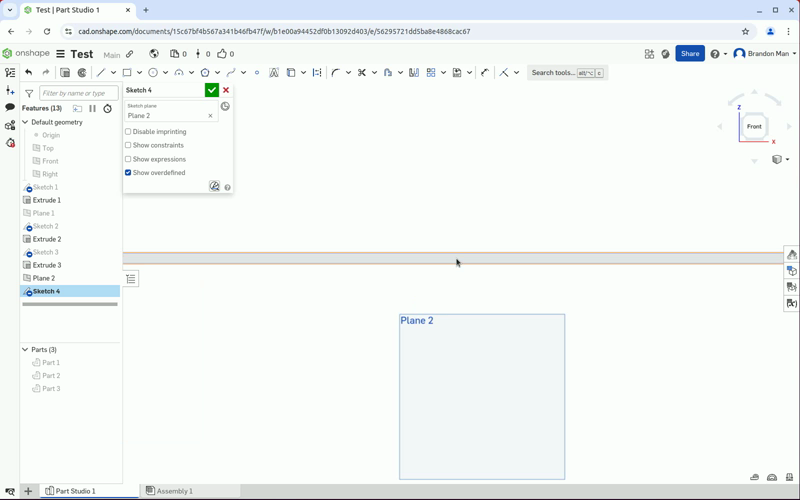
scroll(6)
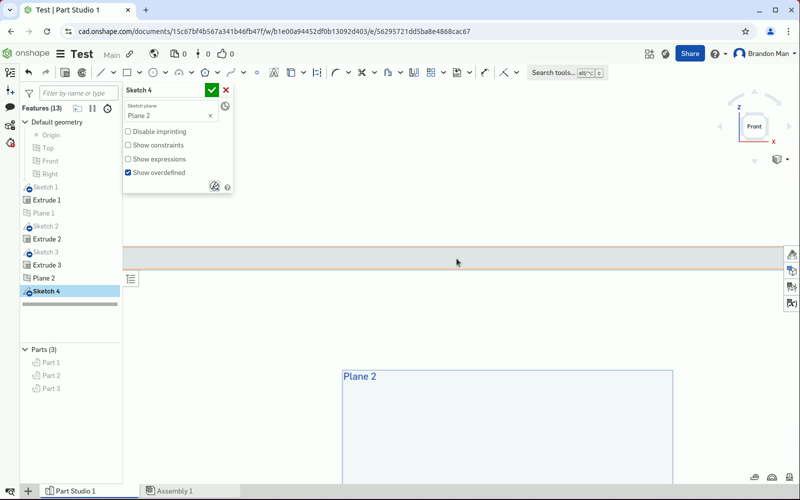
click(456, 258)
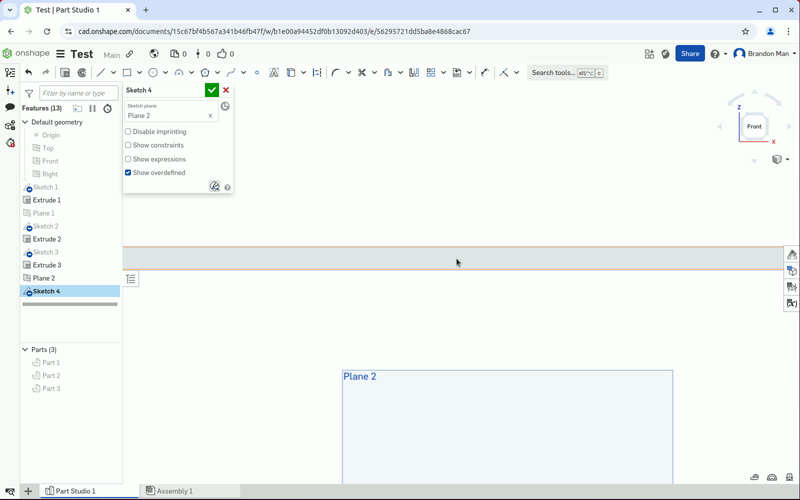
scroll(-6)
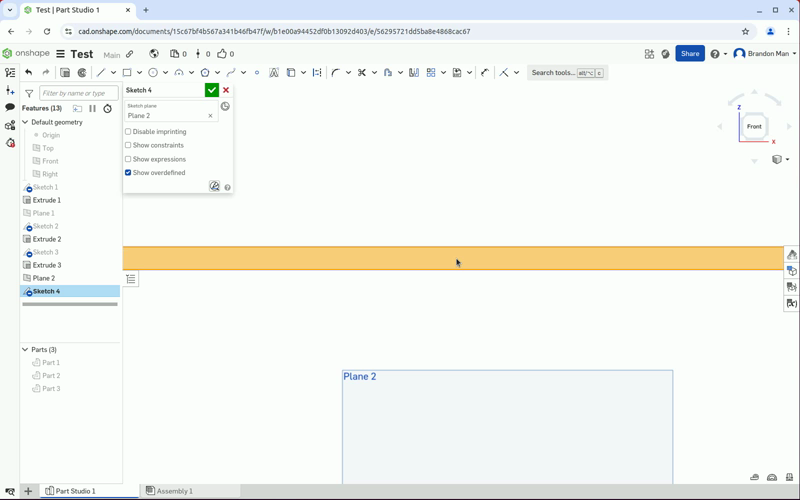
scroll(-6)
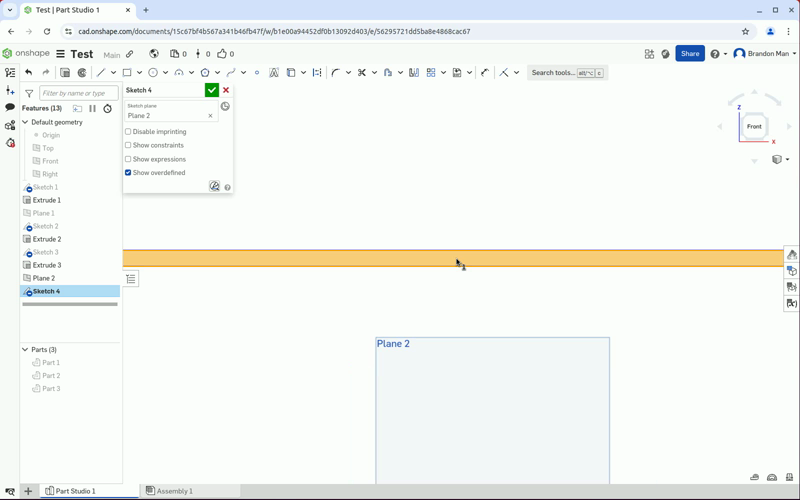
scroll(-6)
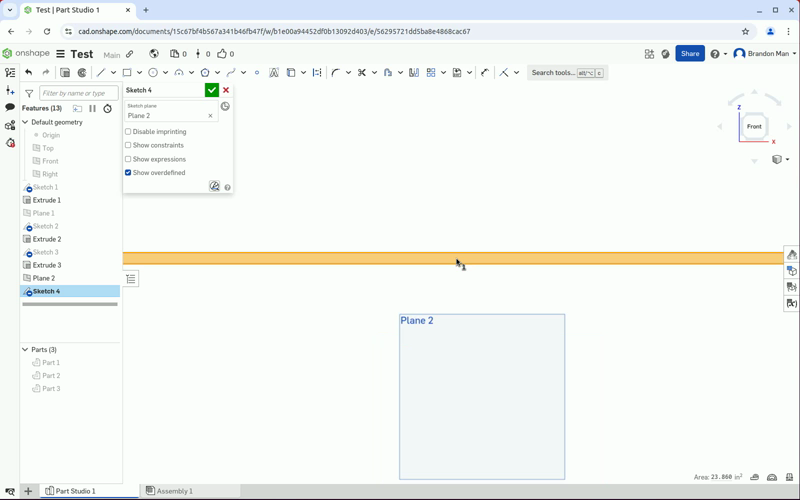
scroll(-6)
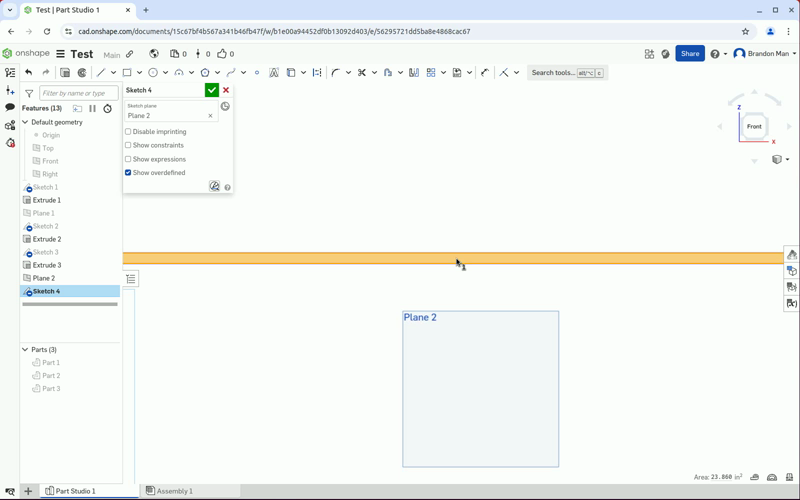
scroll(-6)
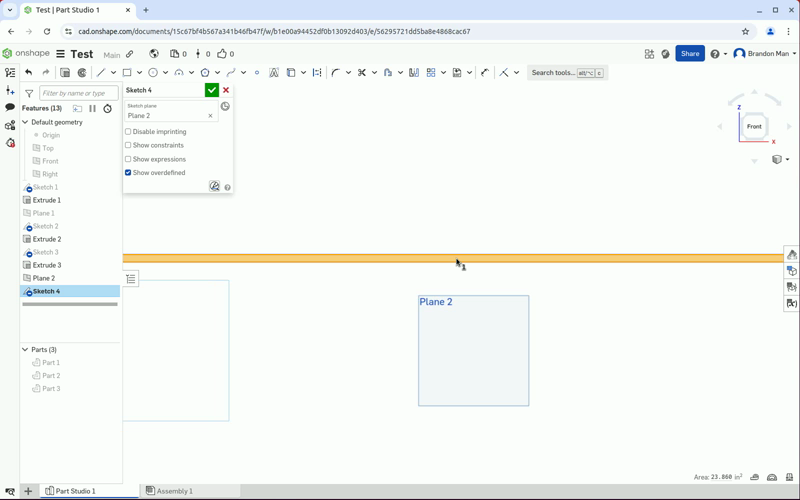
scroll(-6)
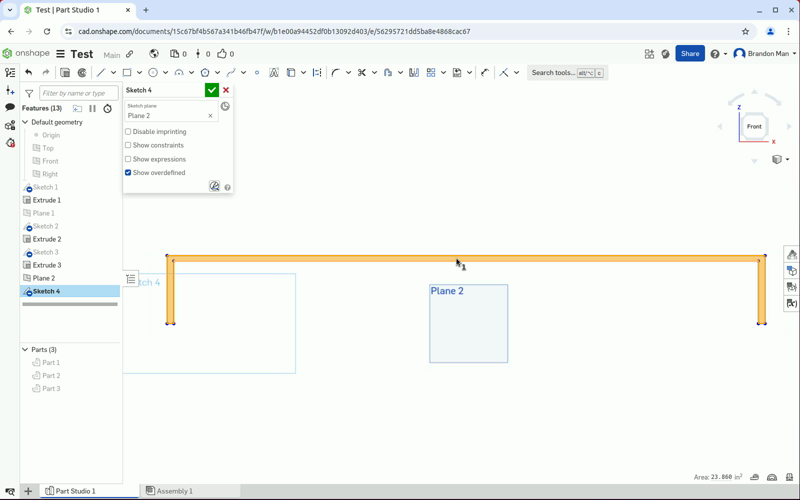
scroll(-6)
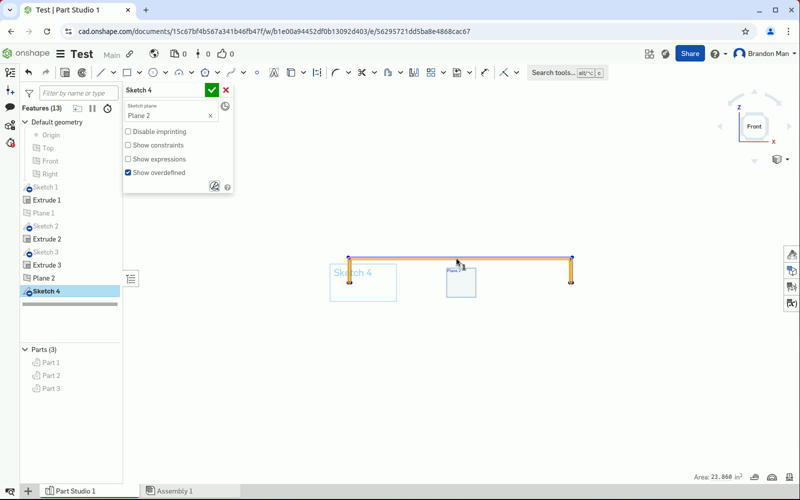
mouse_move(73, 352)
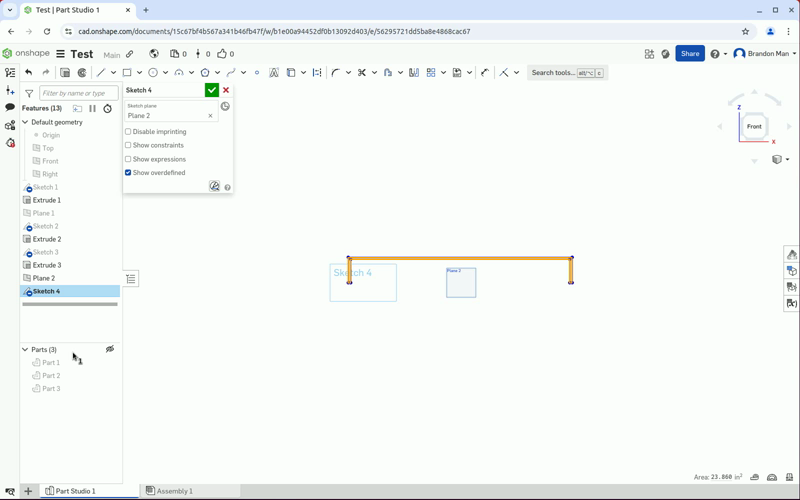
key(shift+y)
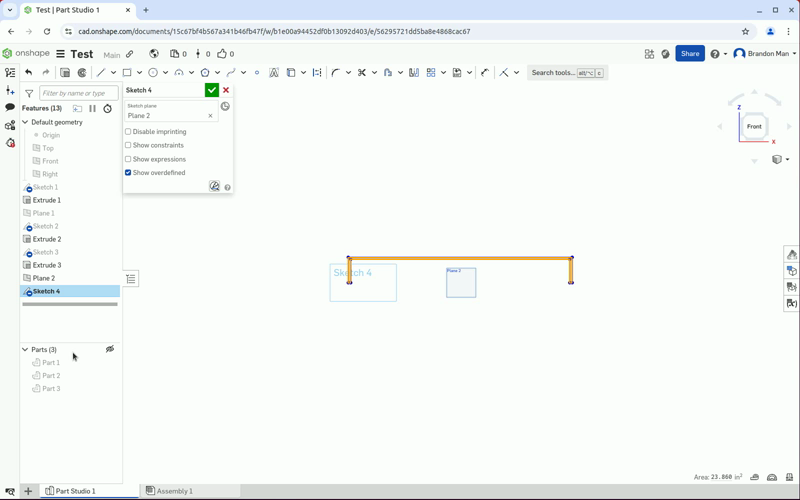
key(shift+e)
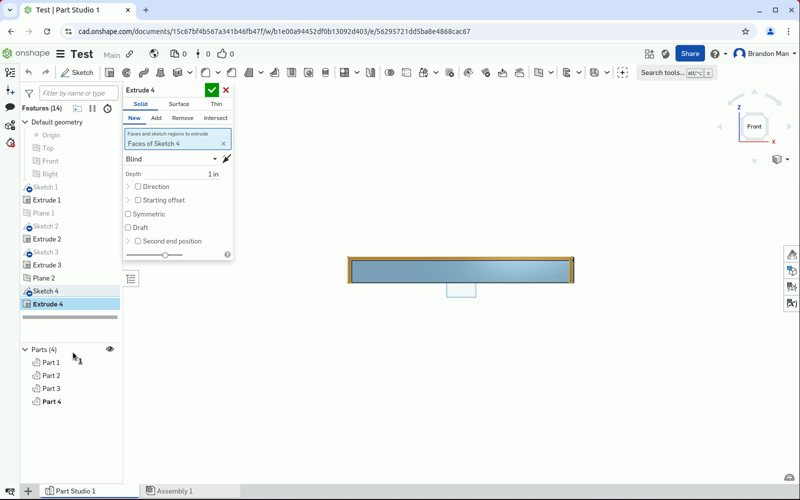
mouse_move(143, 106)
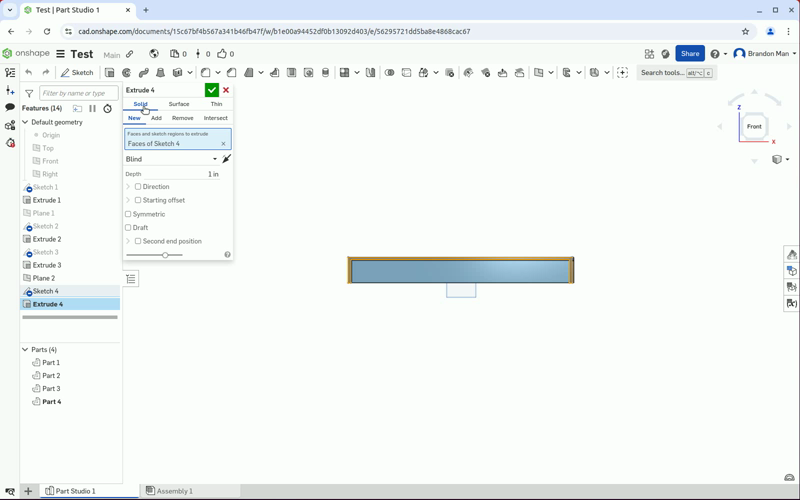
click(143, 106)
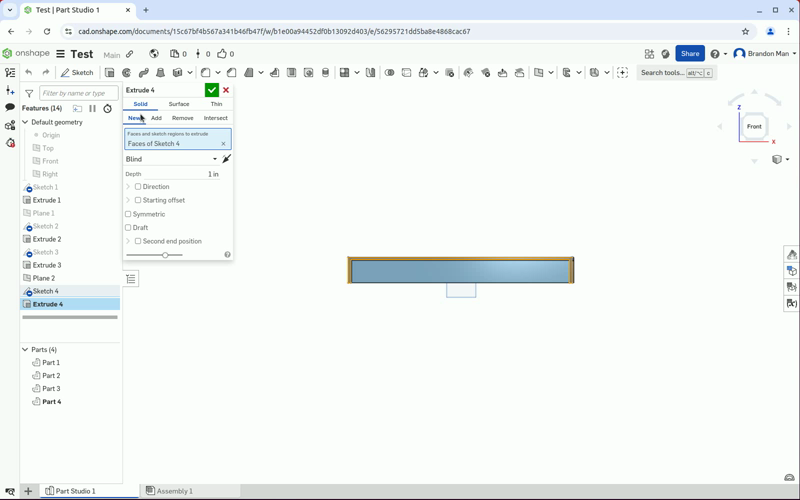
mouse_move(137, 120)
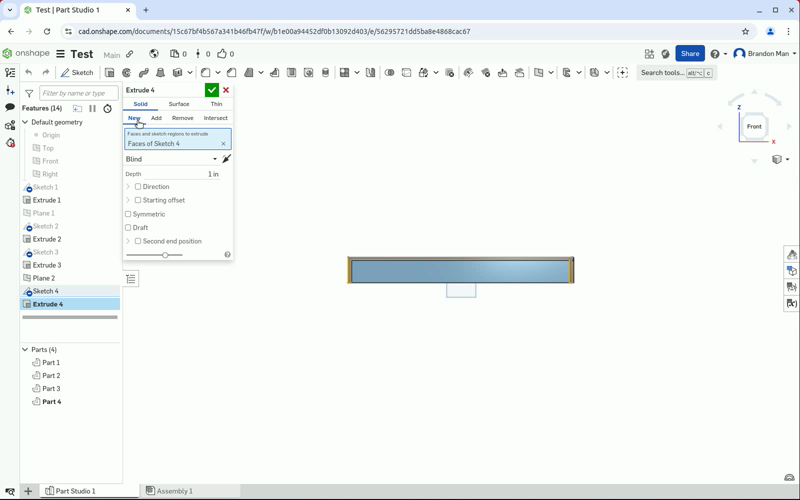
click(137, 120)
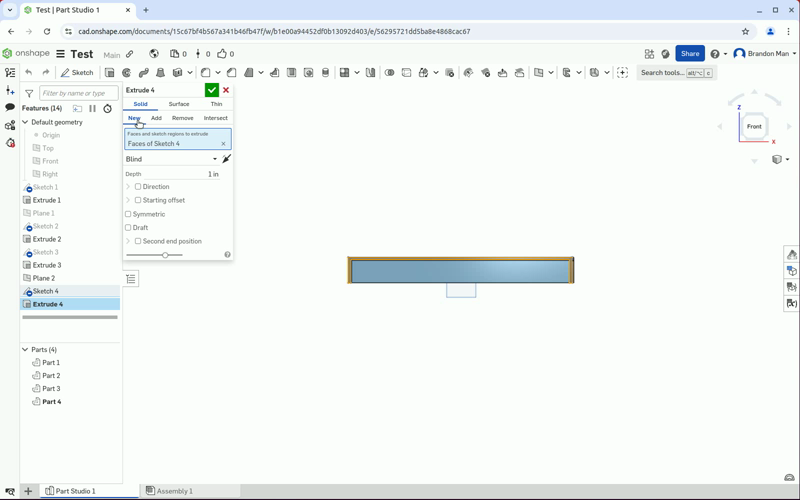
key(tab, 4)
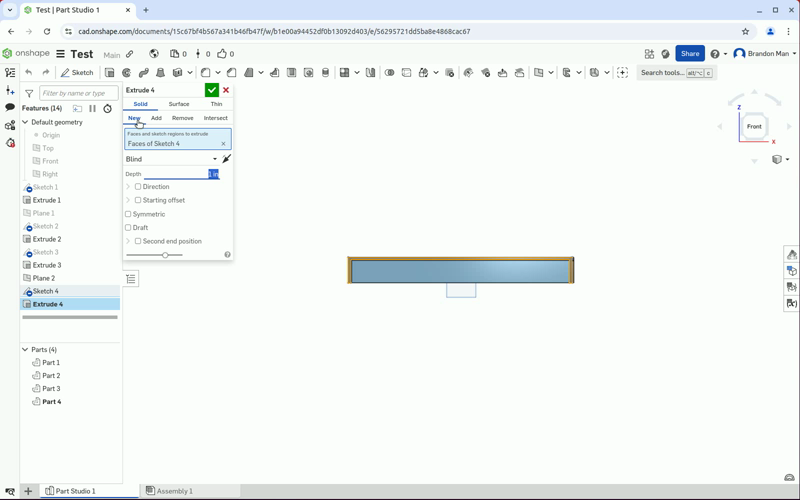
text(0.722)
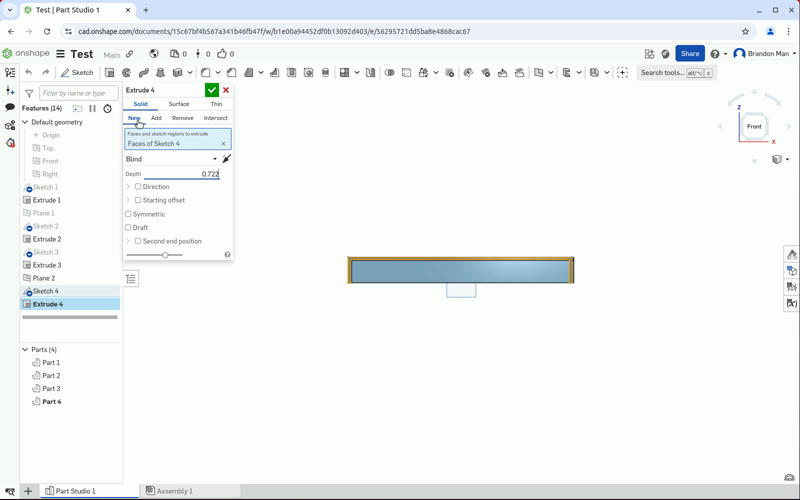
key(enter)
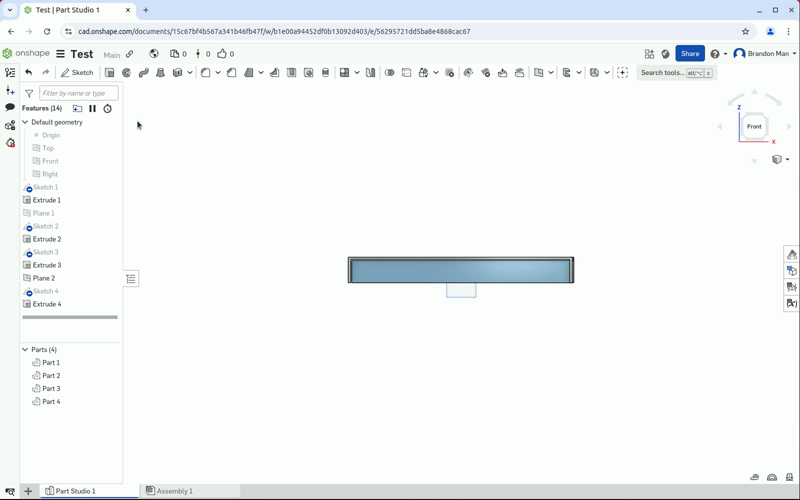
key(shift+h)
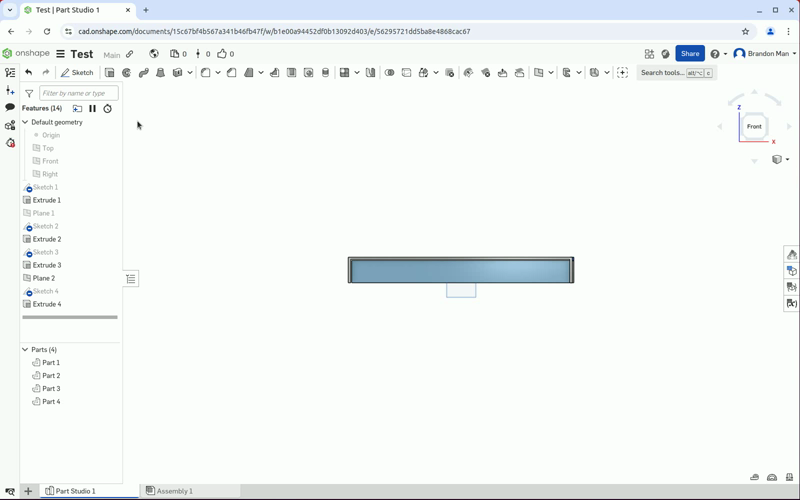
key(shift+h)
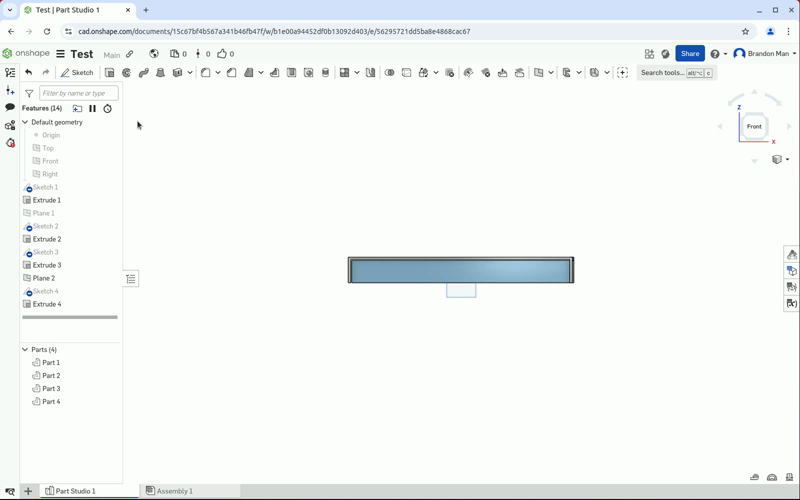
mouse_move(73, 189)
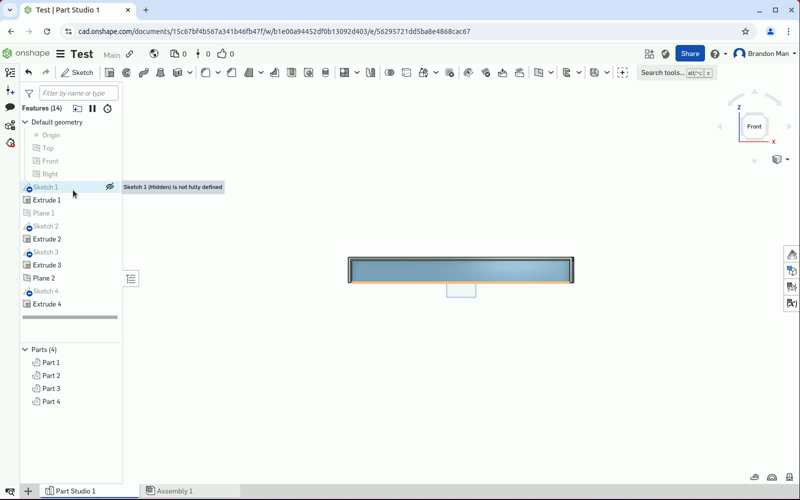
click(73, 189)
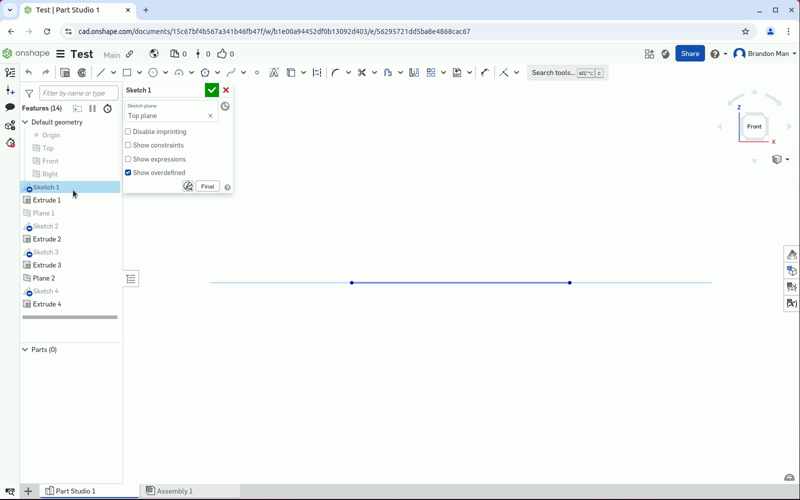
mouse_move(229, 92)
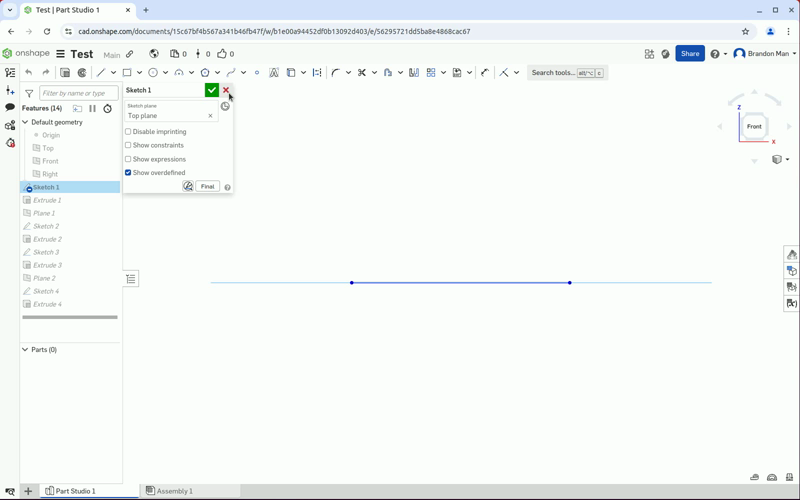
click(229, 92)
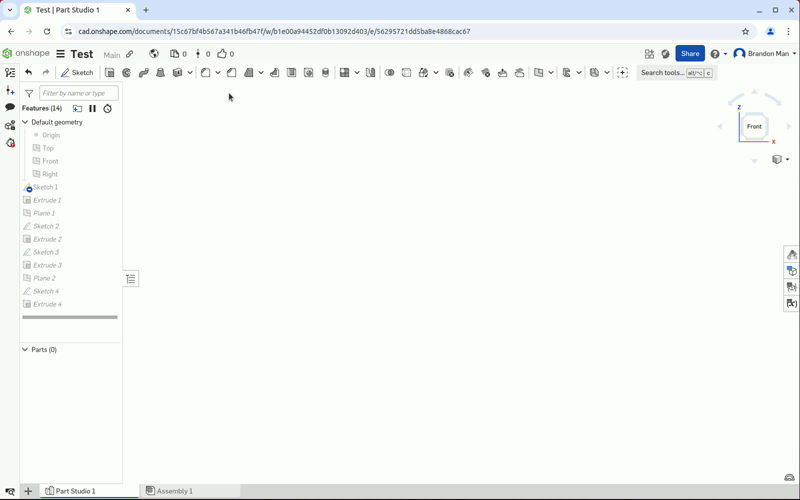
key(shift+s)
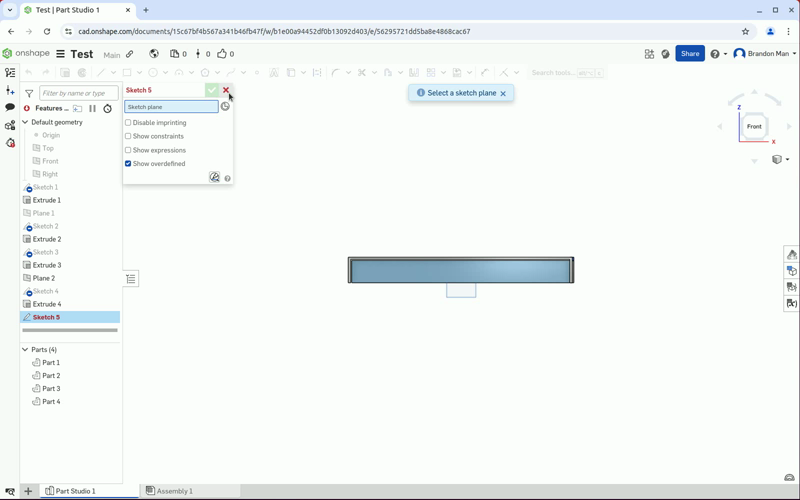
mouse_move(73, 280)
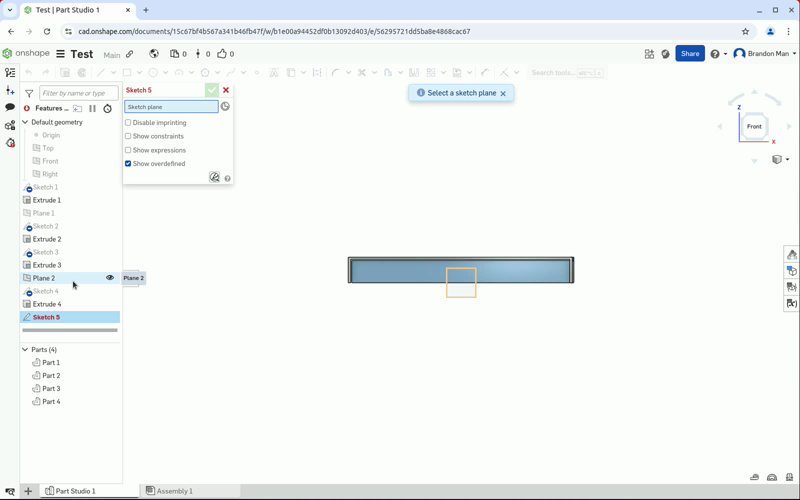
click(73, 280)
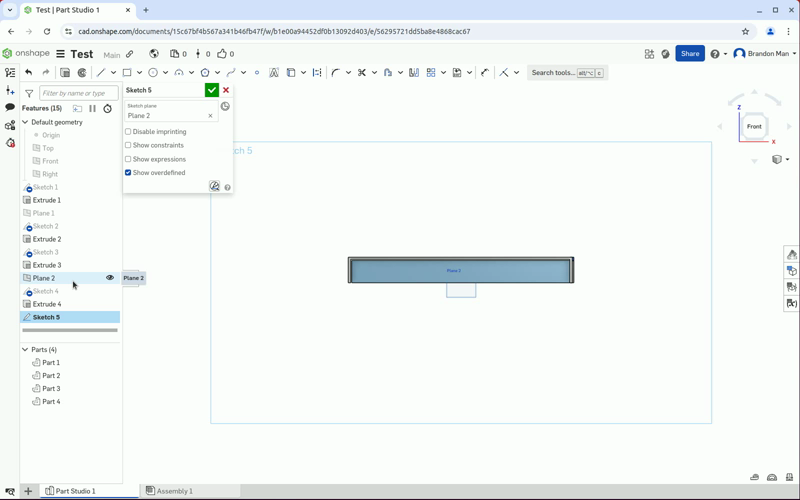
mouse_move(73, 352)
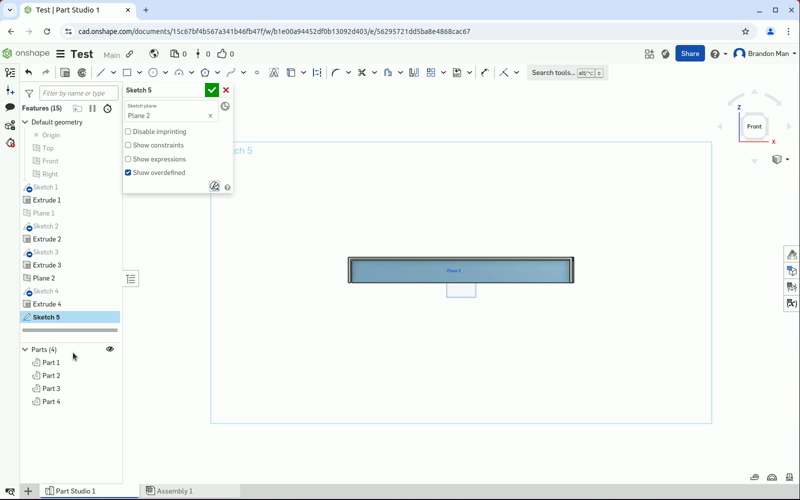
key(y)
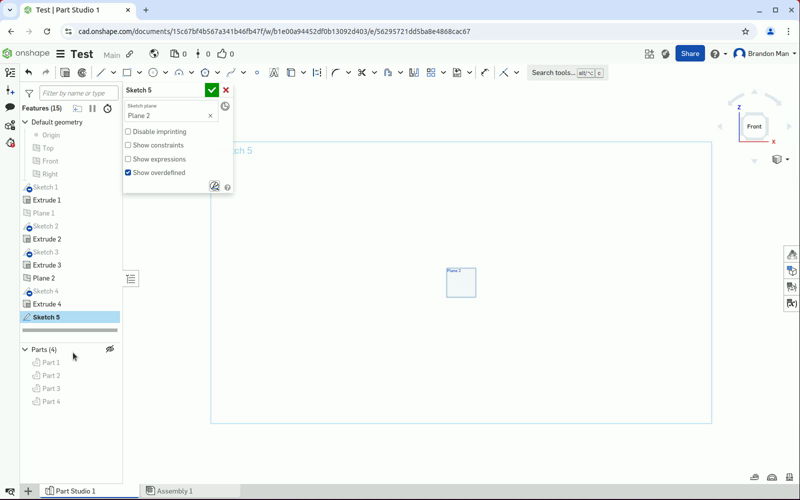
key(l)
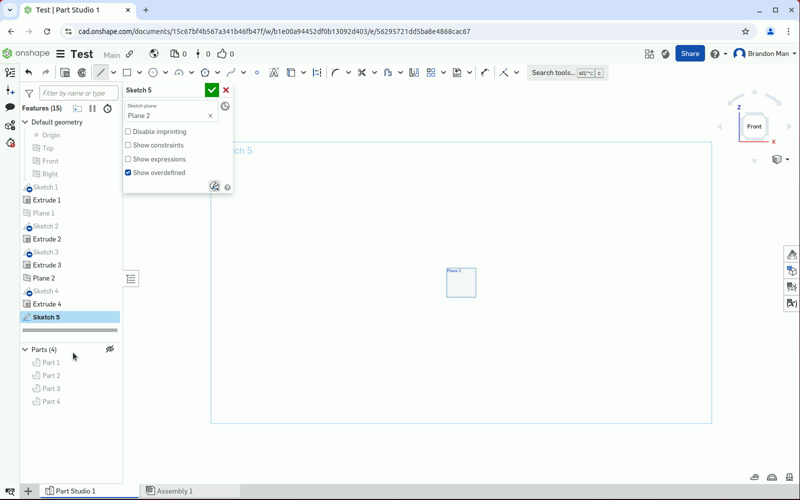
key_down(shift)
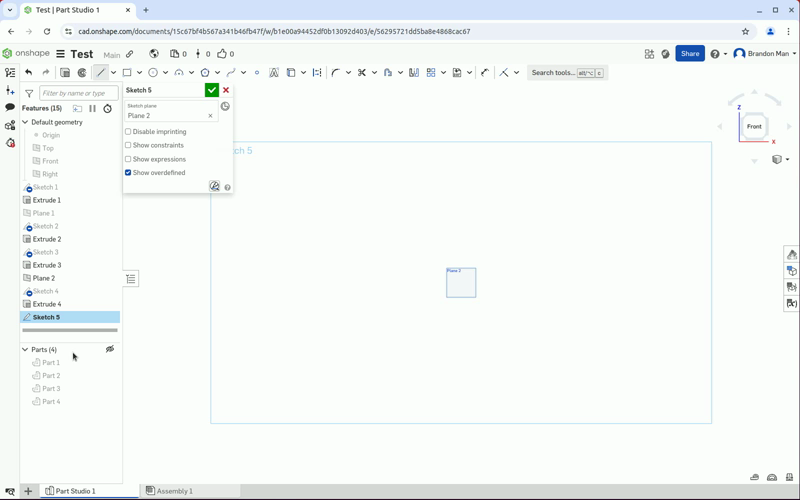
mouse_move(351, 282)
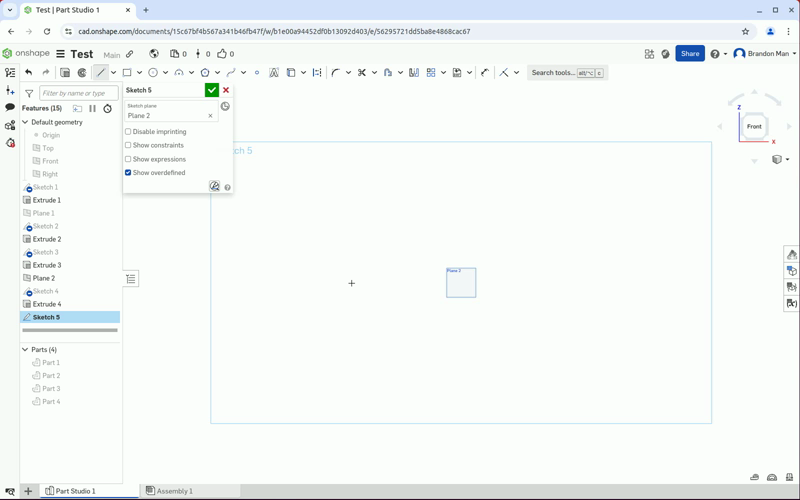
click(351, 282)
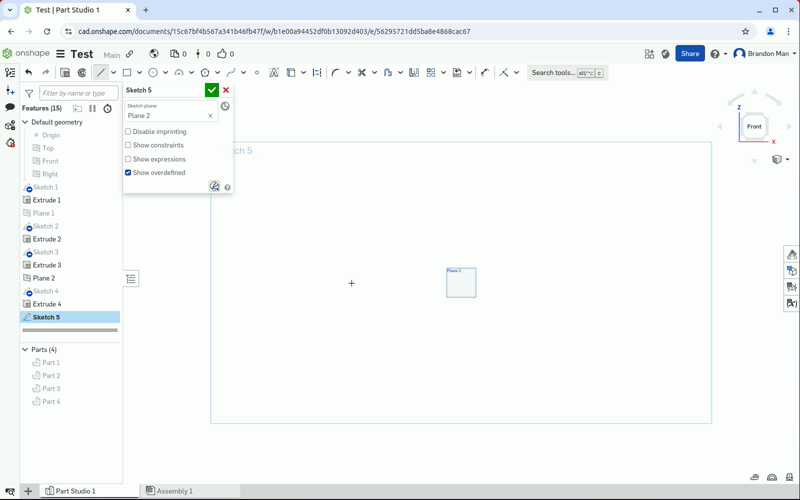
key_up(shift)
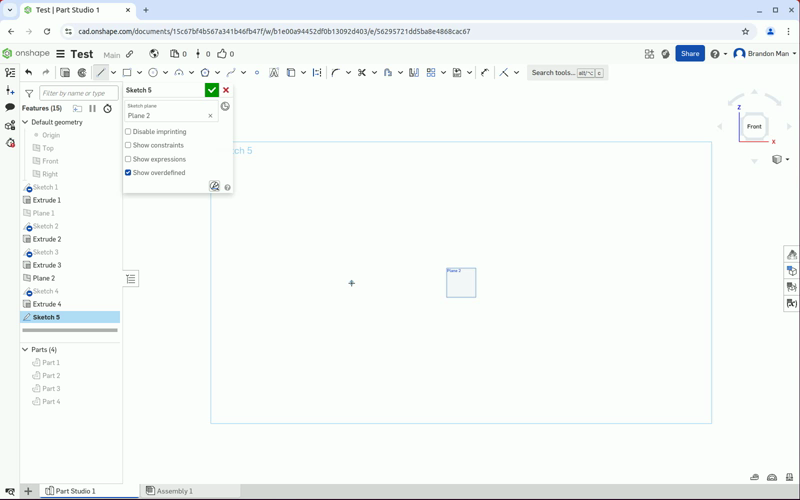
key_down(shift)
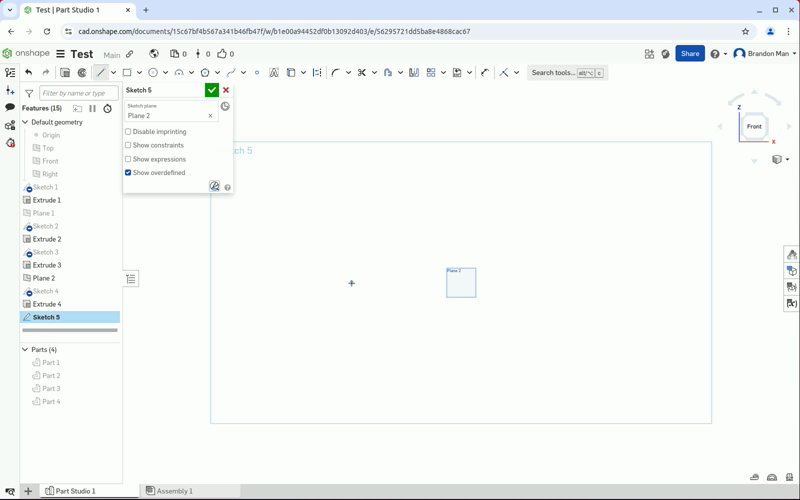
mouse_move(569, 282)
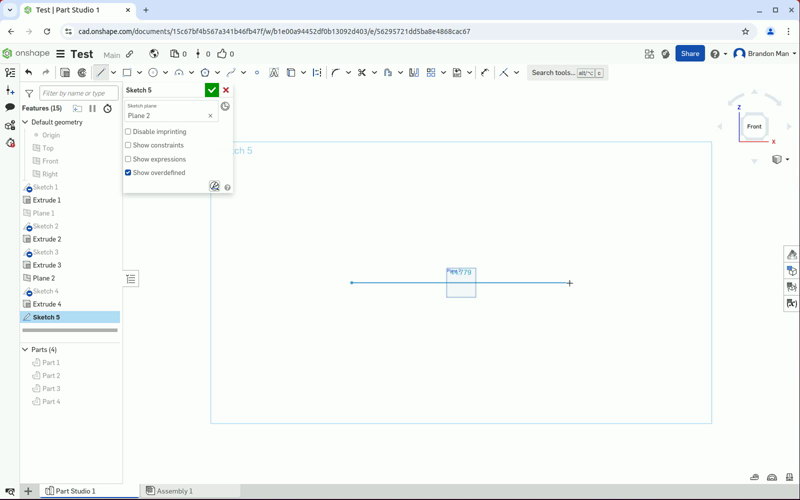
click(569, 282)
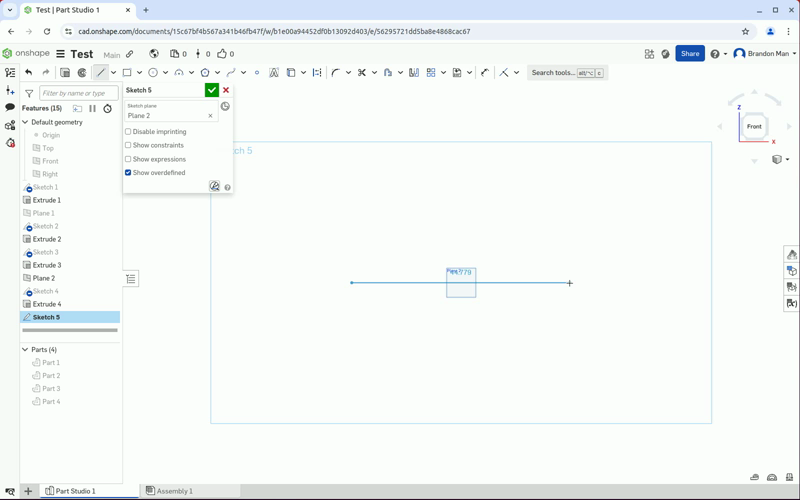
key_up(shift)
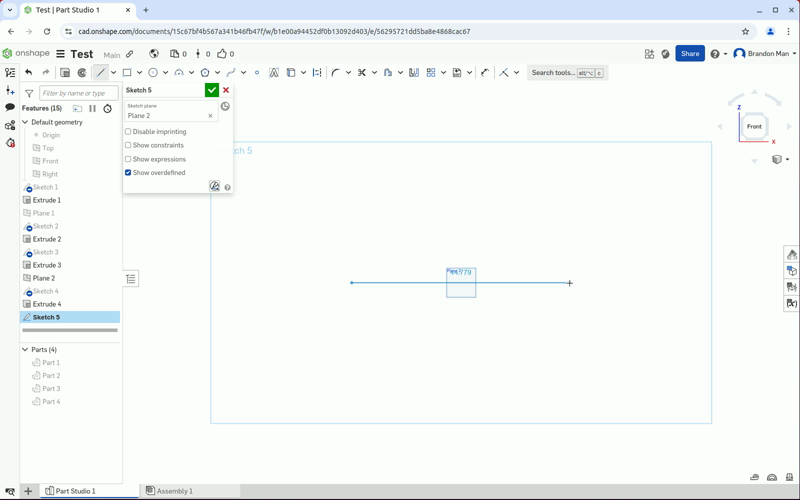
key_down(shift)
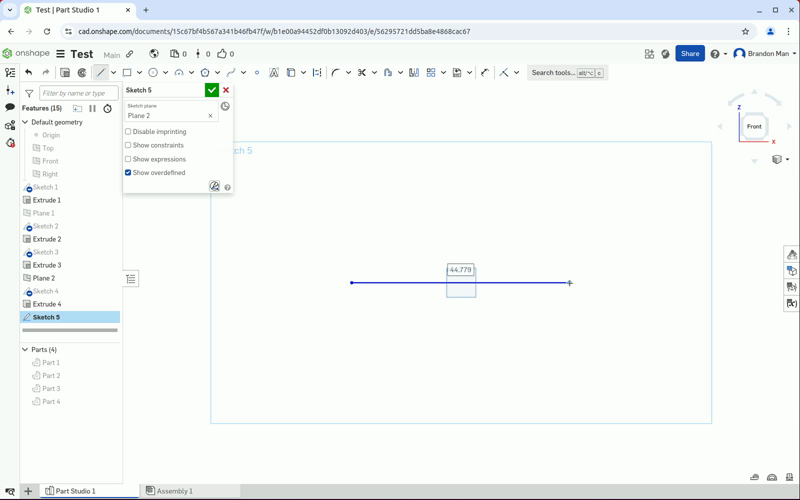
mouse_move(589, 282)
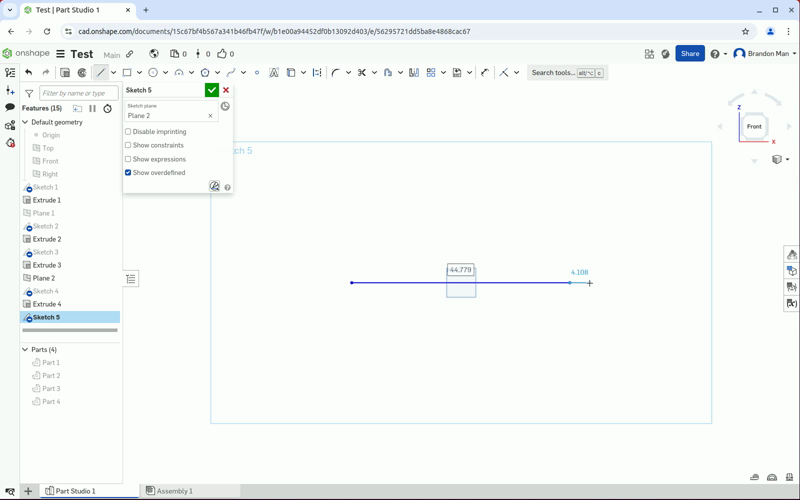
mouse_move(569, 260)
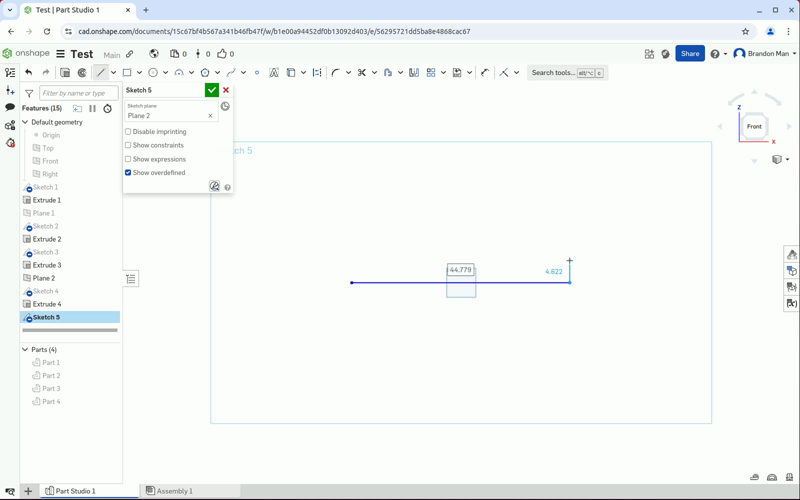
click(569, 260)
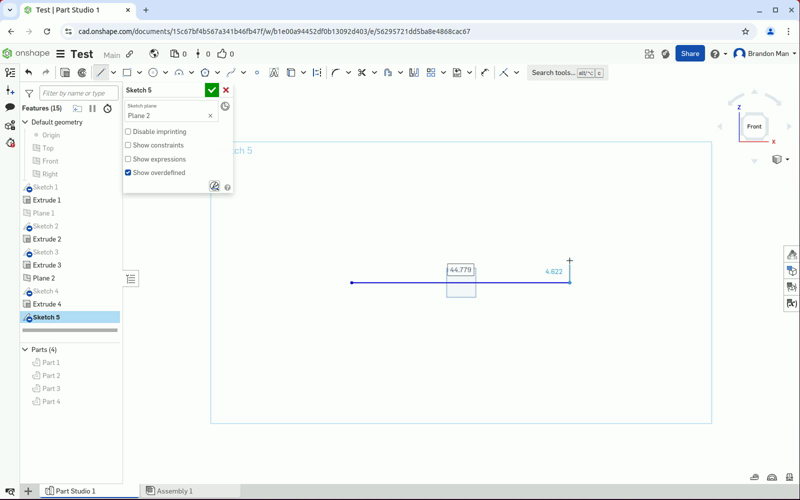
key_up(shift)
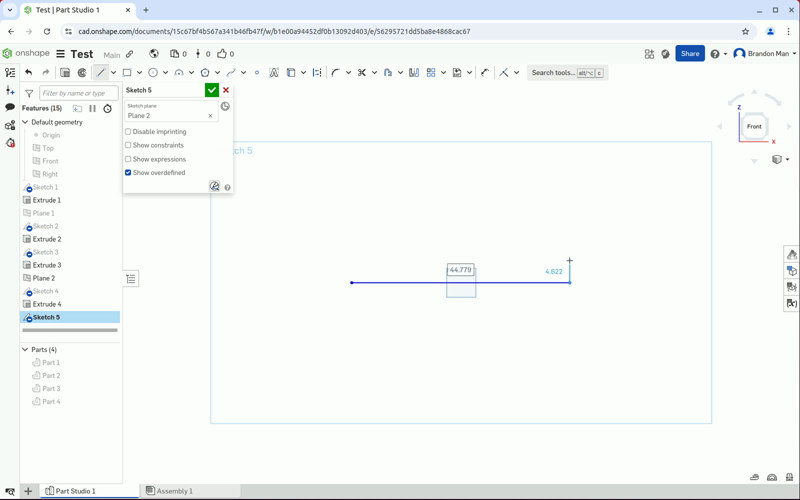
key_down(shift)
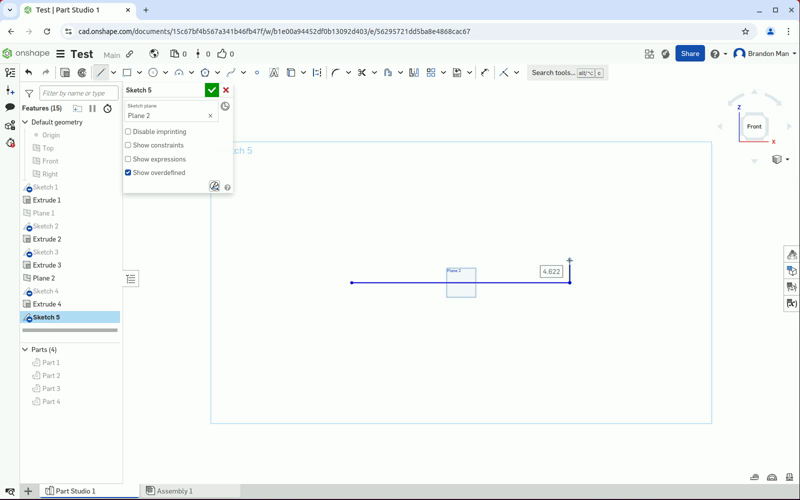
mouse_move(351, 260)
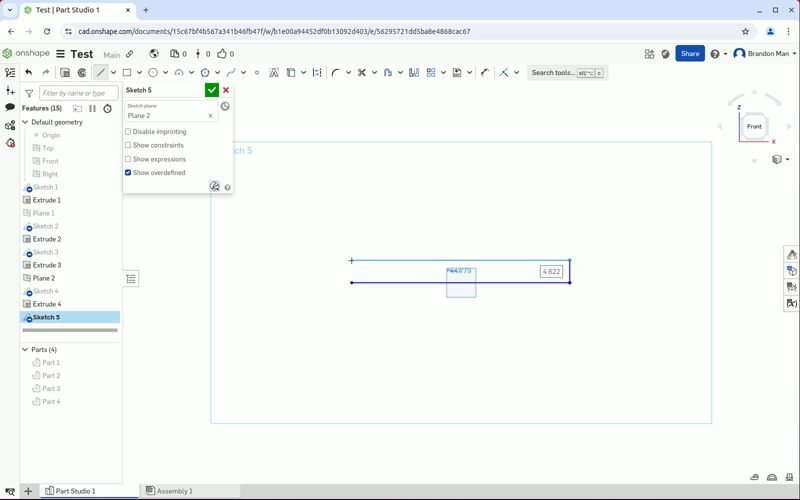
click(351, 260)
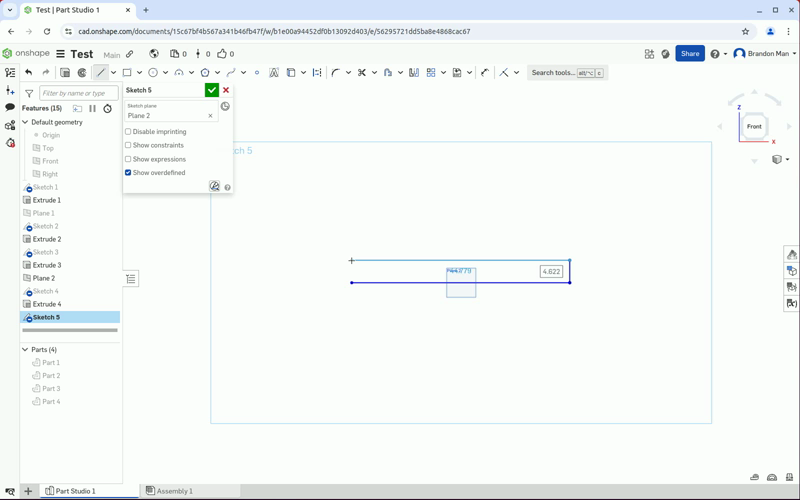
key_up(shift)
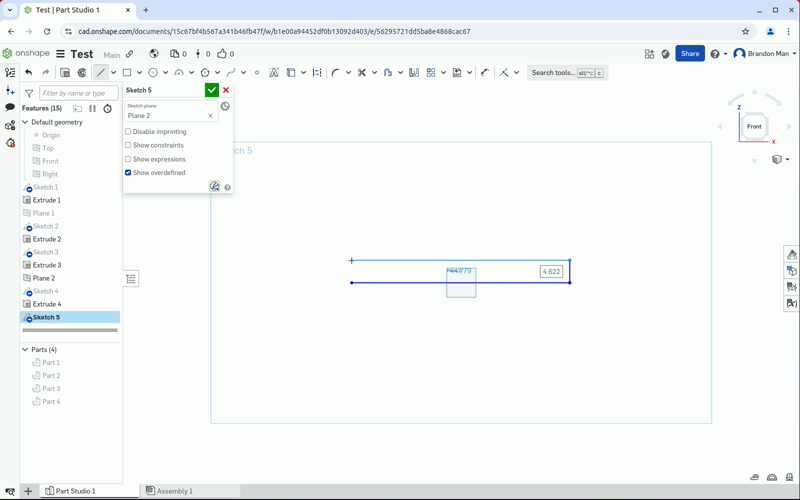
mouse_move(381, 260)
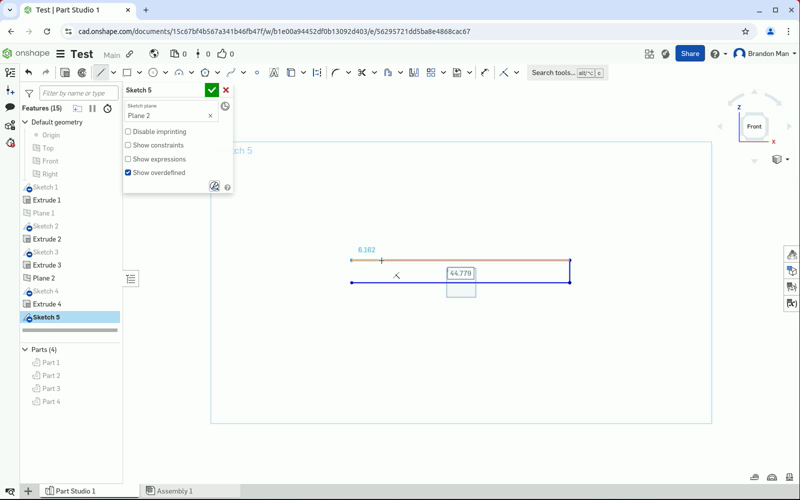
key_down(shift)
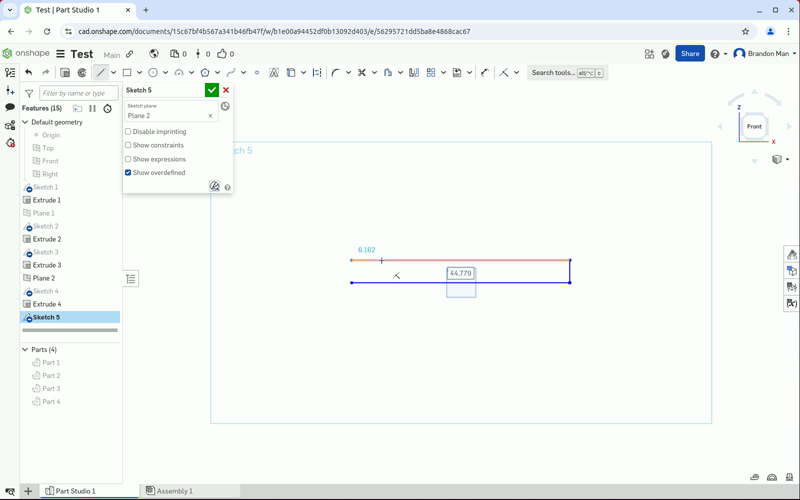
mouse_move(351, 282)
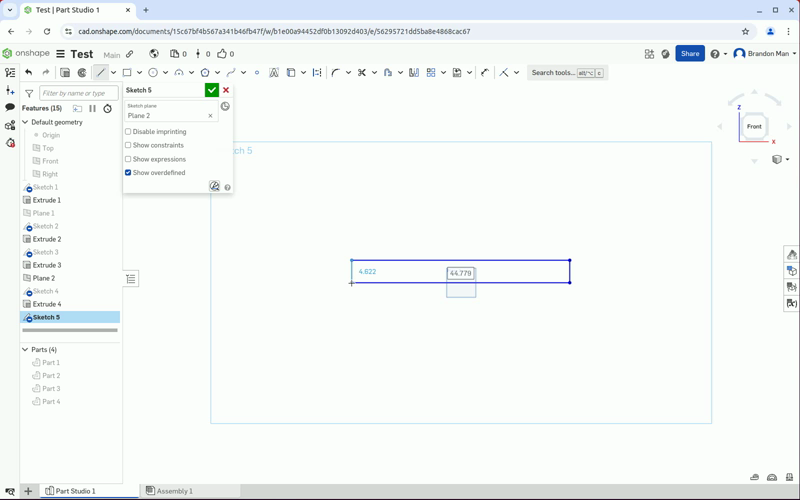
key_up(shift)
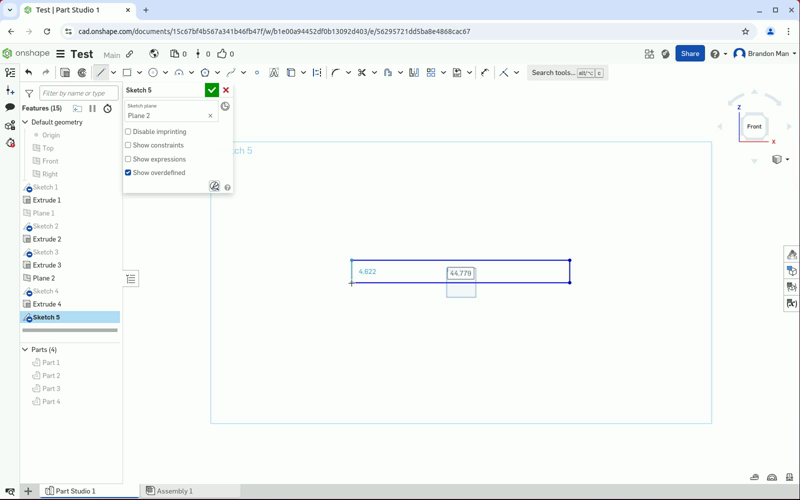
click(351, 282)
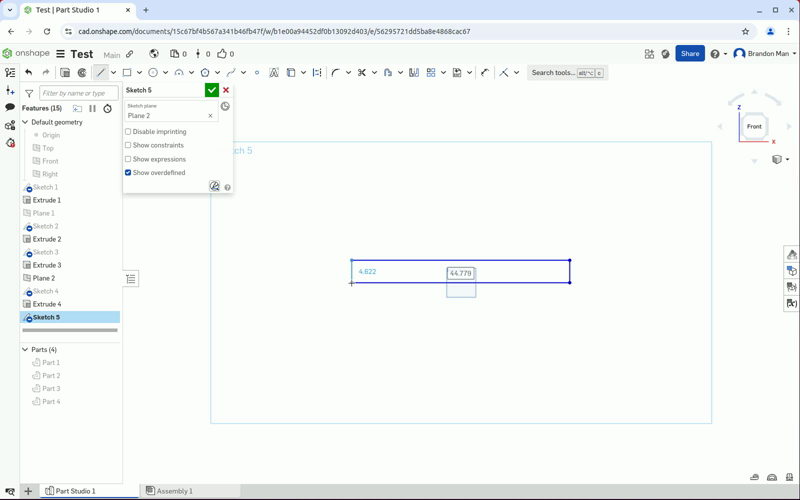
key(esc)
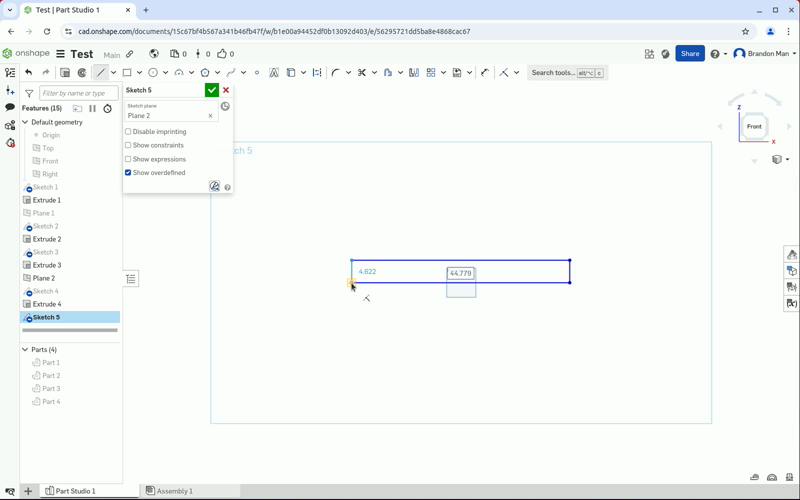
mouse_move(524, 270)
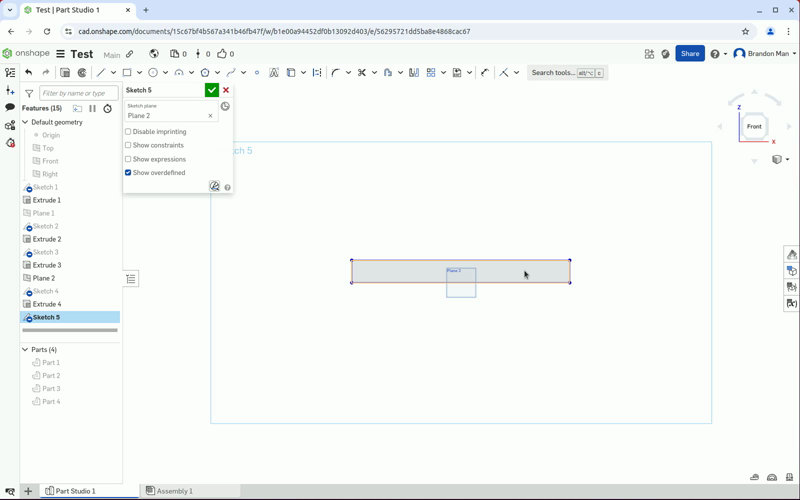
click(524, 270)
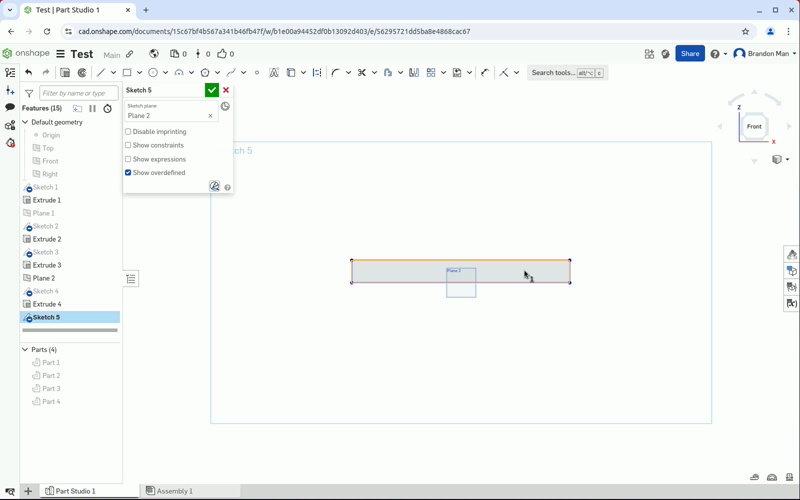
mouse_move(73, 352)
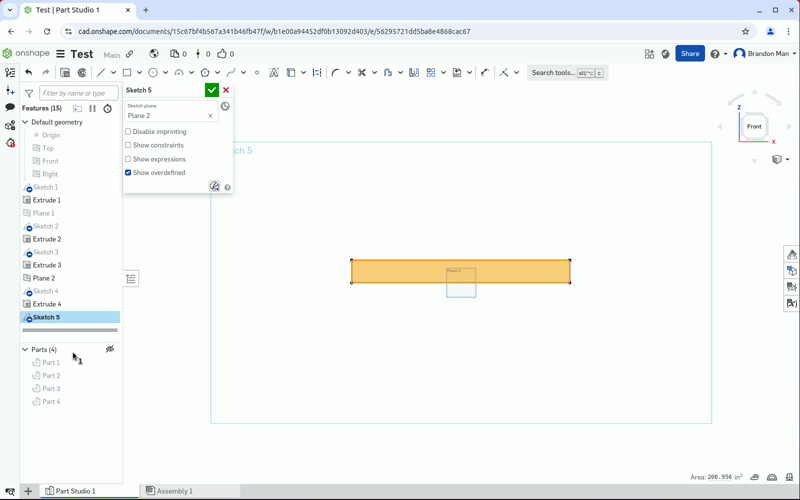
key(shift+y)
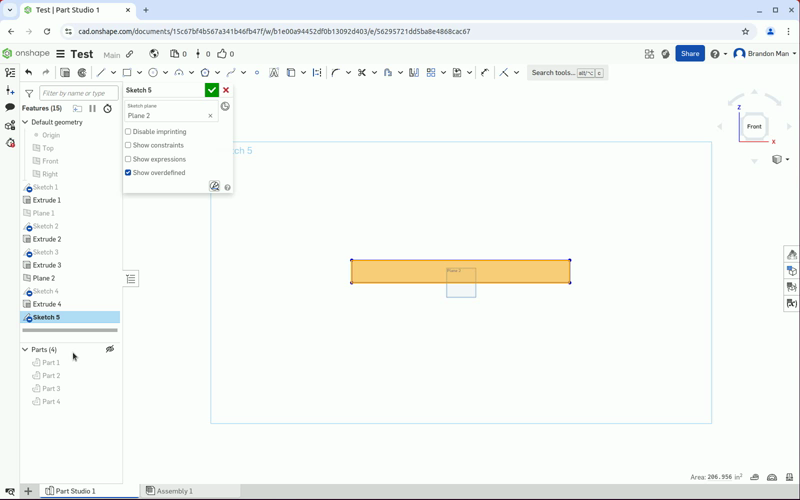
key(shift+e)
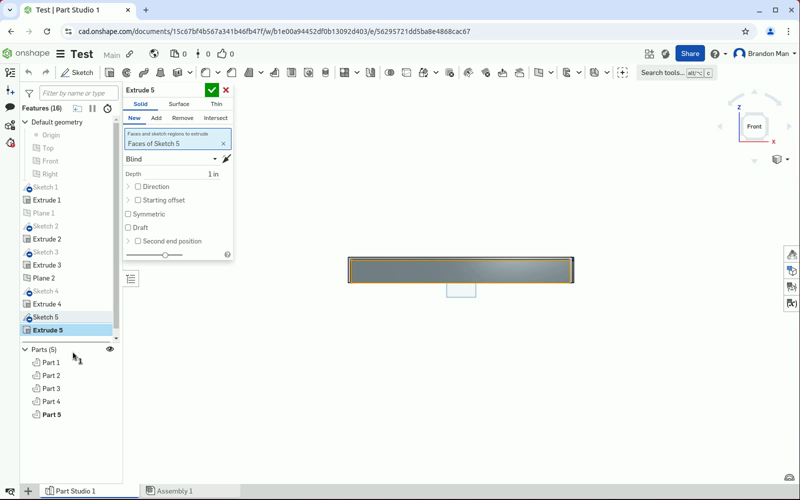
mouse_move(143, 106)
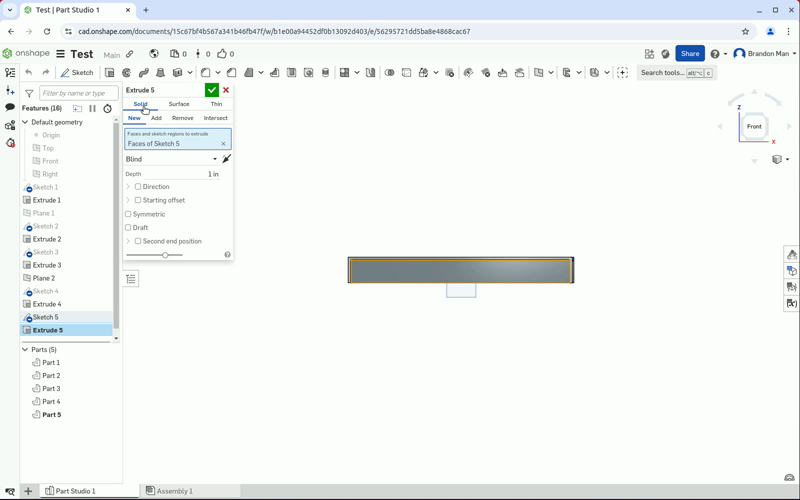
click(143, 106)
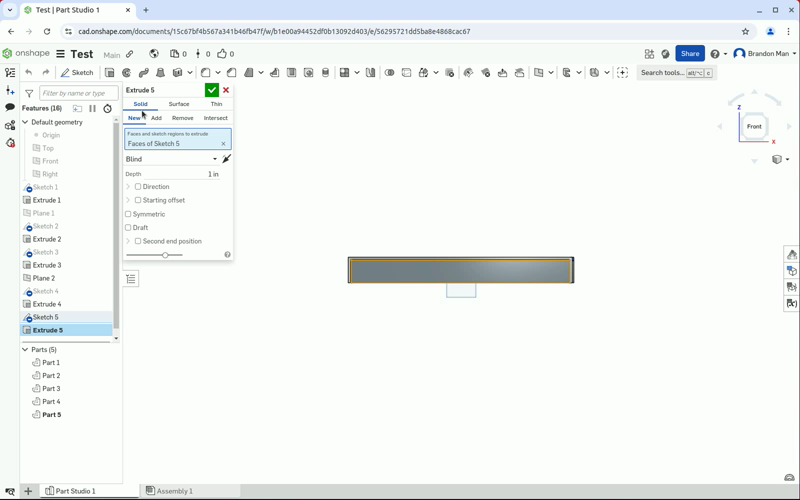
mouse_move(137, 120)
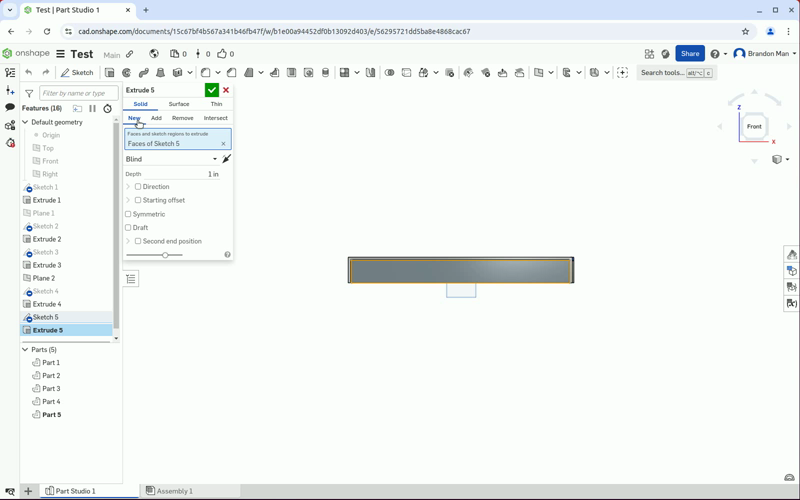
click(137, 120)
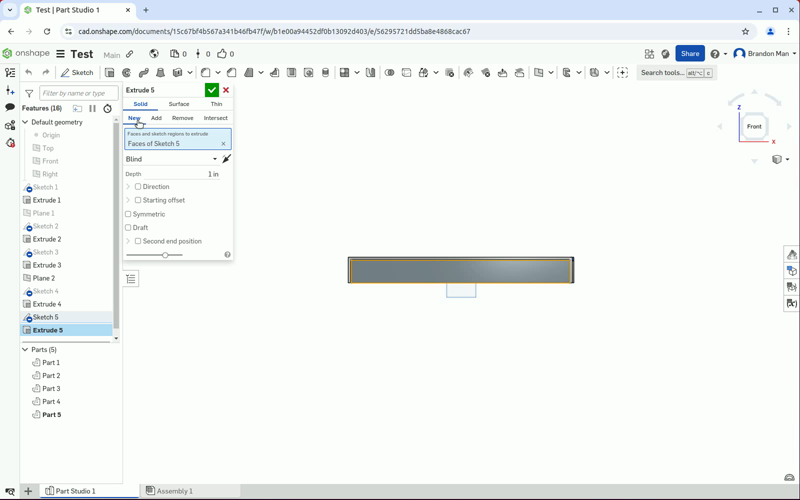
key(tab, 4)
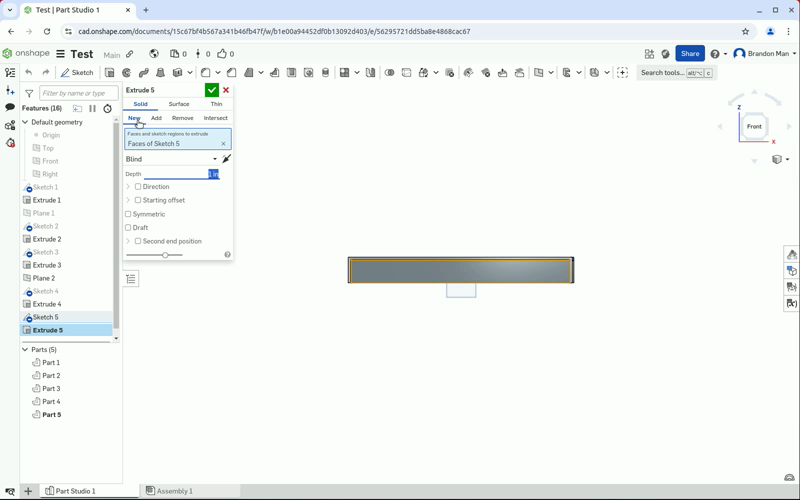
text(0.722)
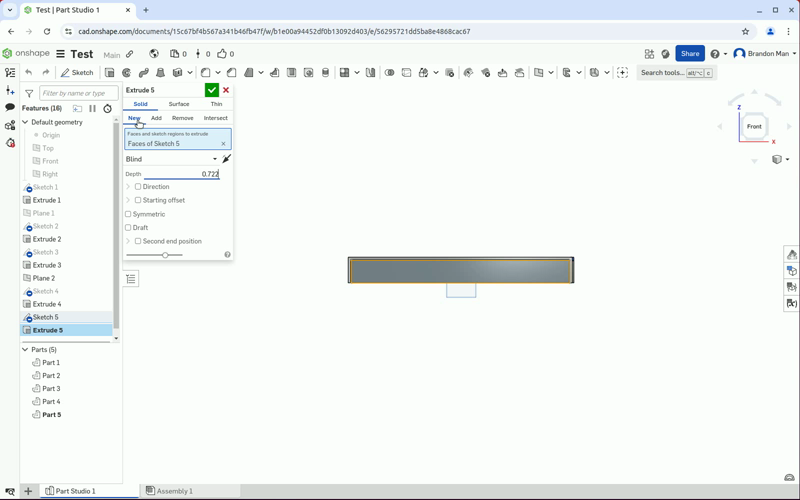
key(enter)
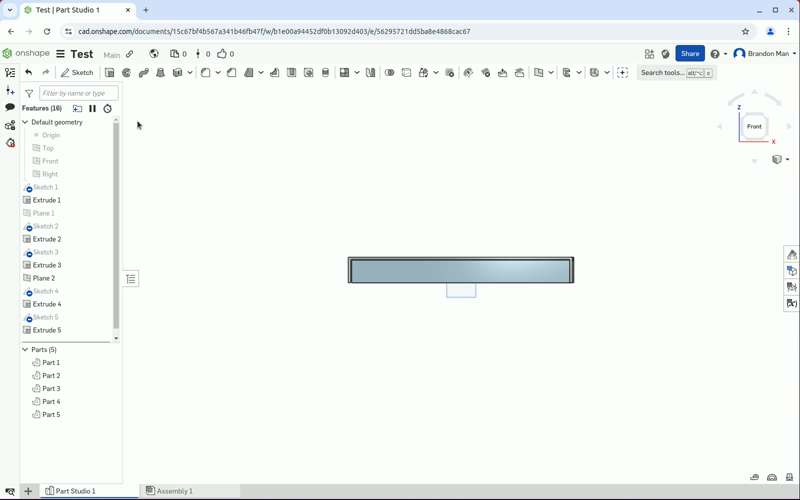
key(shift+h)
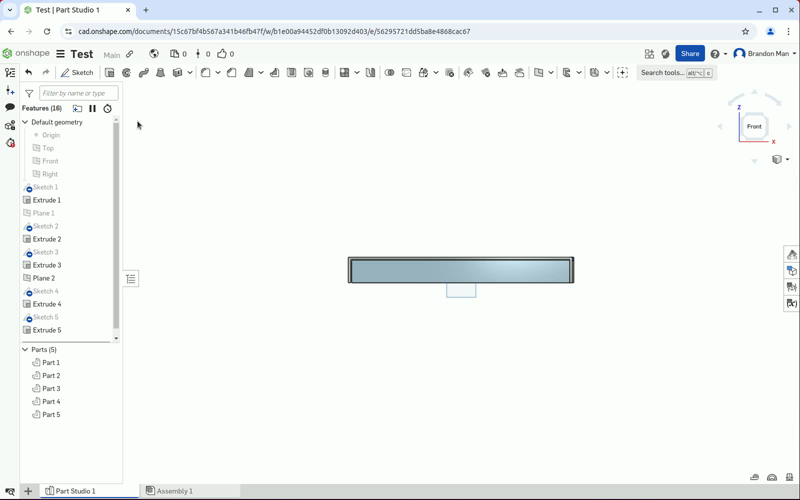
key(shift+h)
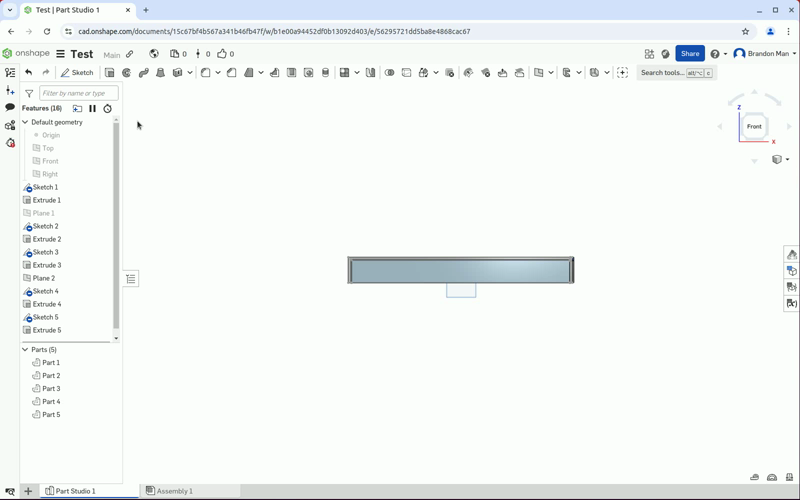
key(shift+7)
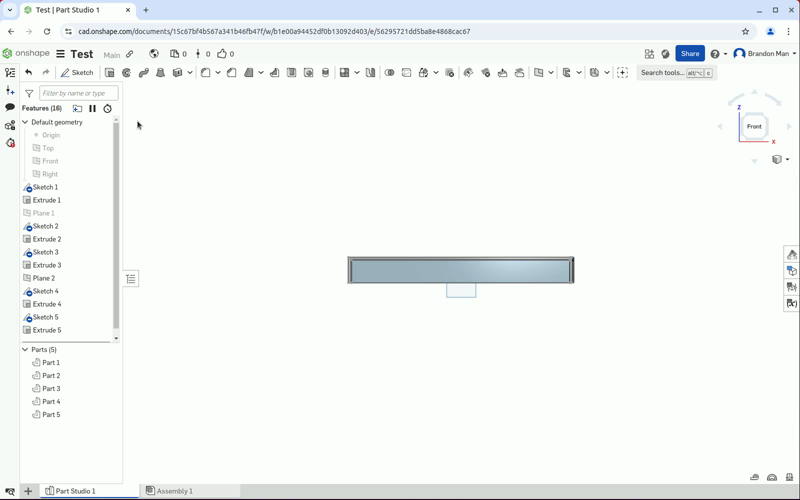
key(left, 2)
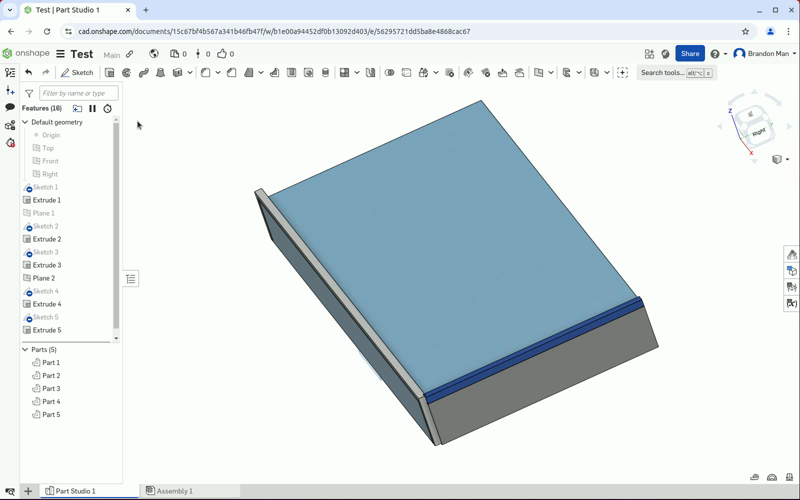
key(down, 2)
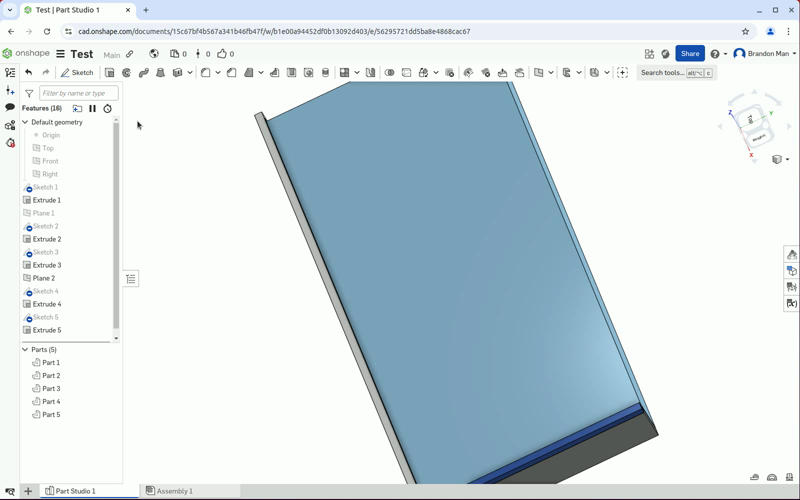
key(up, 2)
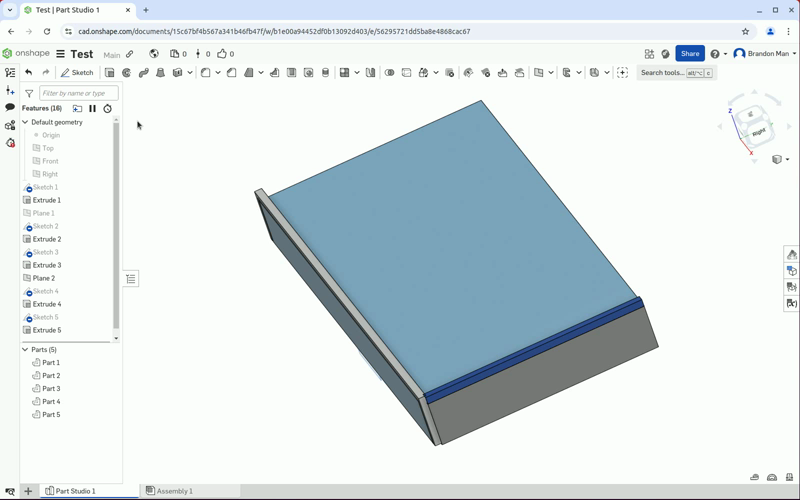
key(right, 2)
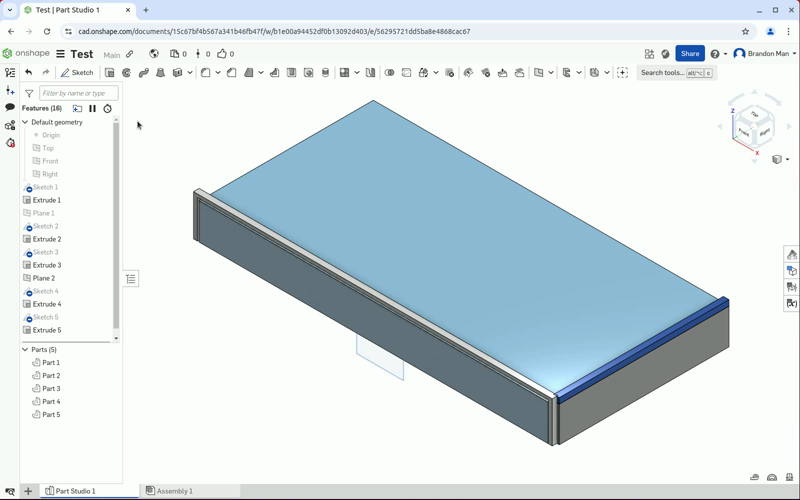
mouse_move(69, 189)
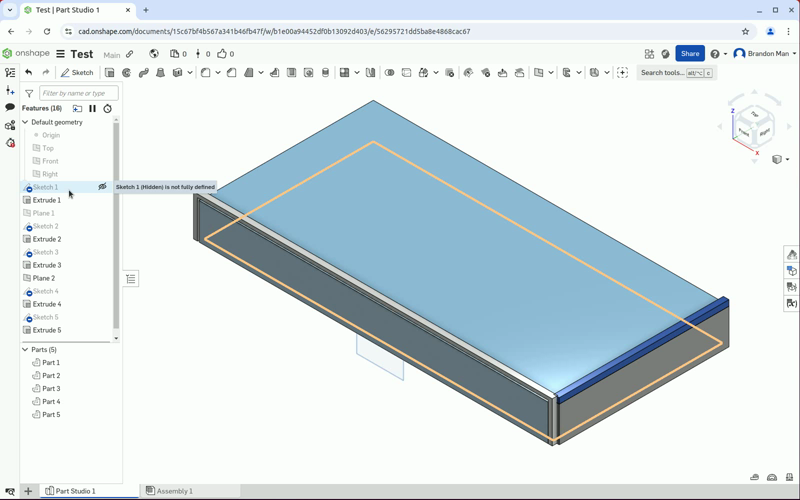
click(69, 189)